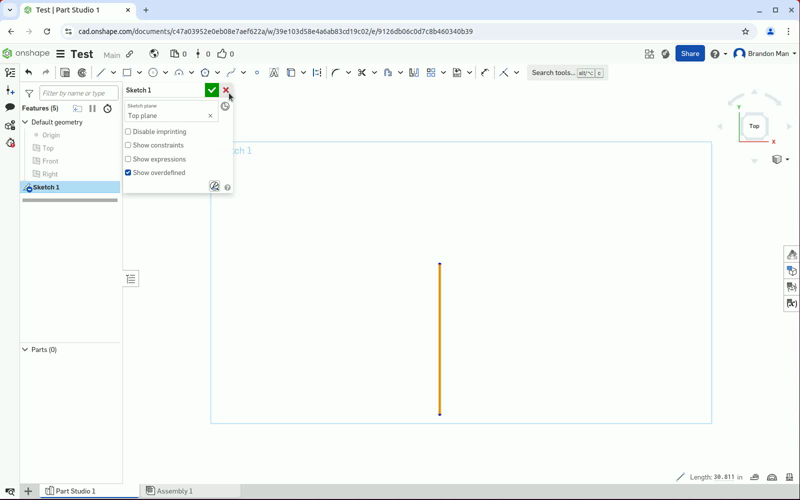
key(shift+h)
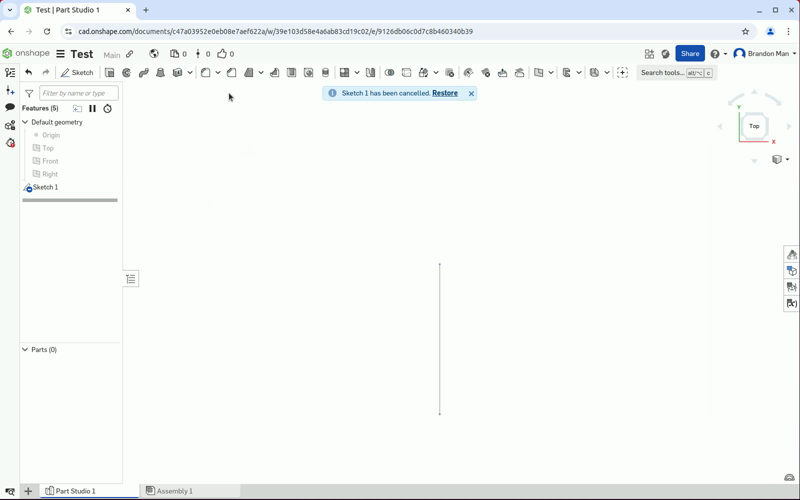
key(shift+s)
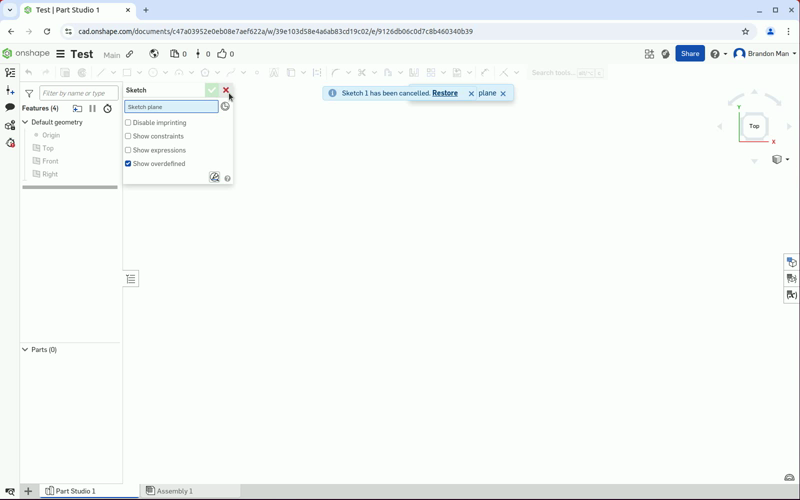
mouse_move(73, 150)
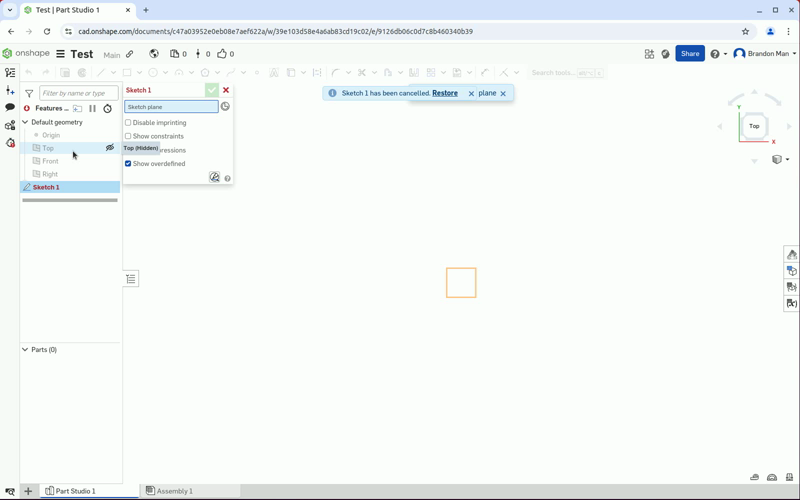
click(73, 150)
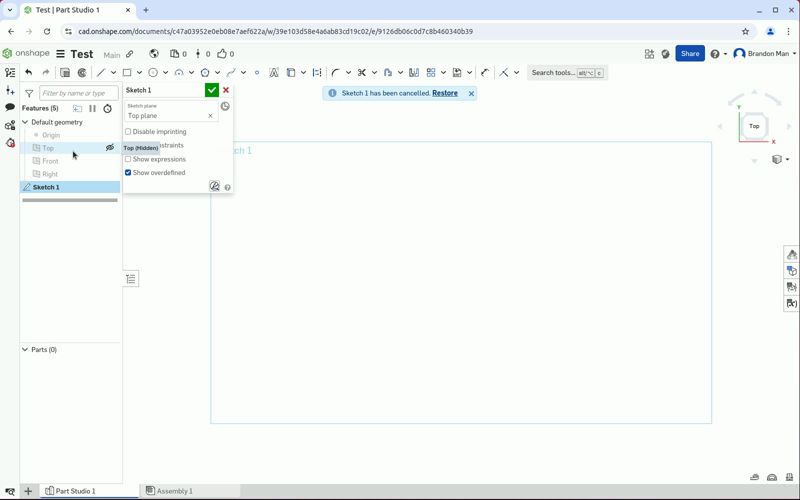
mouse_move(73, 352)
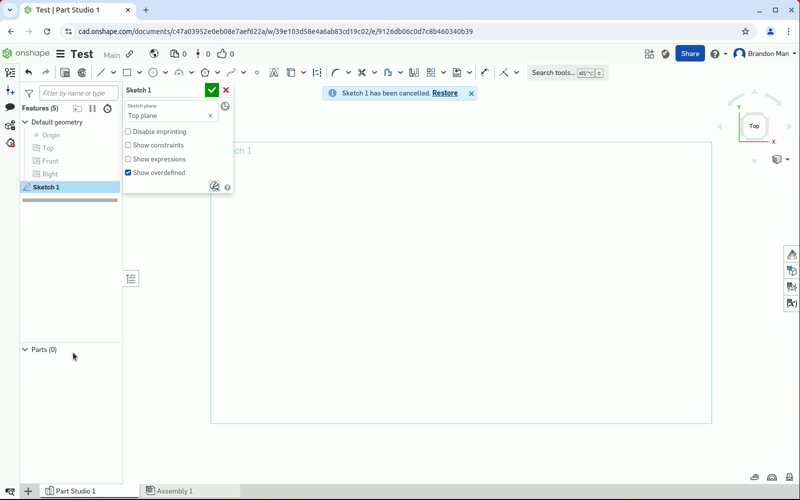
key(y)
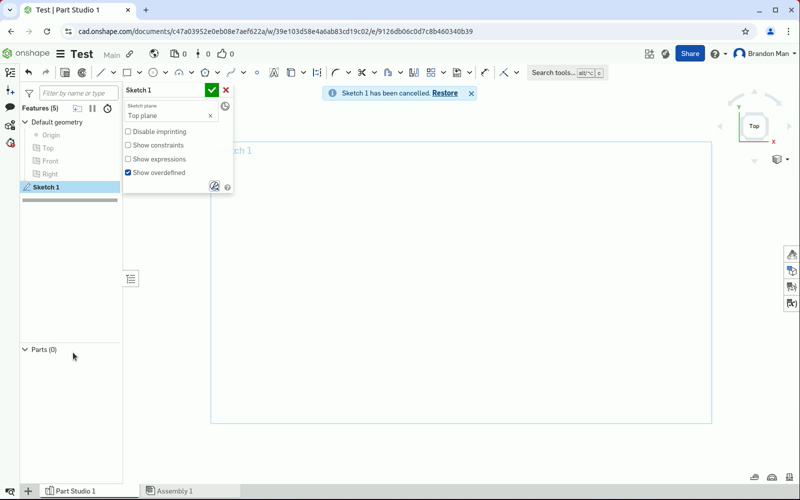
key(l)
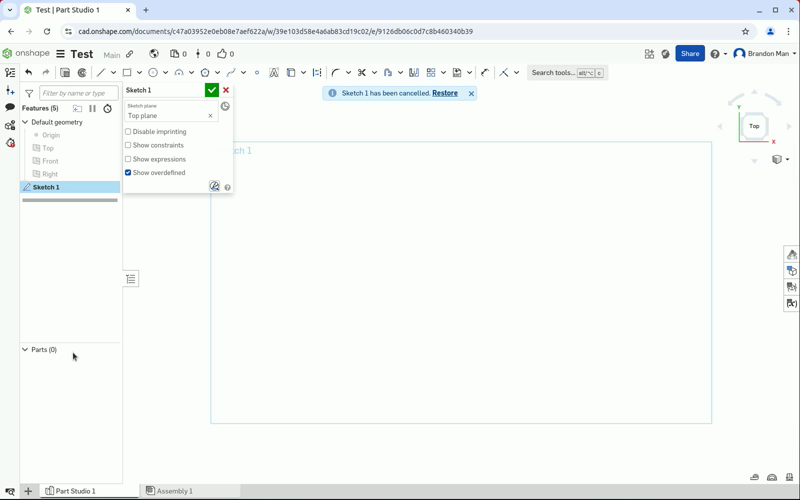
key_down(shift)
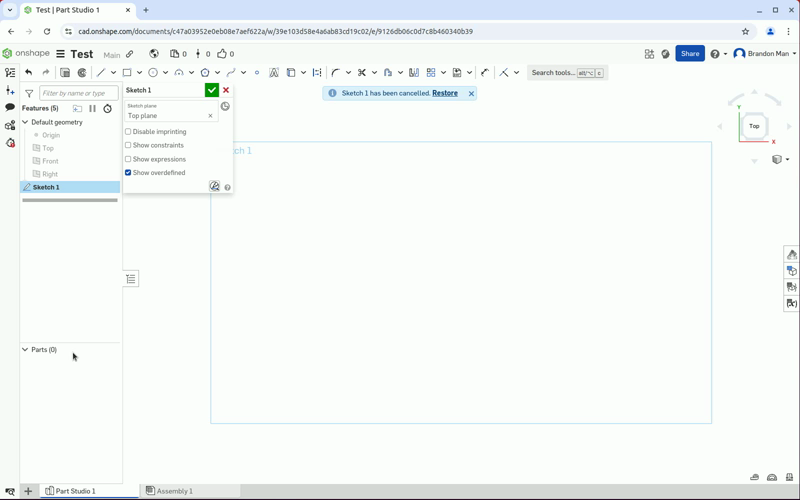
mouse_move(355, 332)
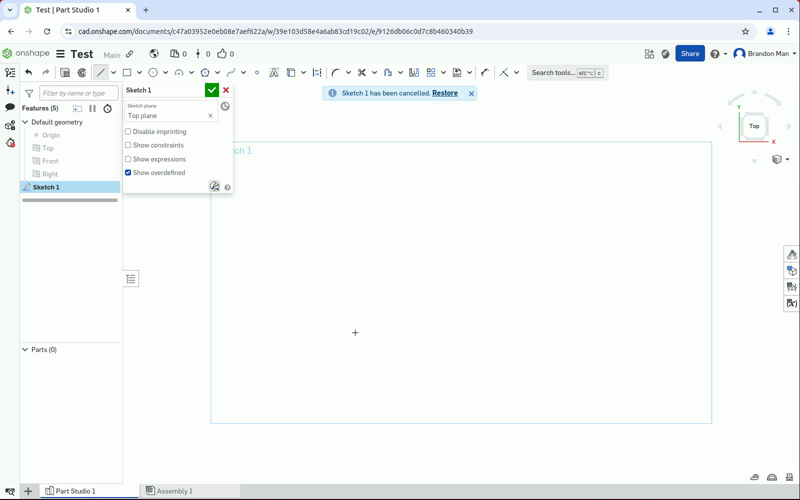
click(355, 332)
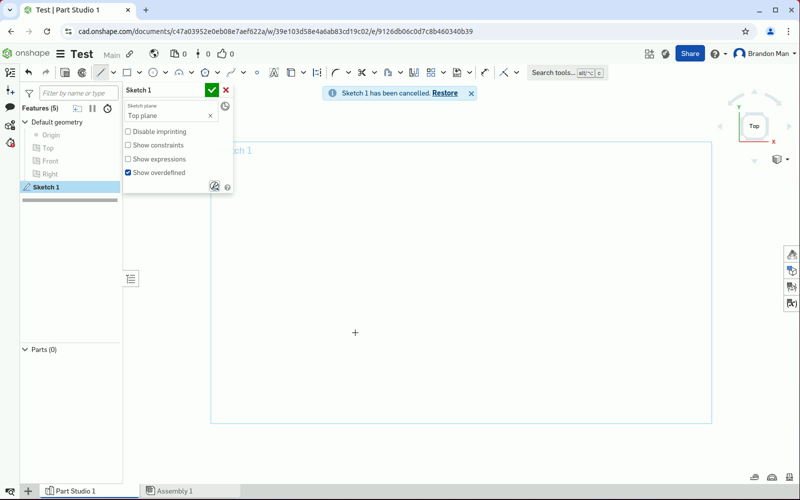
key_up(shift)
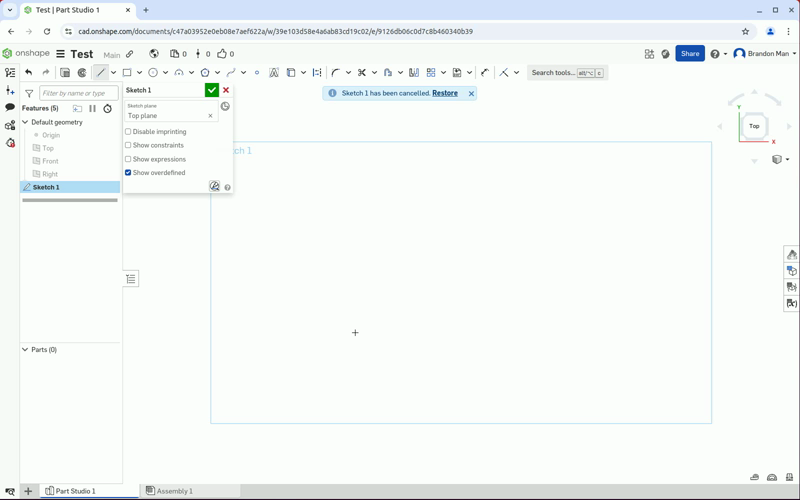
key_down(shift)
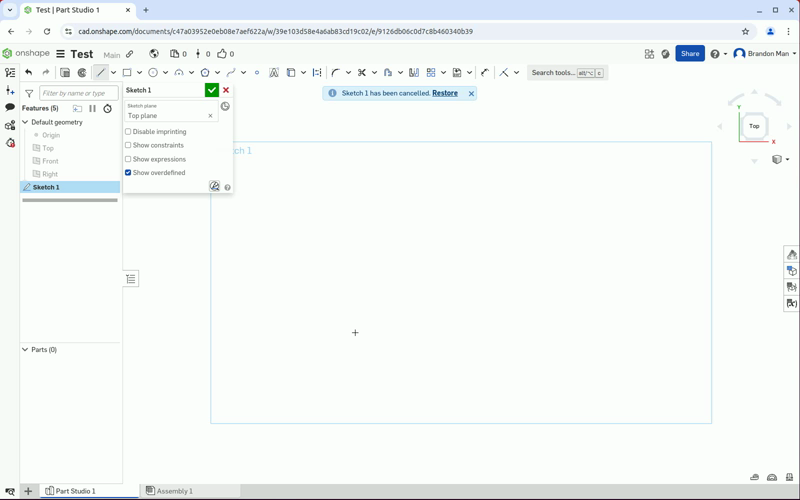
mouse_move(565, 332)
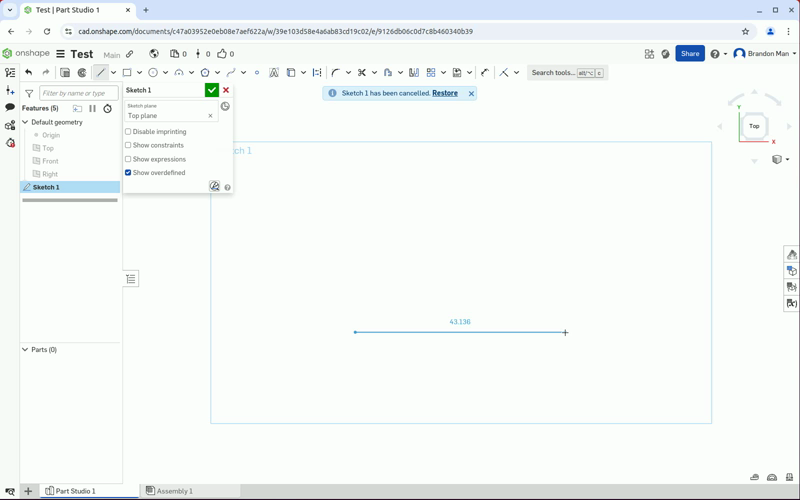
click(565, 332)
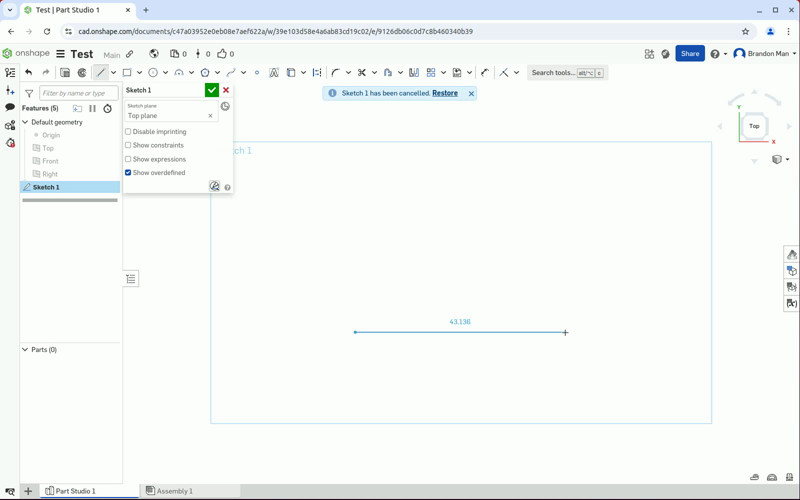
key_up(shift)
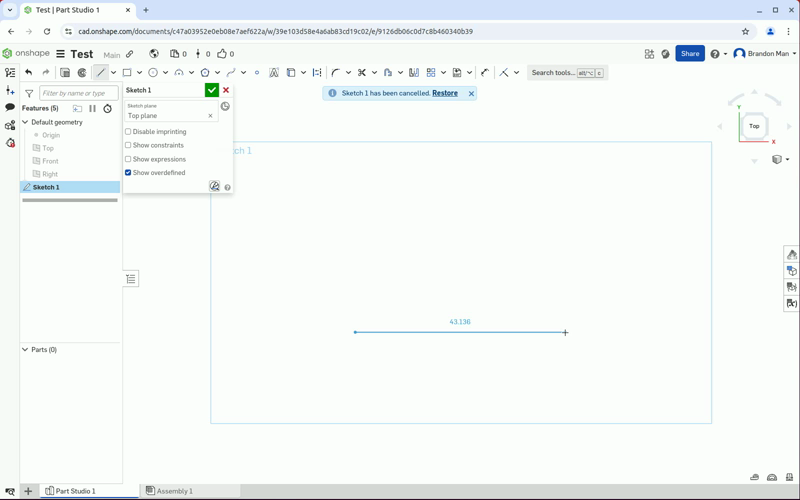
key_down(shift)
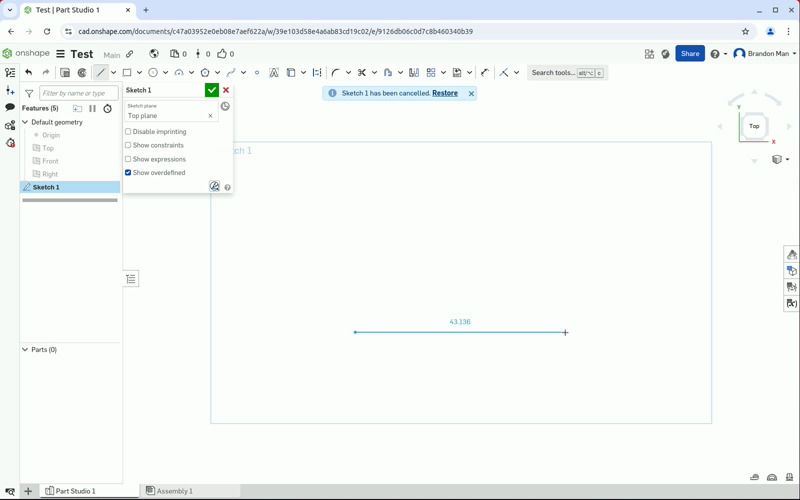
mouse_move(565, 234)
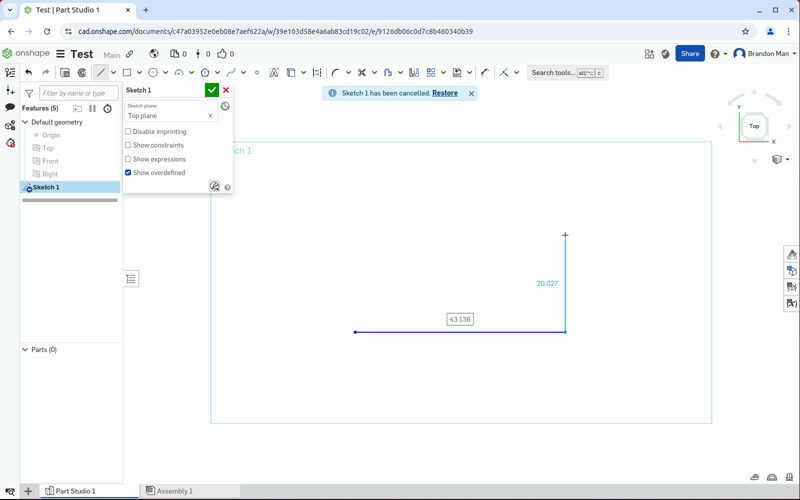
click(565, 234)
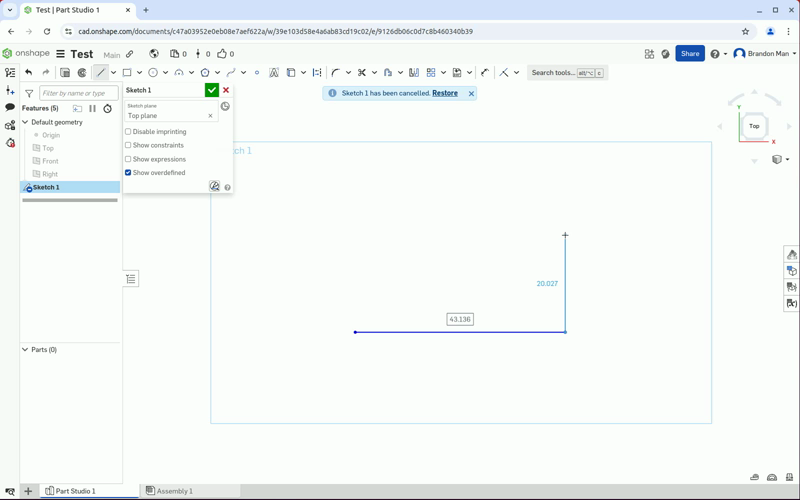
key_up(shift)
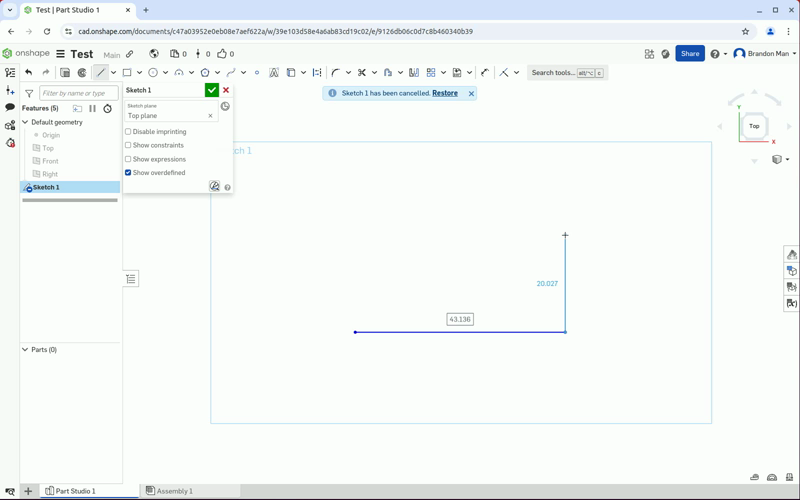
key_down(shift)
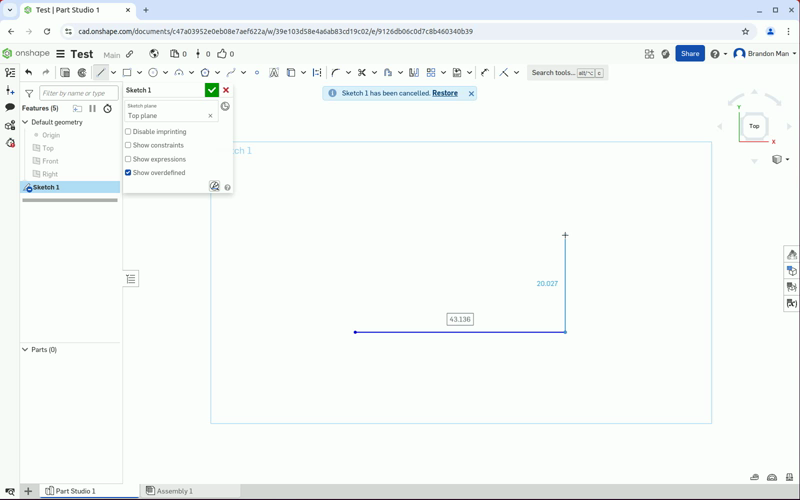
mouse_move(355, 234)
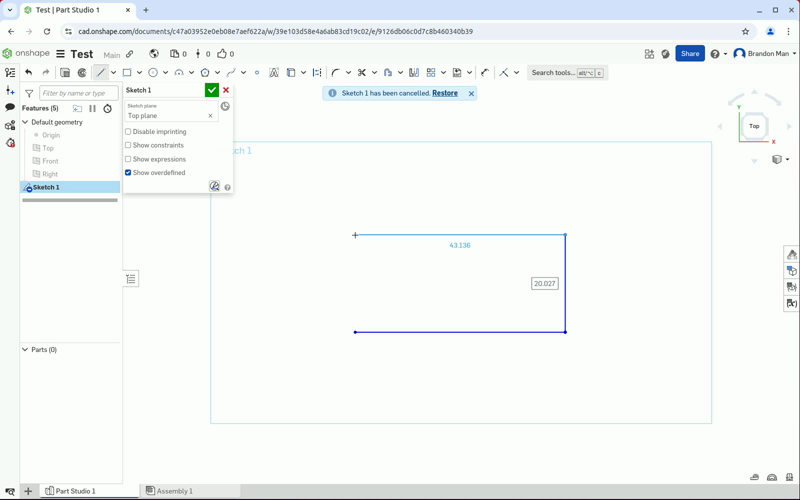
click(355, 234)
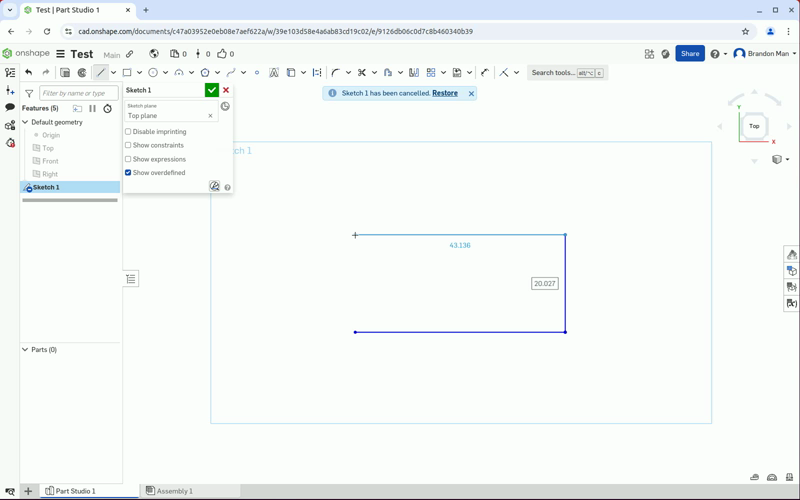
key_up(shift)
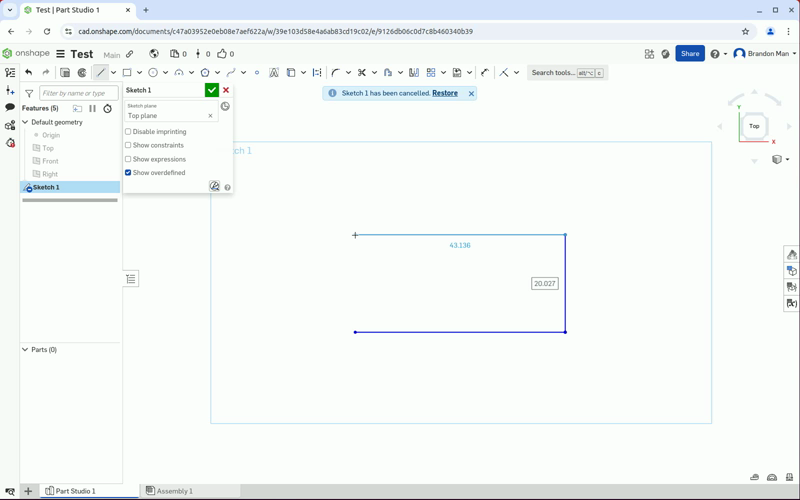
key_down(shift)
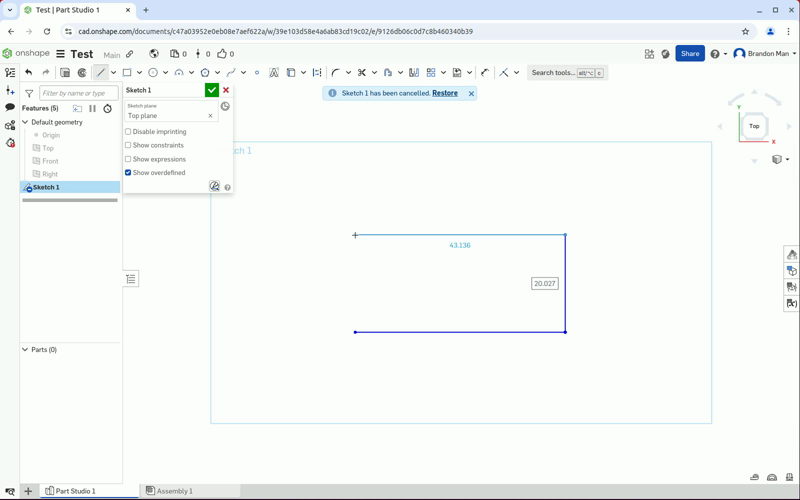
mouse_move(355, 332)
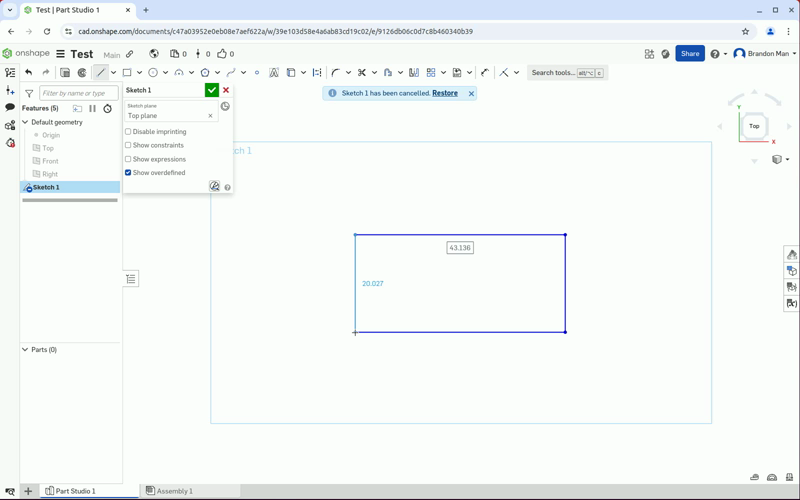
key_up(shift)
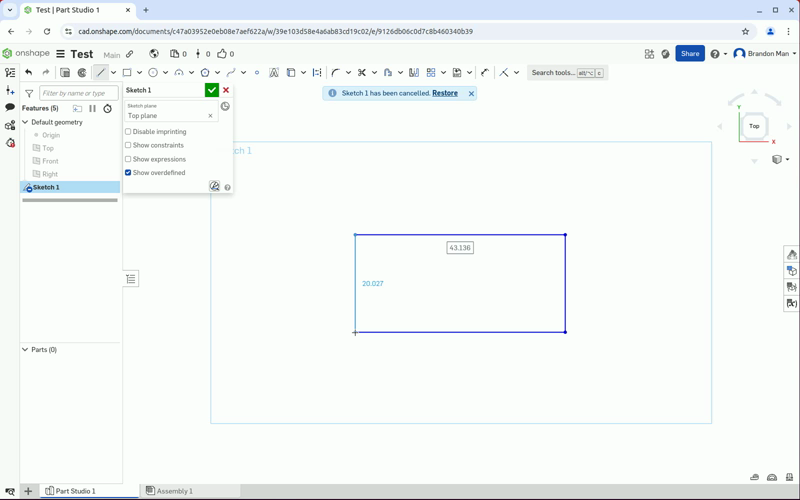
click(355, 332)
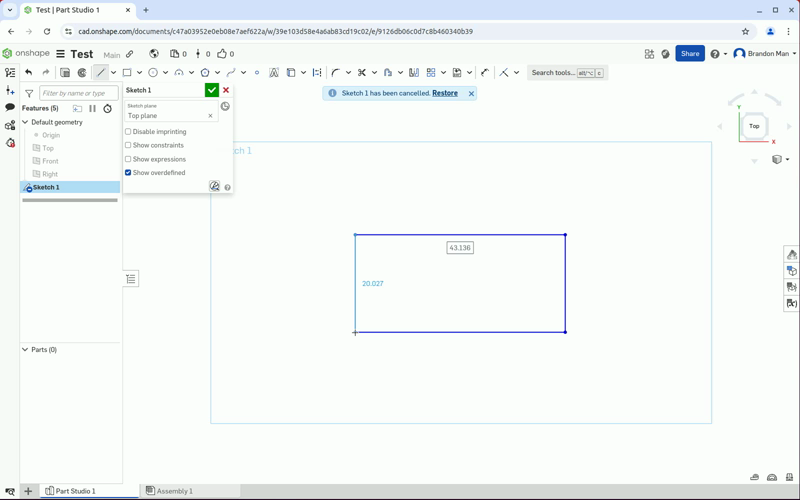
key(esc)
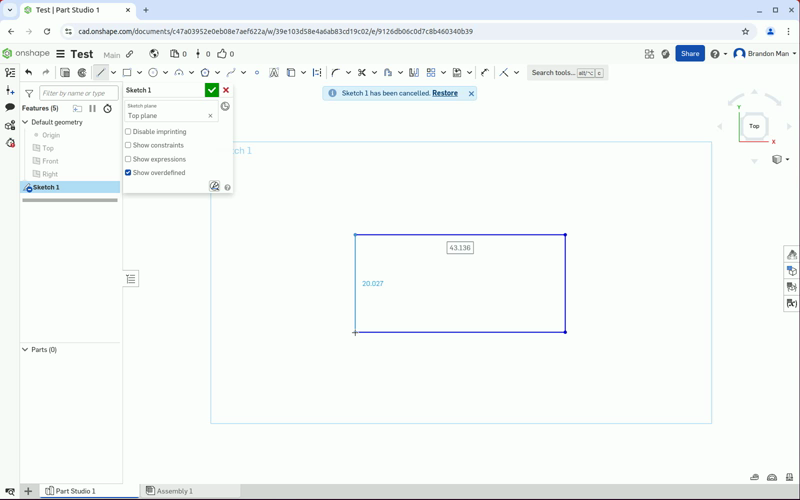
key(l)
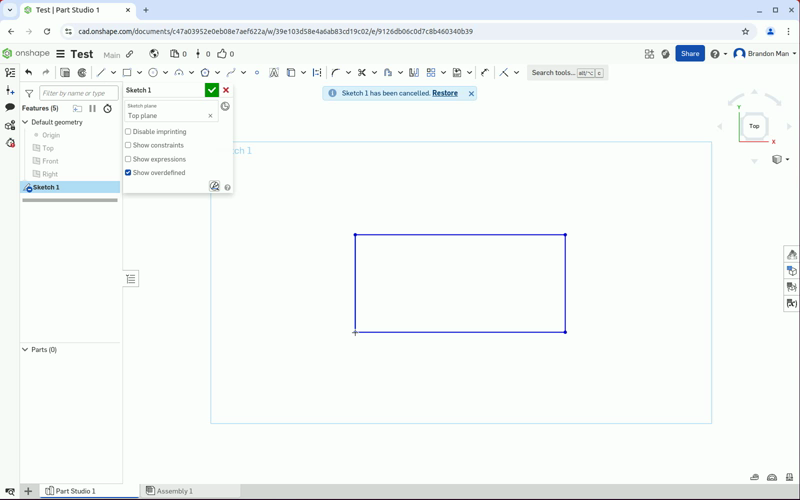
key_down(shift)
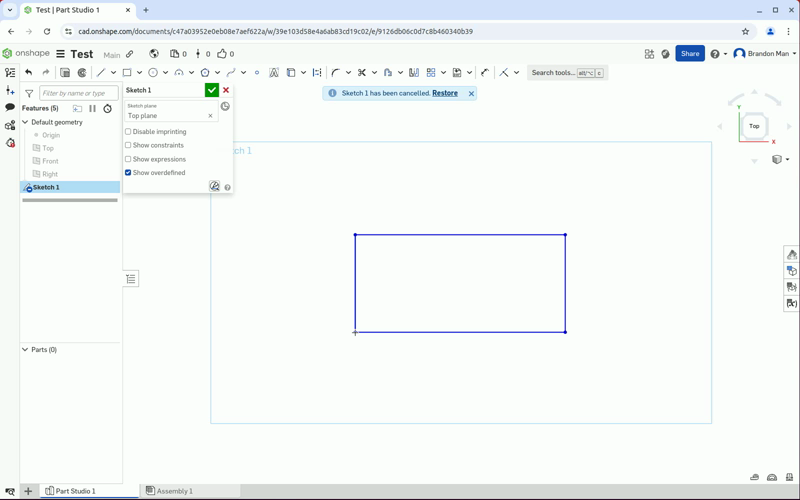
mouse_move(357, 330)
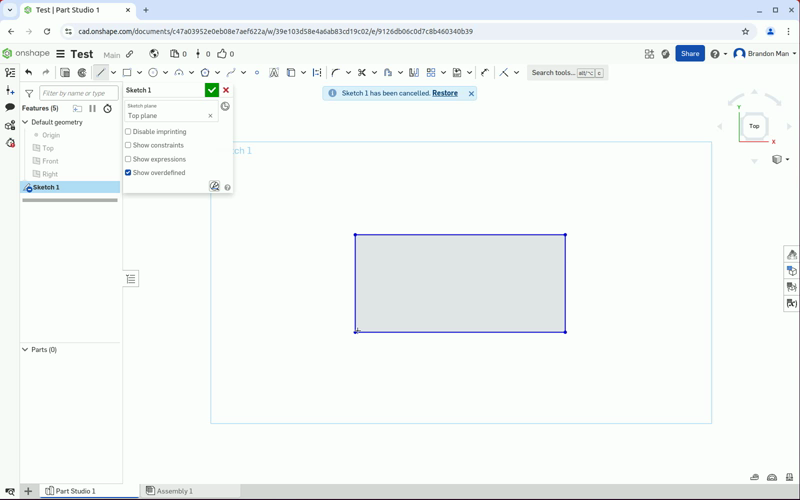
scroll(6)
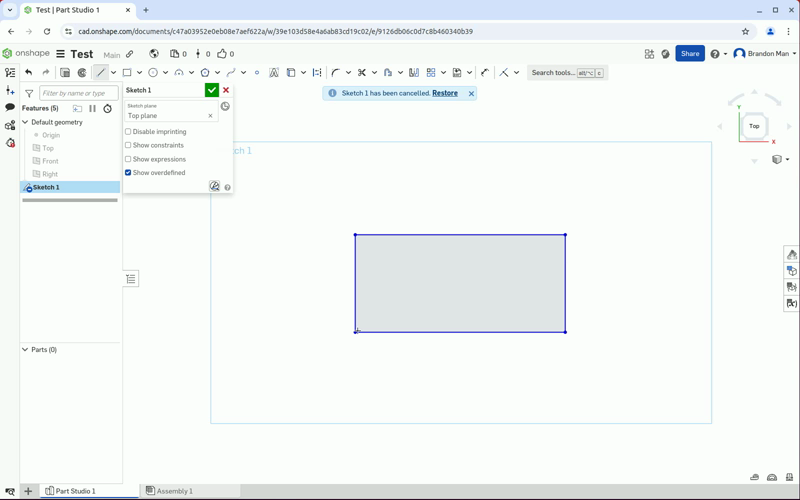
scroll(6)
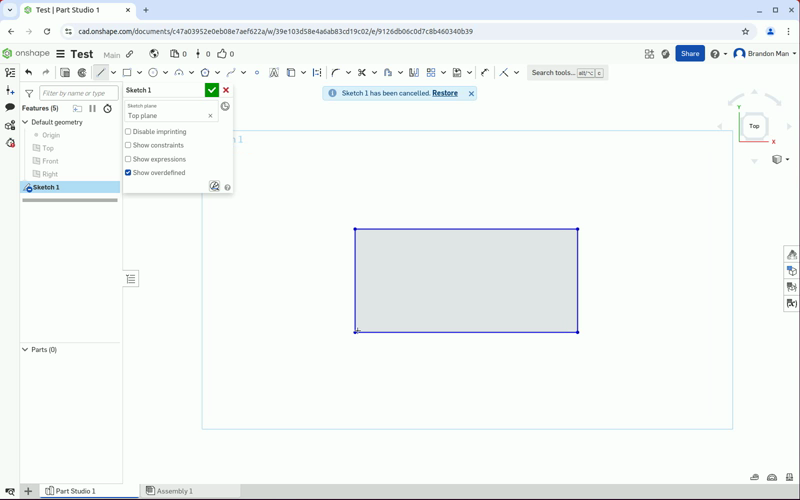
scroll(6)
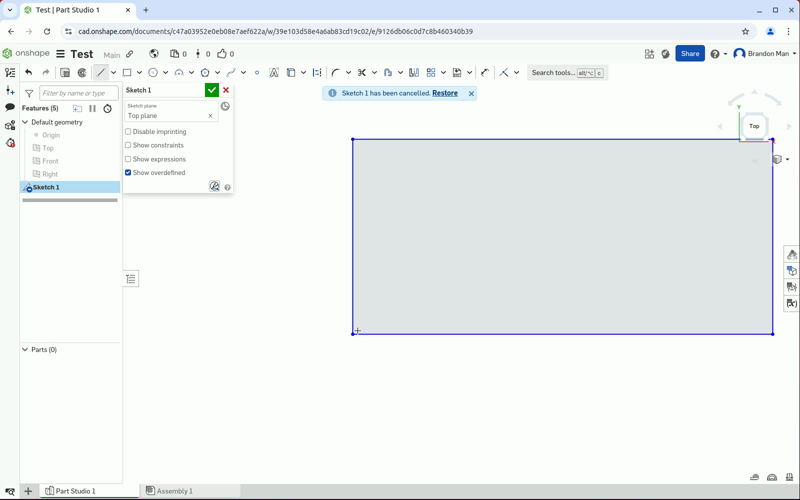
scroll(6)
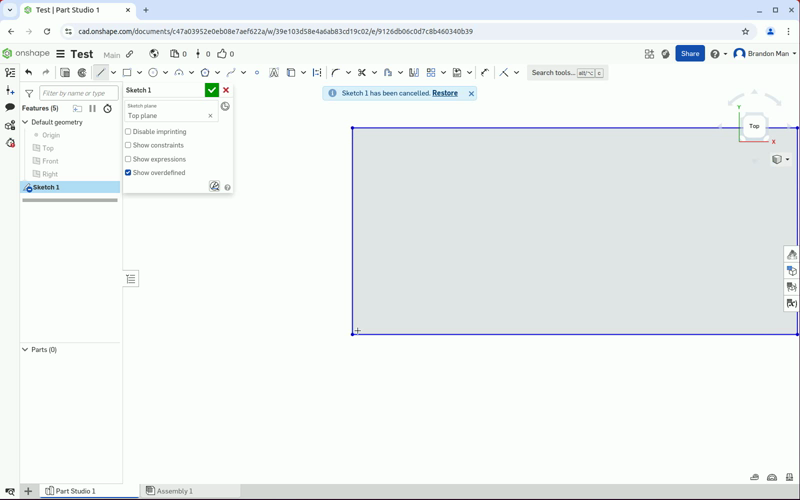
scroll(6)
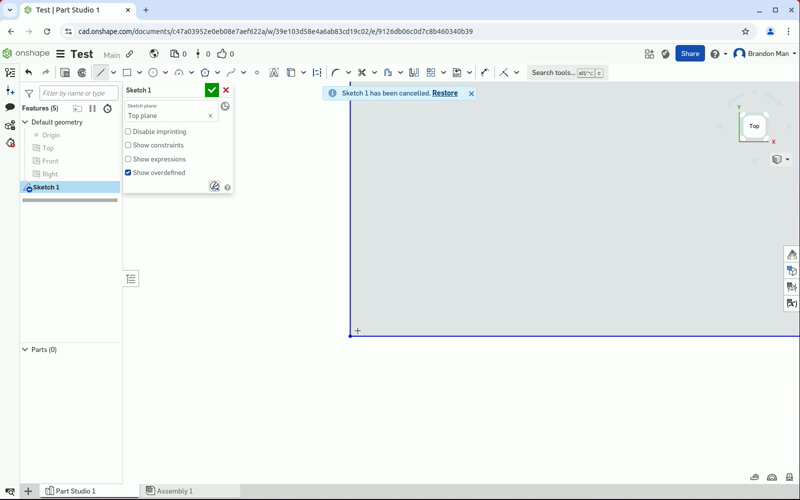
scroll(6)
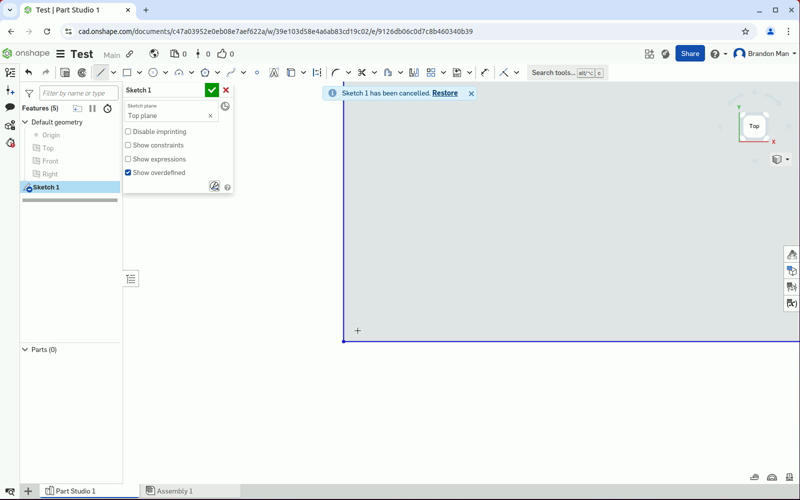
scroll(6)
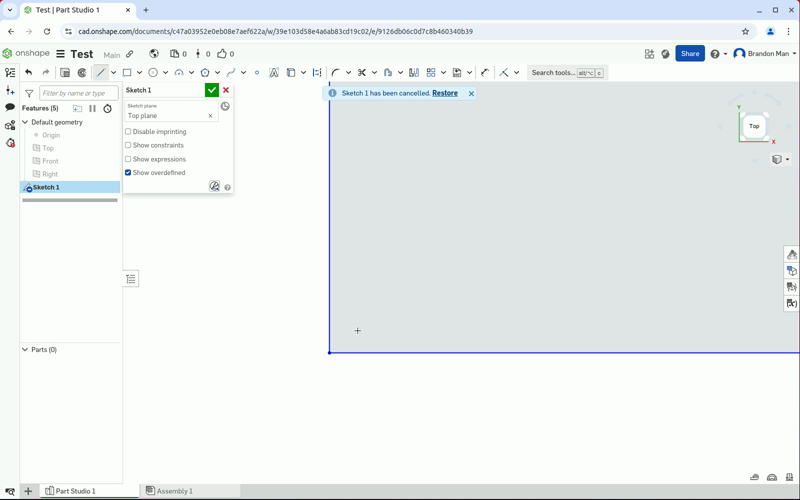
click(357, 330)
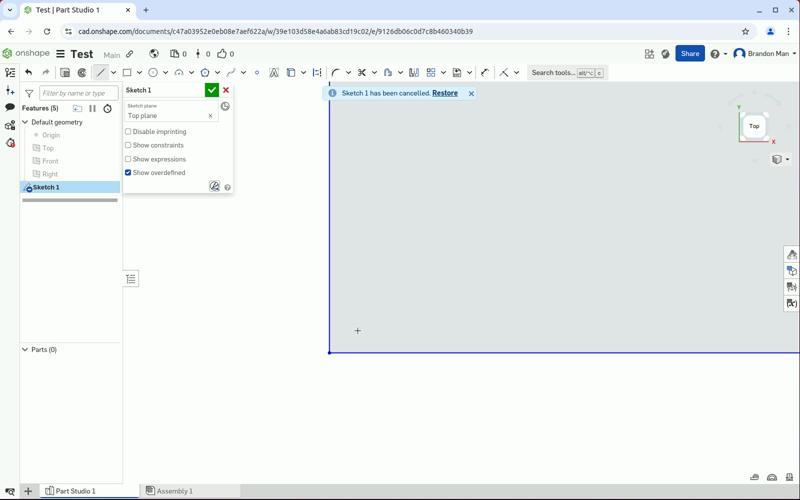
scroll(-6)
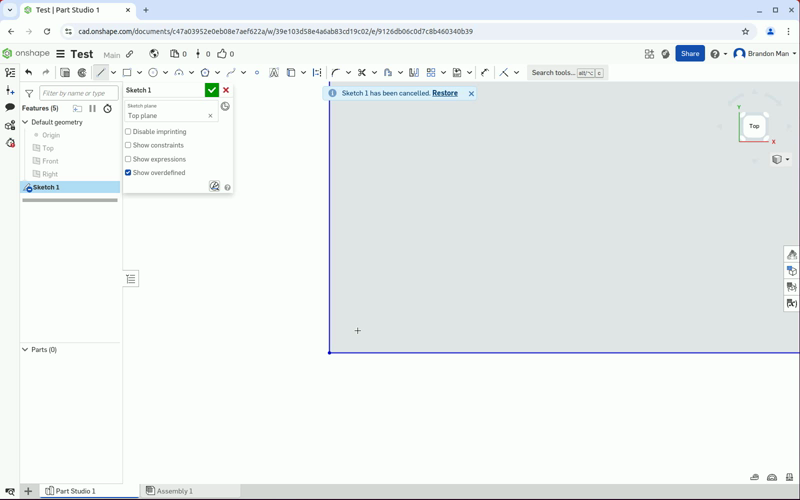
scroll(-6)
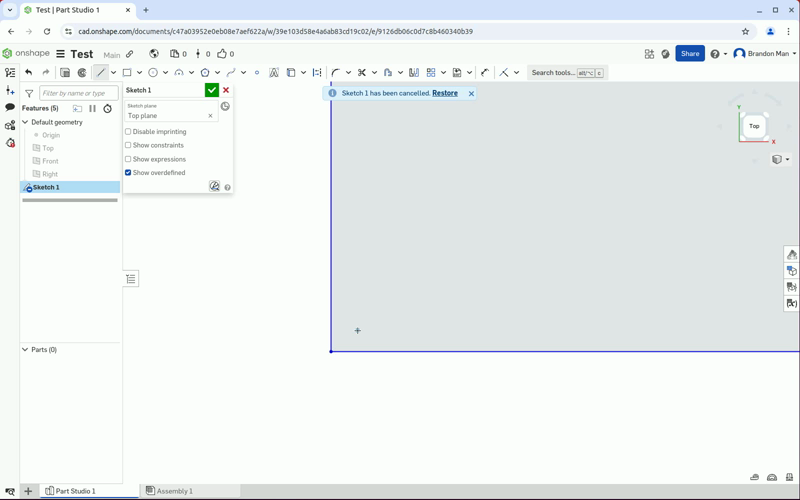
scroll(-6)
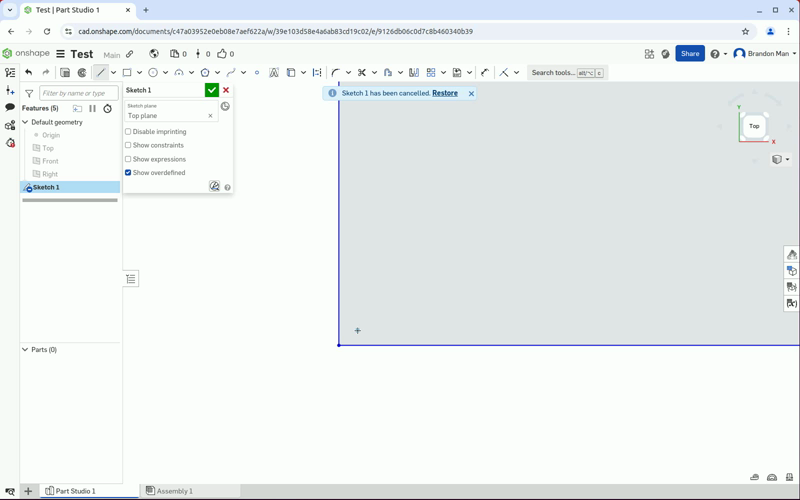
scroll(-6)
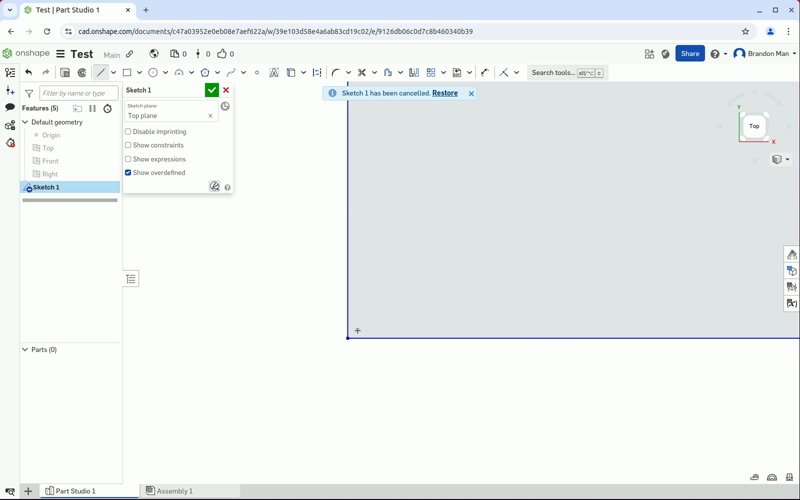
scroll(-6)
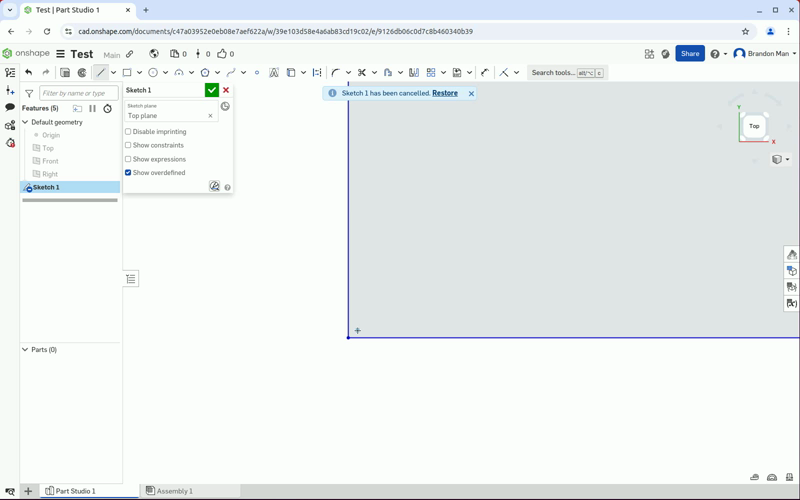
scroll(-6)
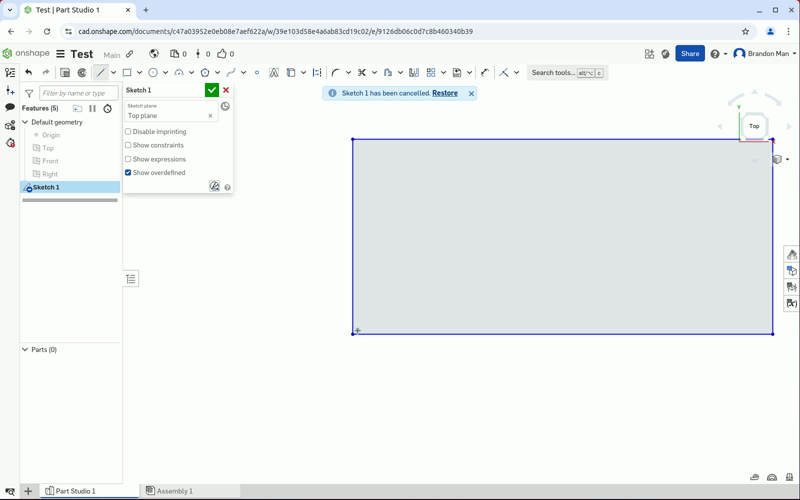
scroll(-6)
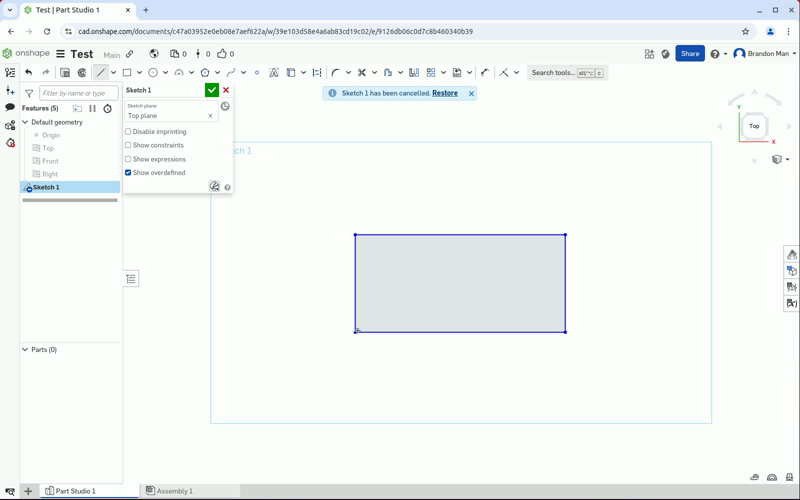
key_up(shift)
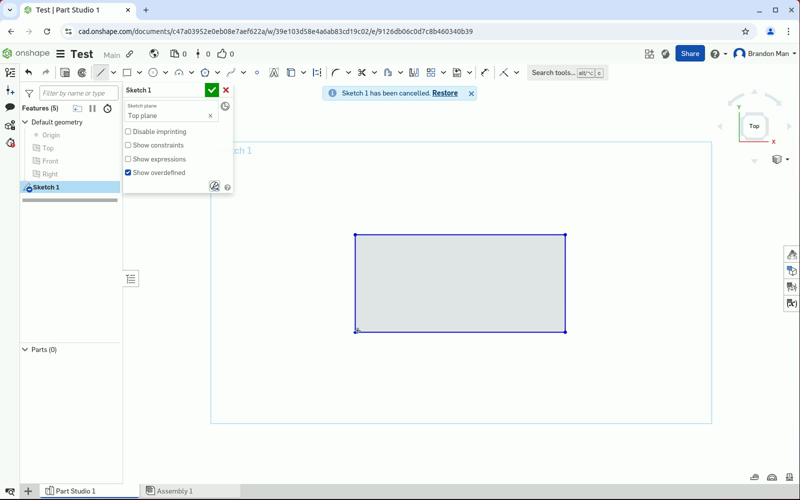
key_down(shift)
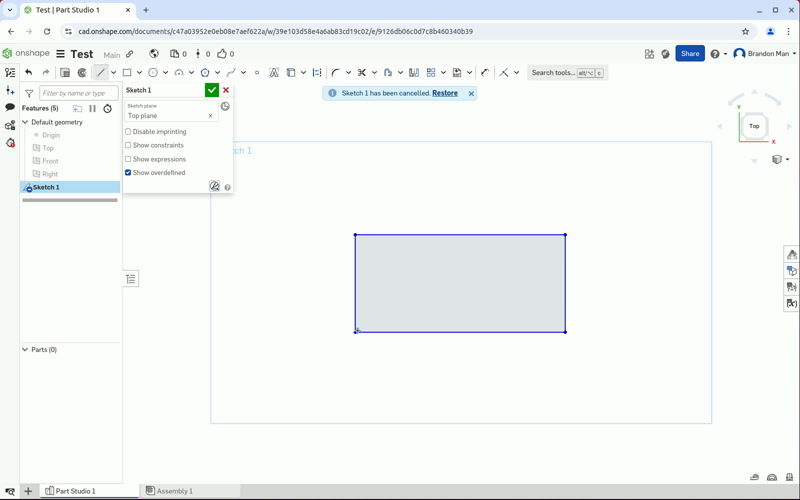
mouse_move(563, 330)
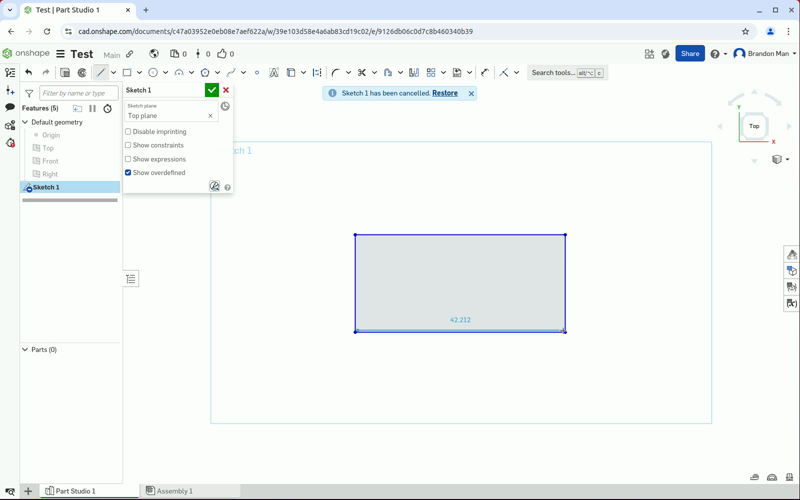
scroll(6)
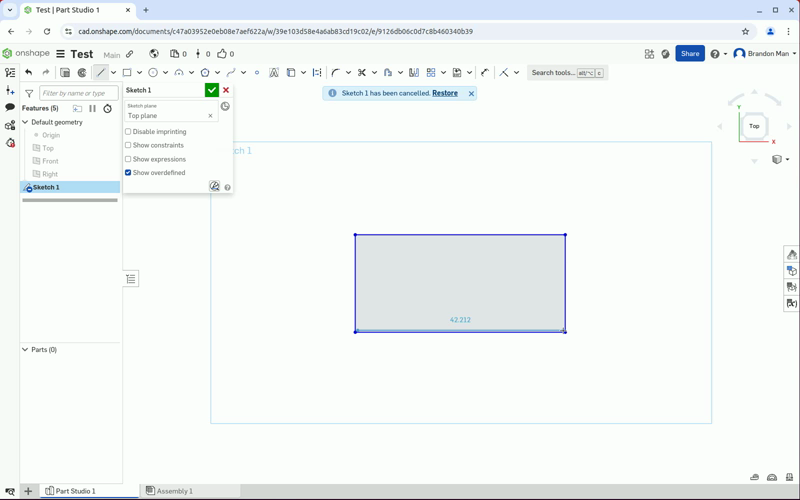
scroll(6)
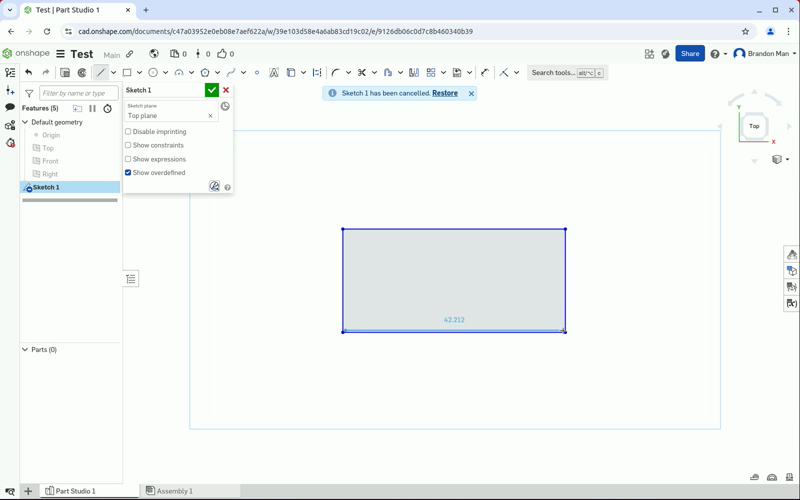
scroll(6)
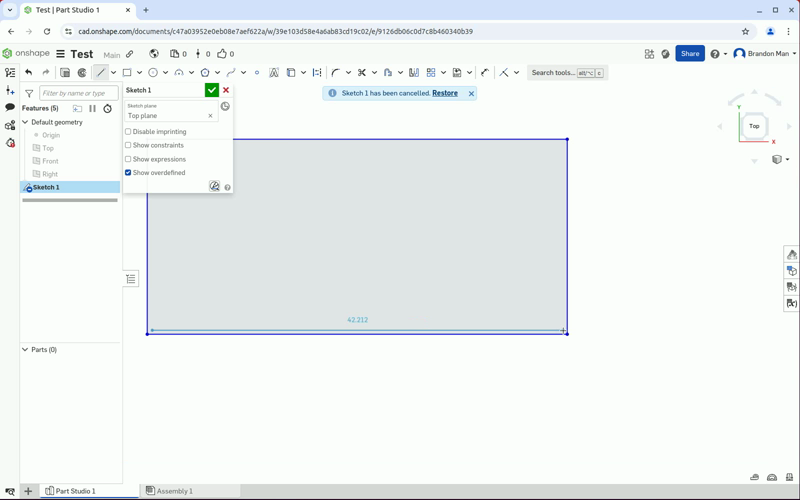
scroll(6)
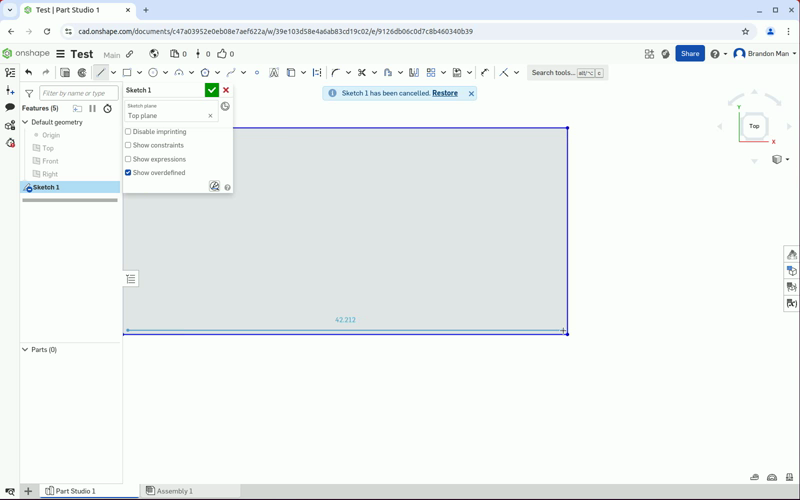
scroll(6)
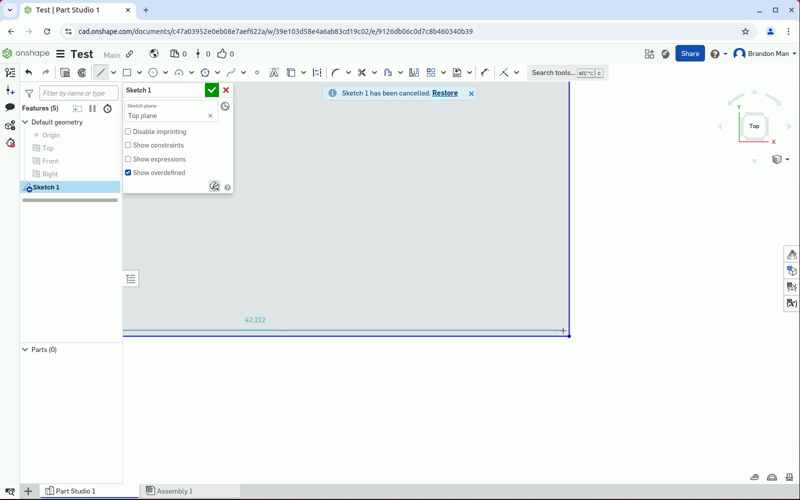
scroll(6)
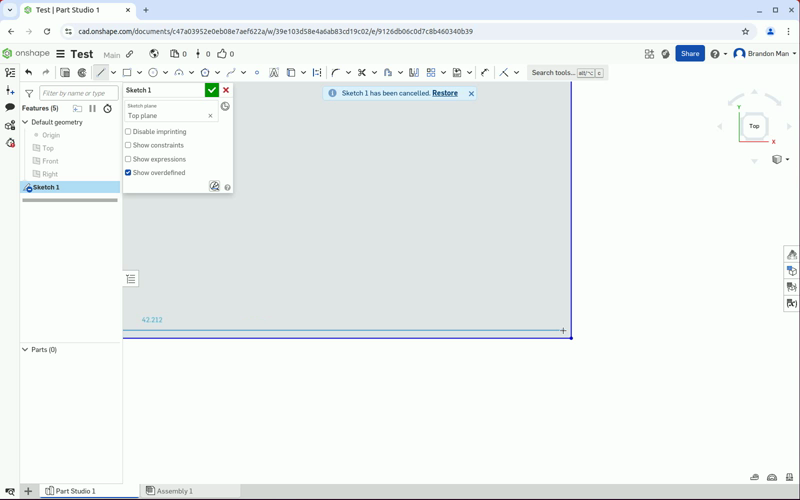
scroll(6)
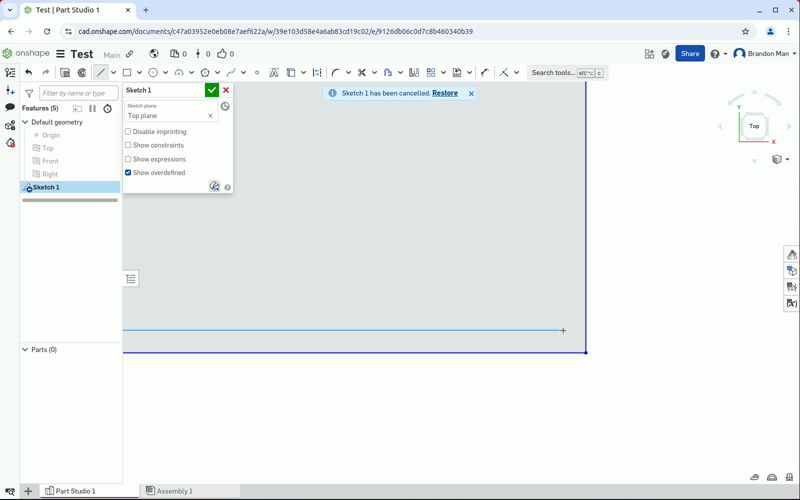
click(563, 330)
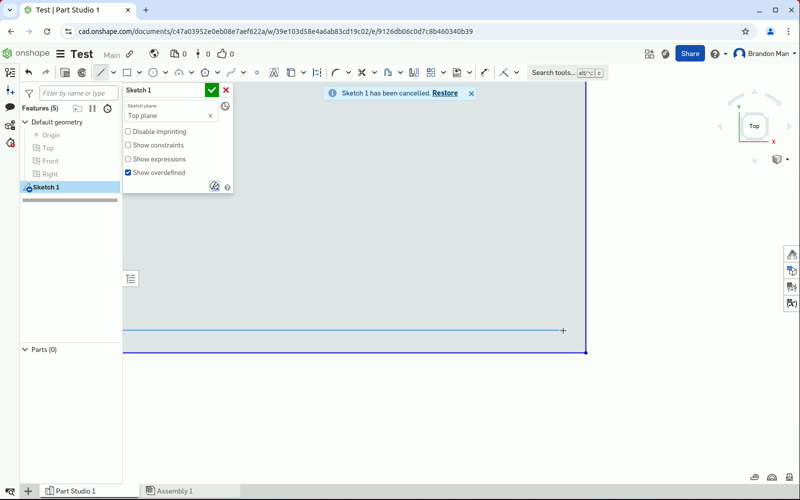
scroll(-6)
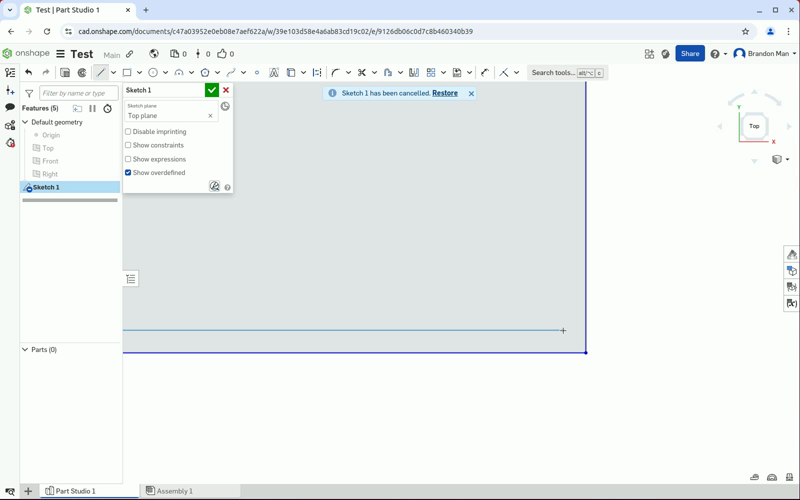
scroll(-6)
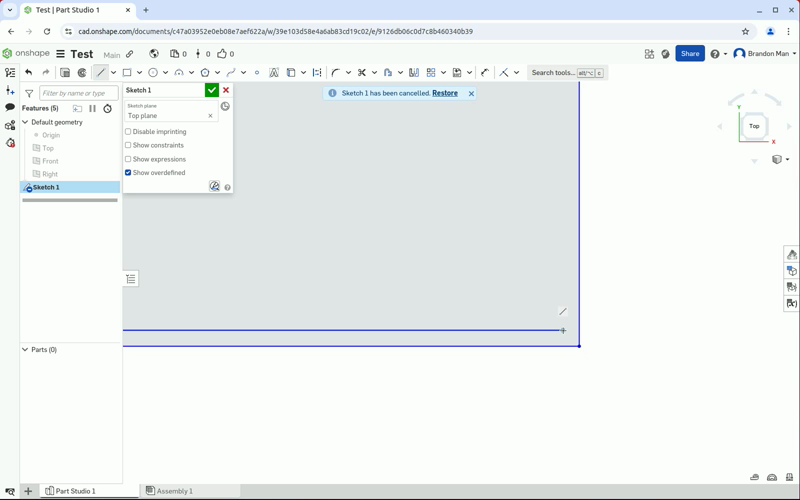
scroll(-6)
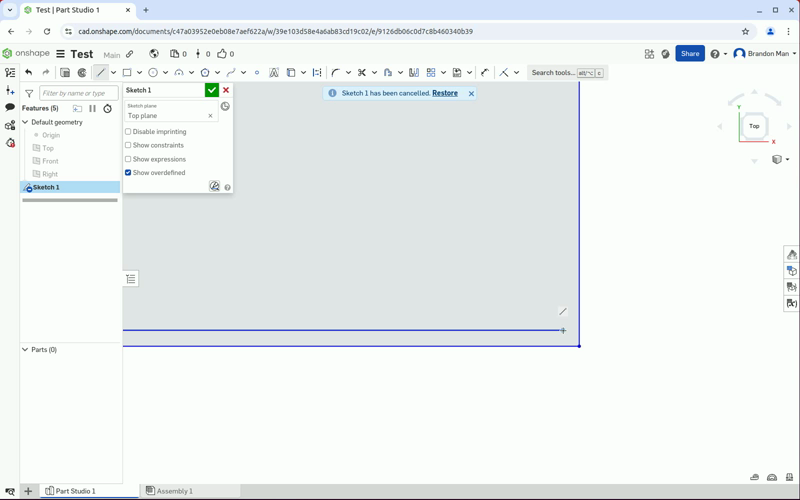
scroll(-6)
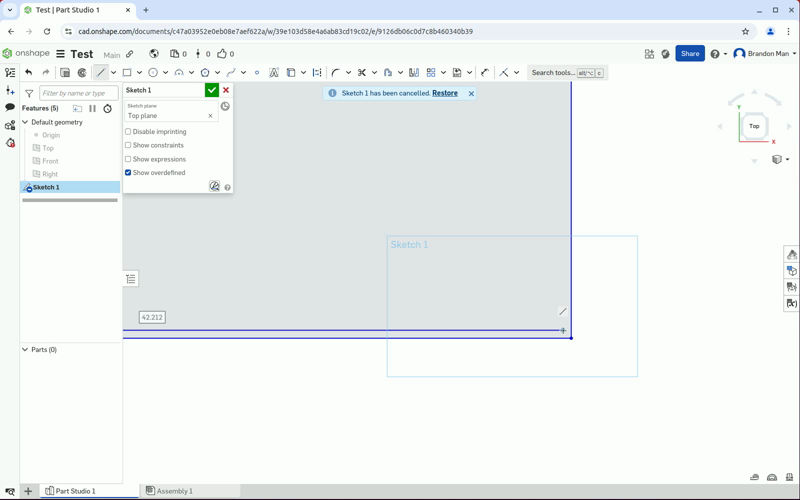
scroll(-6)
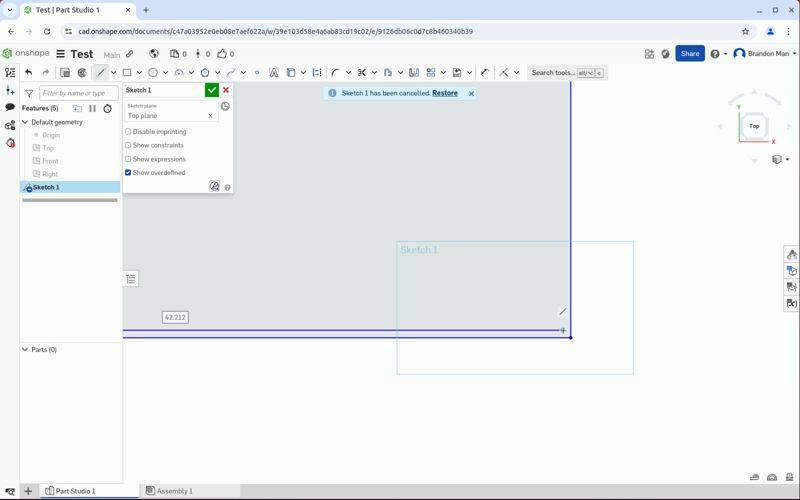
scroll(-6)
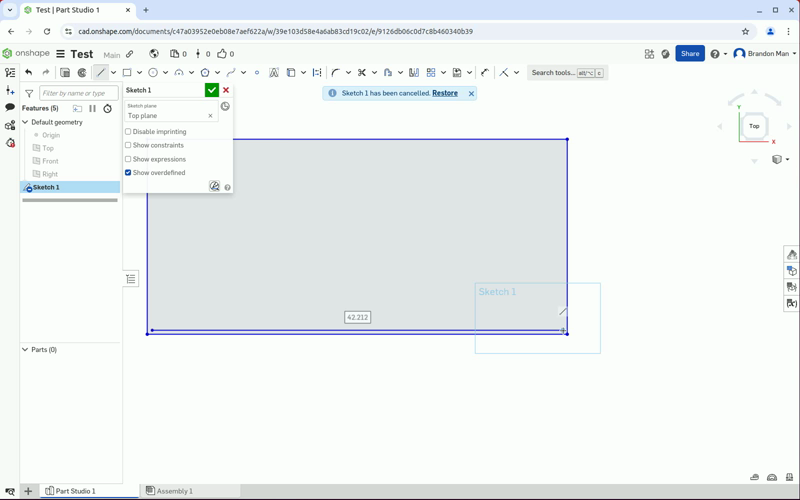
scroll(-6)
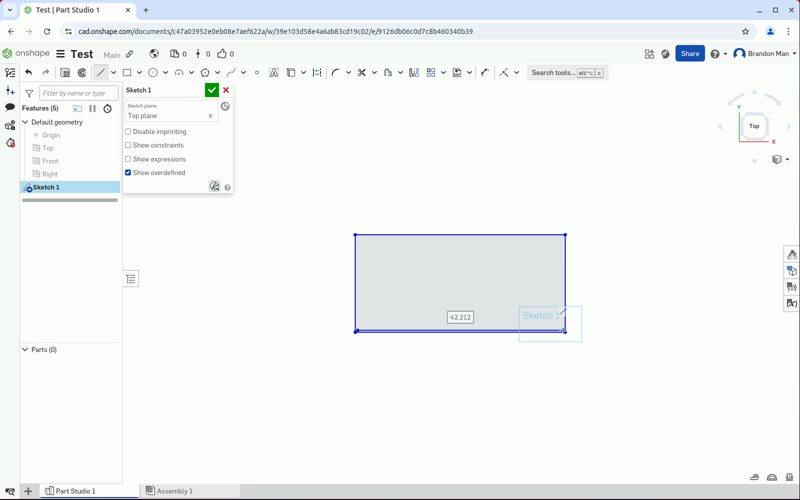
key_up(shift)
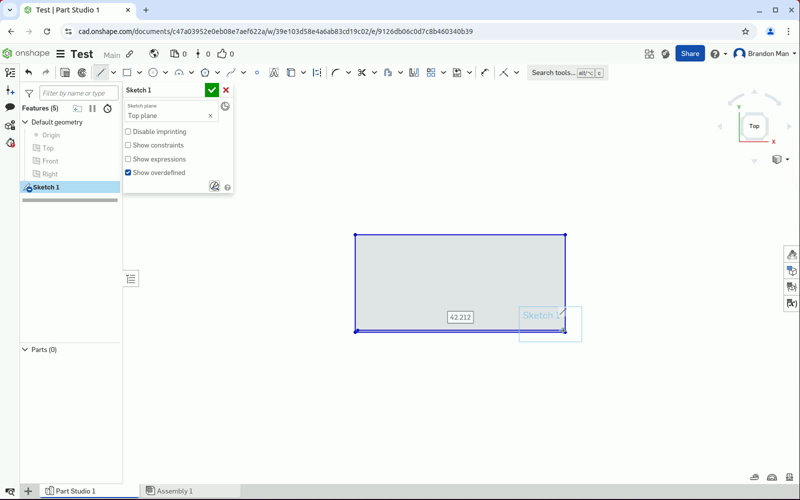
key_down(shift)
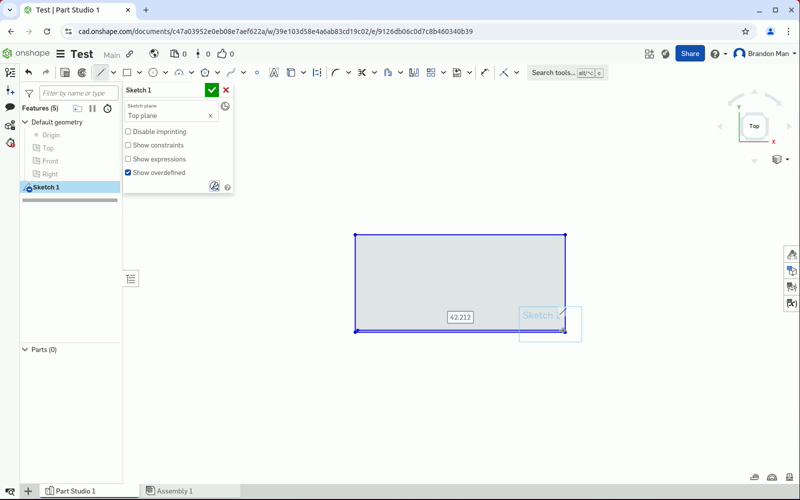
mouse_move(563, 237)
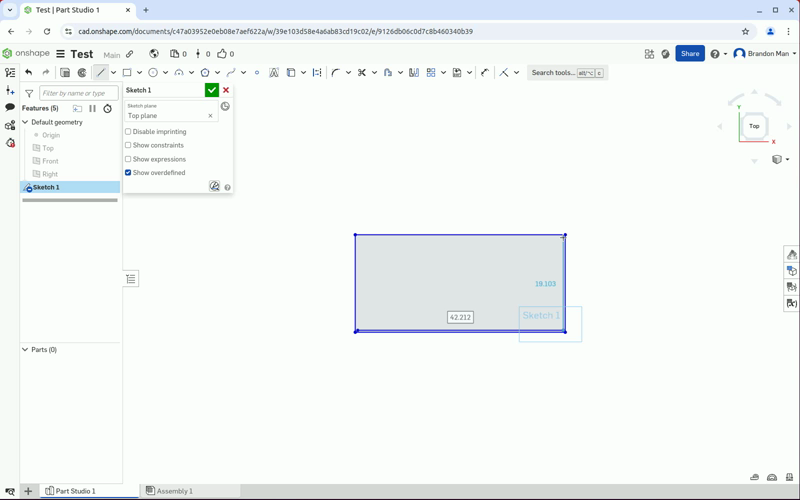
scroll(6)
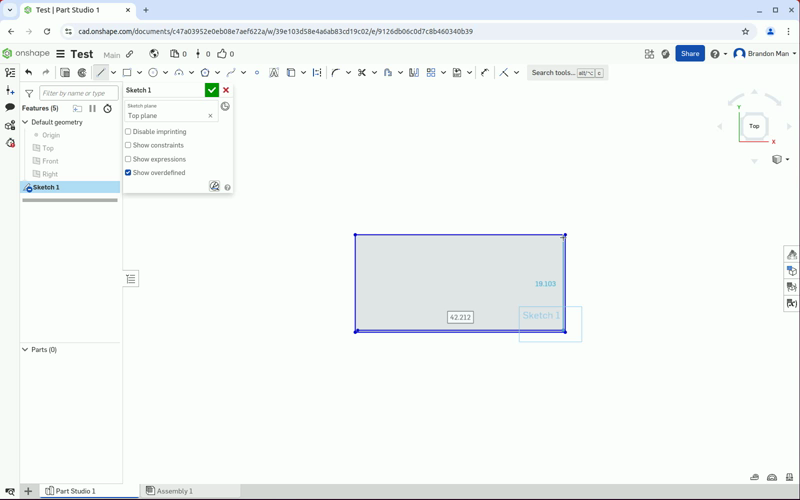
scroll(6)
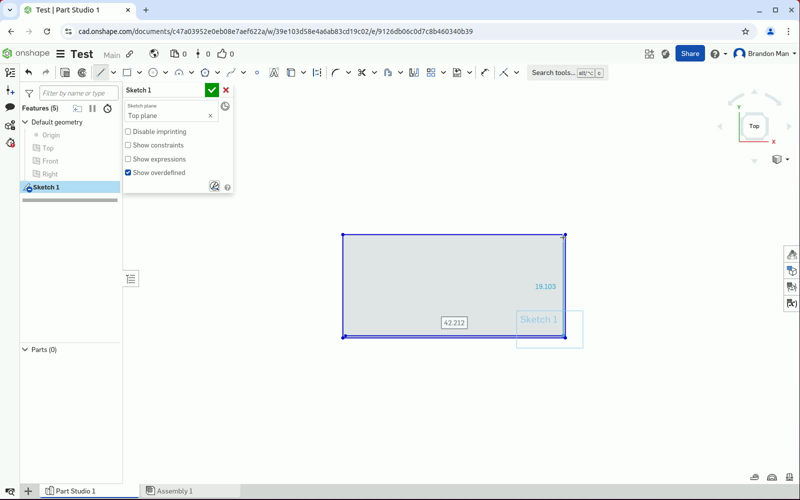
scroll(6)
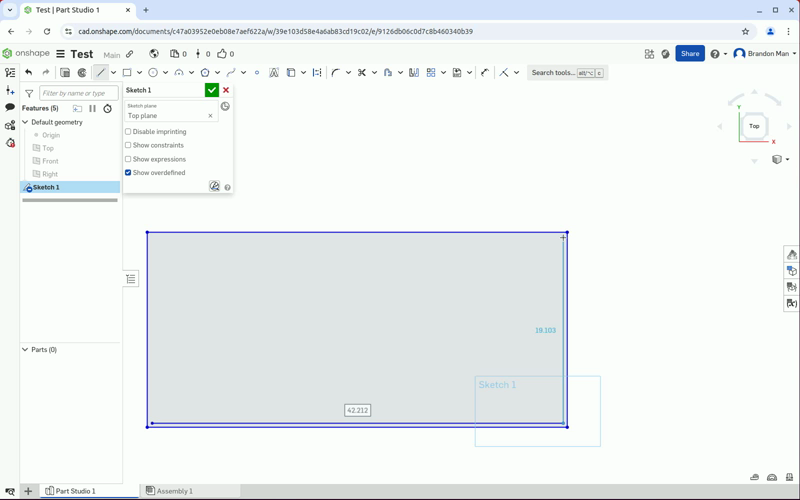
scroll(6)
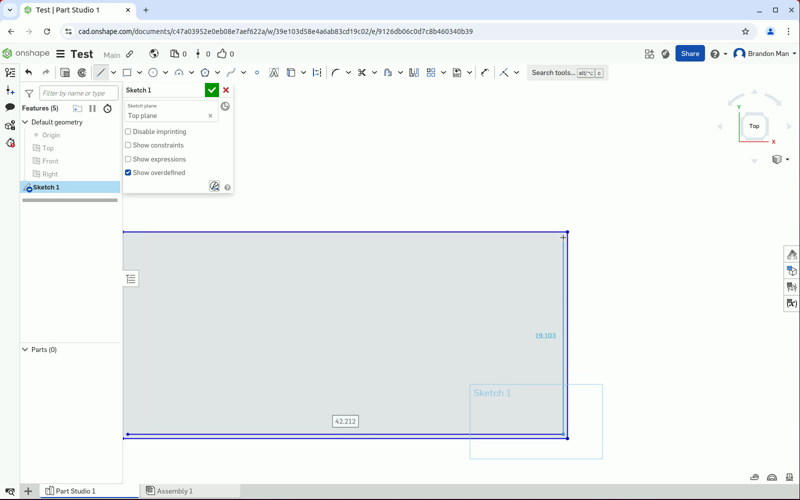
scroll(6)
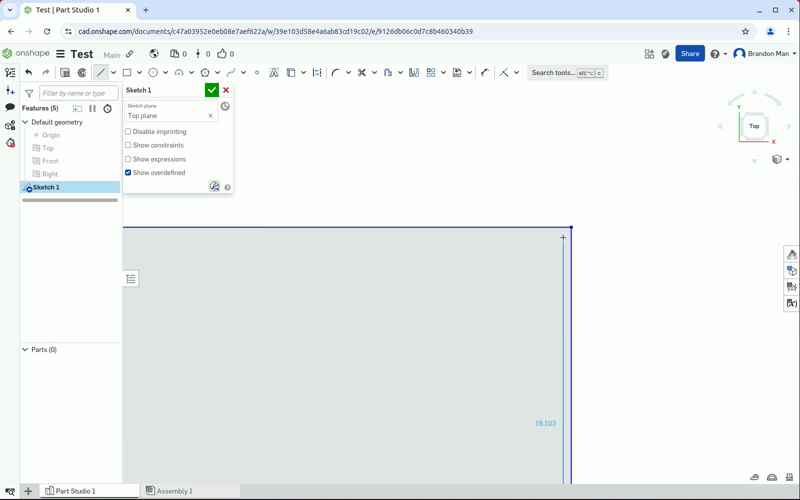
scroll(6)
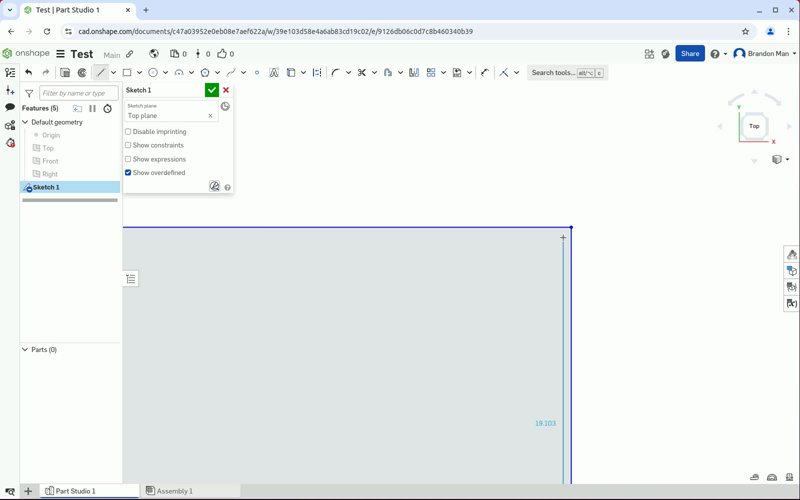
scroll(6)
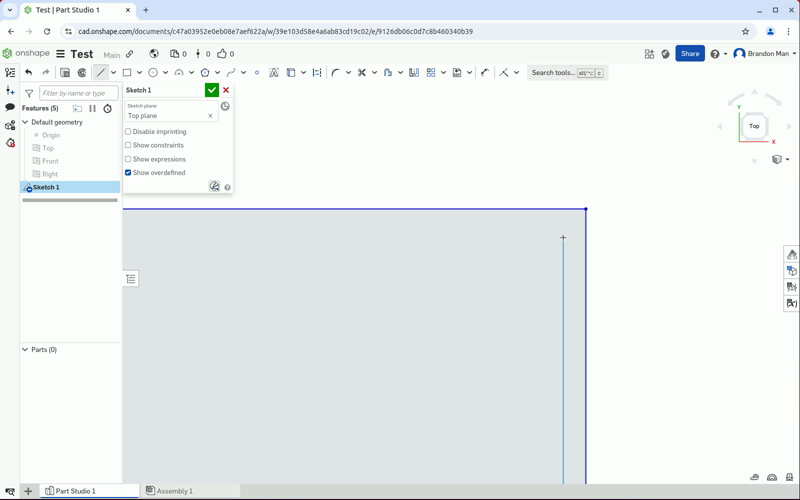
click(563, 237)
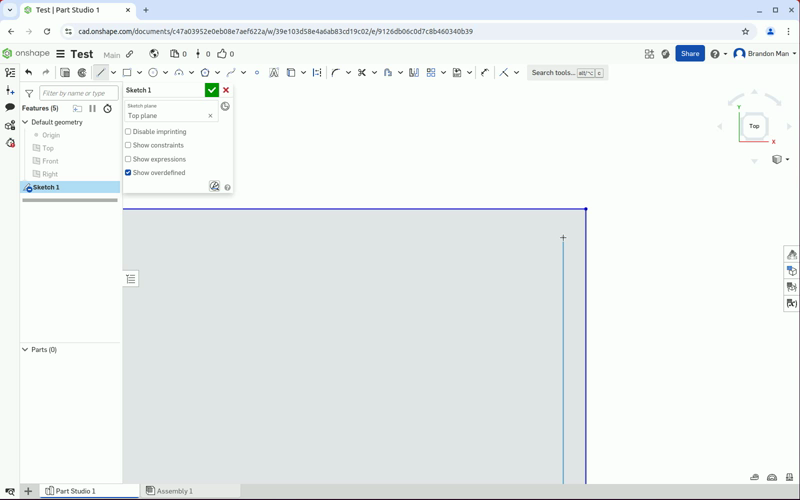
scroll(-6)
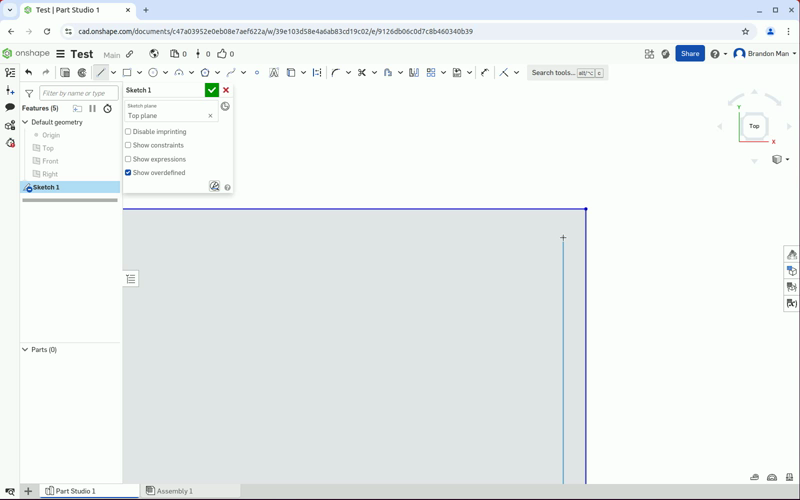
scroll(-6)
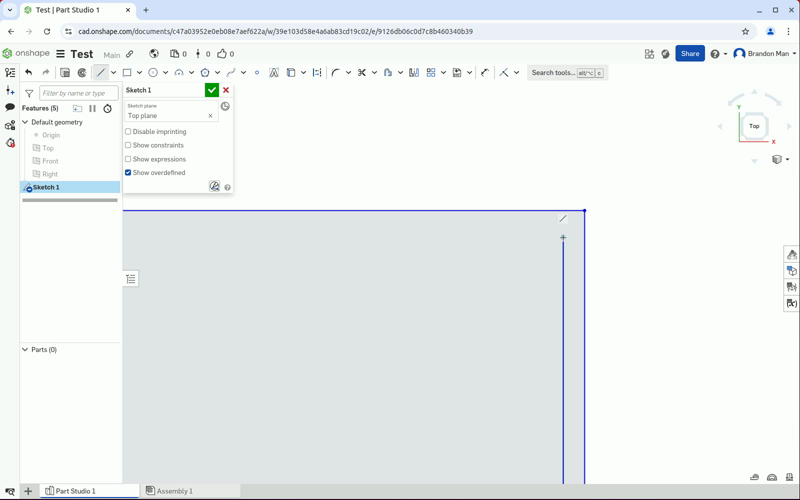
scroll(-6)
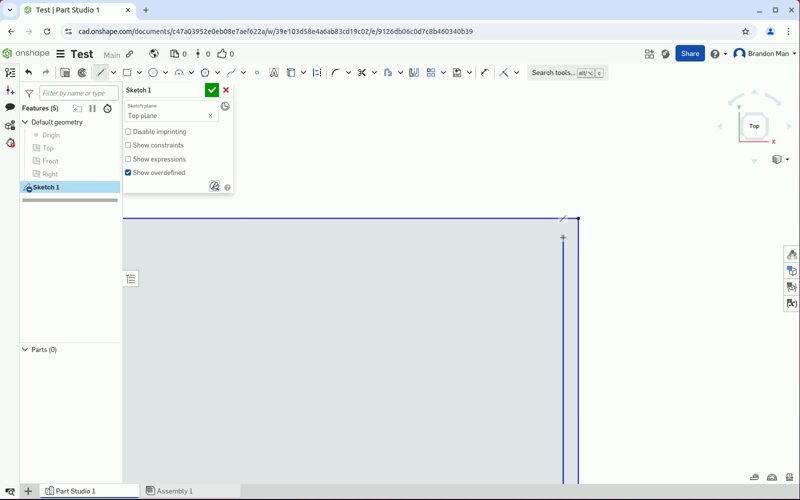
scroll(-6)
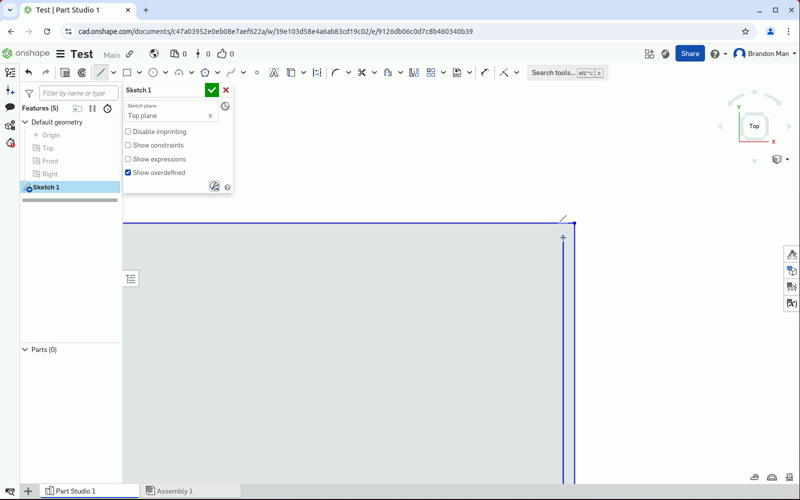
scroll(-6)
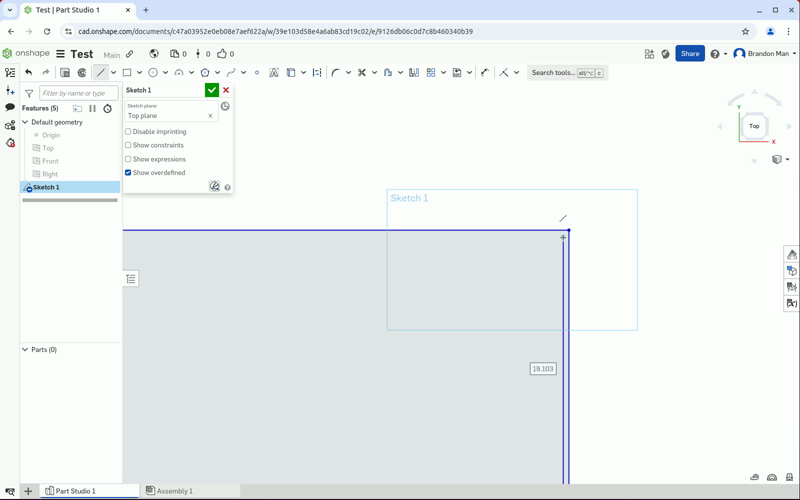
scroll(-6)
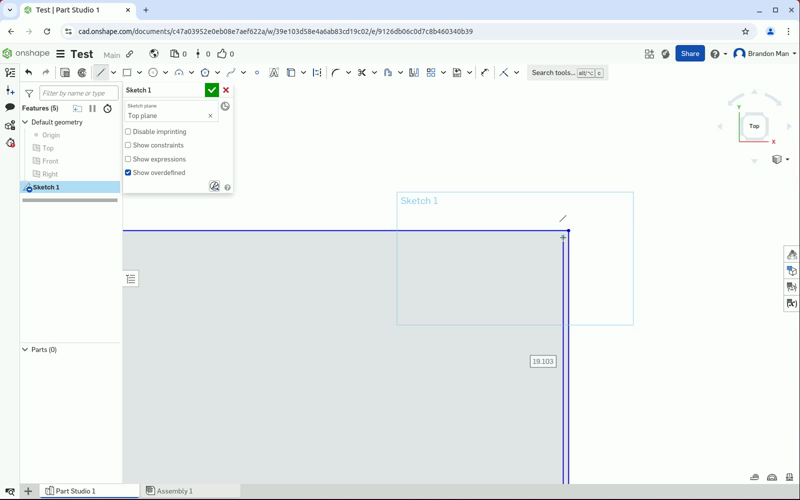
scroll(-6)
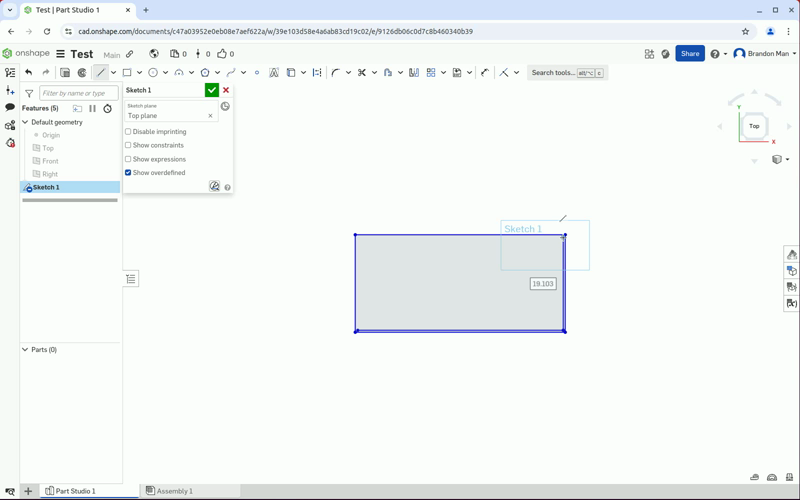
key_up(shift)
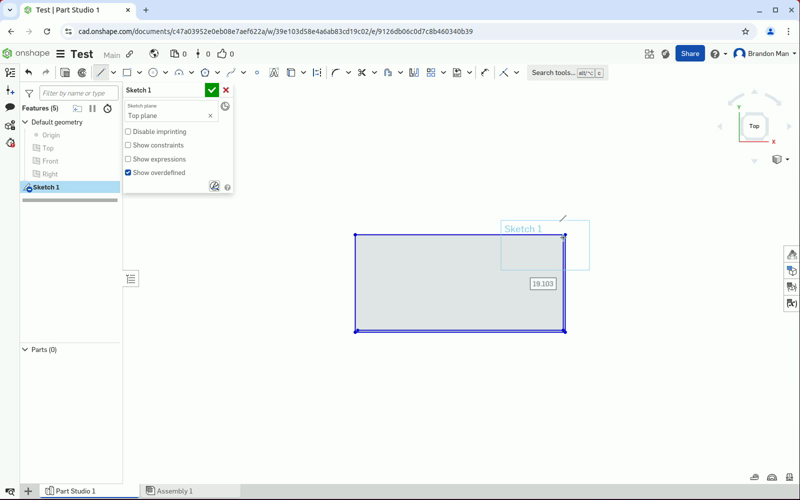
key_down(shift)
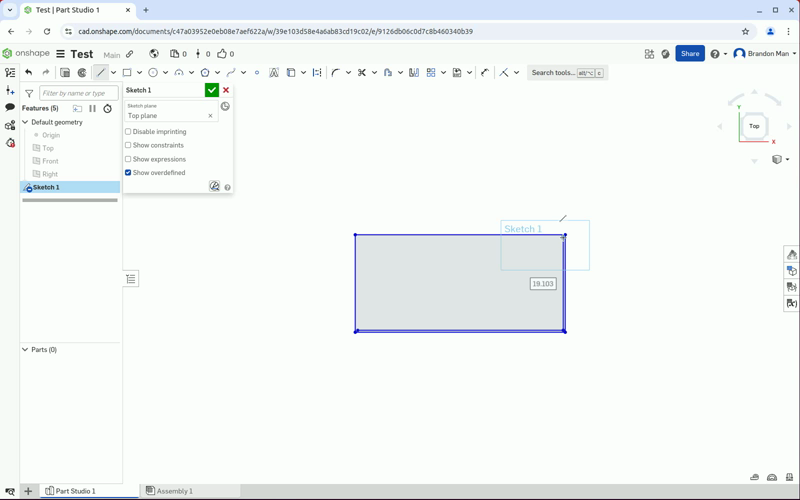
mouse_move(357, 237)
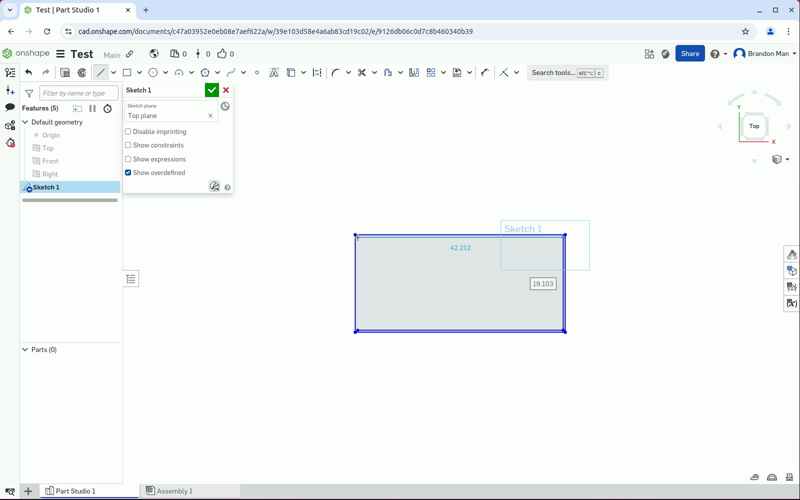
scroll(6)
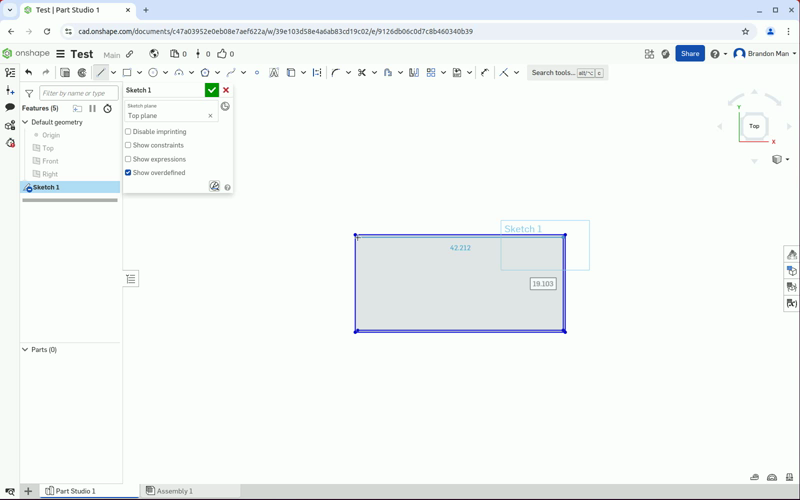
scroll(6)
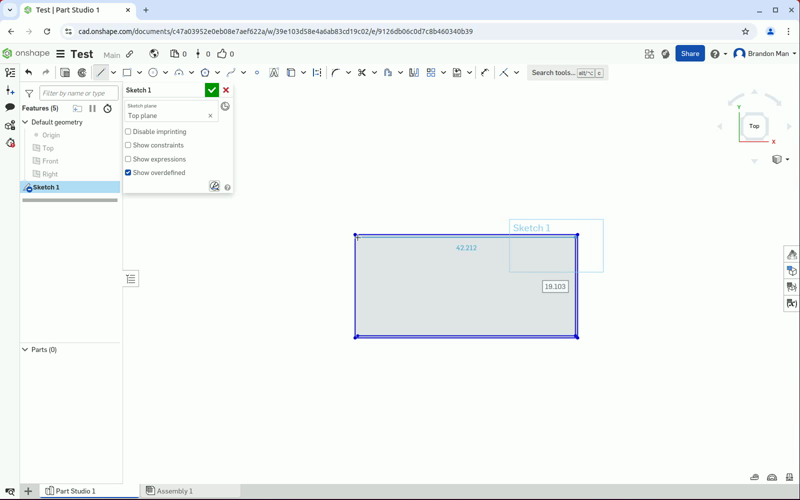
scroll(6)
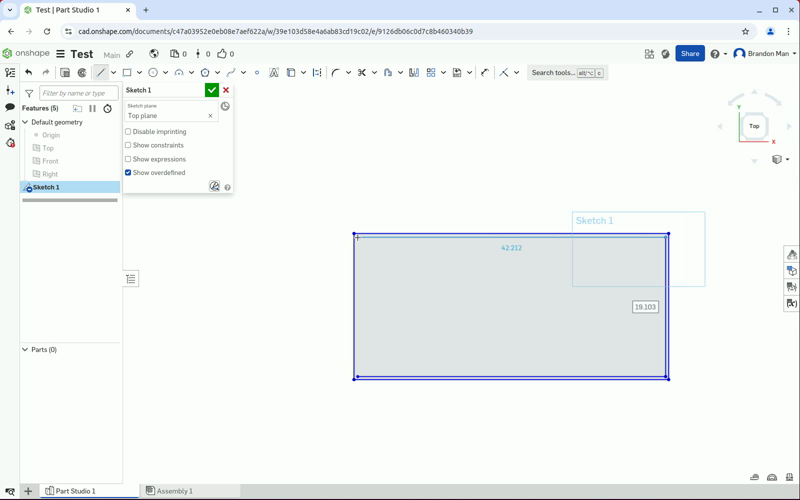
scroll(6)
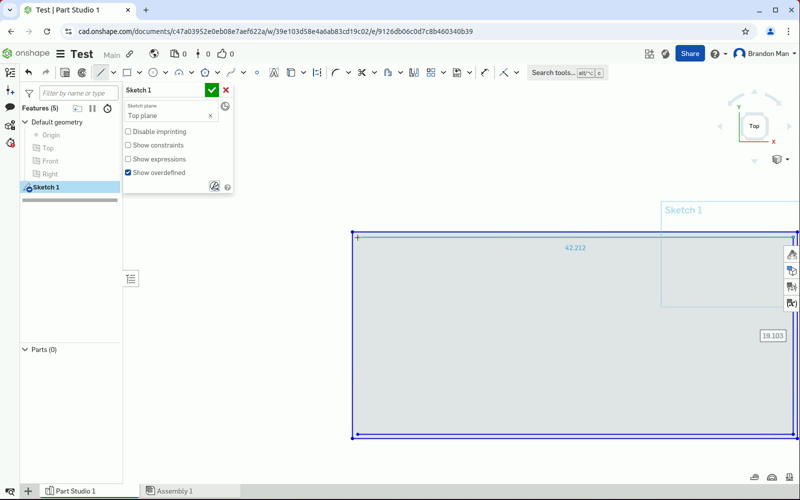
scroll(6)
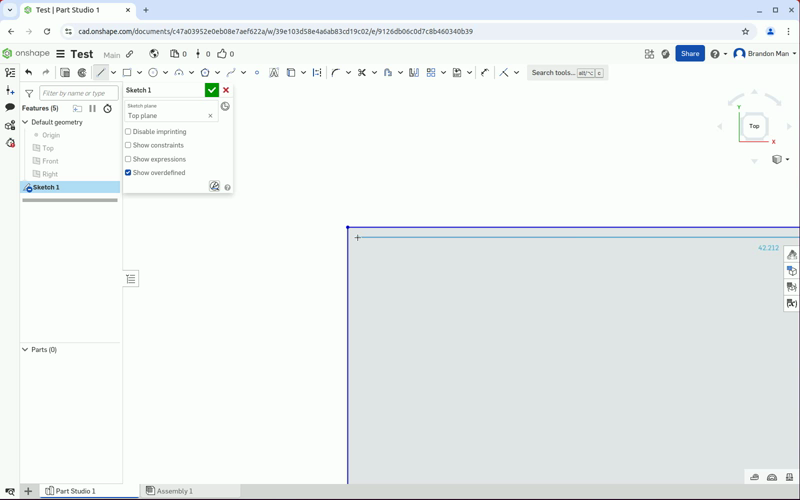
scroll(6)
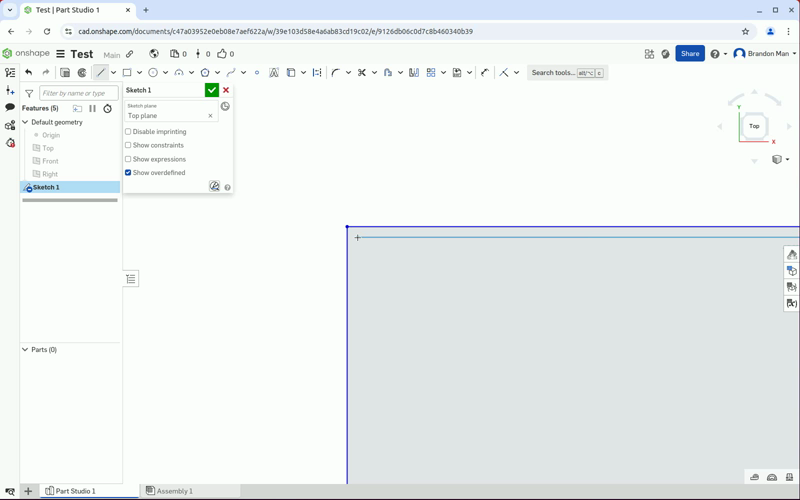
scroll(6)
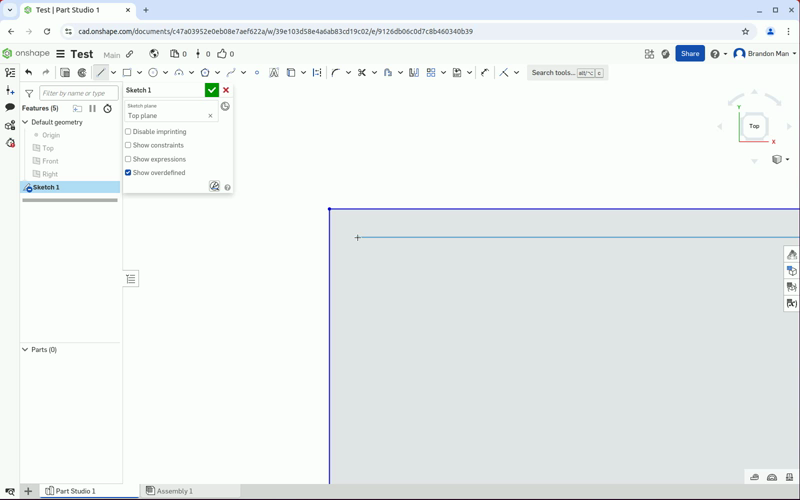
click(357, 237)
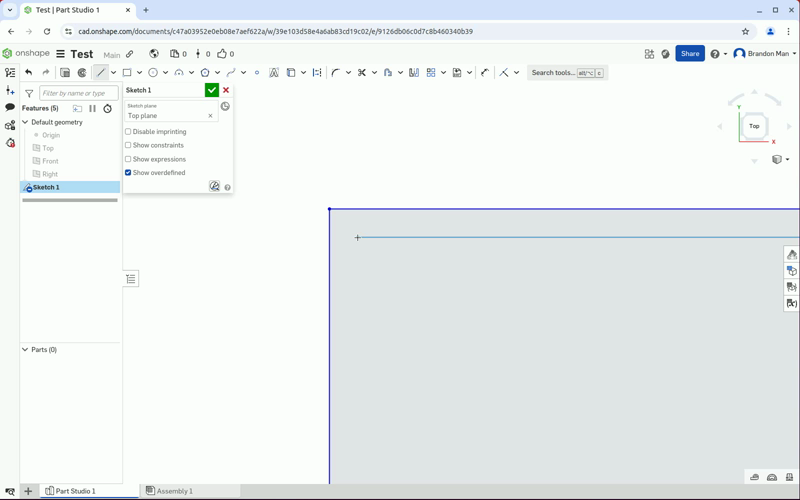
scroll(-6)
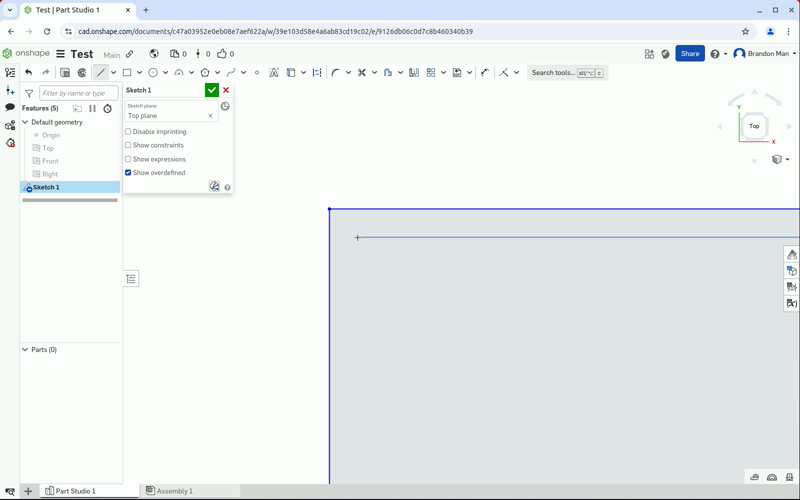
scroll(-6)
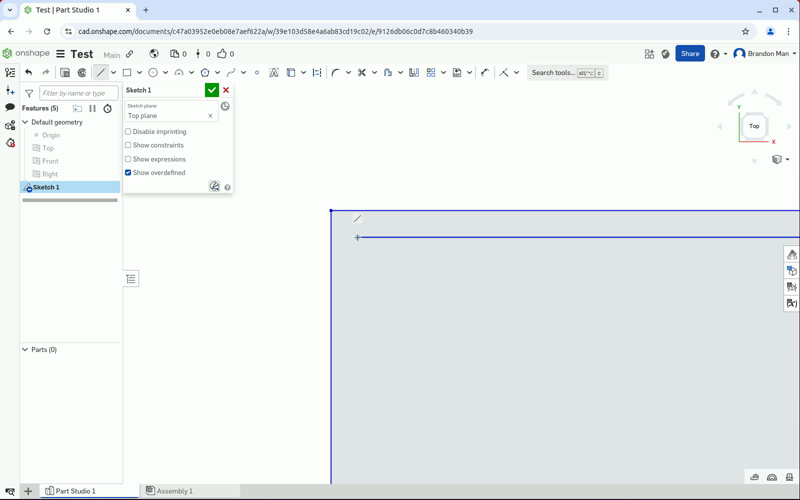
scroll(-6)
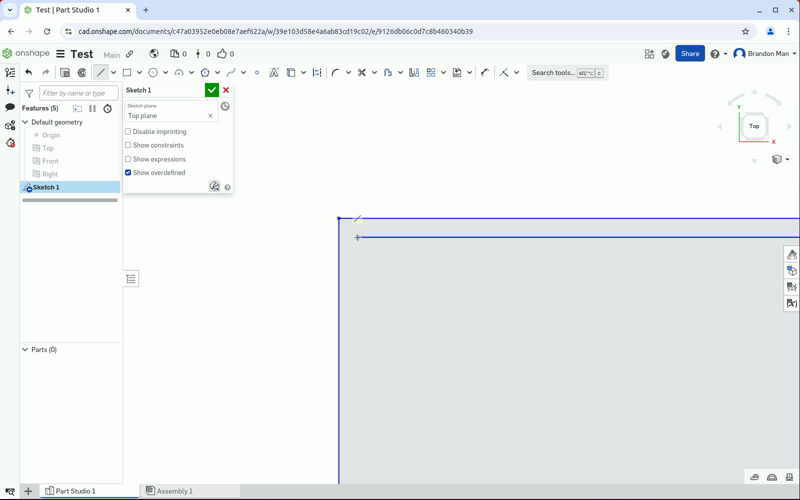
scroll(-6)
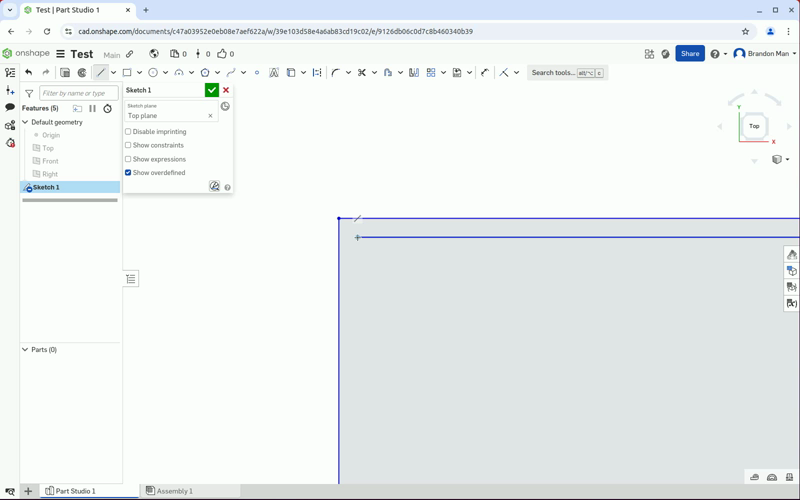
scroll(-6)
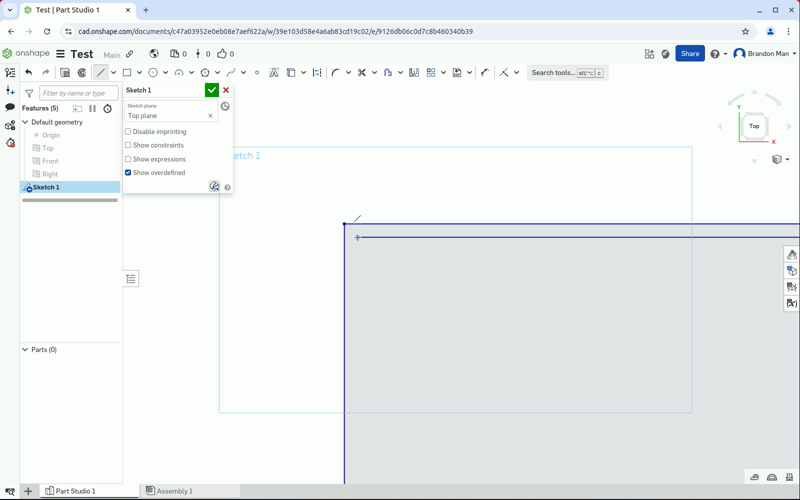
scroll(-6)
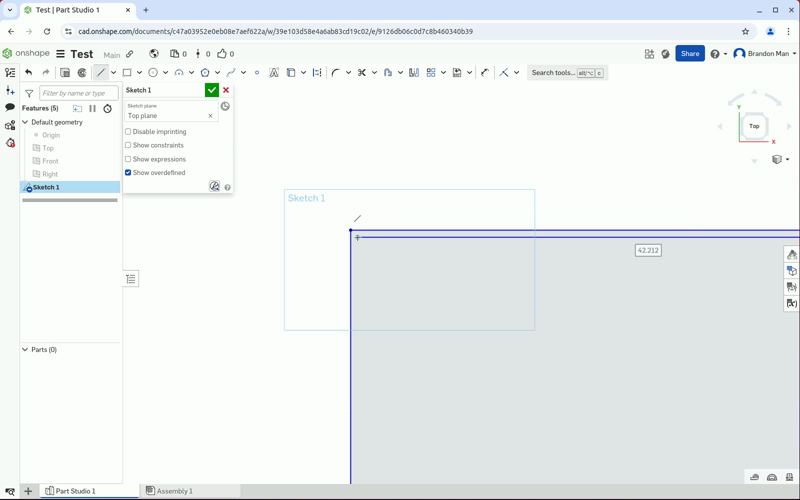
scroll(-6)
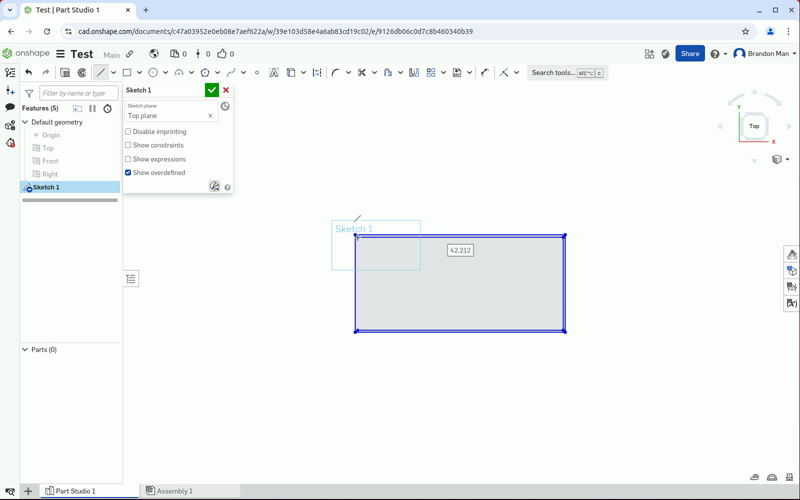
key_up(shift)
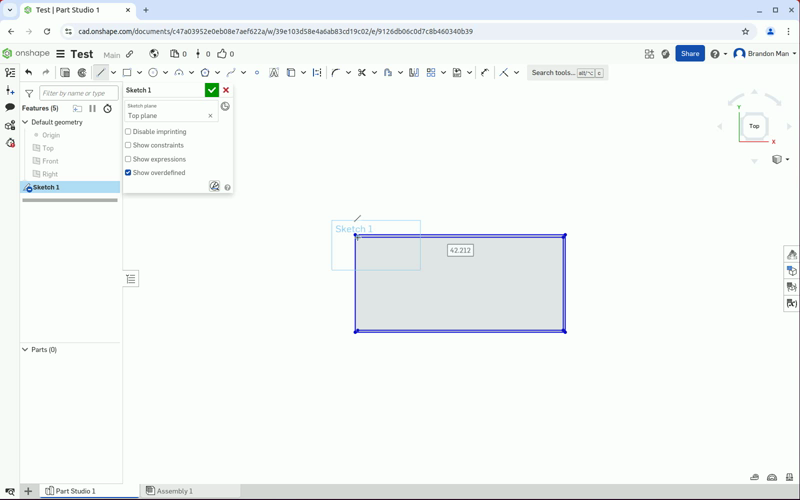
key_down(shift)
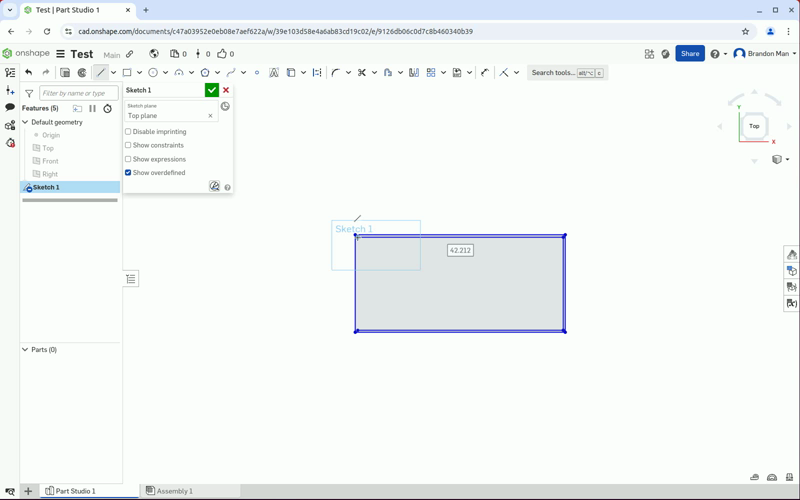
mouse_move(357, 330)
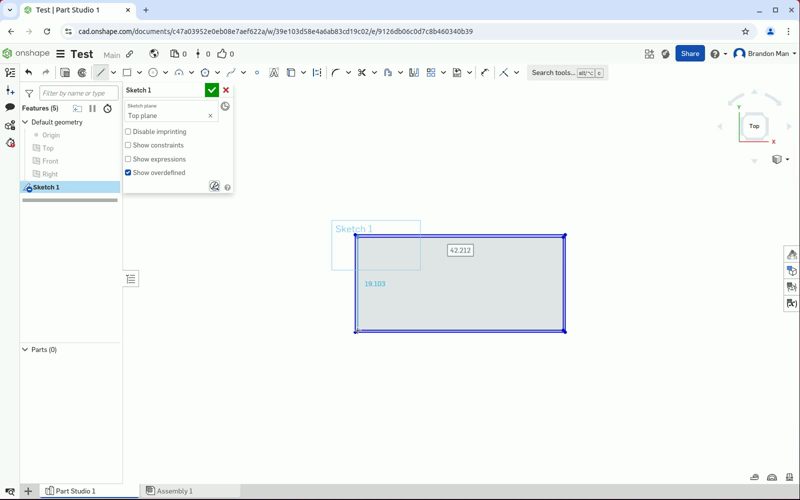
scroll(6)
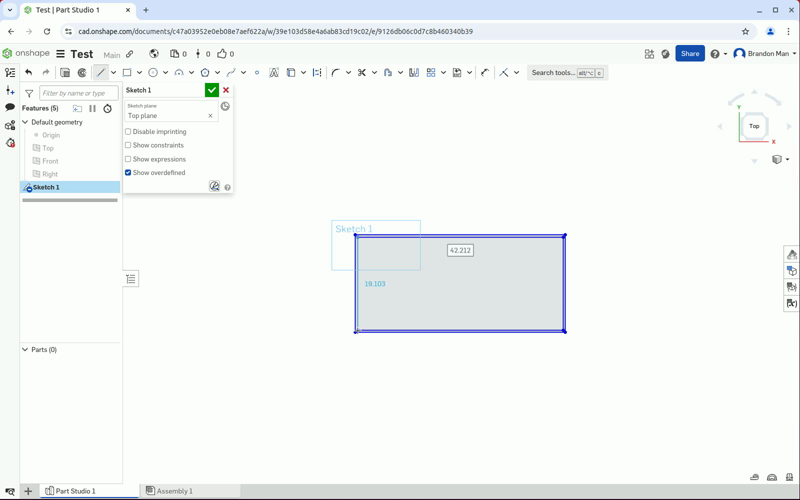
scroll(6)
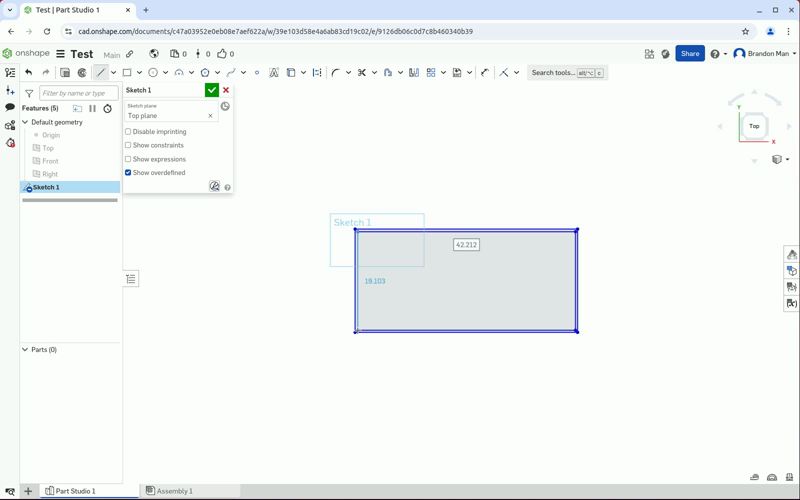
scroll(6)
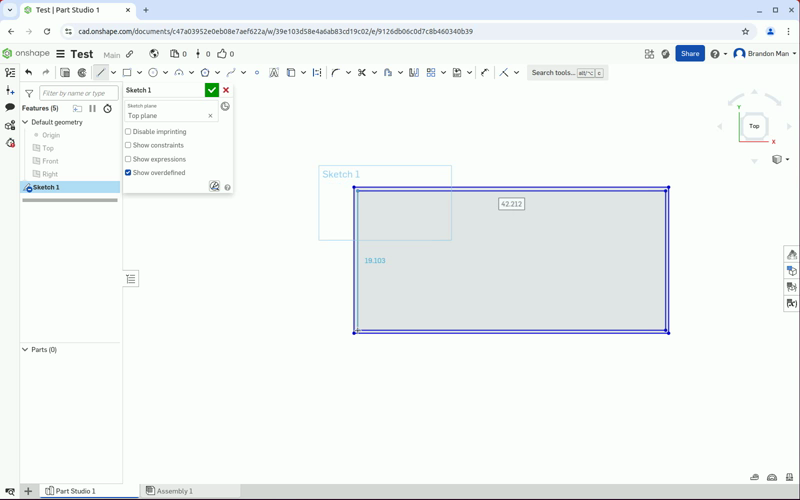
scroll(6)
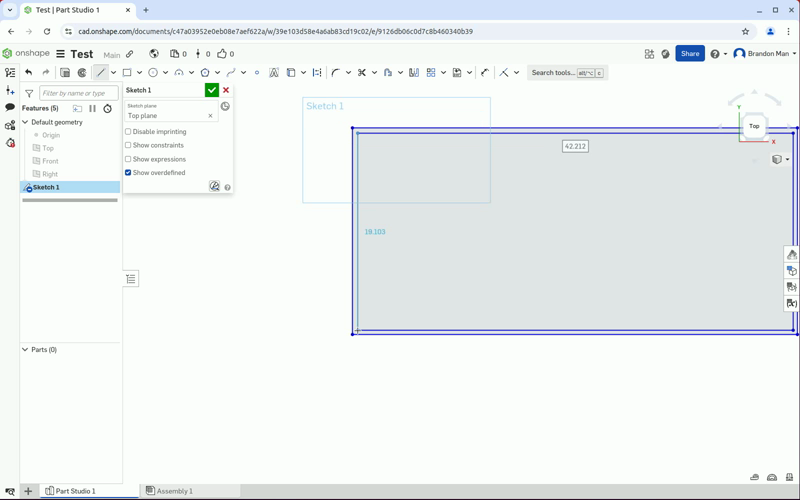
scroll(6)
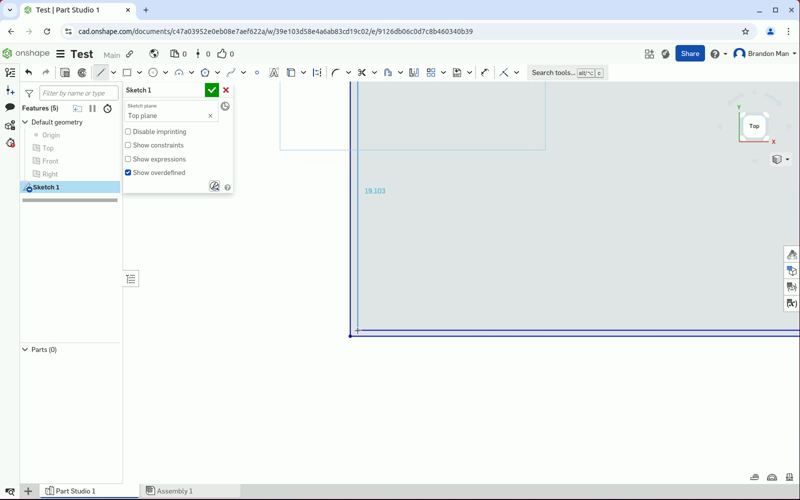
scroll(6)
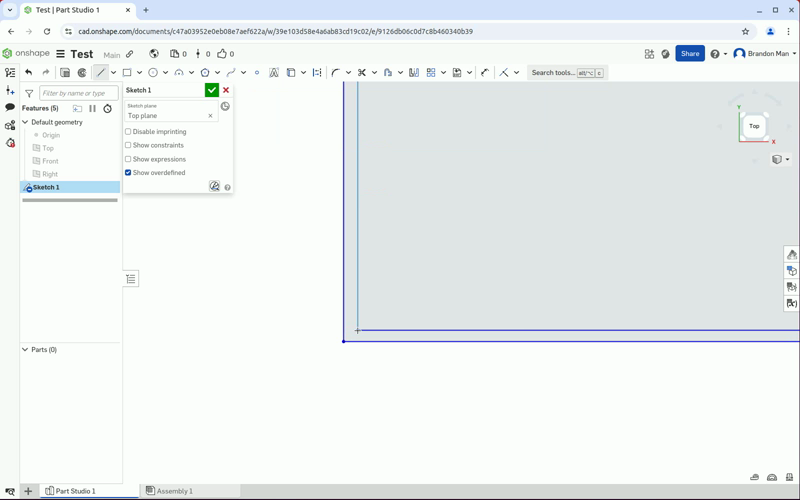
scroll(6)
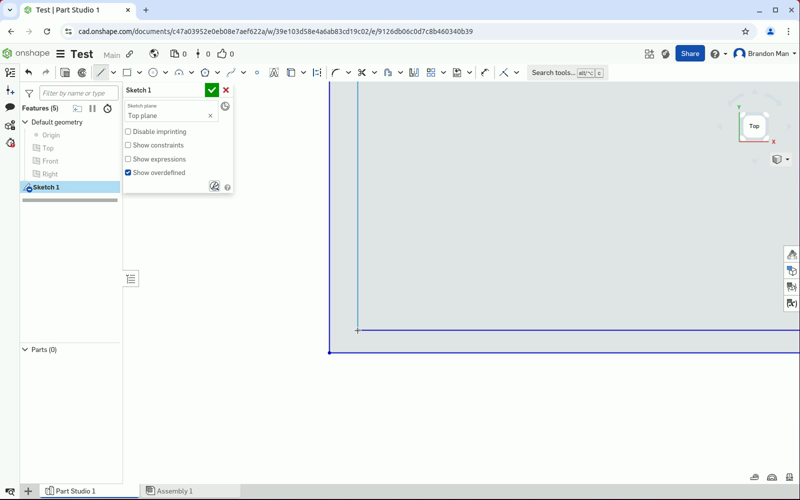
key_up(shift)
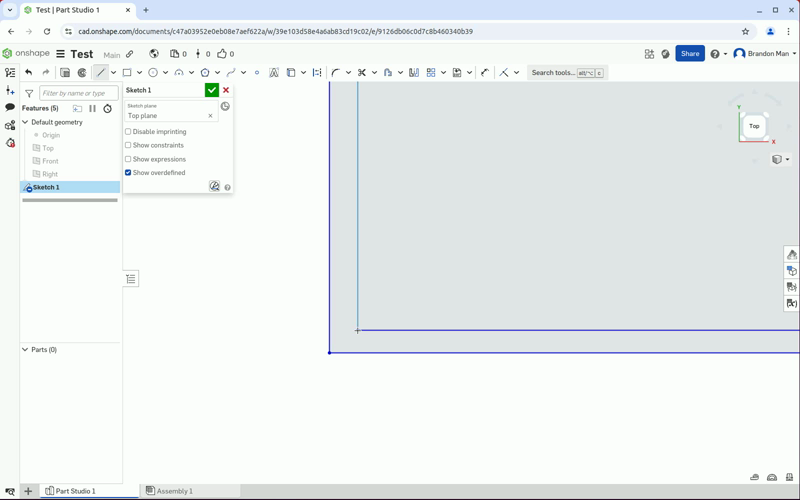
click(357, 330)
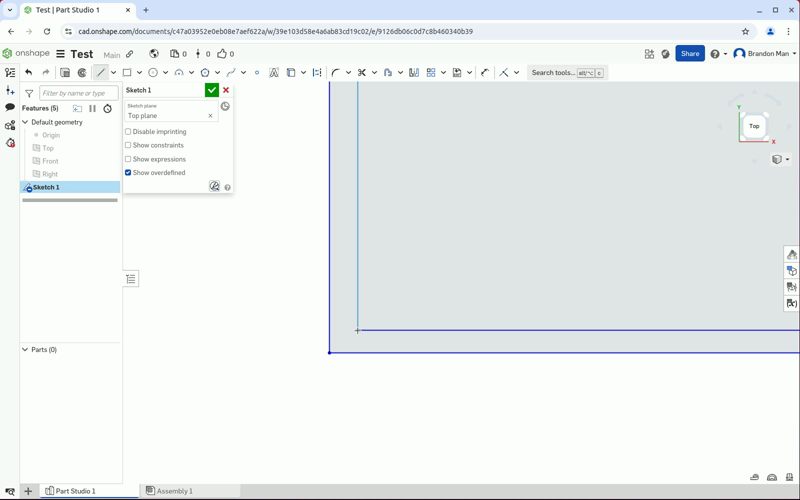
scroll(-6)
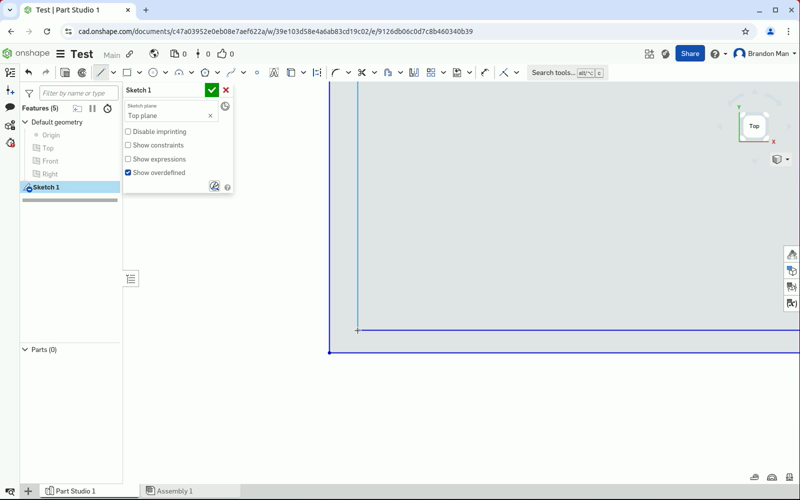
scroll(-6)
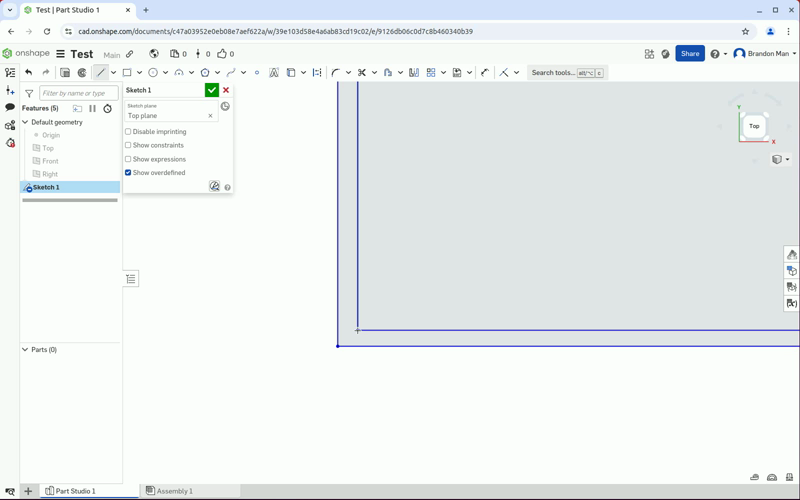
scroll(-6)
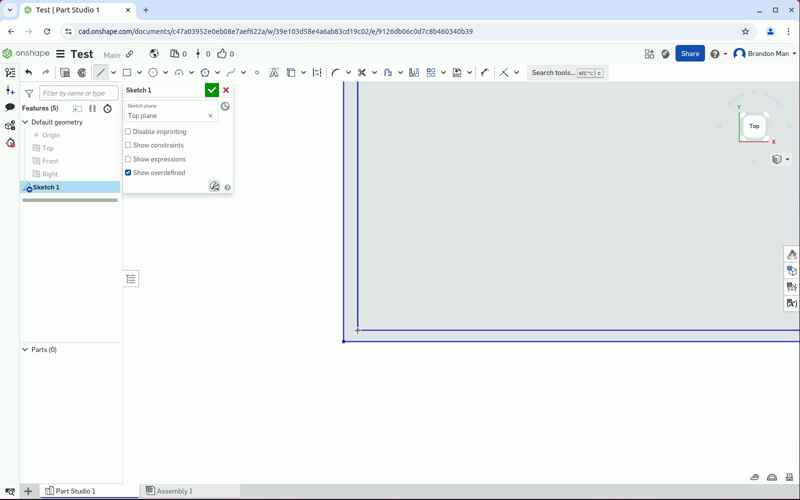
scroll(-6)
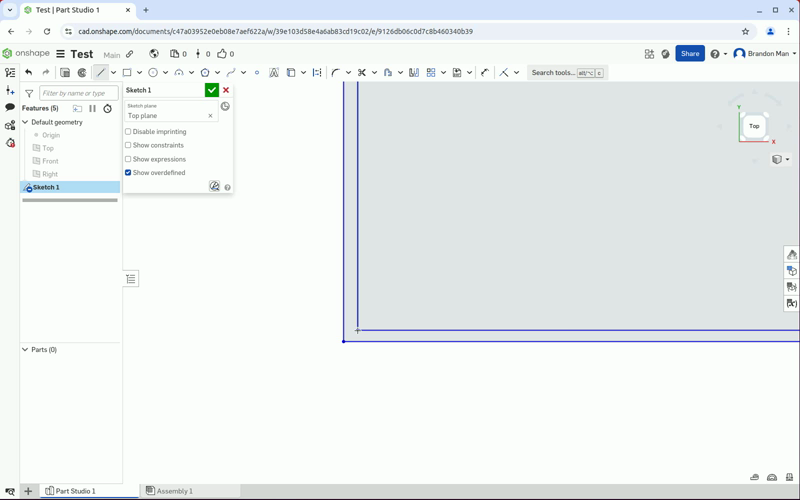
scroll(-6)
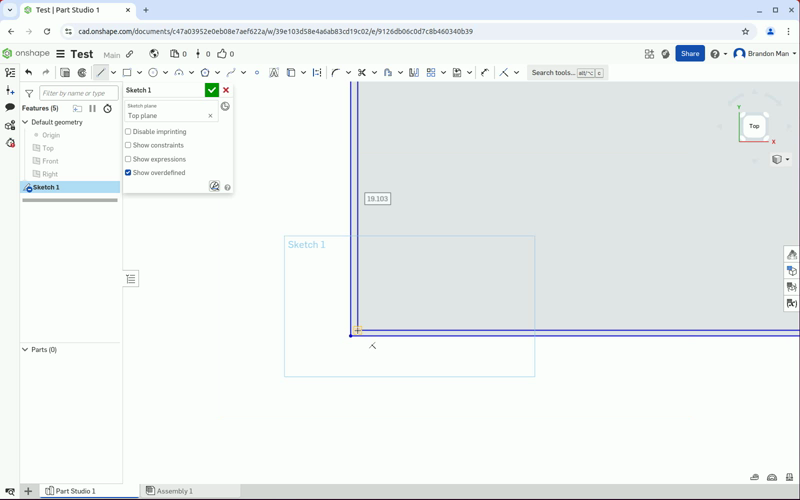
scroll(-6)
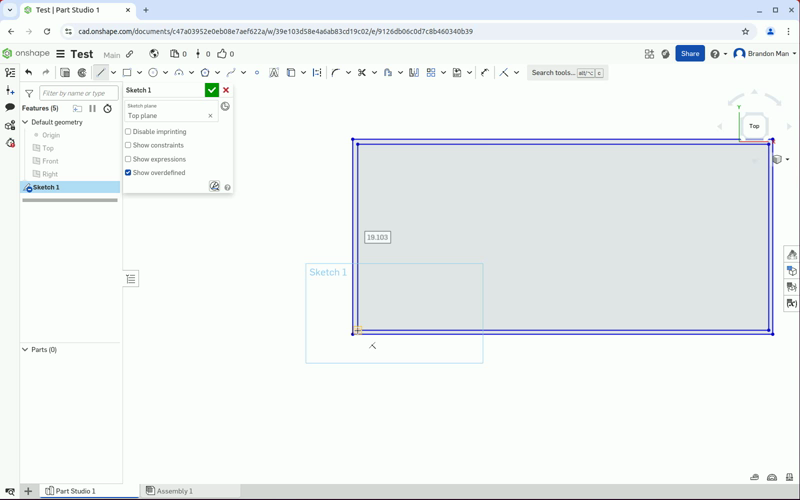
scroll(-6)
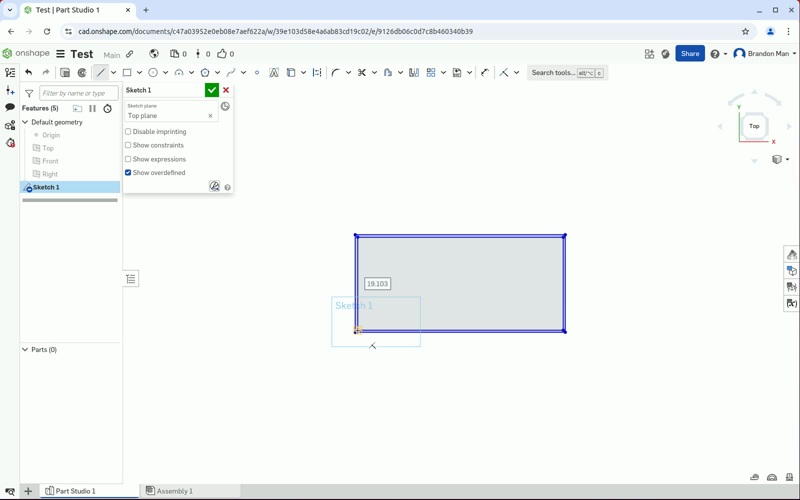
key(esc)
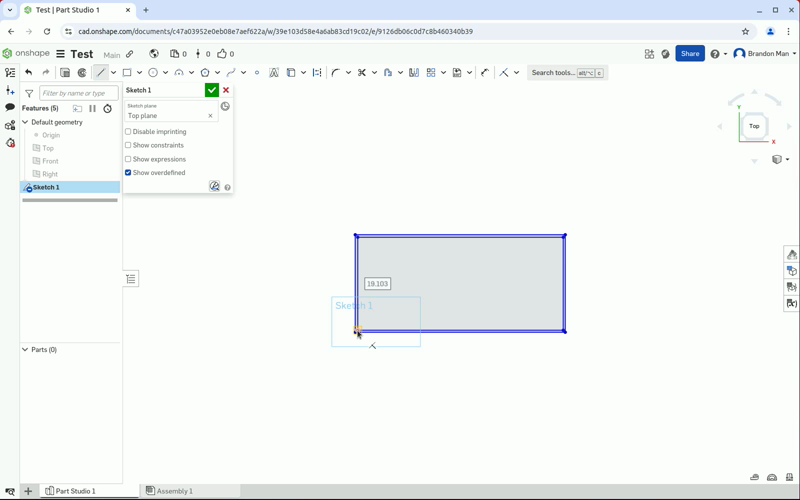
mouse_move(356, 255)
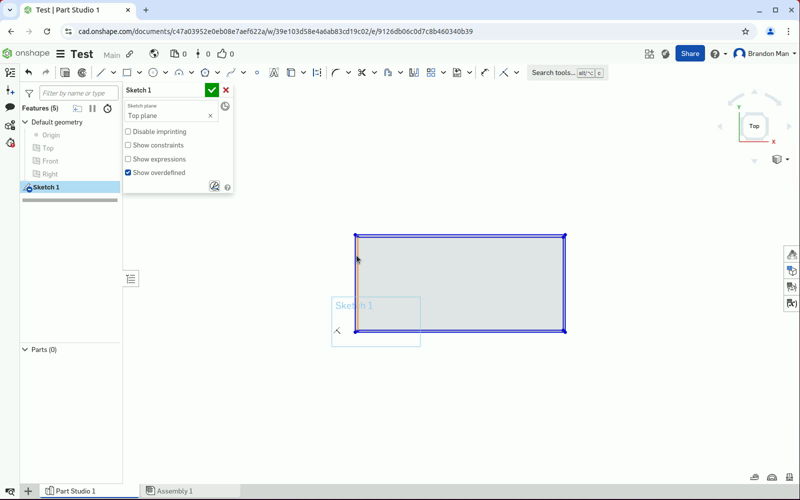
scroll(6)
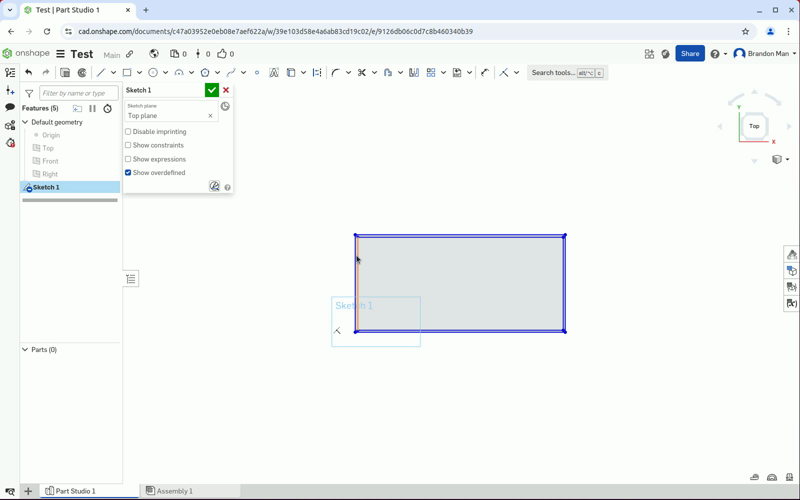
scroll(6)
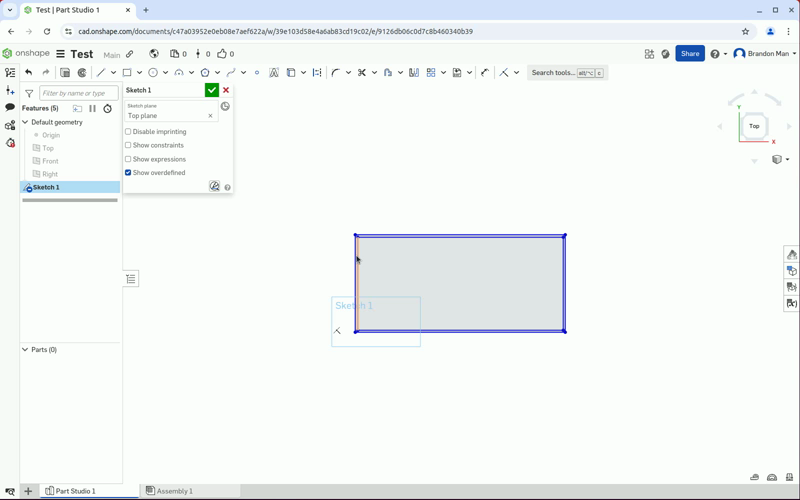
scroll(6)
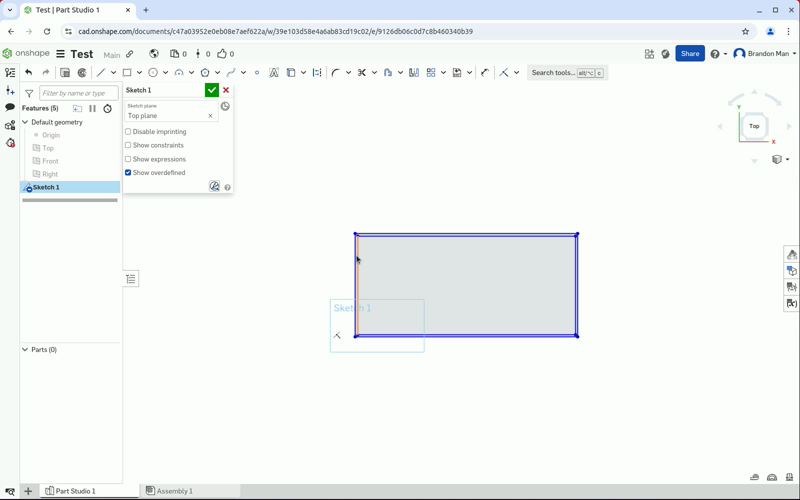
scroll(6)
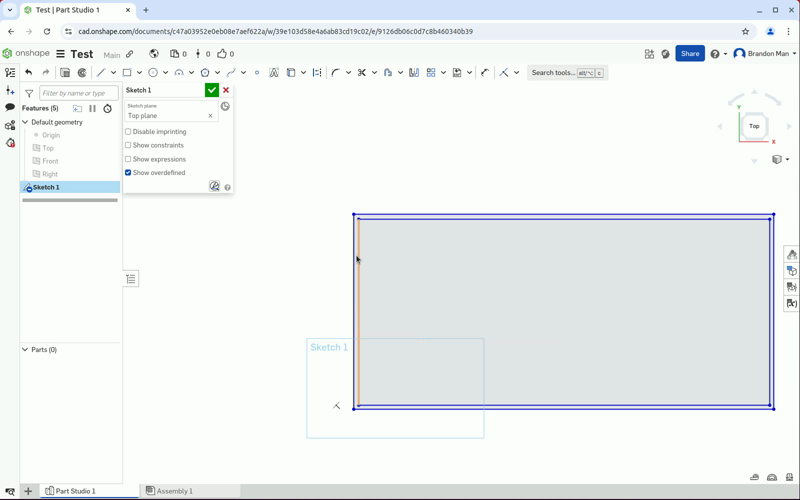
scroll(6)
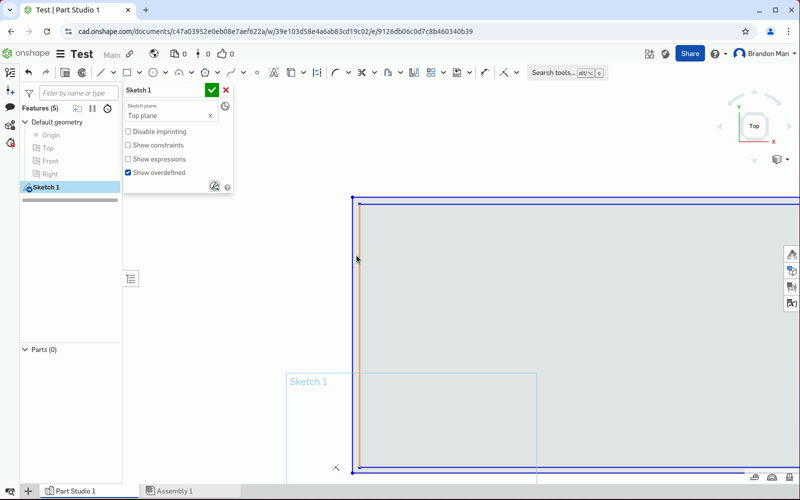
scroll(6)
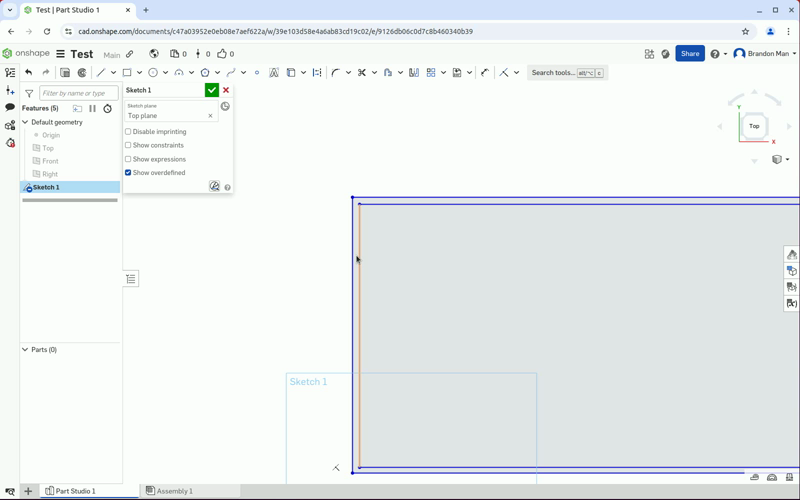
scroll(6)
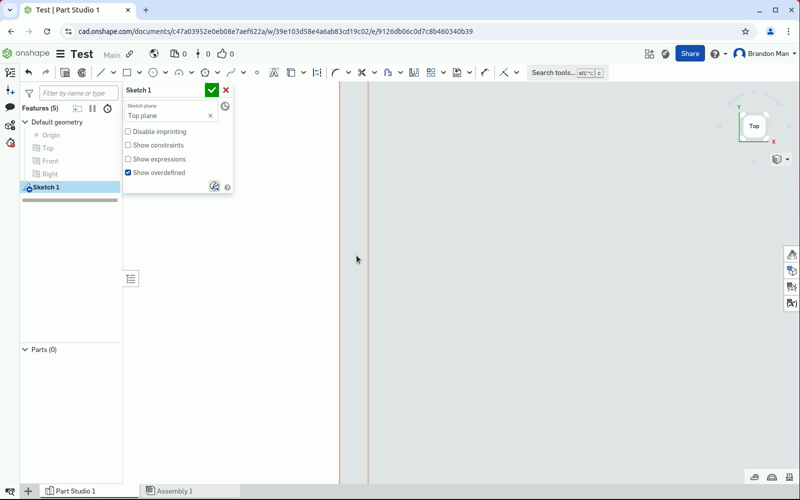
click(356, 255)
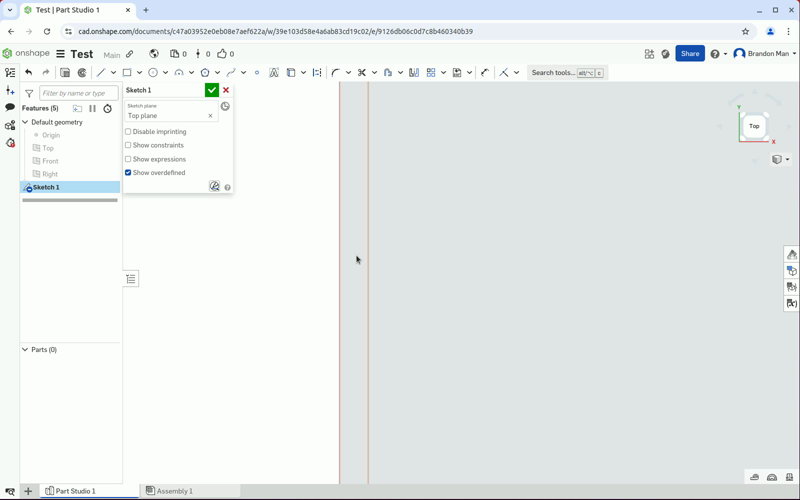
scroll(-6)
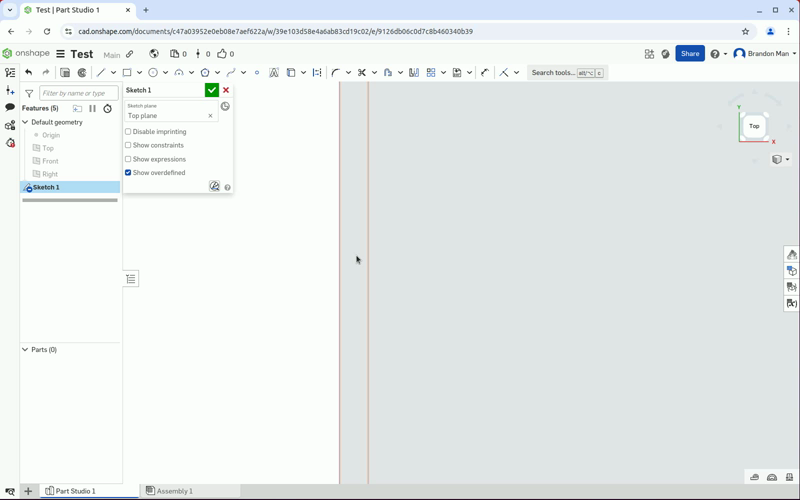
scroll(-6)
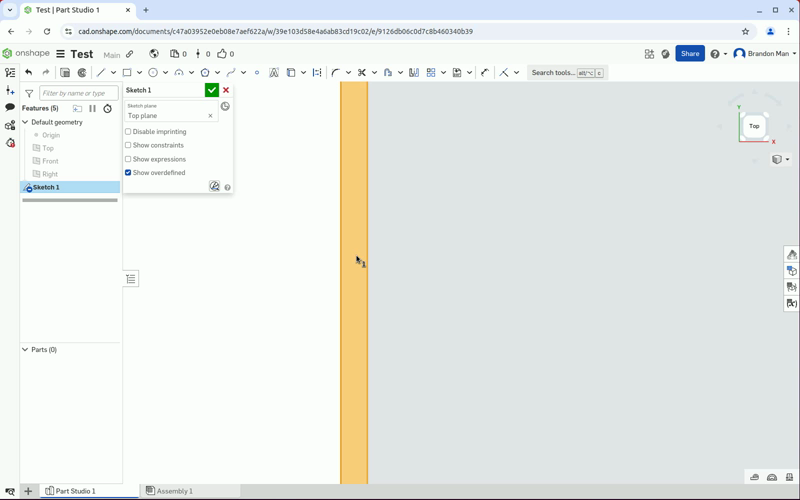
scroll(-6)
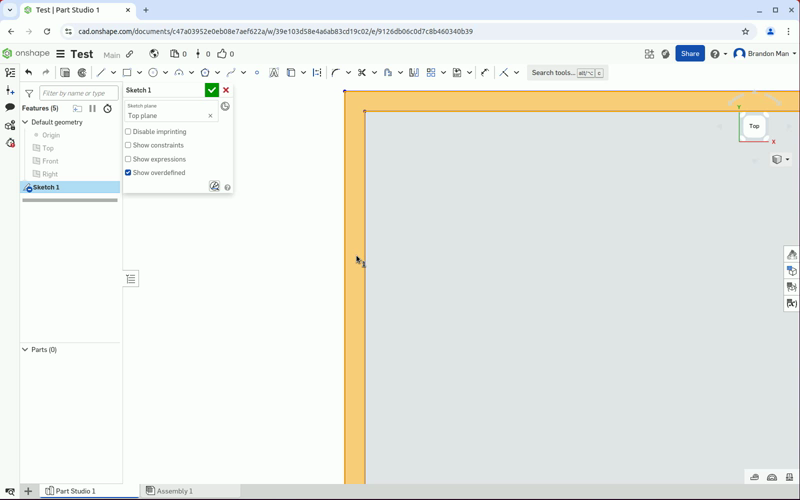
scroll(-6)
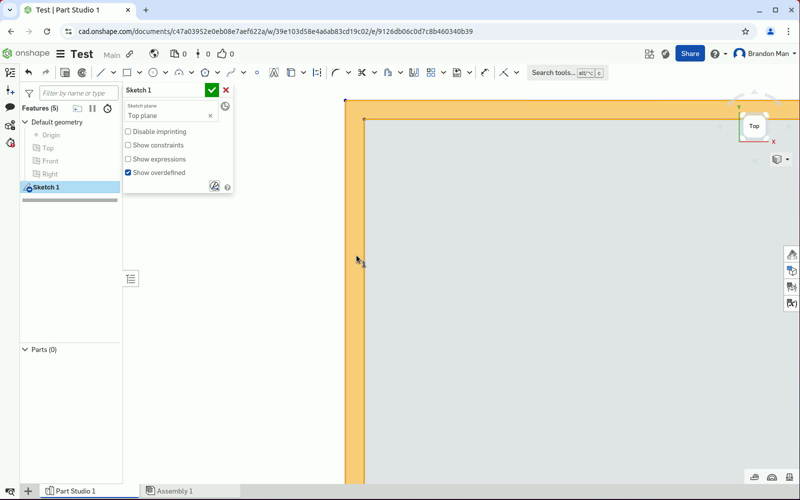
scroll(-6)
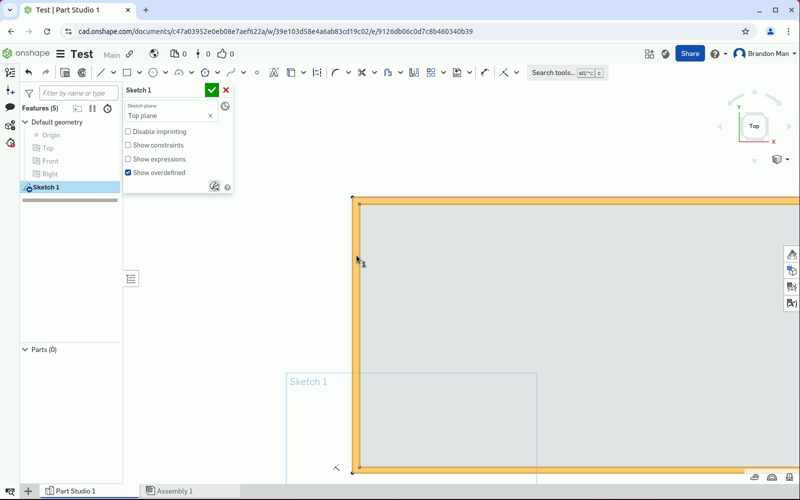
scroll(-6)
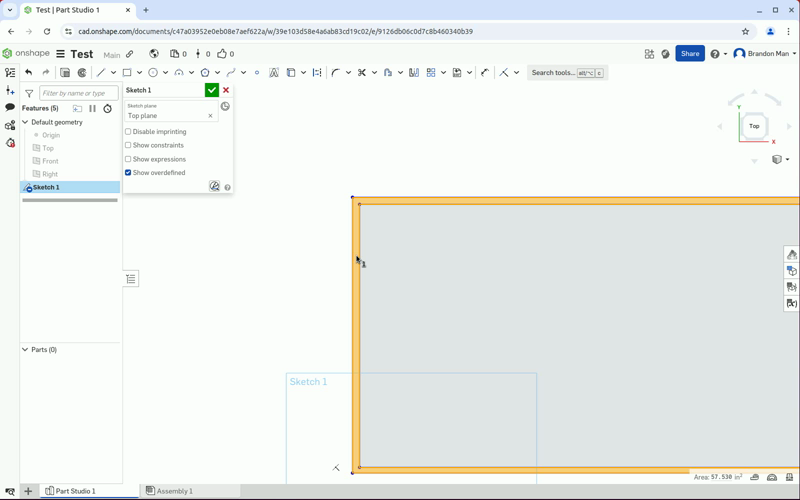
scroll(-6)
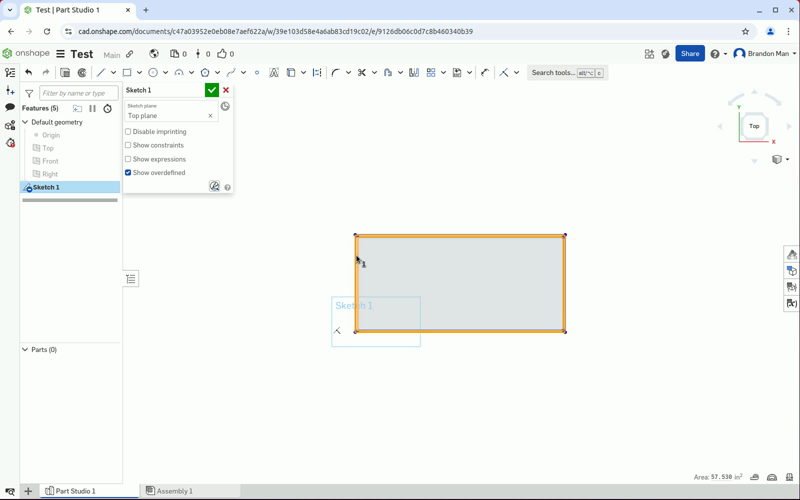
mouse_move(73, 352)
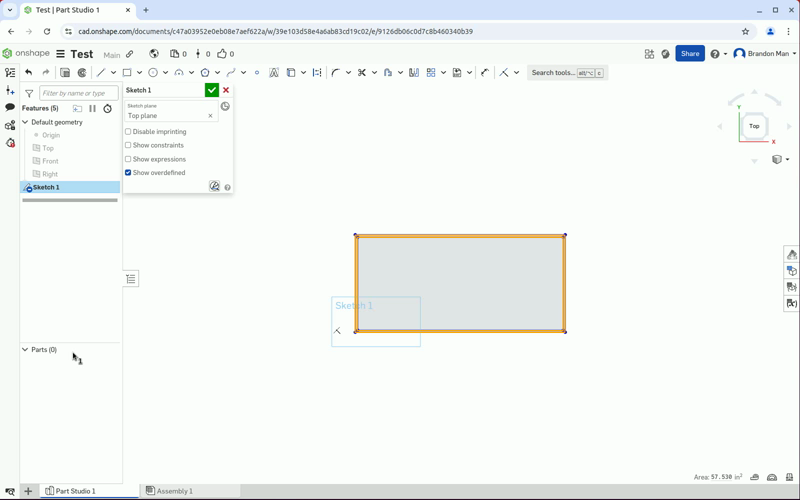
key(shift+y)
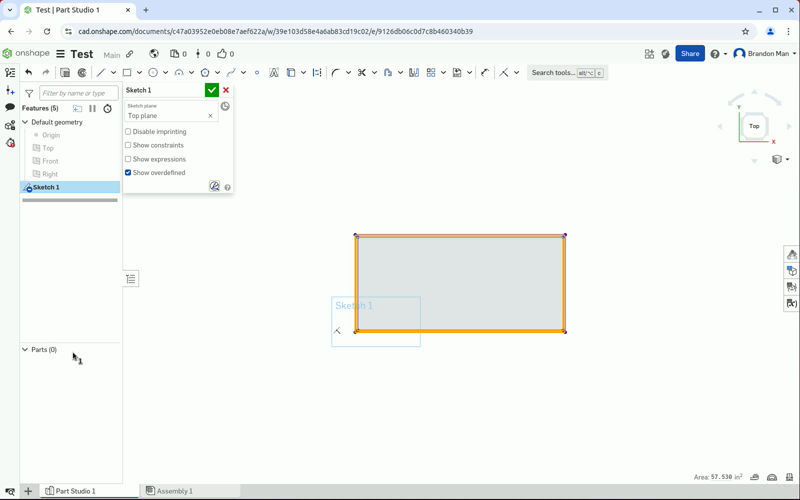
key(shift+e)
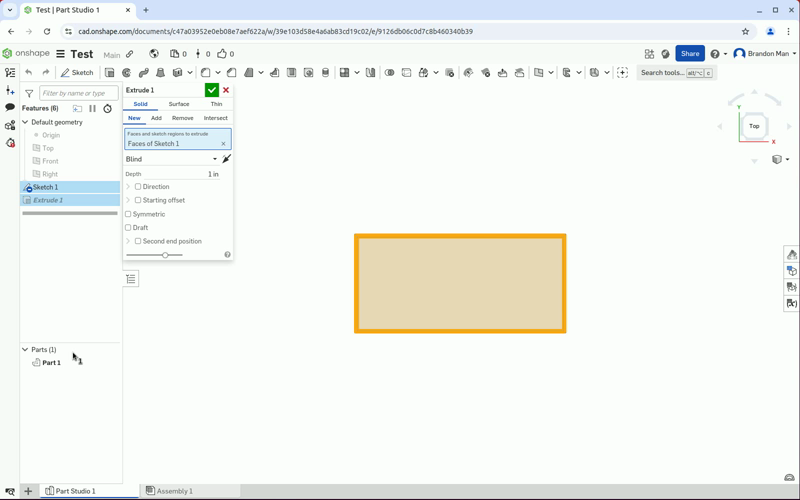
mouse_move(143, 106)
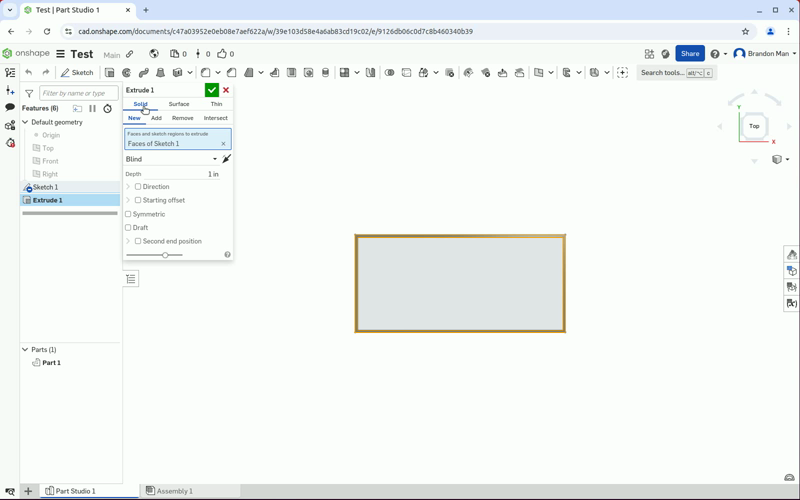
click(143, 106)
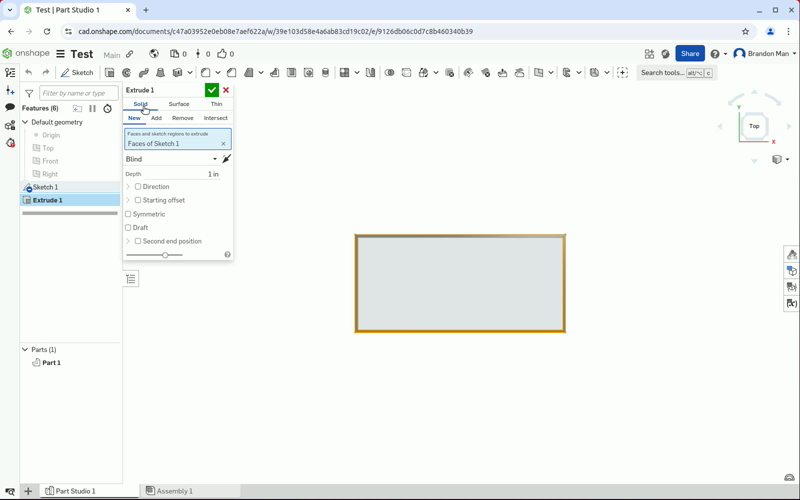
mouse_move(137, 120)
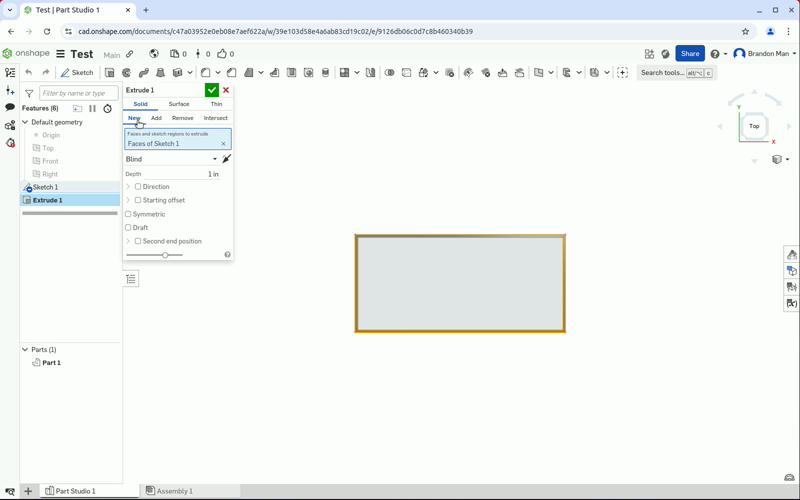
click(137, 120)
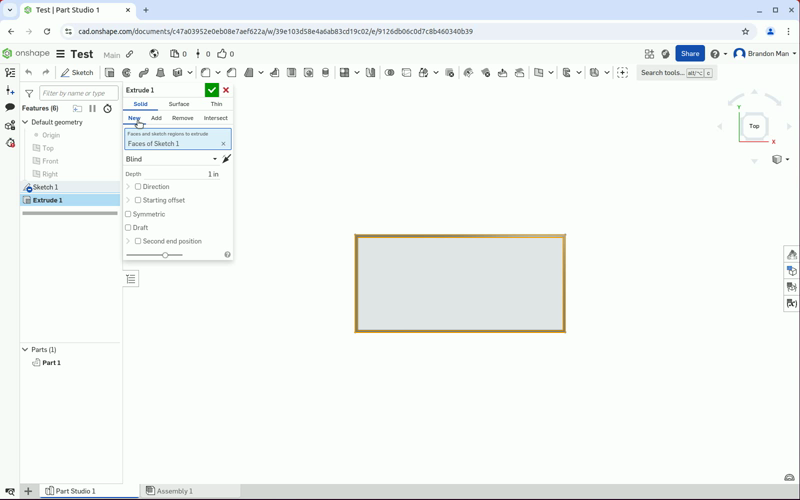
key(tab, 4)
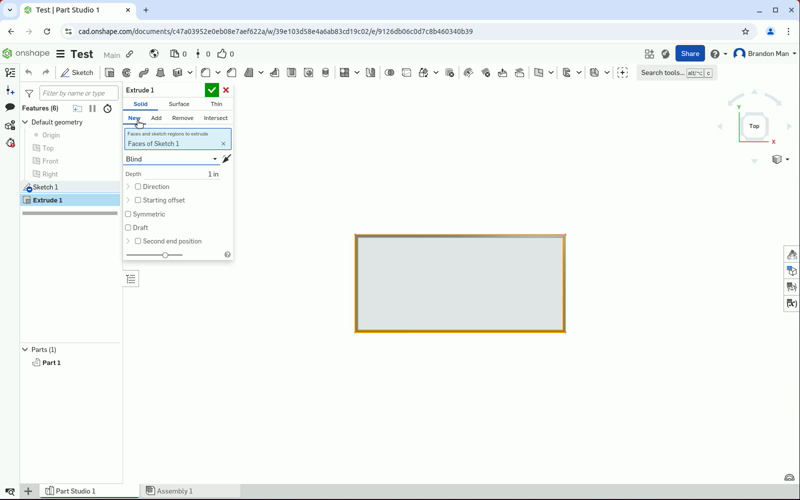
text(23.108)
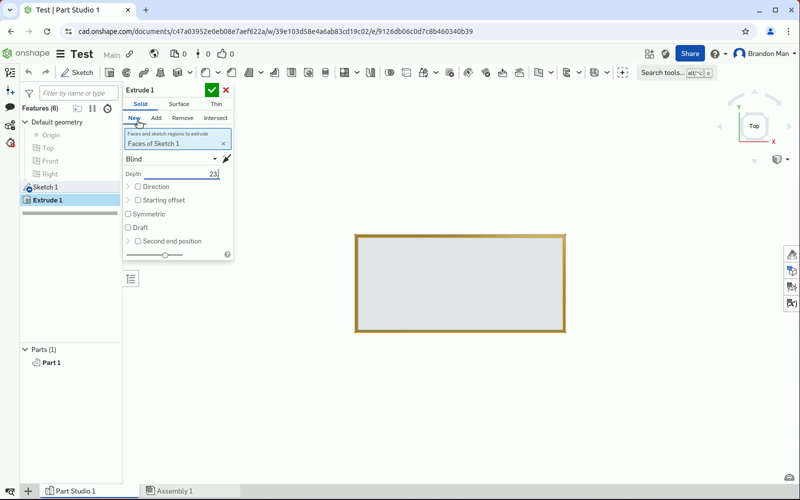
key(enter)
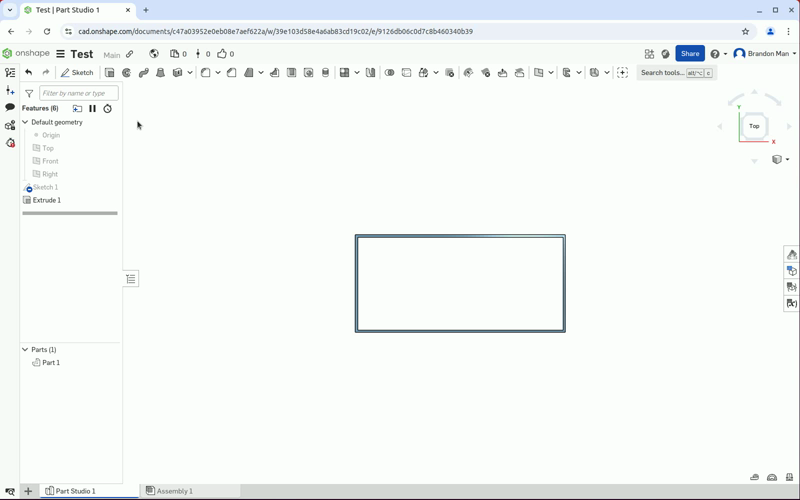
key(shift+h)
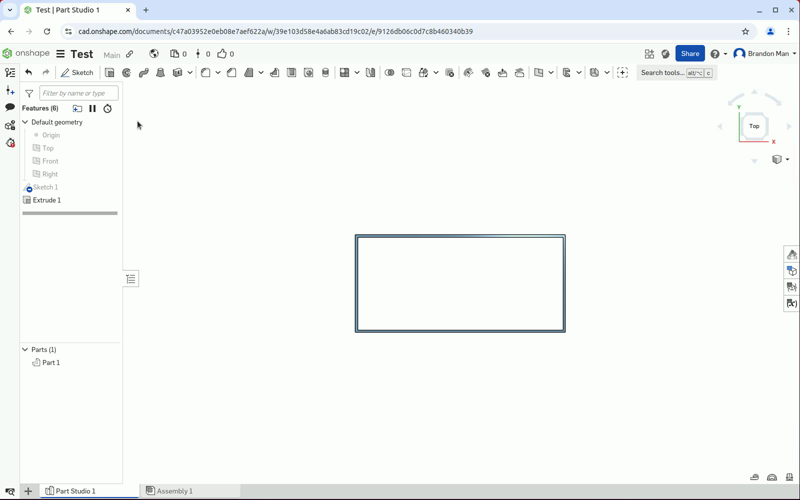
key(shift+h)
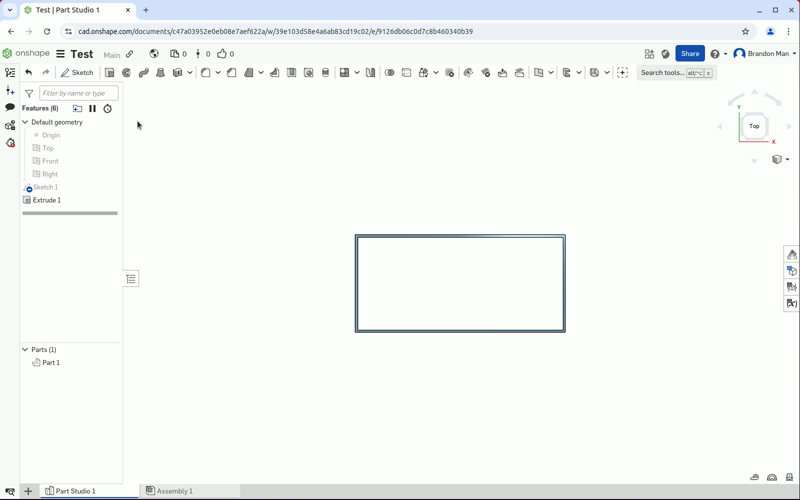
mouse_move(73, 189)
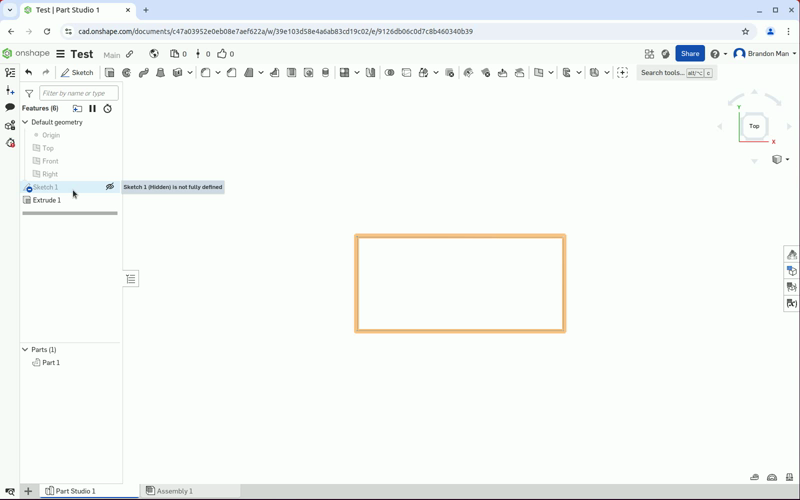
click(73, 189)
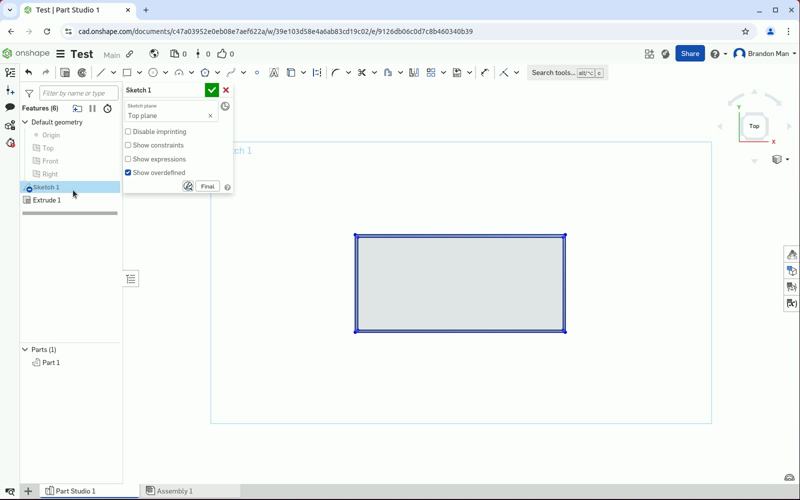
mouse_move(229, 92)
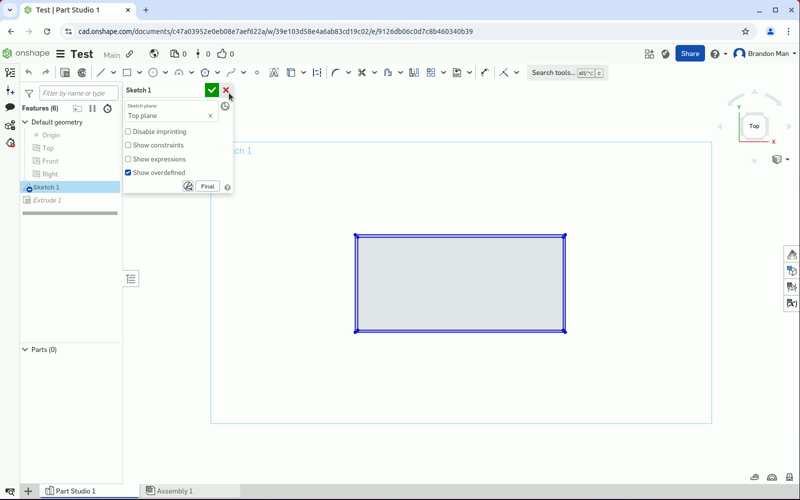
click(229, 92)
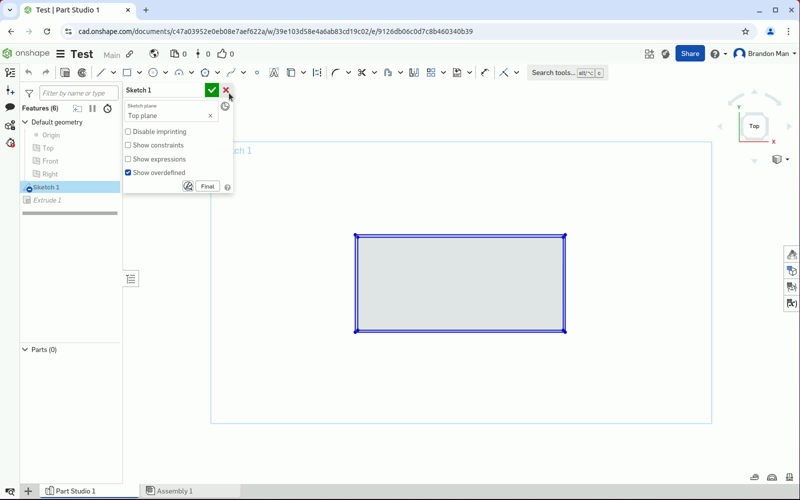
key(shift+s)
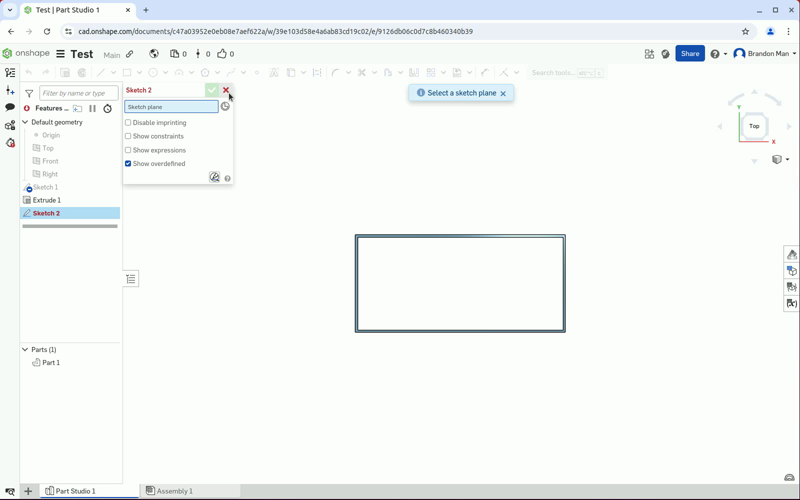
mouse_move(73, 150)
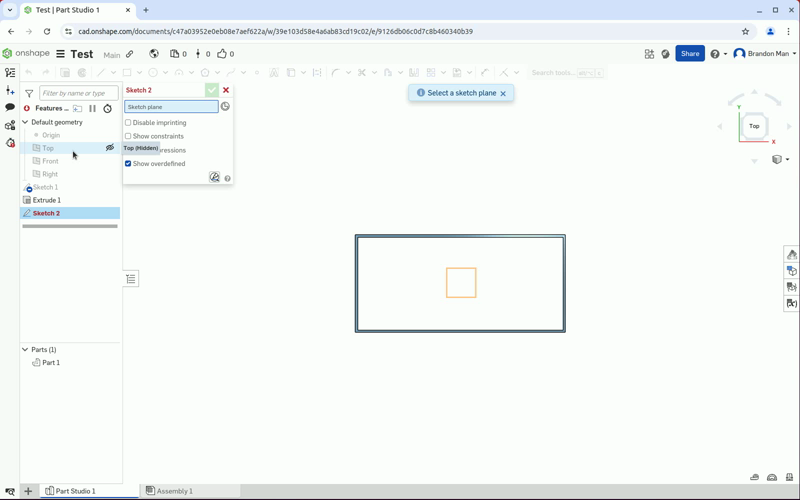
click(73, 150)
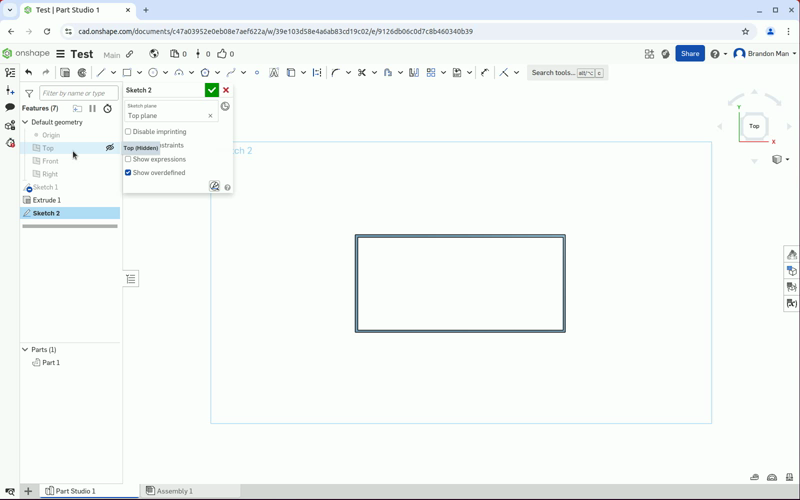
mouse_move(73, 352)
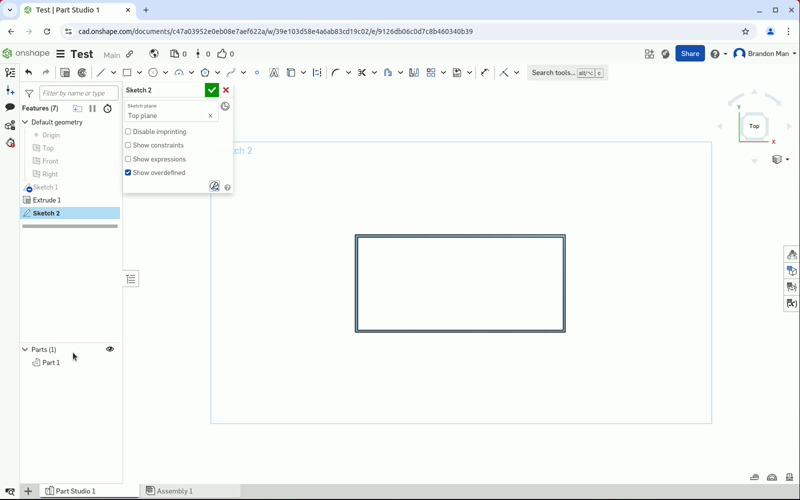
key(y)
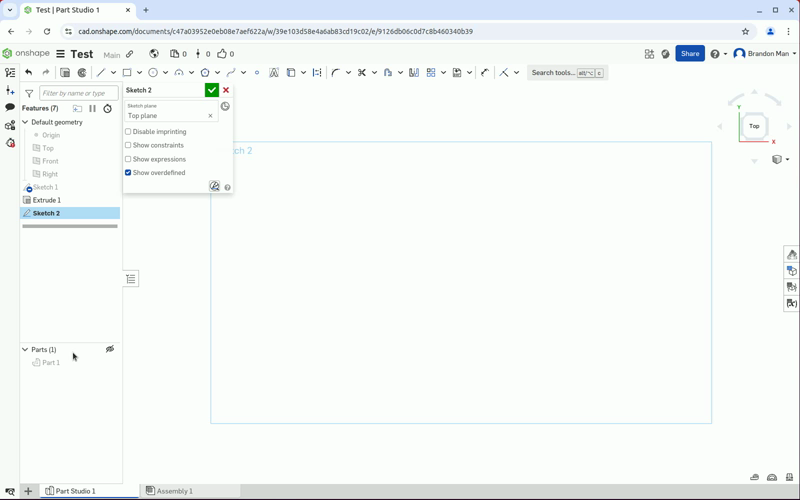
key(l)
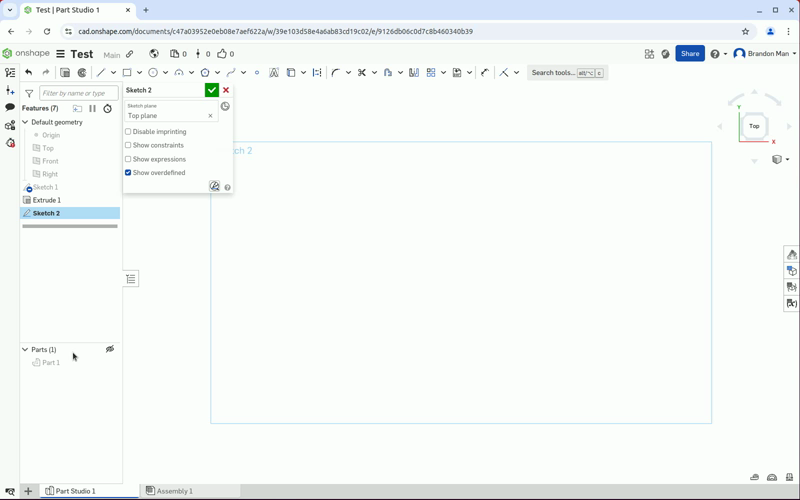
key_down(shift)
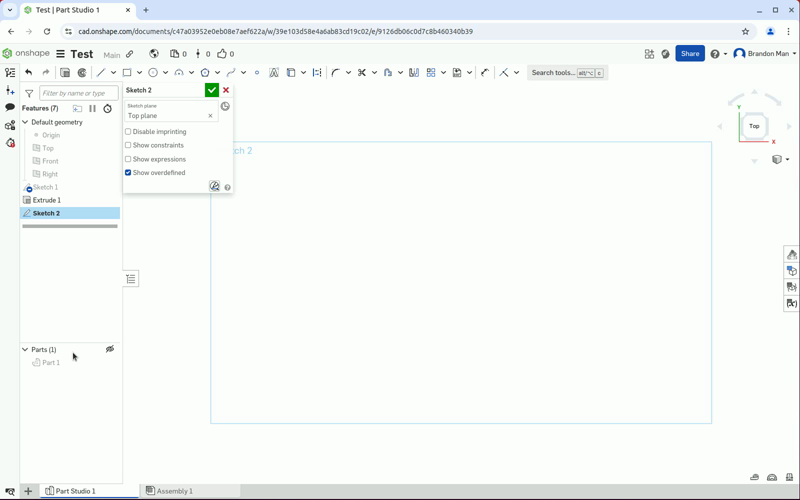
mouse_move(355, 332)
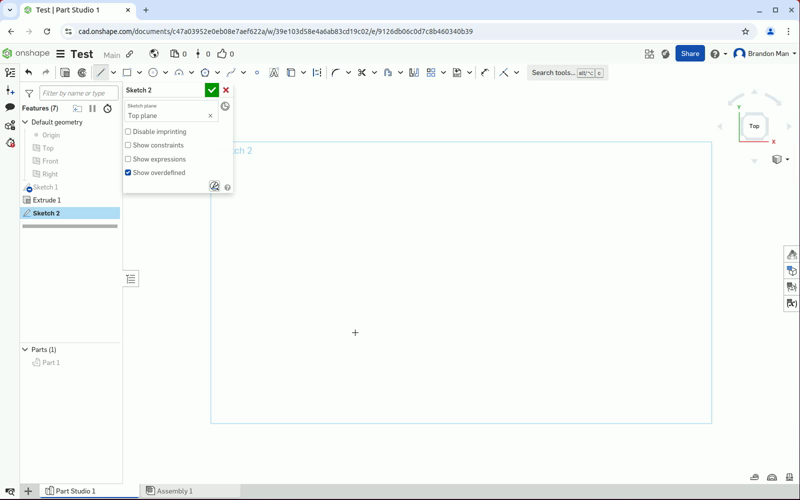
click(355, 332)
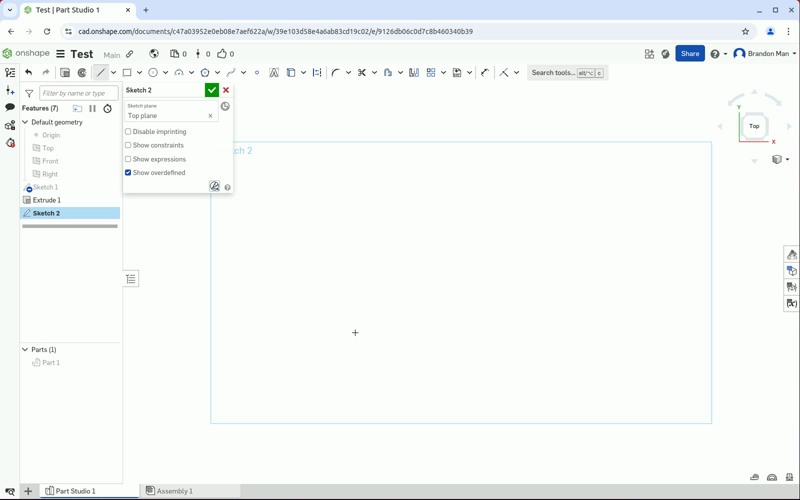
key_up(shift)
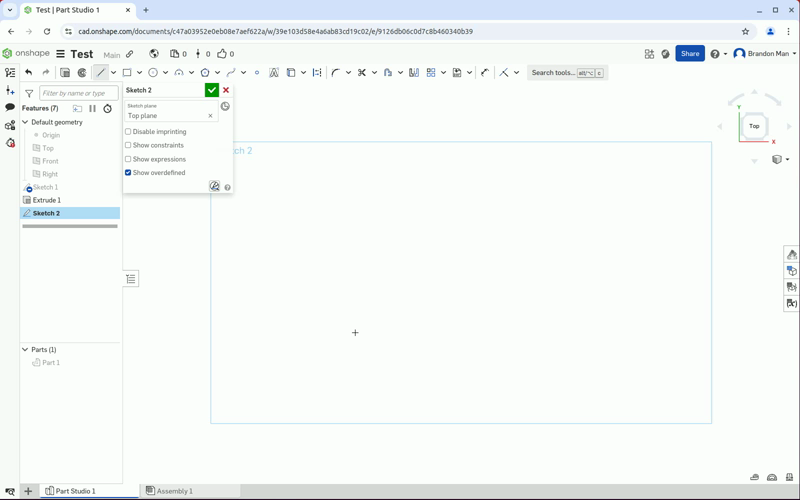
key_down(shift)
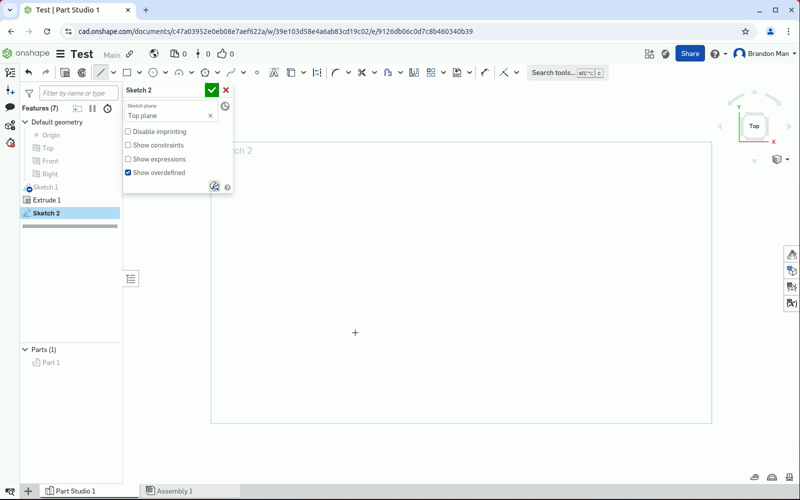
mouse_move(565, 332)
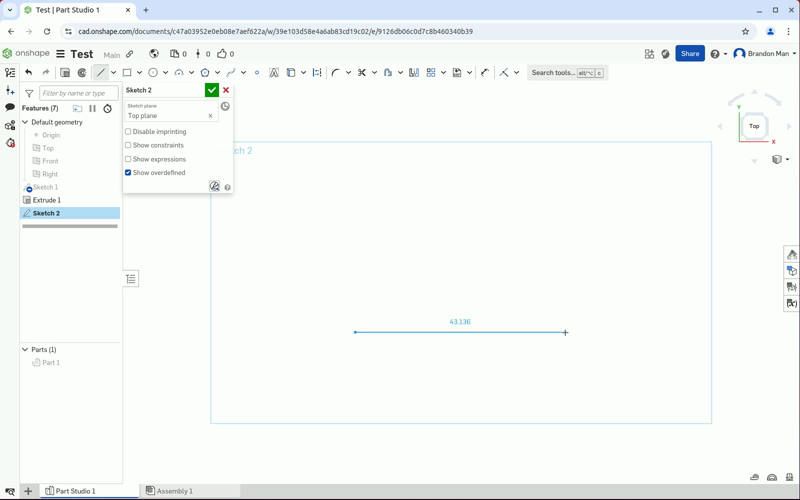
click(565, 332)
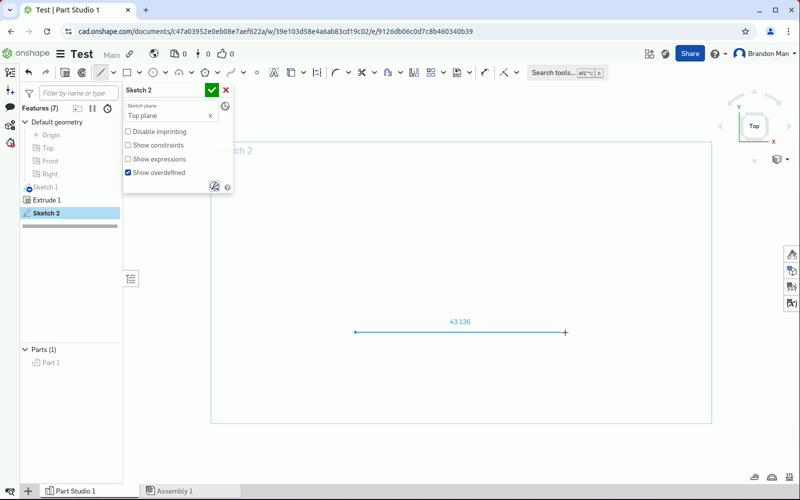
key_up(shift)
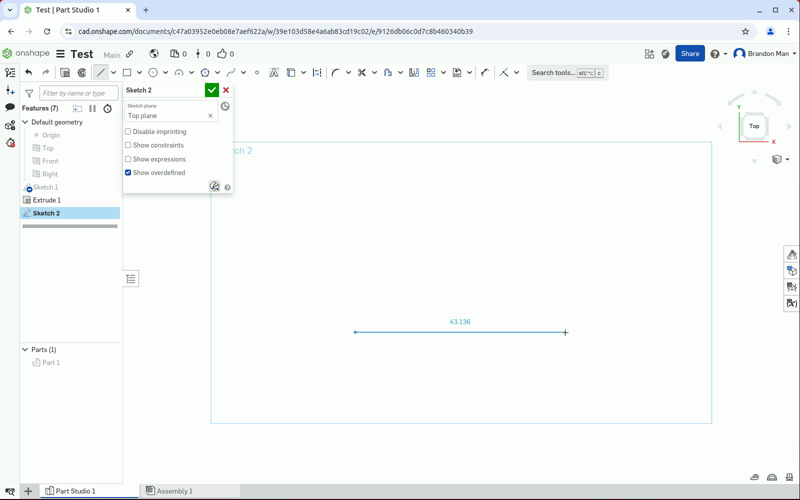
key_down(shift)
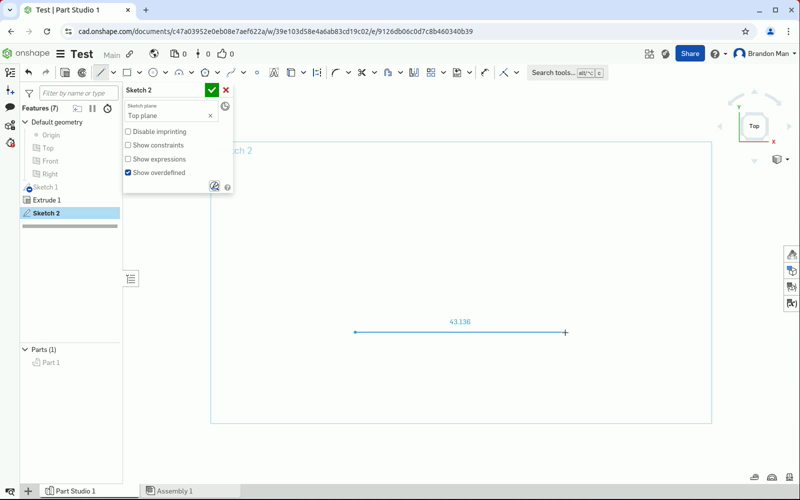
mouse_move(565, 234)
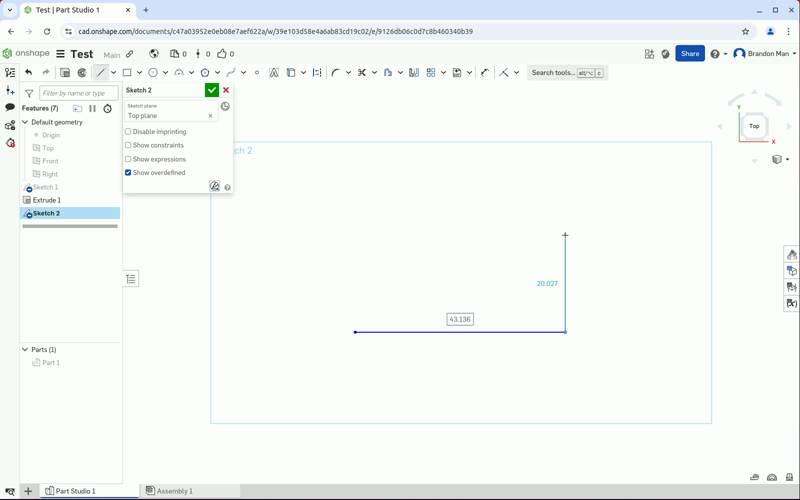
click(565, 234)
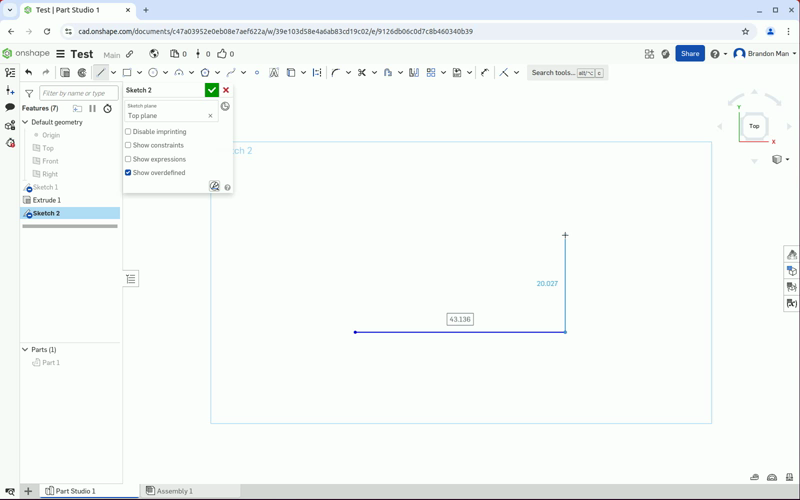
key_up(shift)
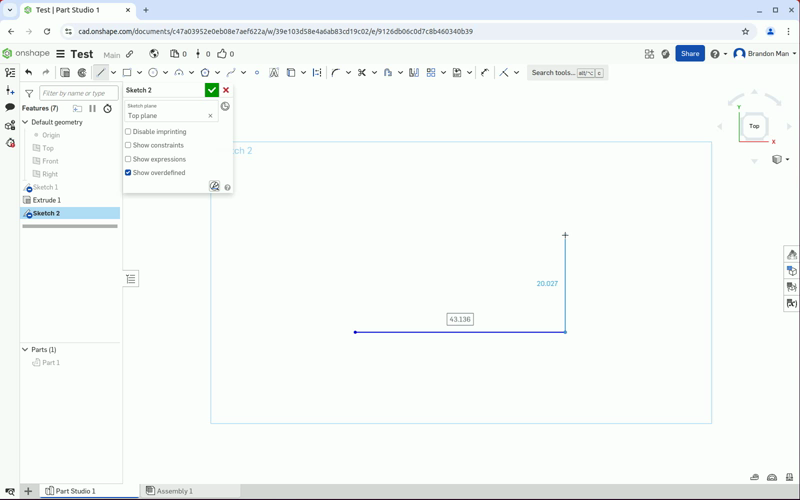
key_down(shift)
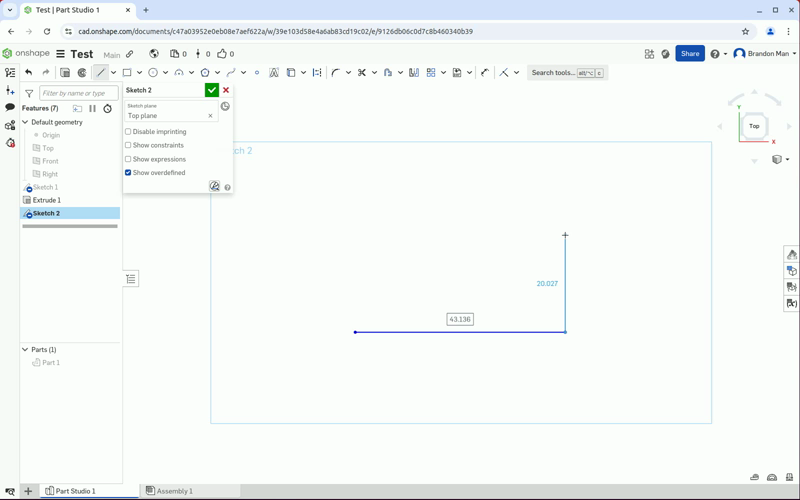
mouse_move(355, 234)
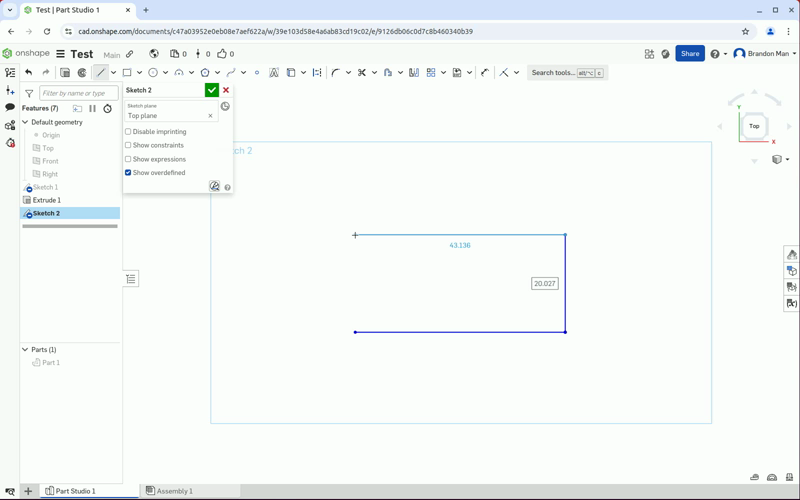
click(355, 234)
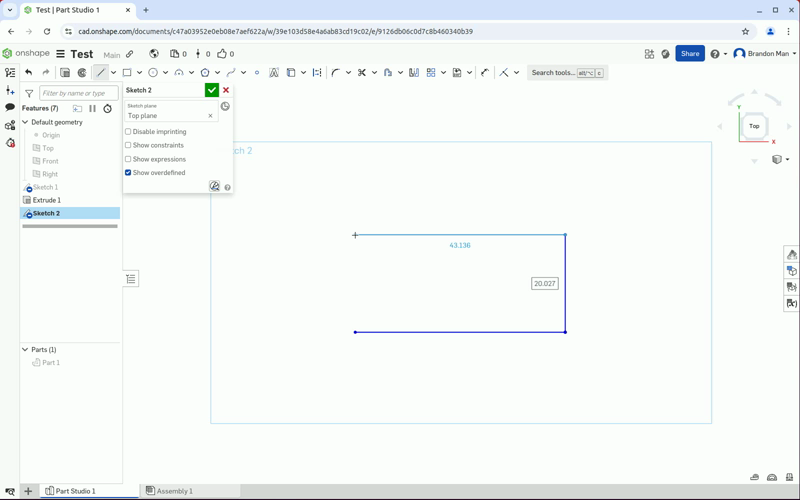
key_up(shift)
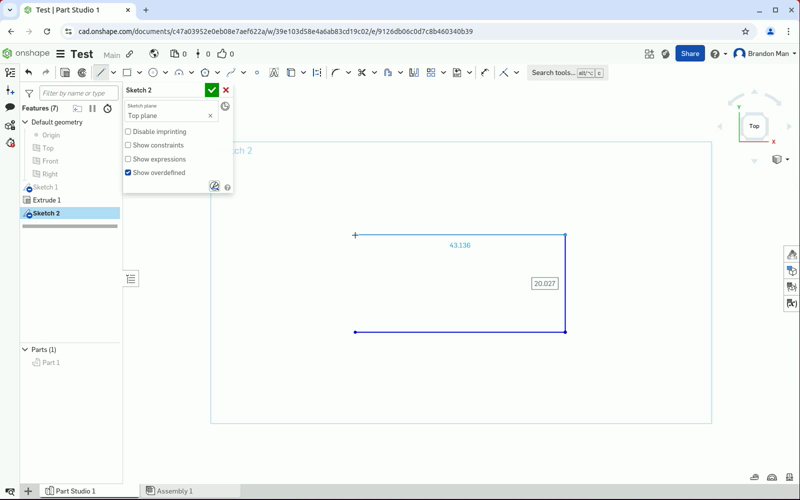
key_down(shift)
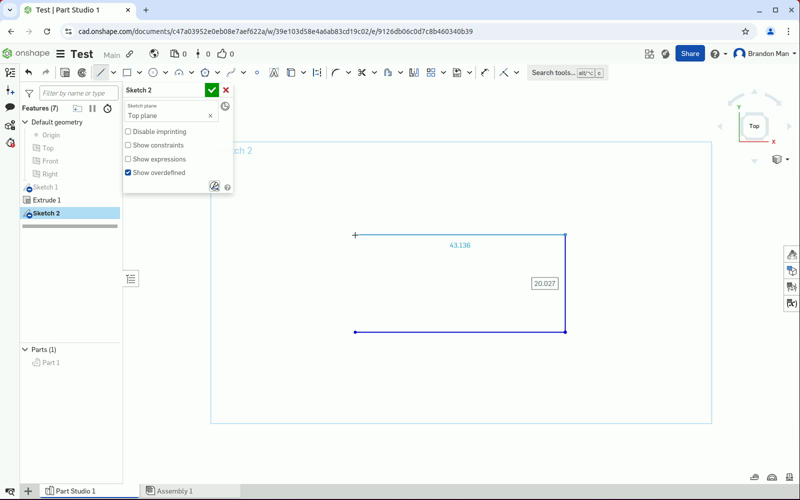
mouse_move(355, 332)
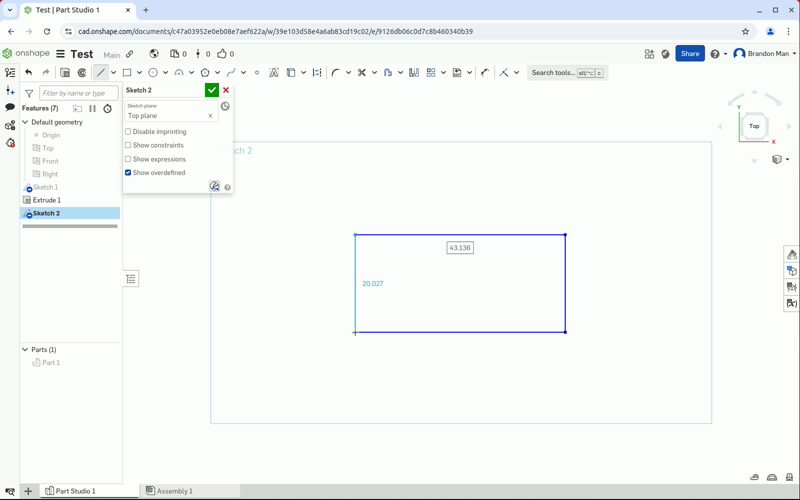
key_up(shift)
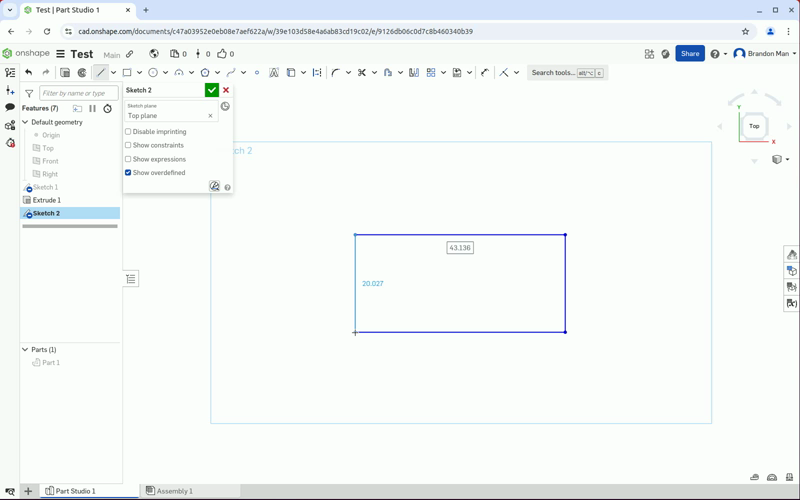
click(355, 332)
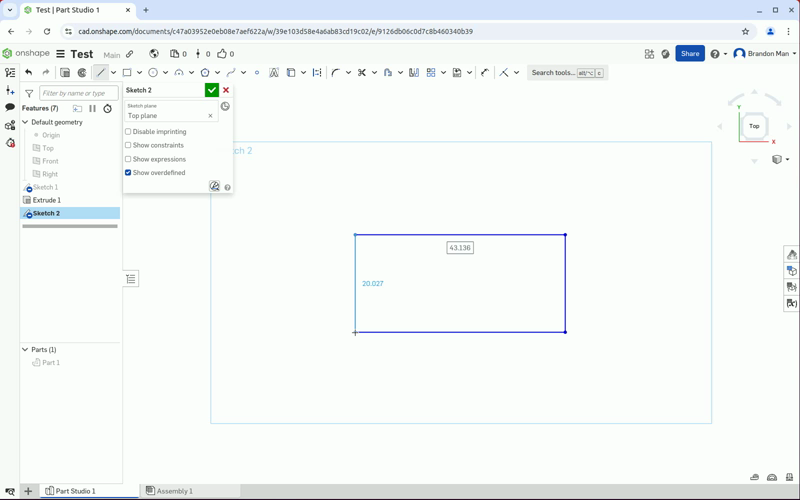
key(esc)
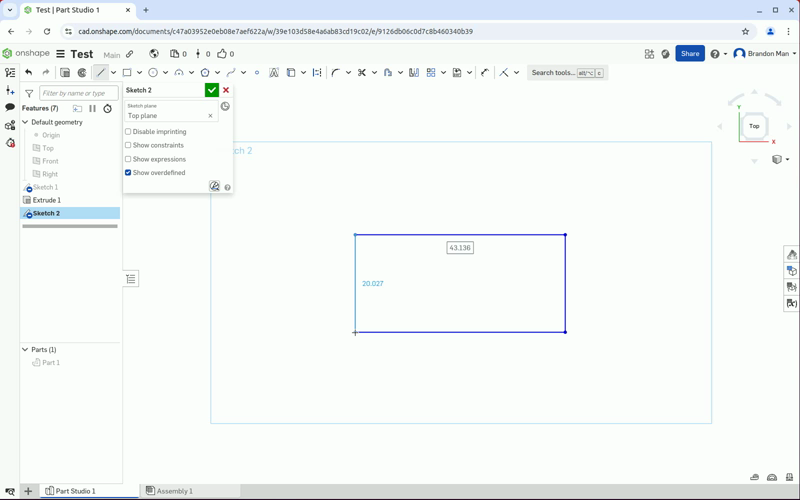
key(l)
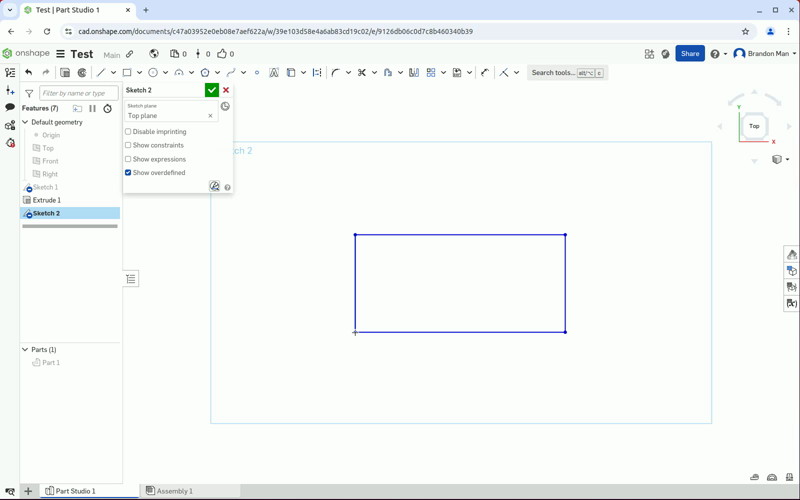
key_down(shift)
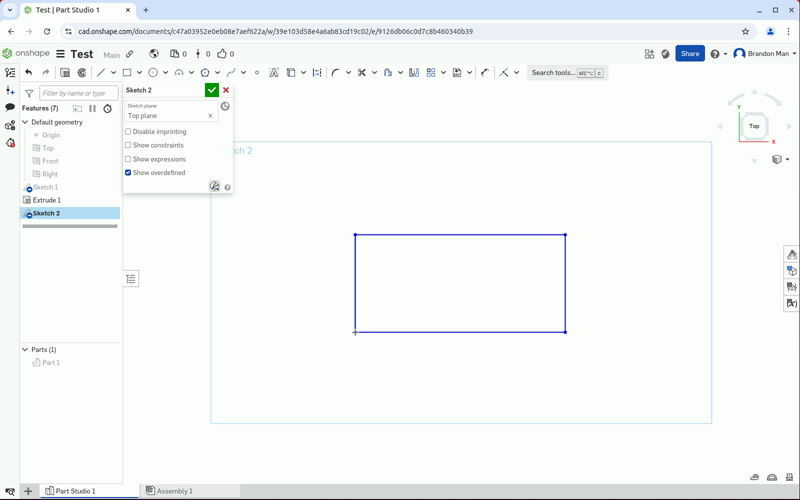
mouse_move(357, 330)
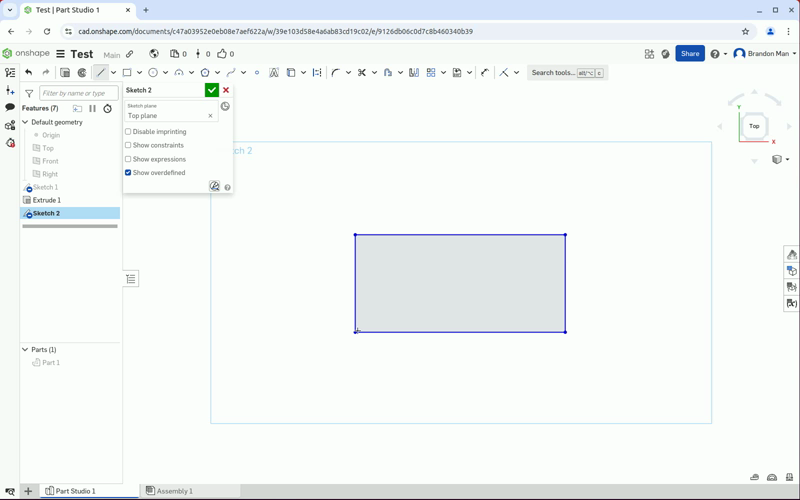
scroll(6)
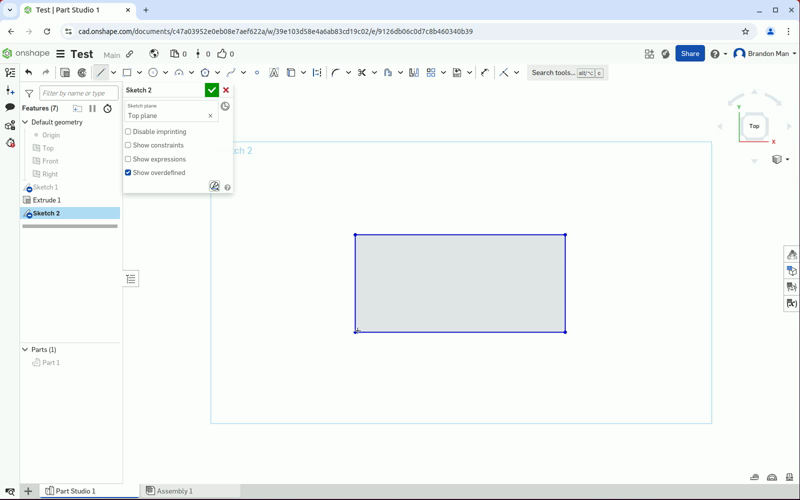
scroll(6)
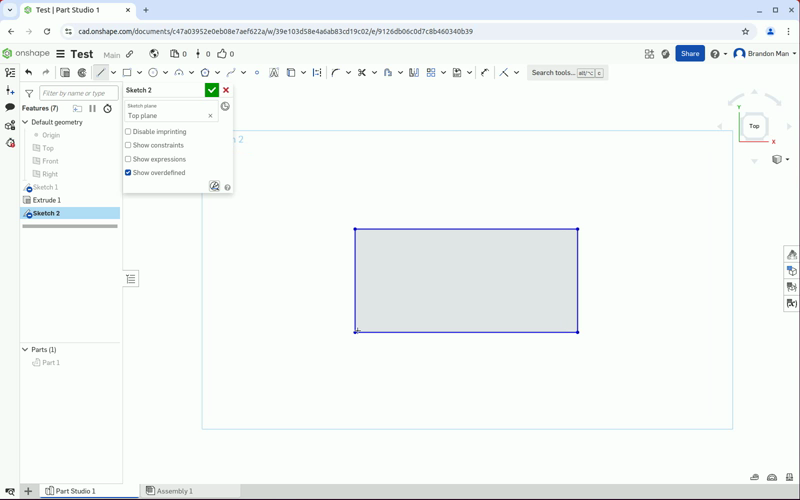
scroll(6)
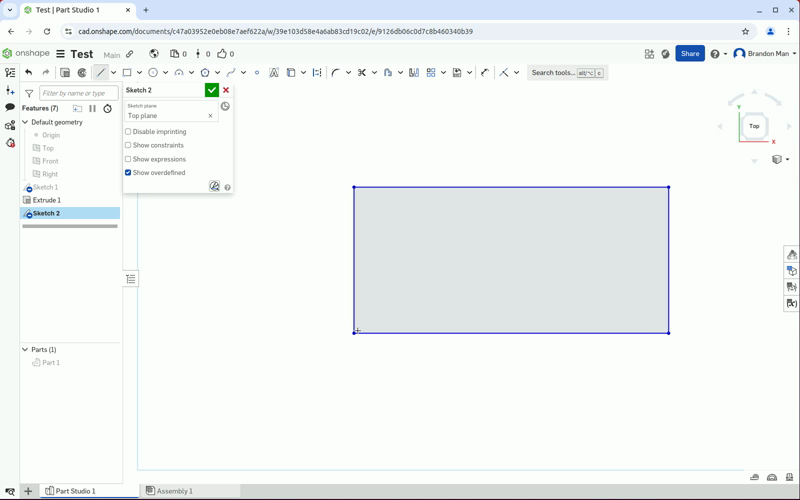
scroll(6)
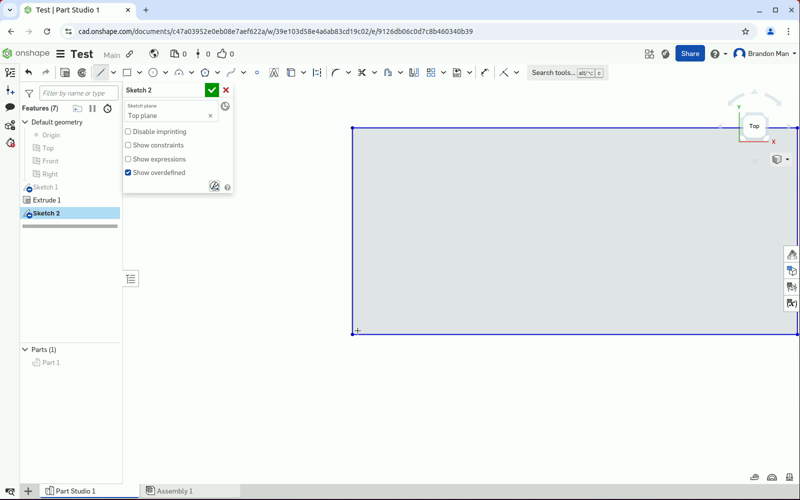
scroll(6)
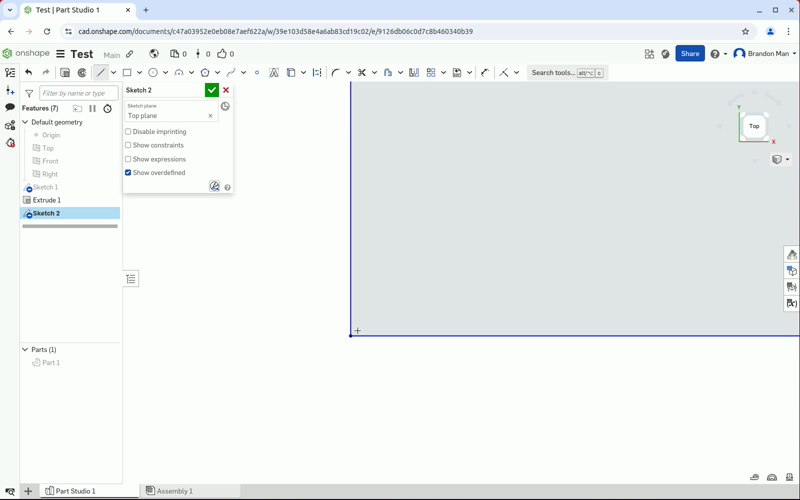
scroll(6)
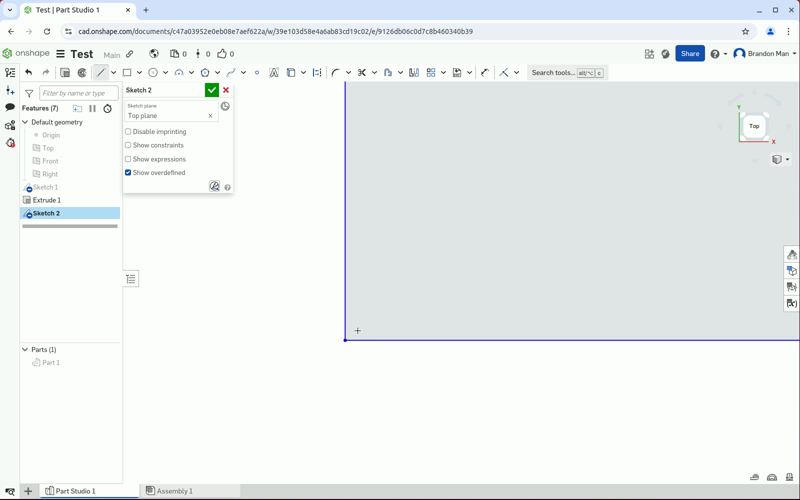
scroll(6)
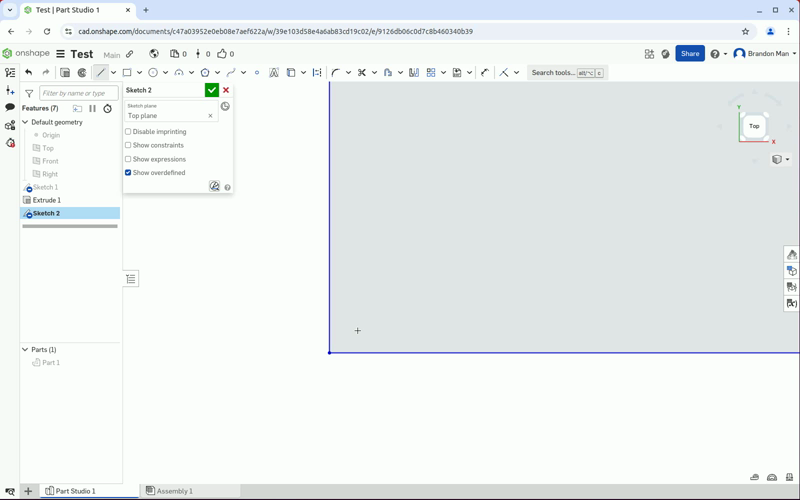
click(357, 330)
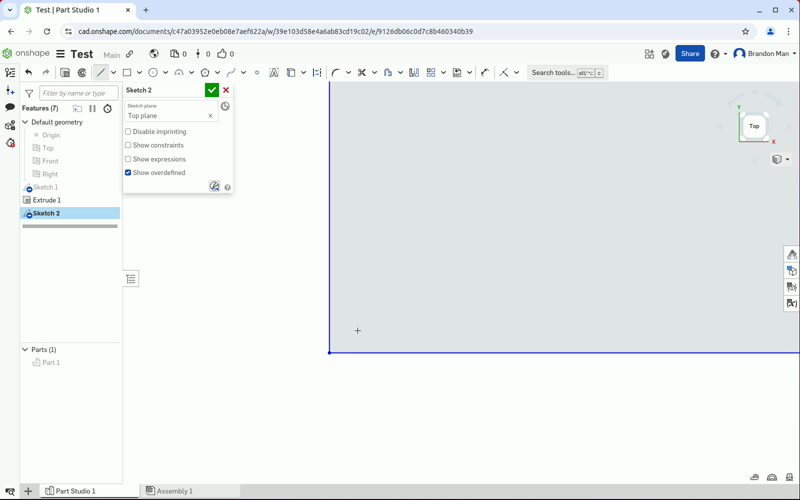
scroll(-6)
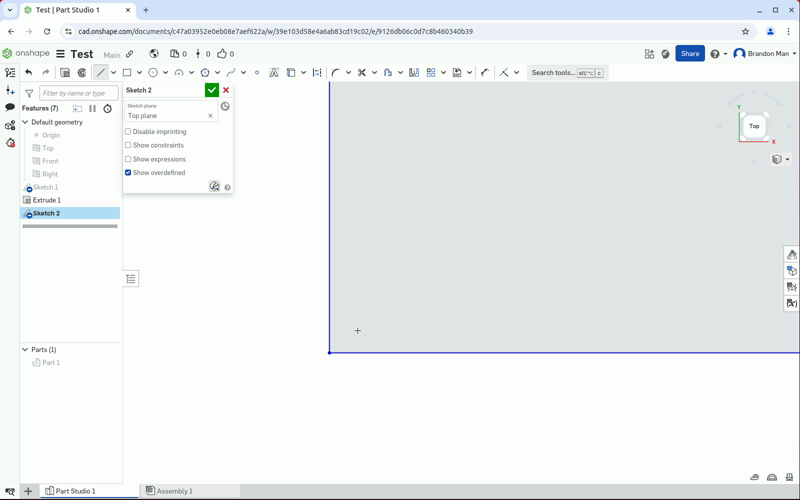
scroll(-6)
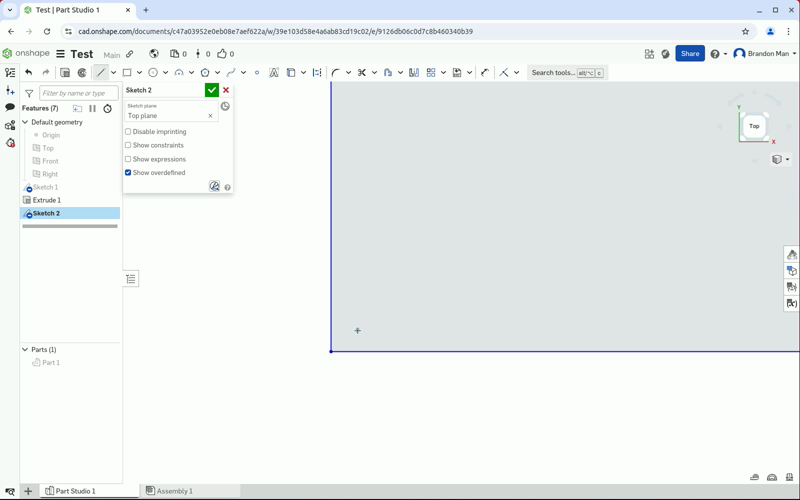
scroll(-6)
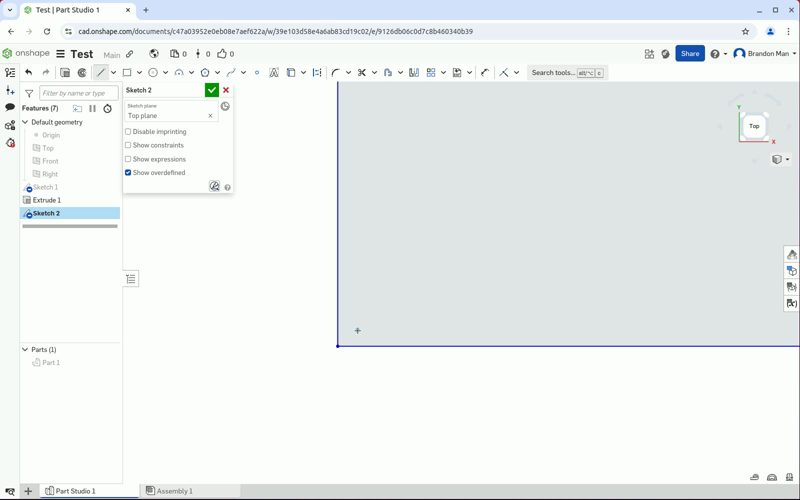
scroll(-6)
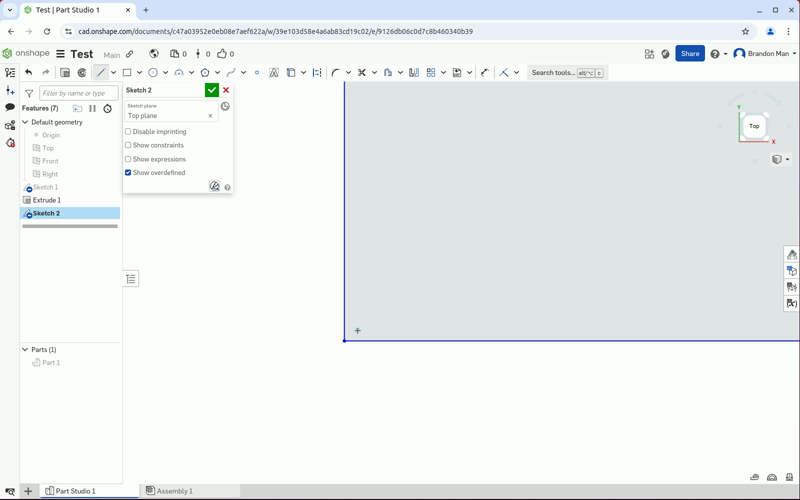
scroll(-6)
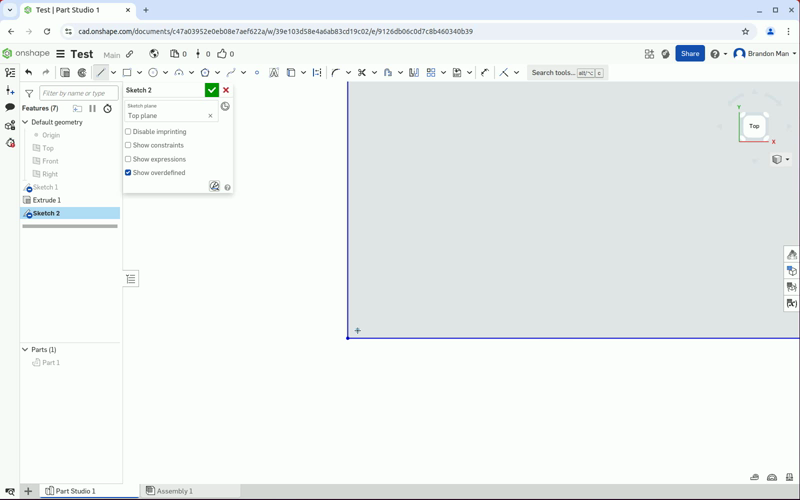
scroll(-6)
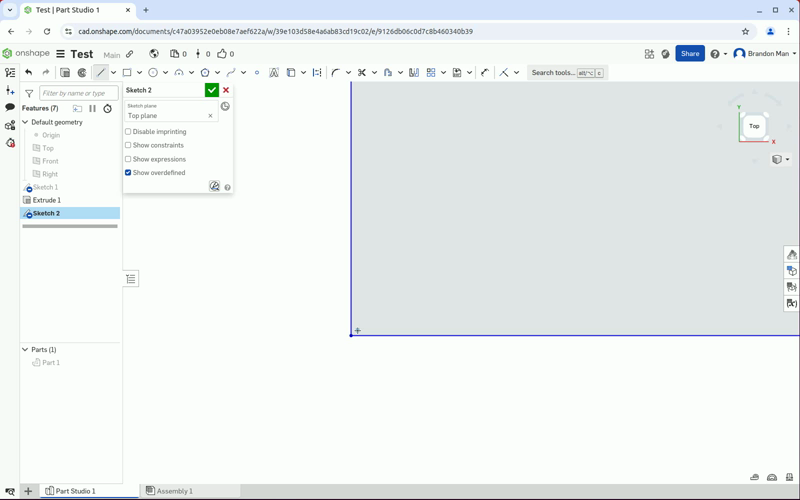
scroll(-6)
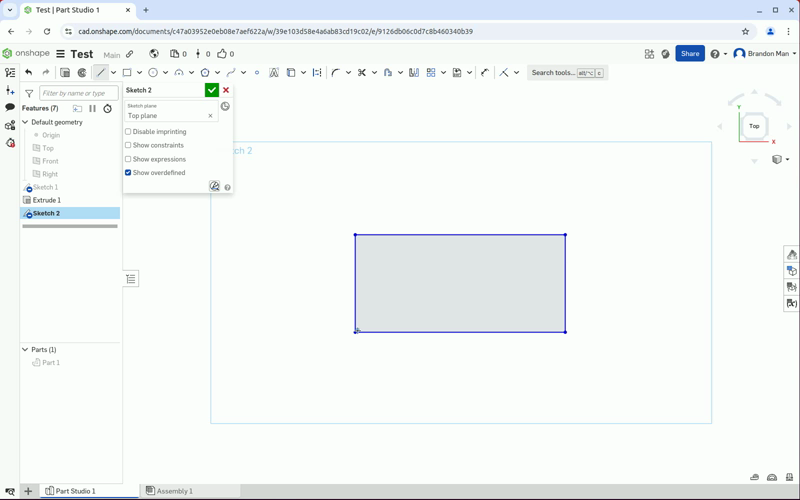
key_up(shift)
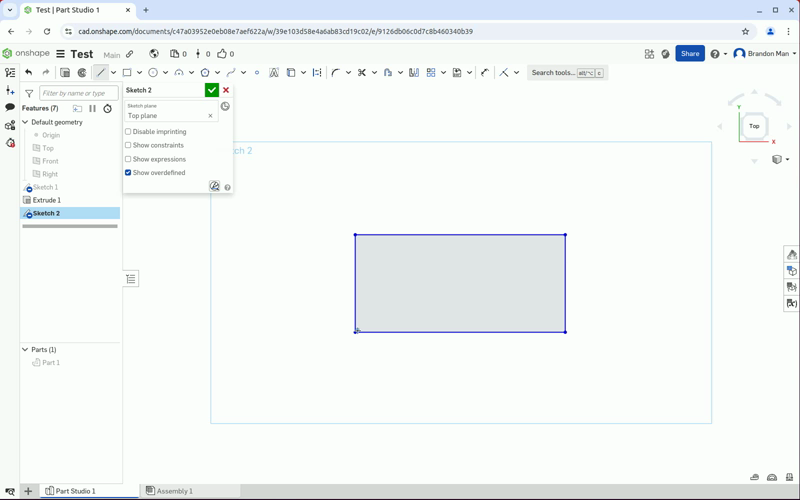
key_down(shift)
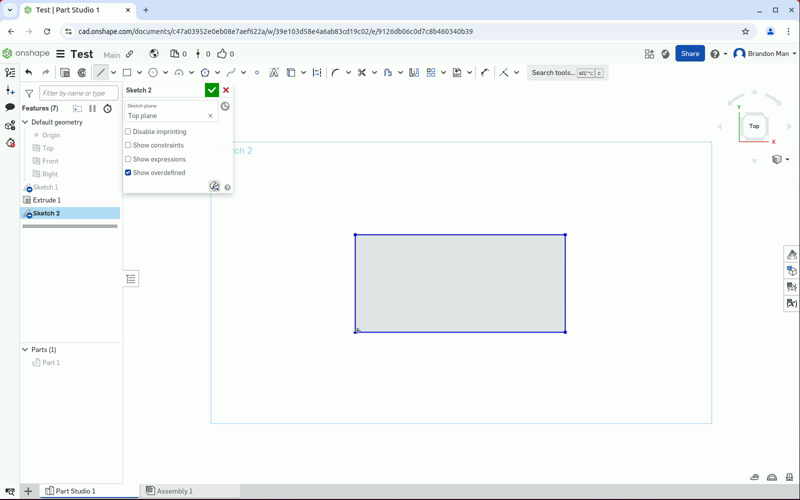
mouse_move(563, 330)
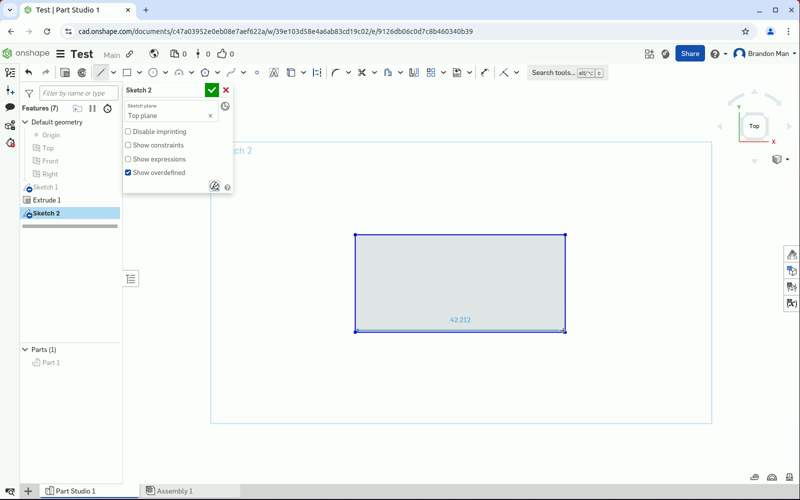
scroll(6)
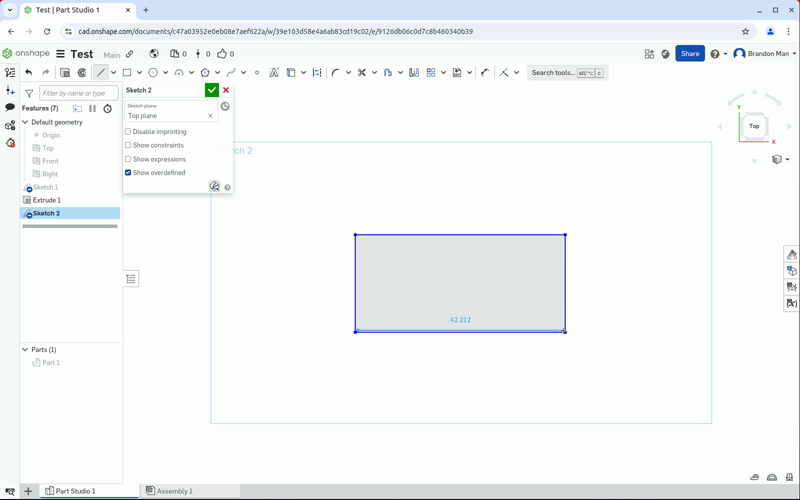
scroll(6)
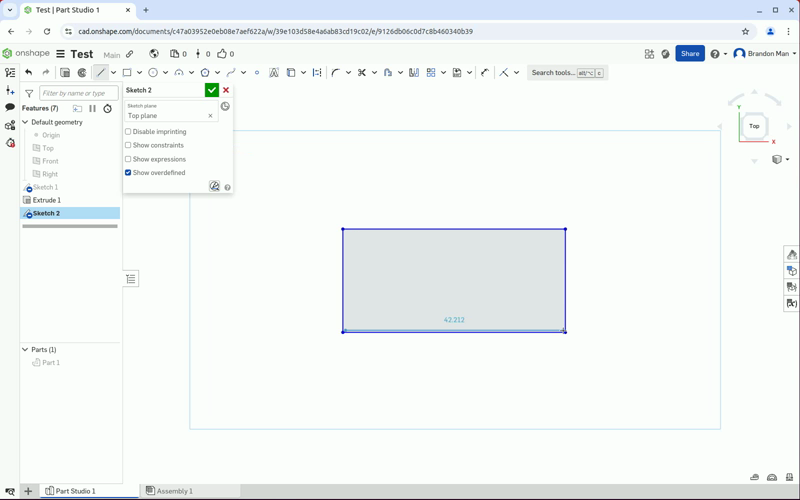
scroll(6)
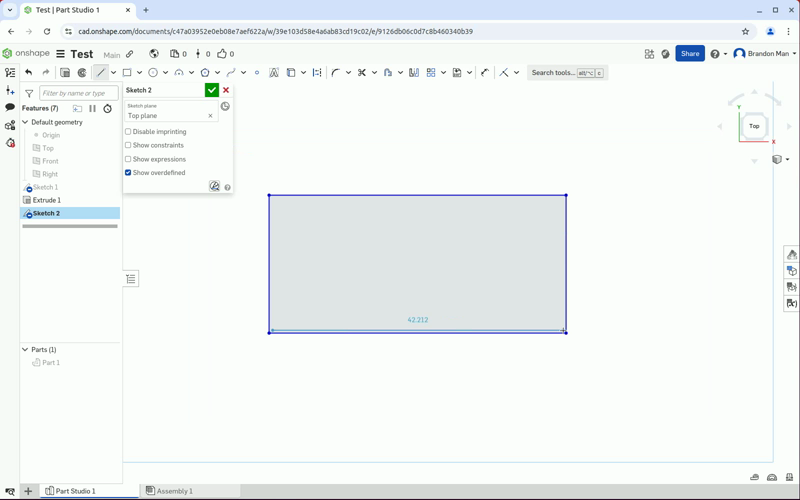
scroll(6)
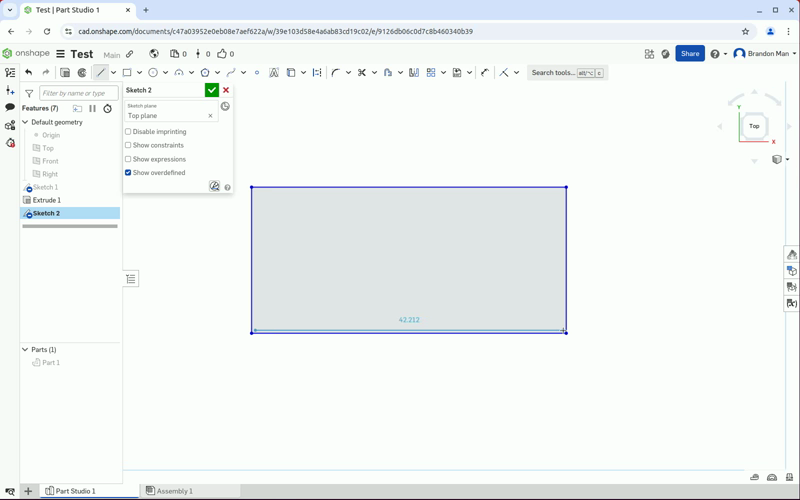
scroll(6)
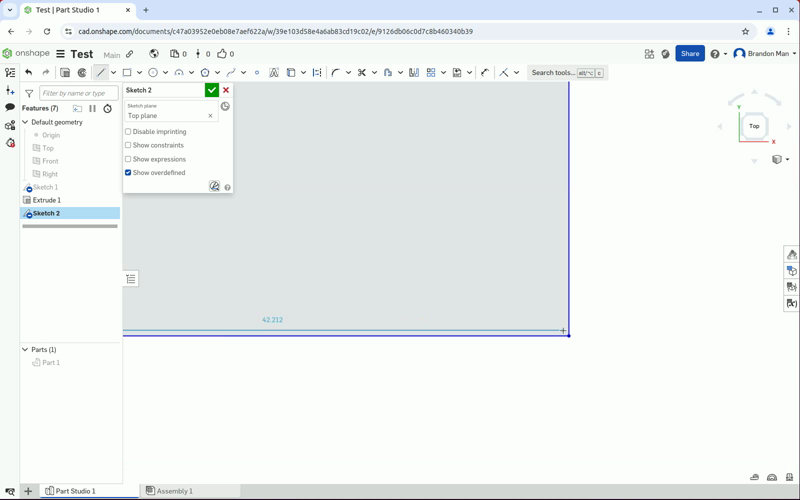
scroll(6)
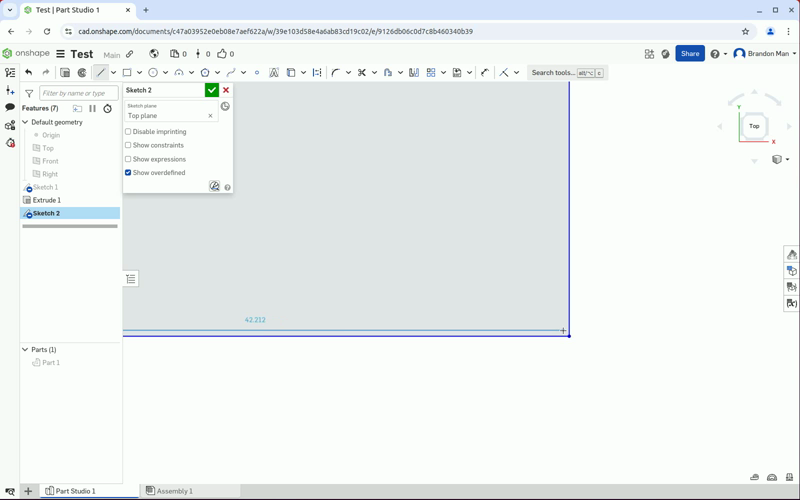
scroll(6)
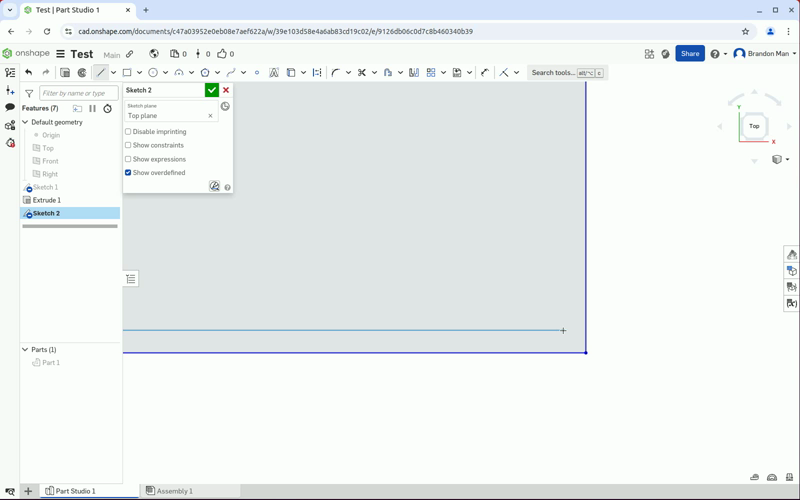
click(563, 330)
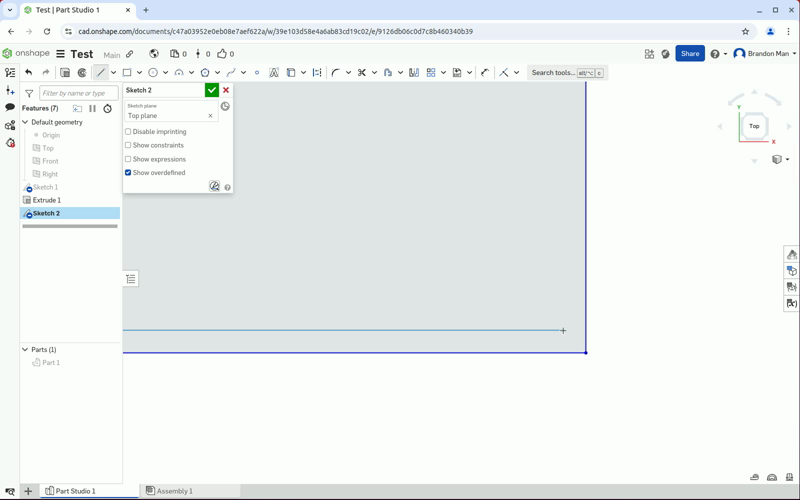
scroll(-6)
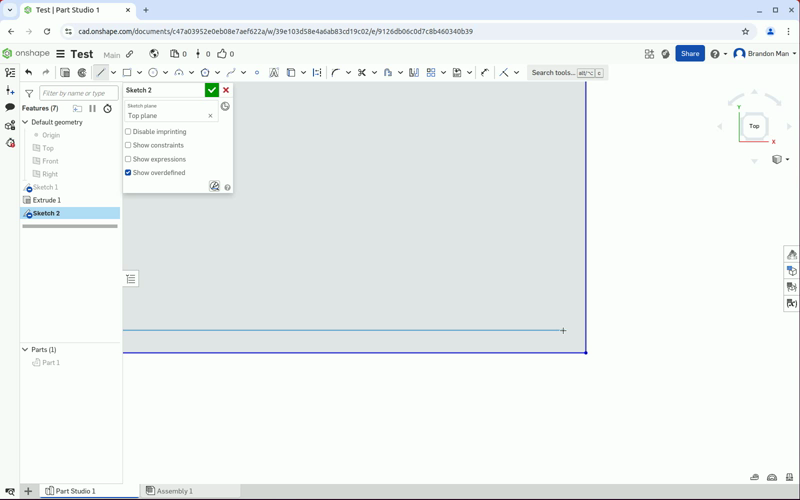
scroll(-6)
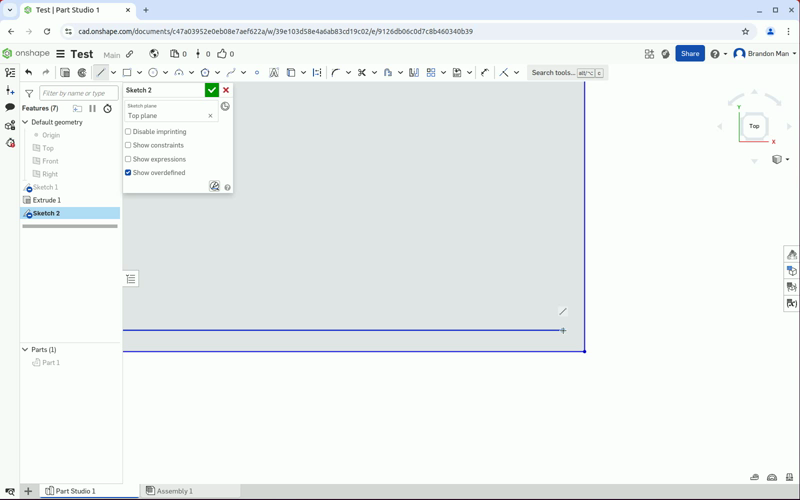
scroll(-6)
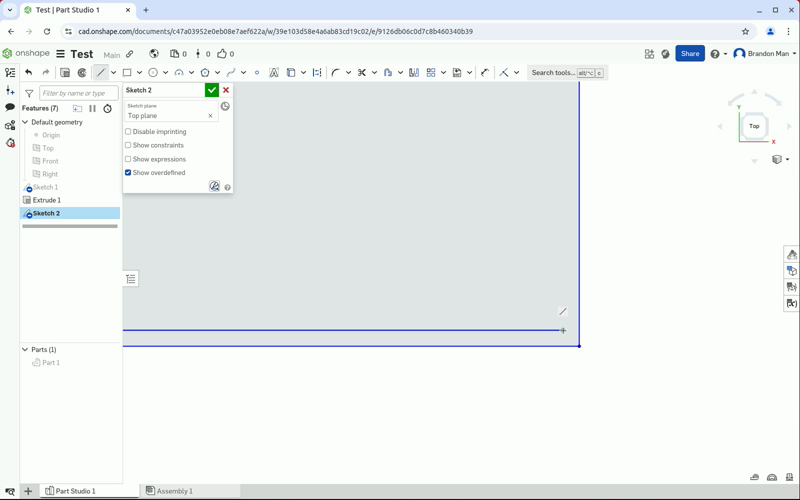
scroll(-6)
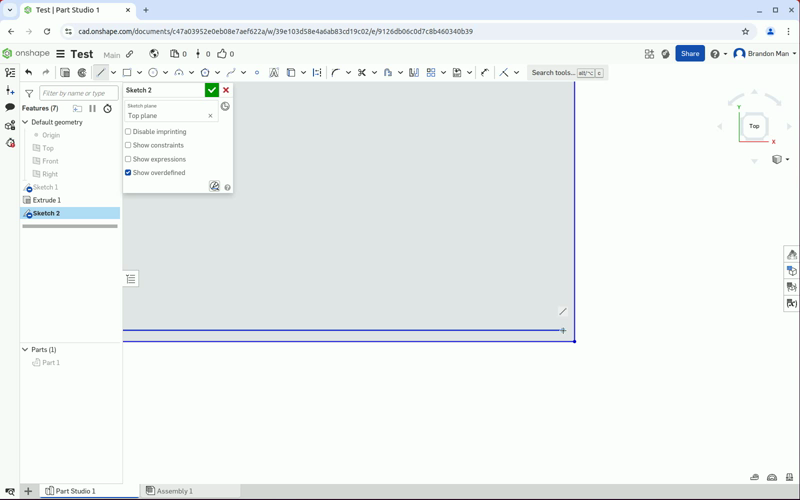
scroll(-6)
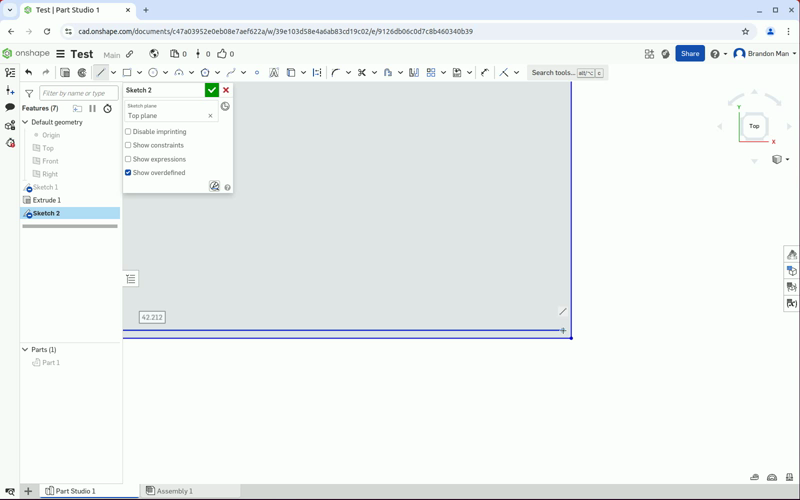
scroll(-6)
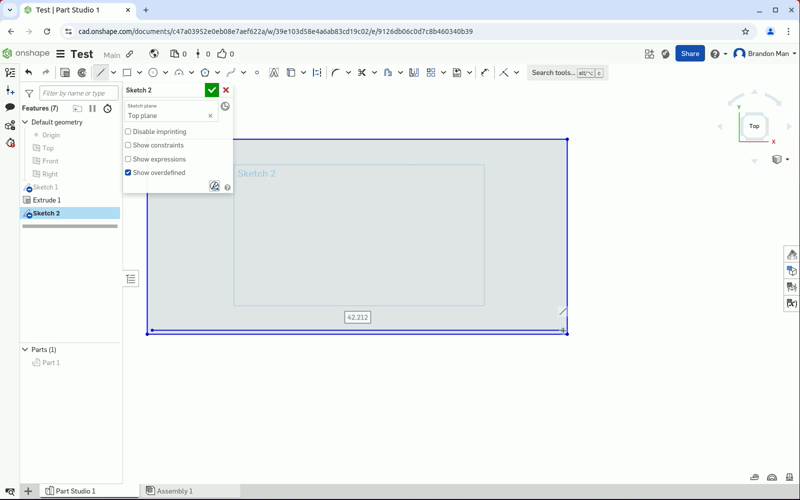
scroll(-6)
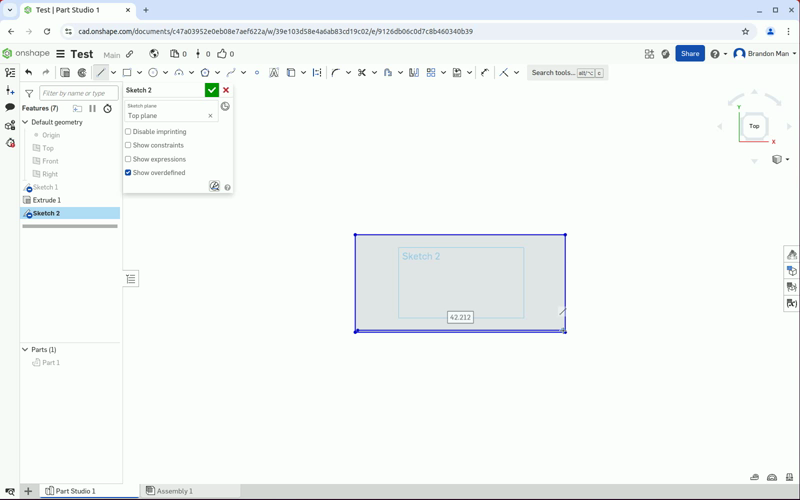
key_up(shift)
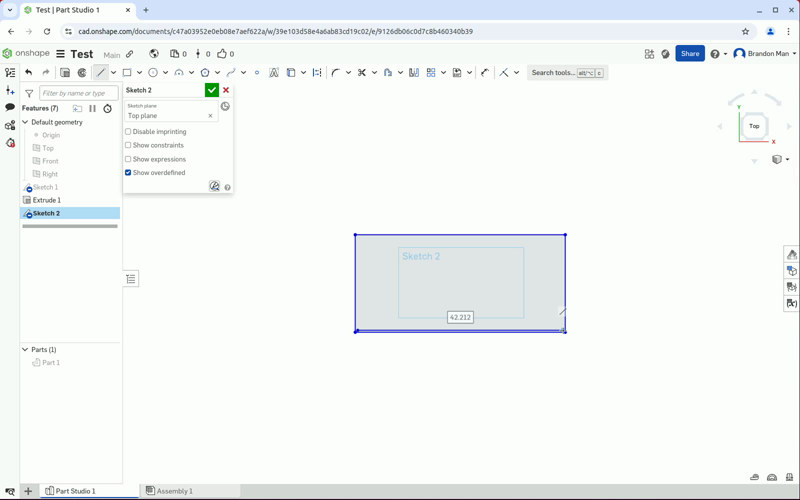
key_down(shift)
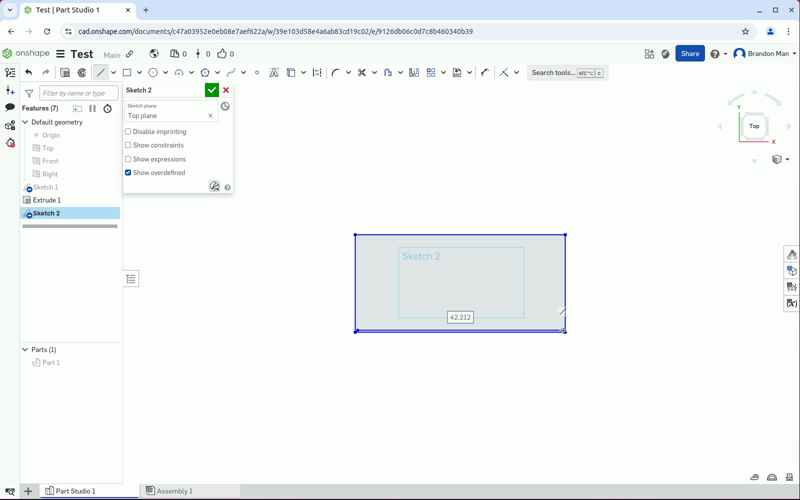
mouse_move(563, 237)
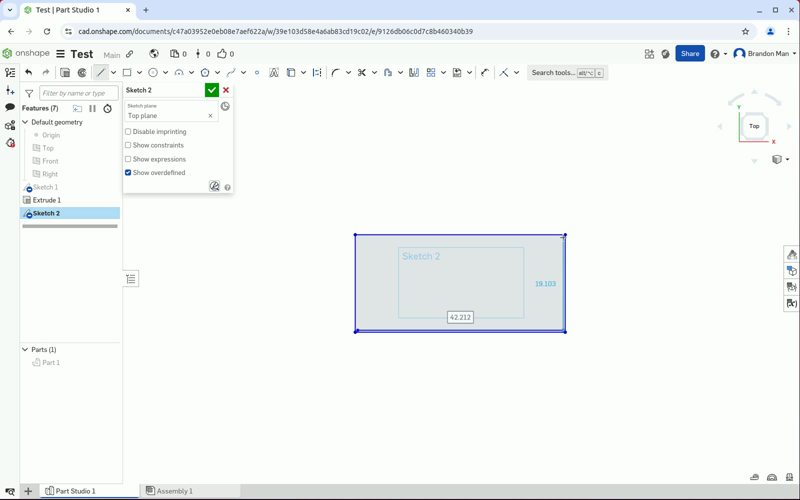
scroll(6)
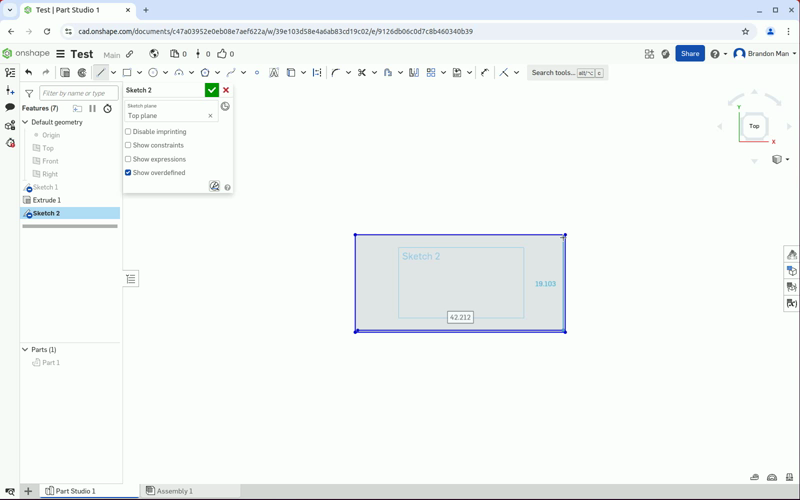
scroll(6)
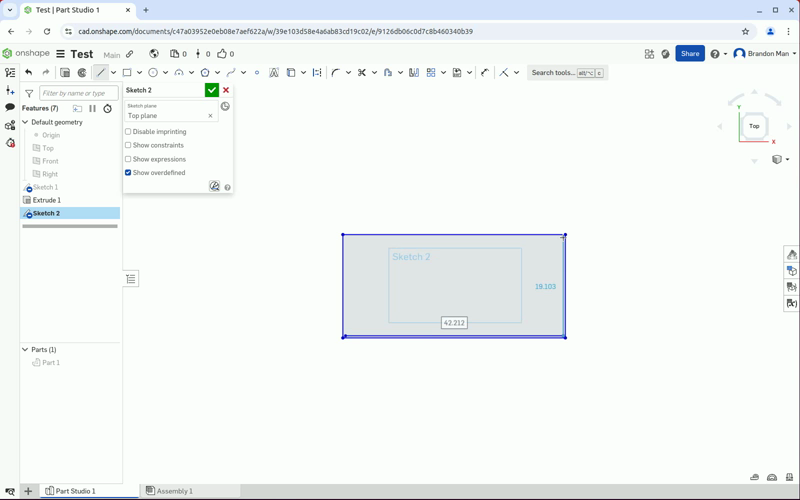
scroll(6)
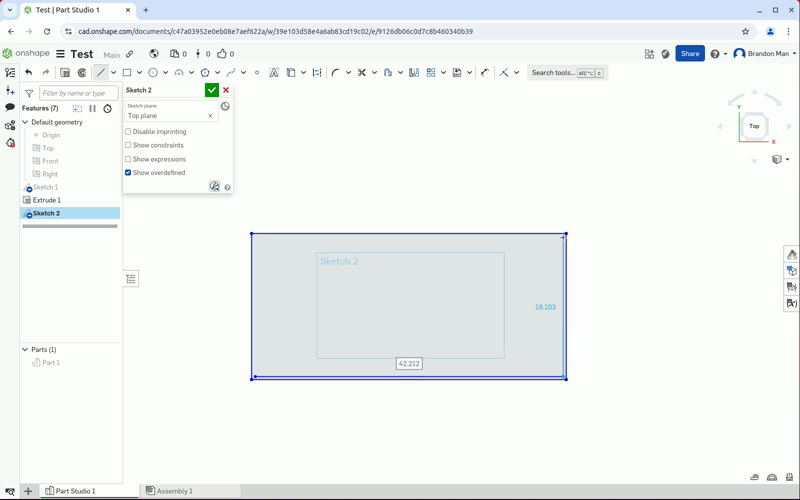
scroll(6)
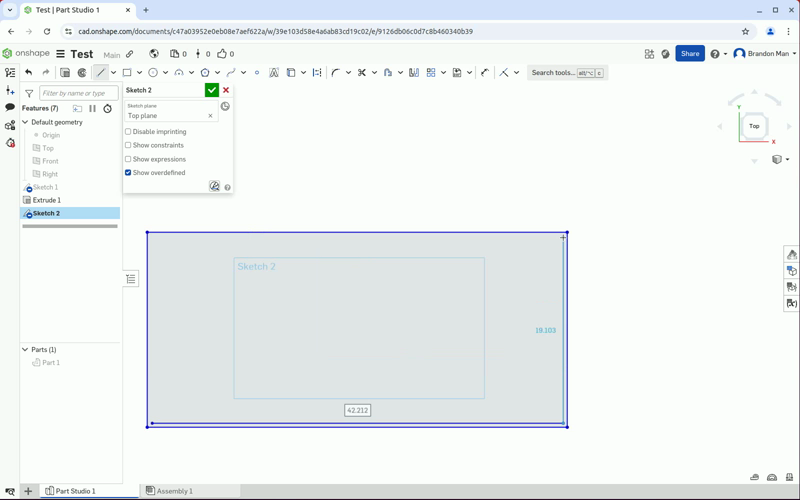
scroll(6)
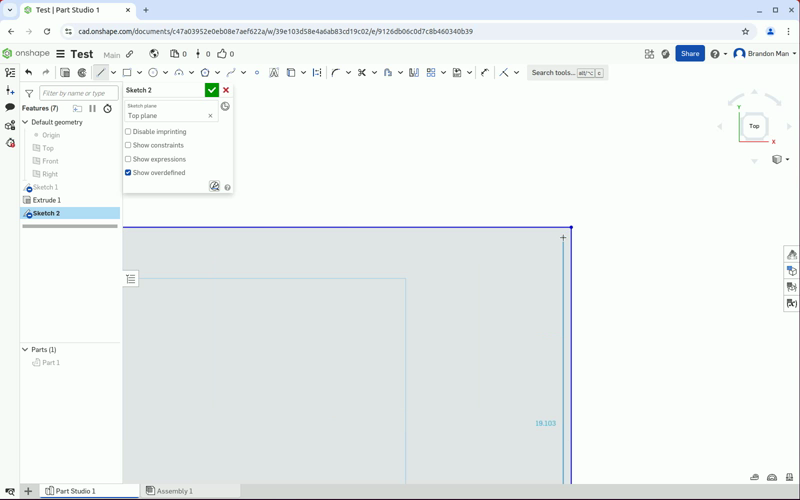
scroll(6)
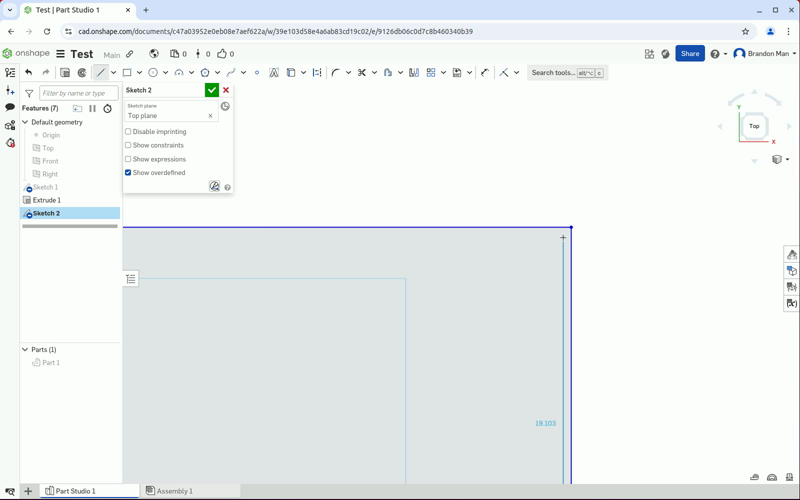
scroll(6)
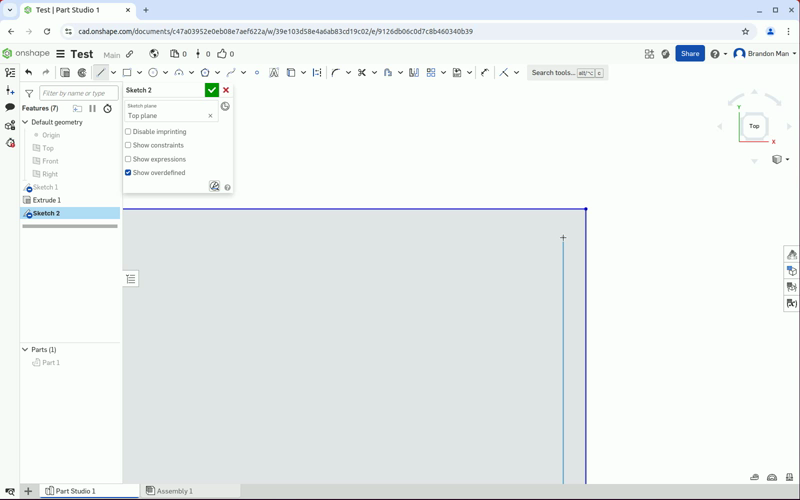
click(563, 237)
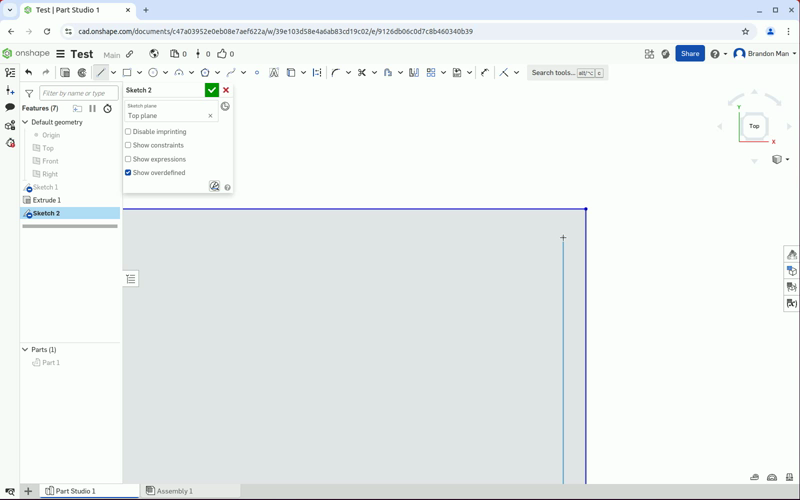
scroll(-6)
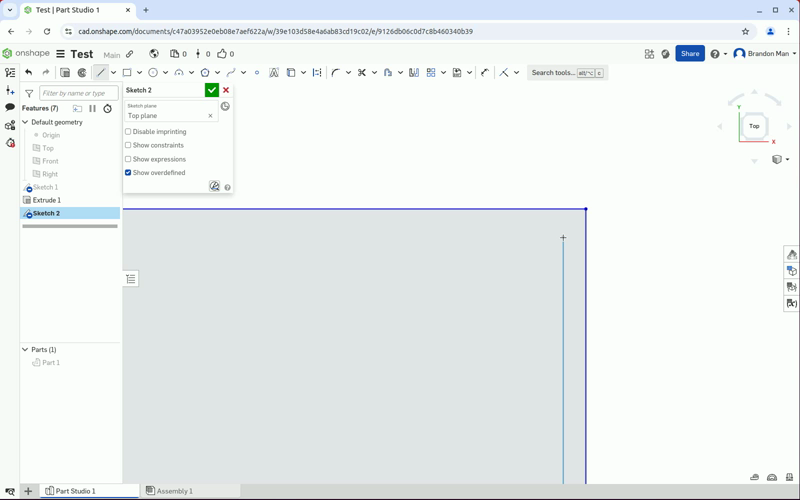
scroll(-6)
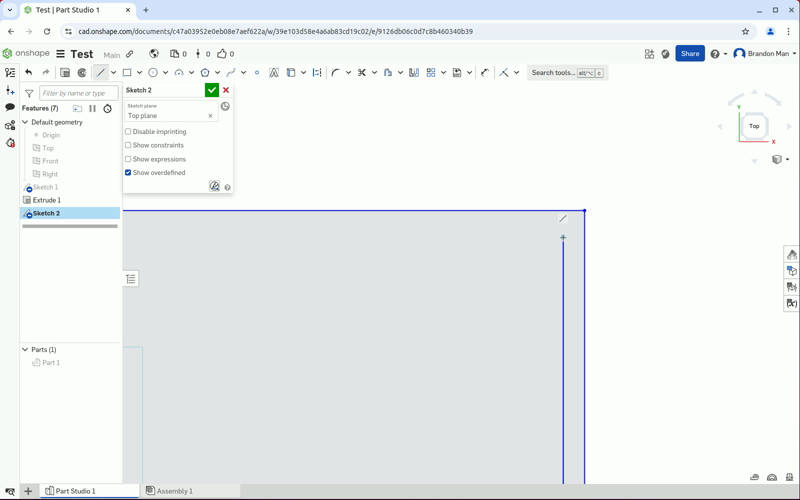
scroll(-6)
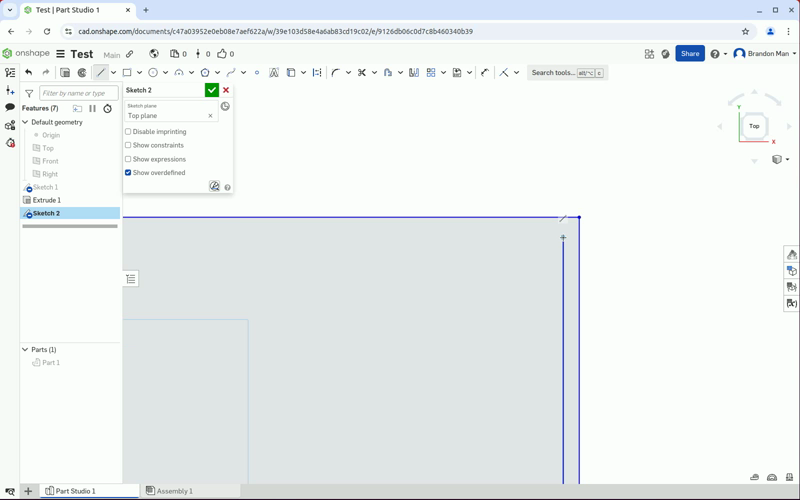
scroll(-6)
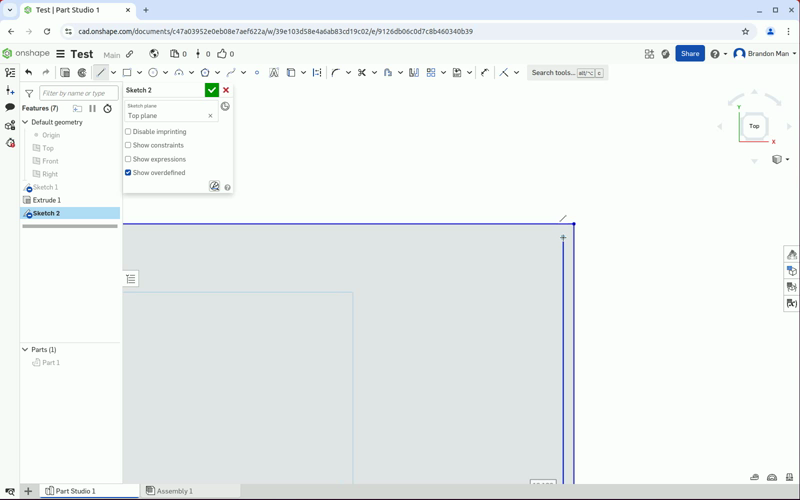
scroll(-6)
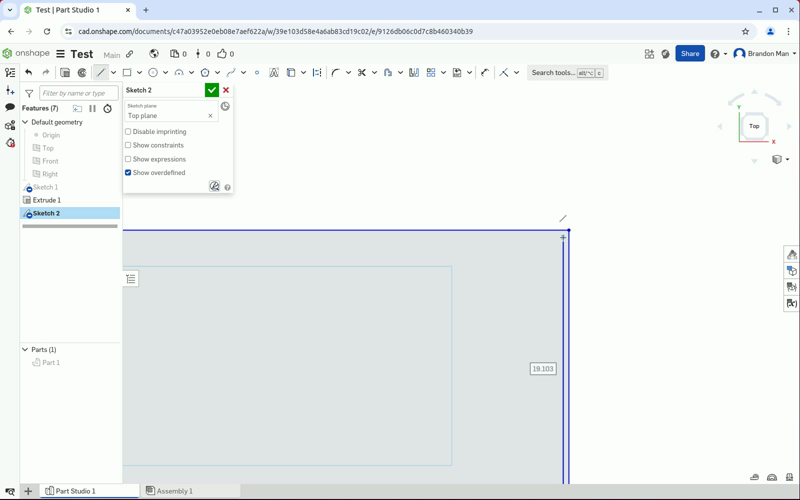
scroll(-6)
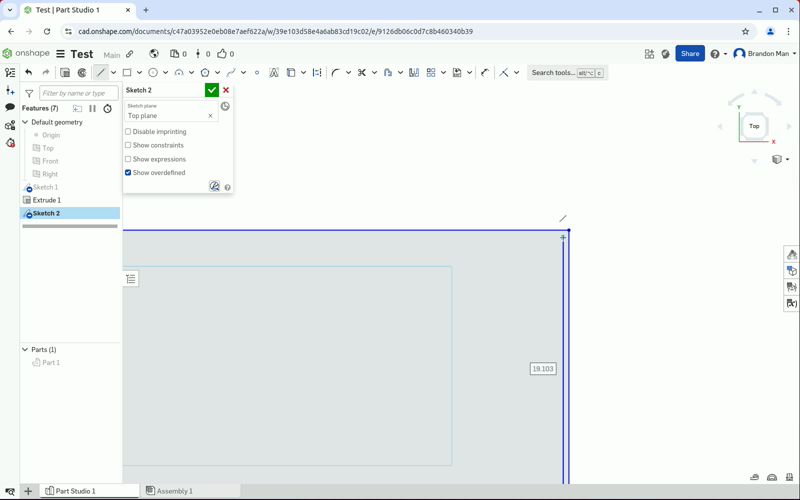
scroll(-6)
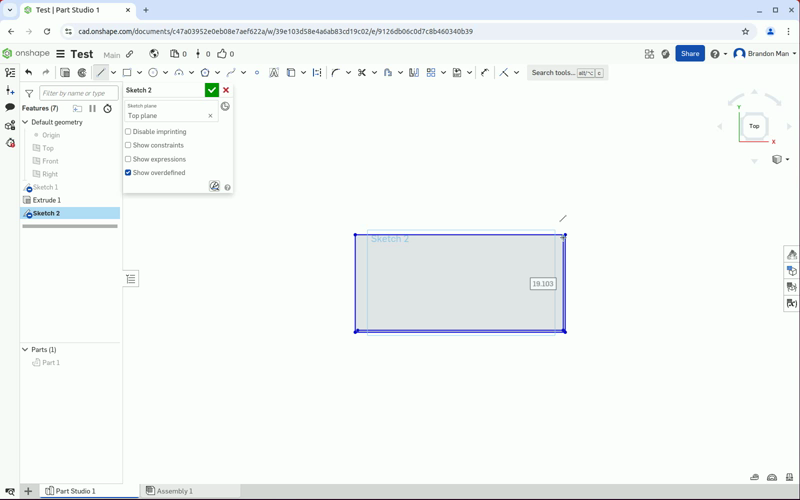
key_up(shift)
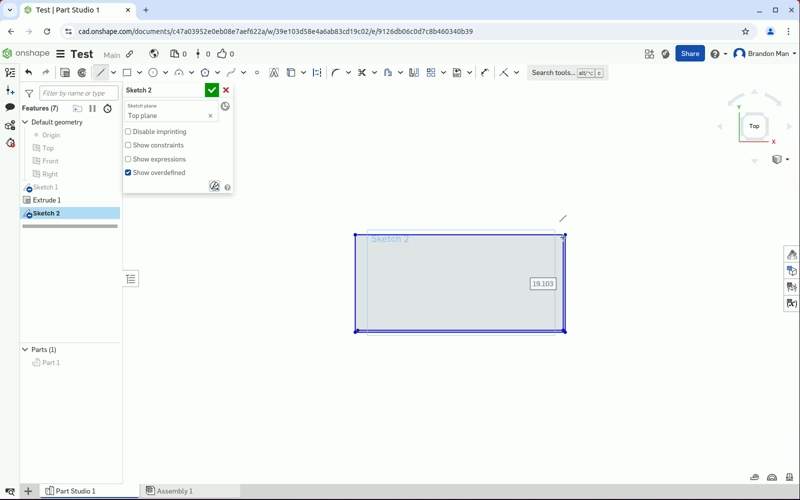
key_down(shift)
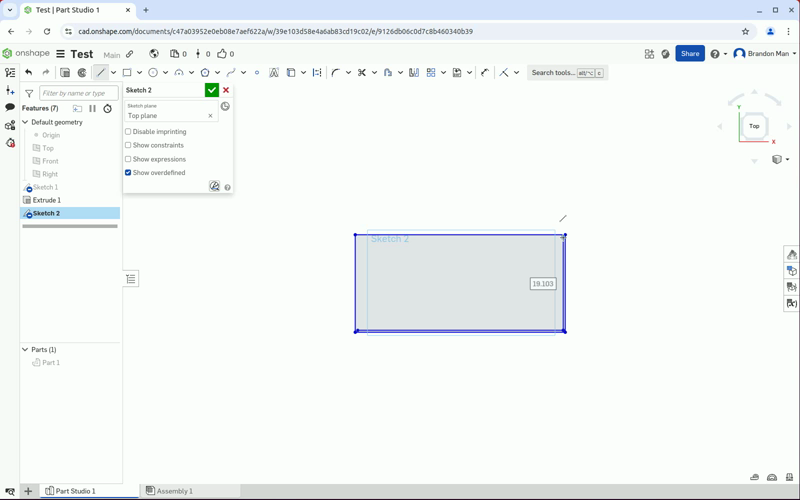
mouse_move(357, 237)
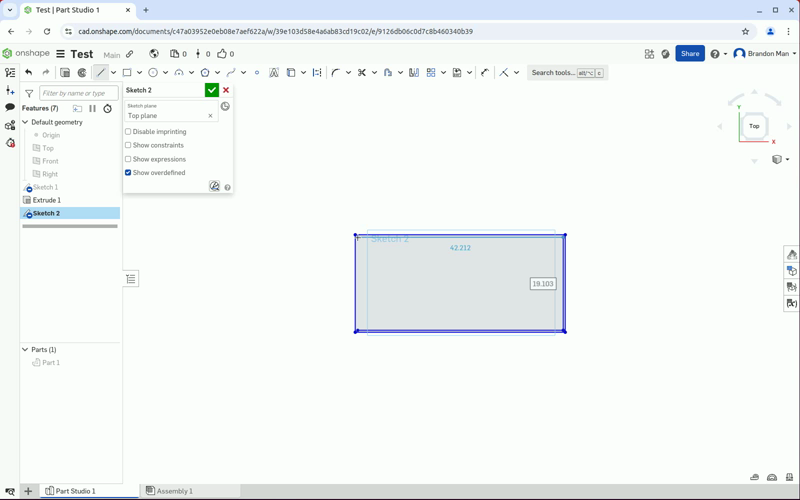
scroll(6)
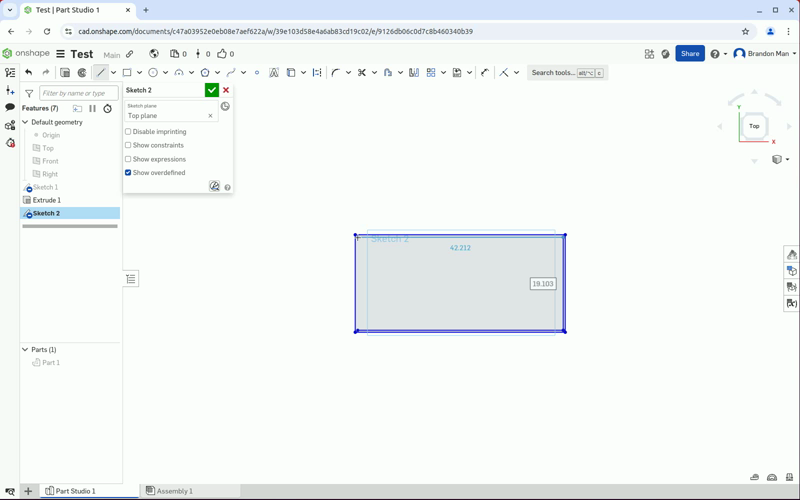
scroll(6)
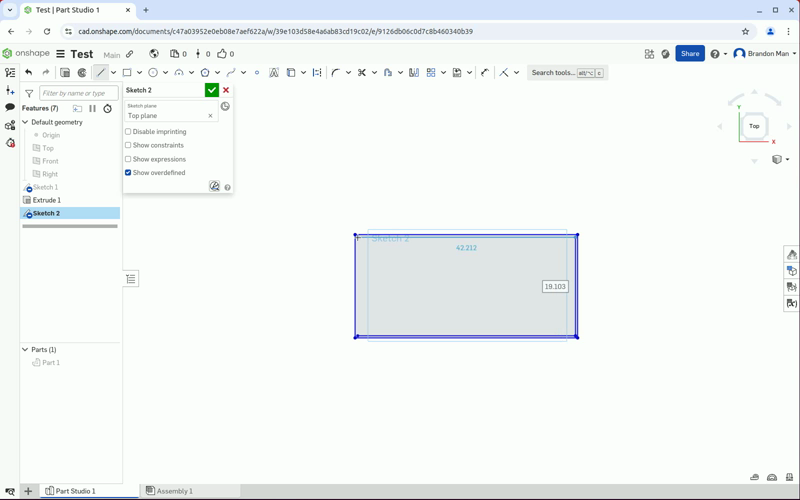
scroll(6)
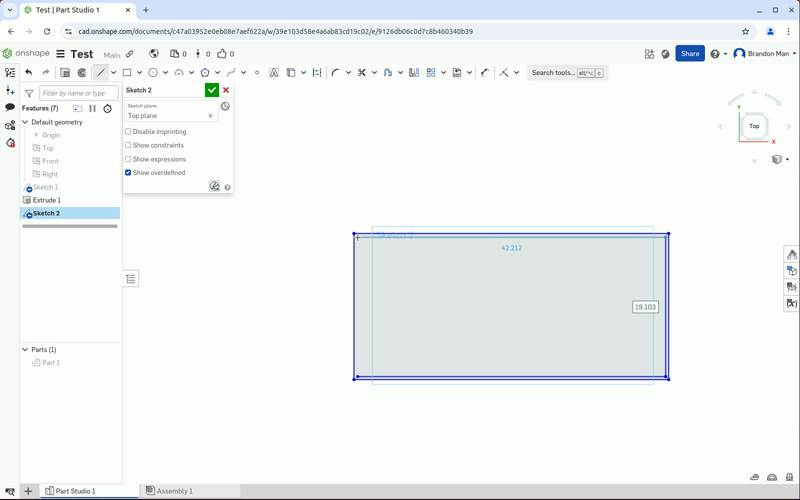
scroll(6)
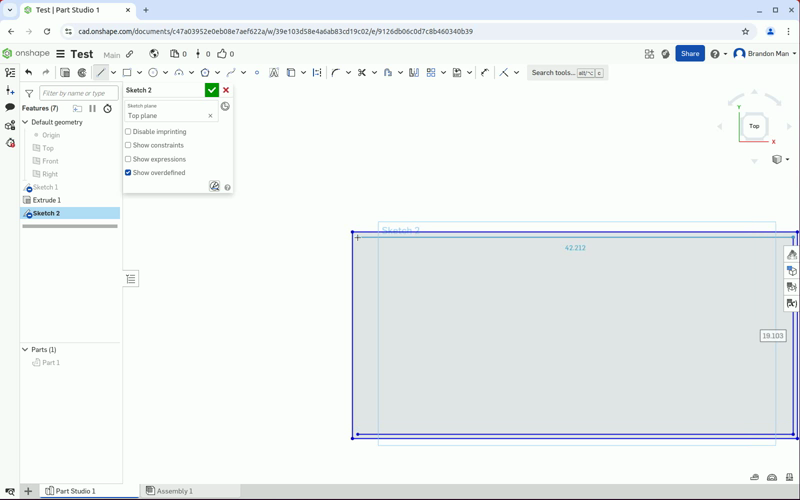
scroll(6)
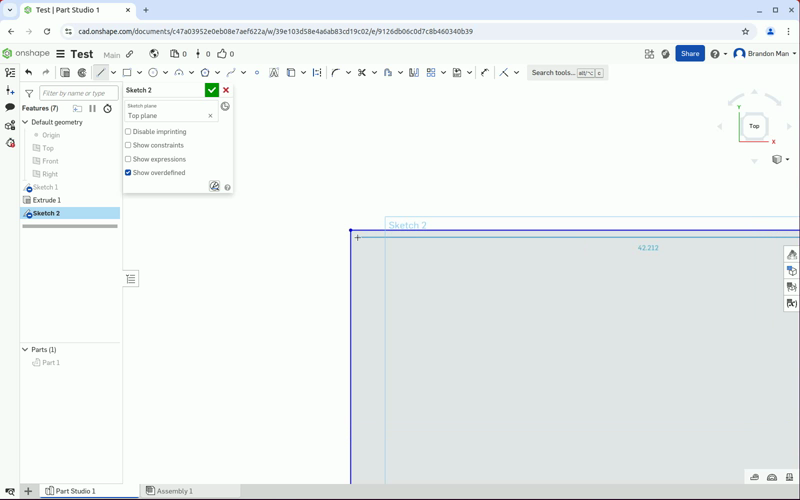
scroll(6)
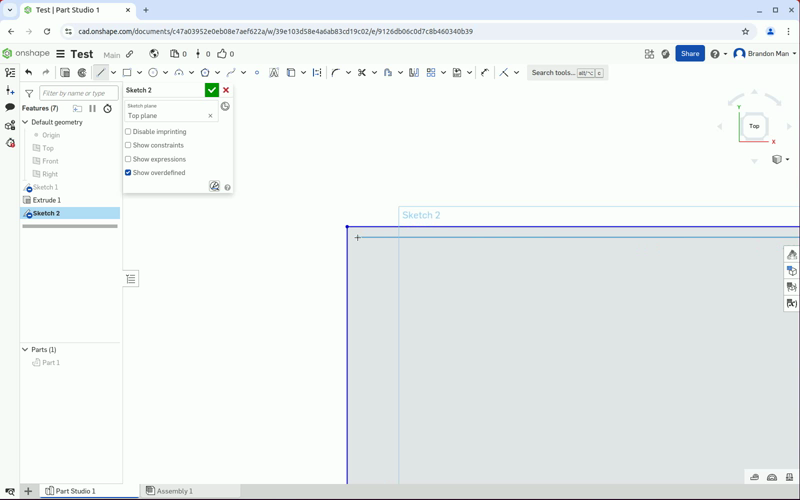
scroll(6)
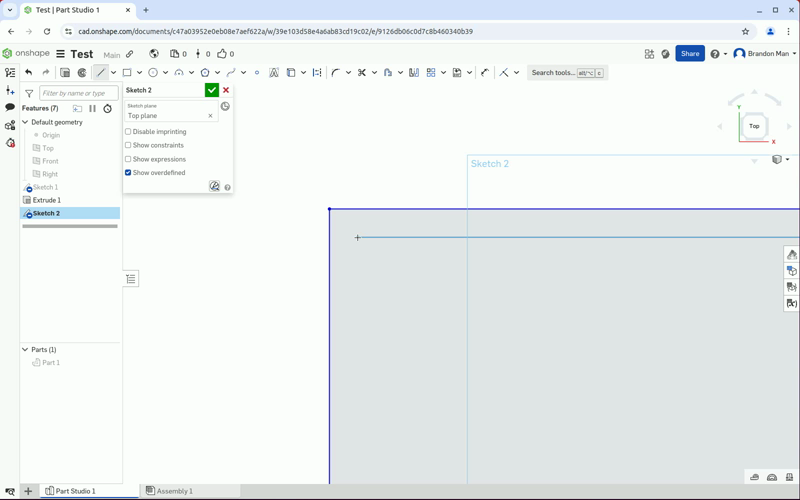
click(357, 237)
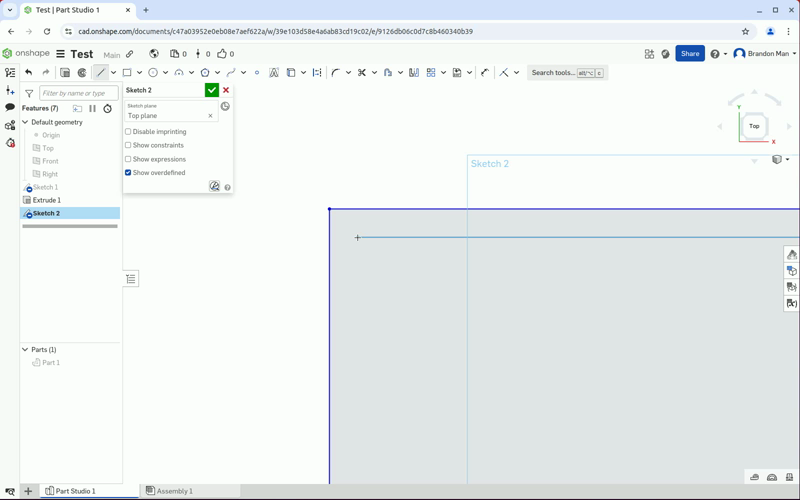
scroll(-6)
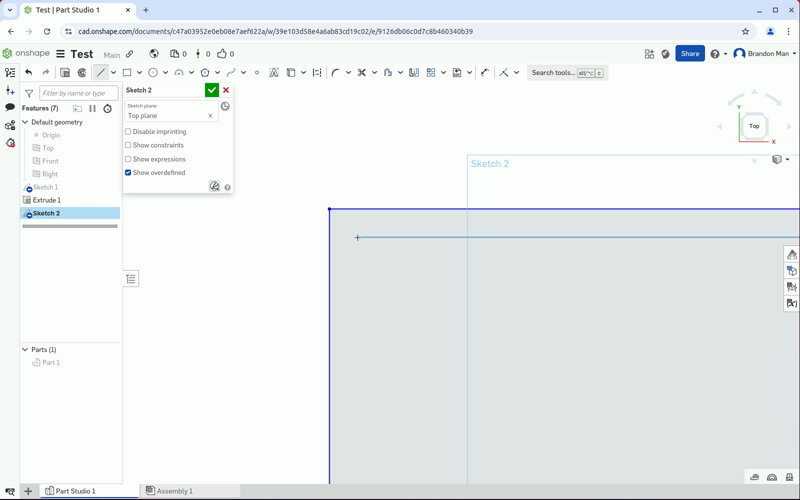
scroll(-6)
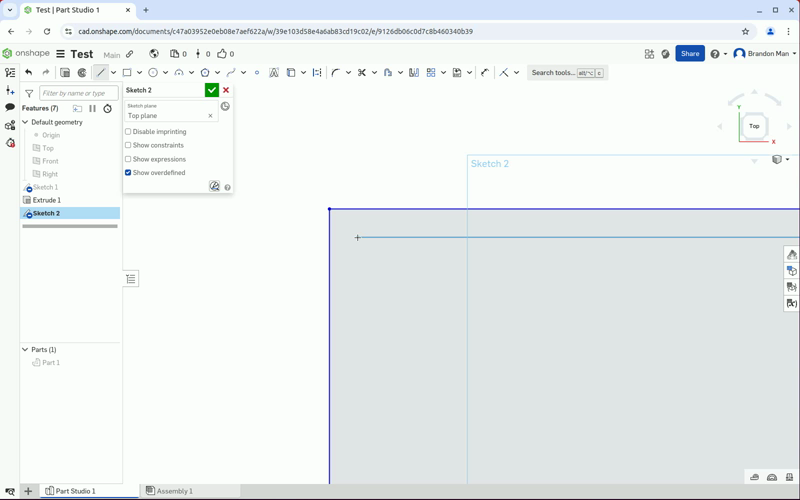
scroll(-6)
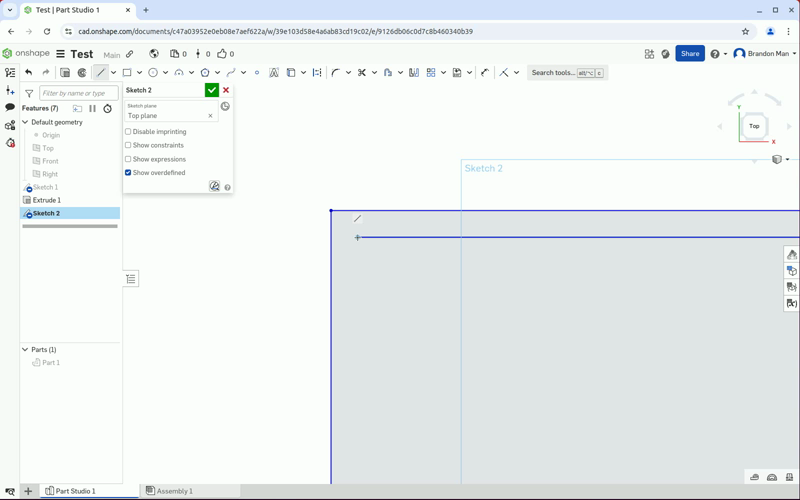
scroll(-6)
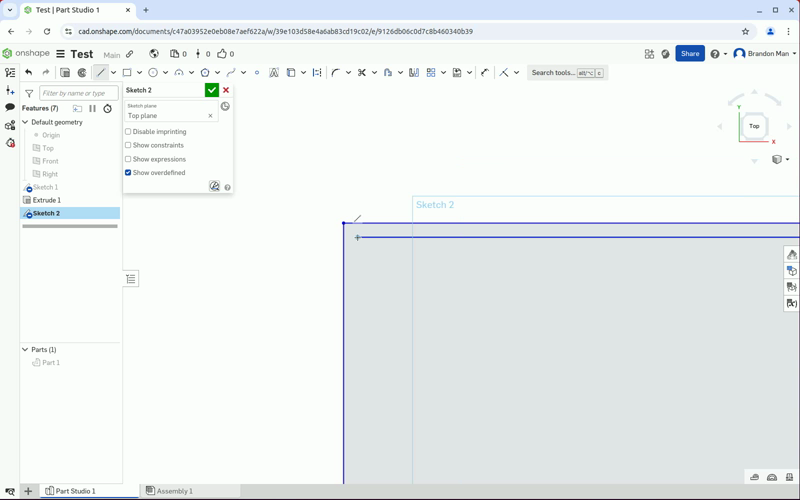
scroll(-6)
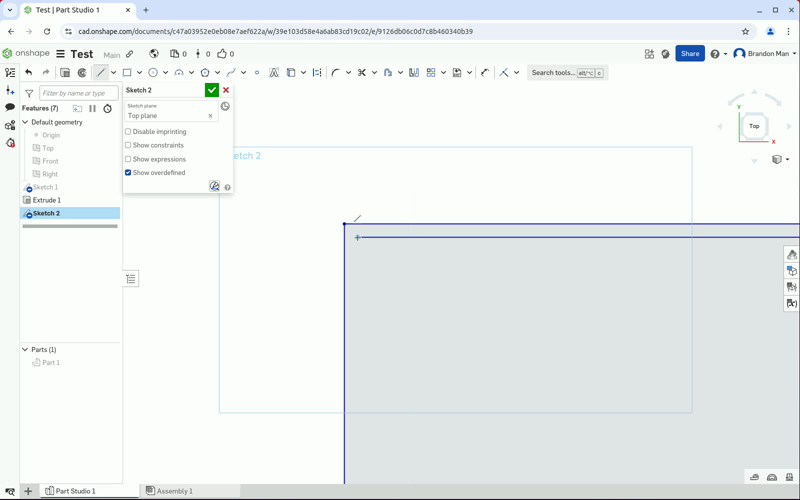
scroll(-6)
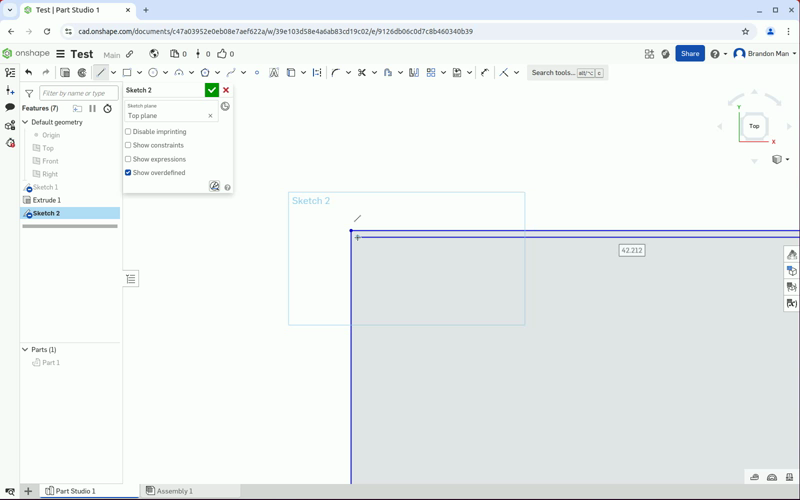
scroll(-6)
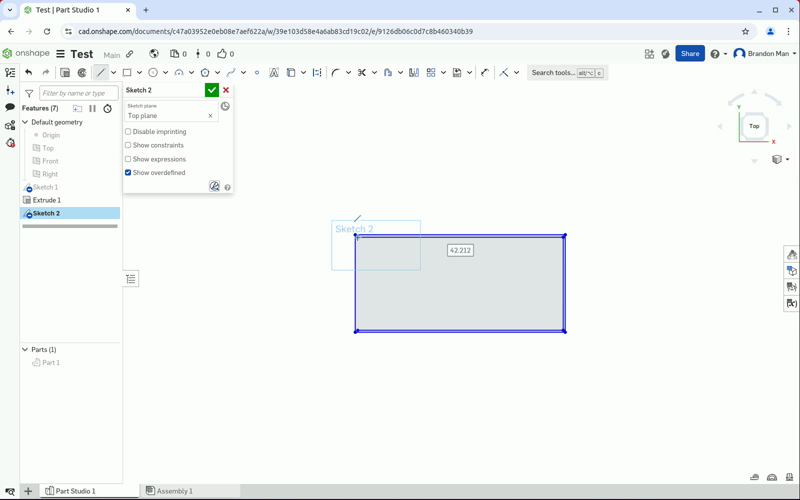
key_up(shift)
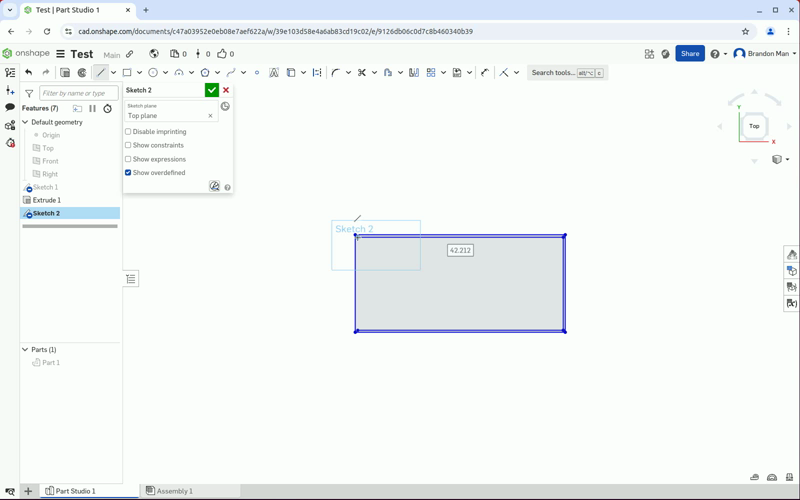
key_down(shift)
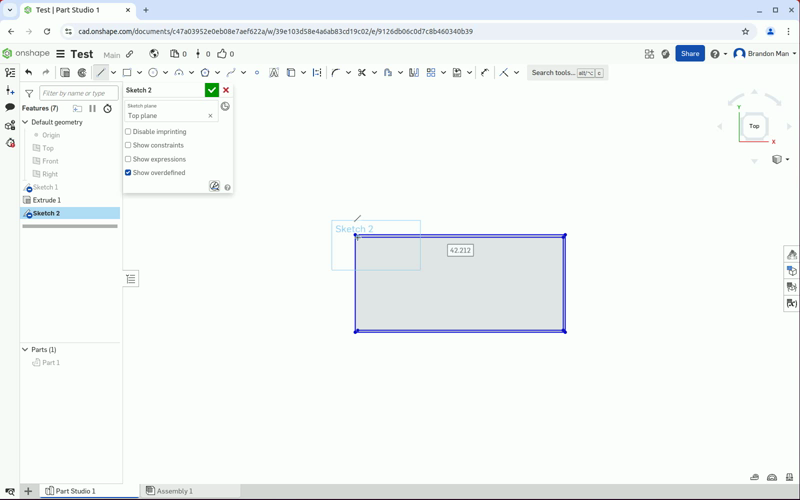
mouse_move(357, 330)
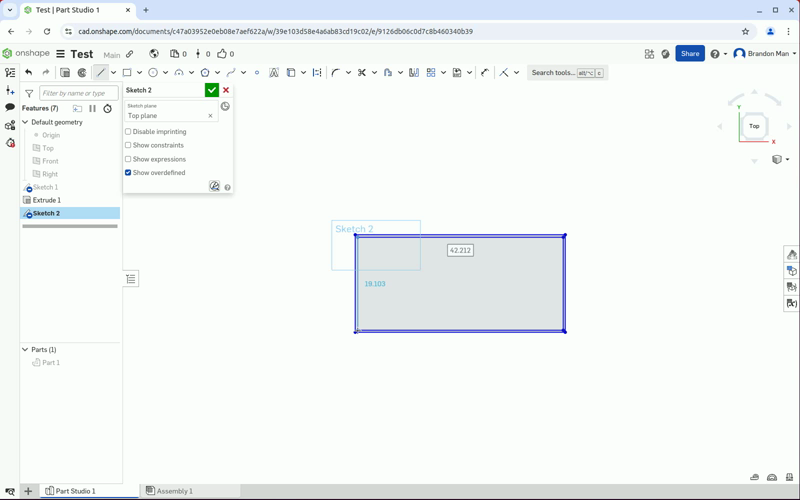
scroll(6)
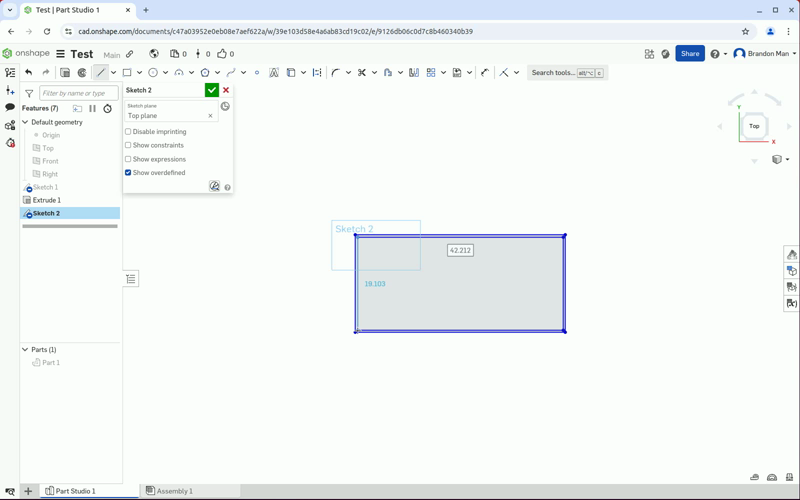
scroll(6)
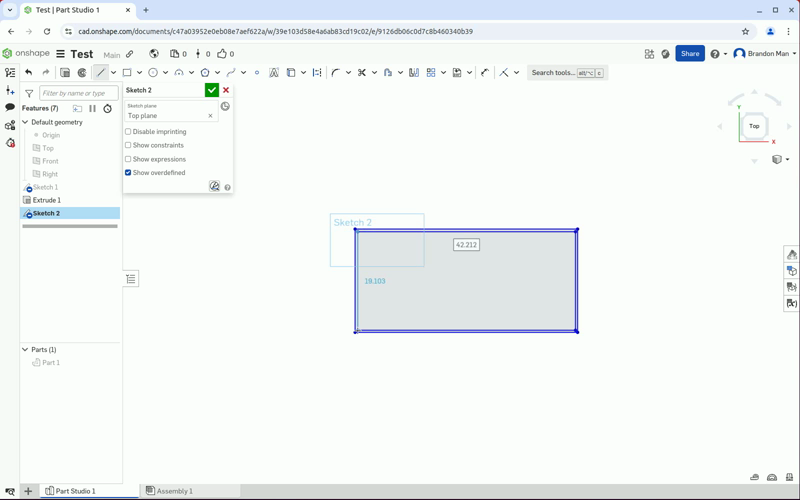
scroll(6)
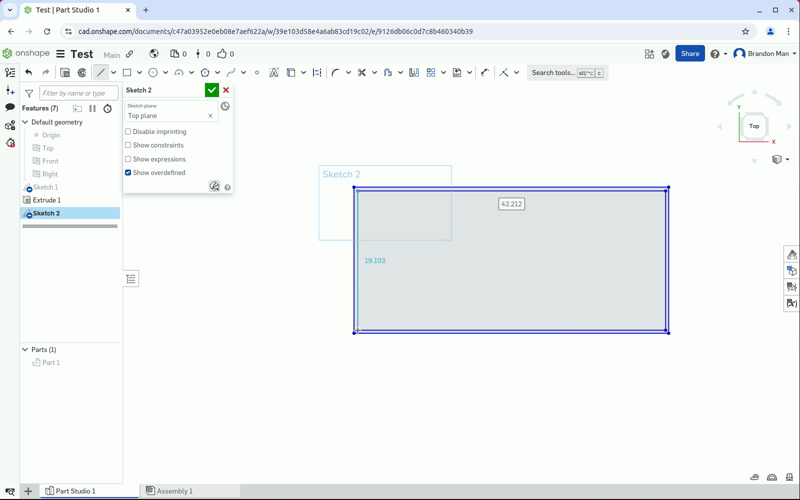
scroll(6)
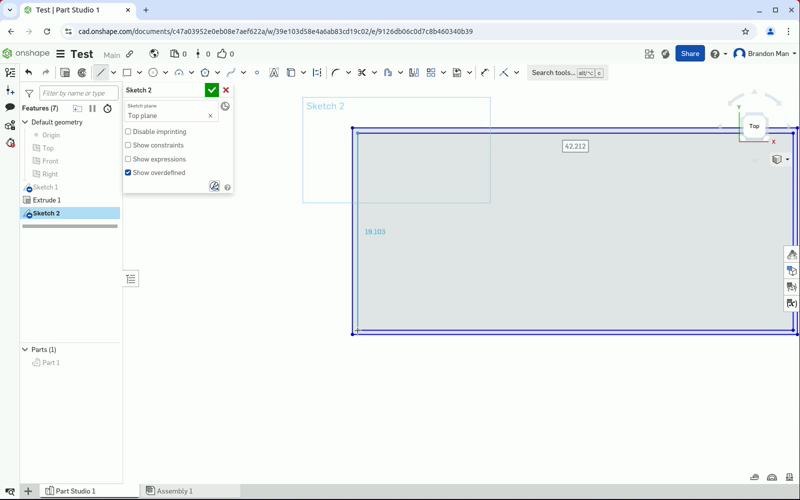
scroll(6)
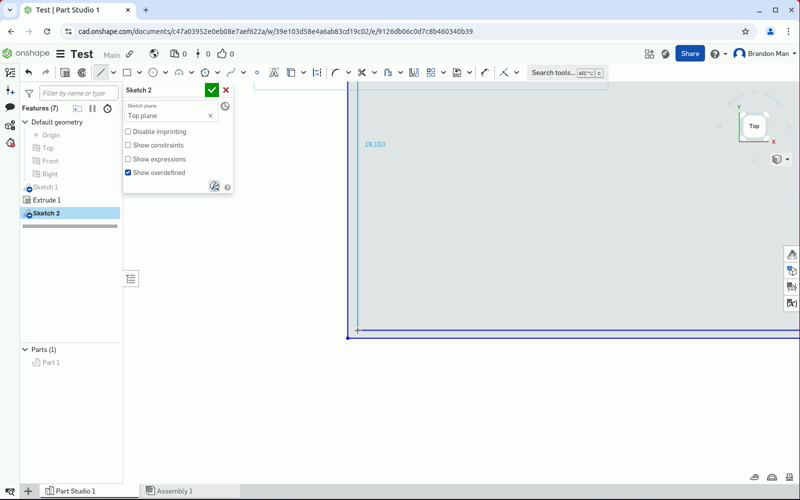
scroll(6)
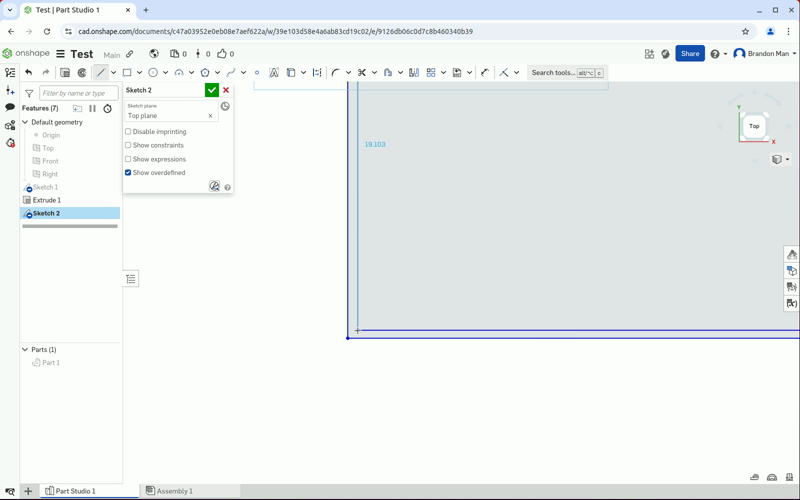
scroll(6)
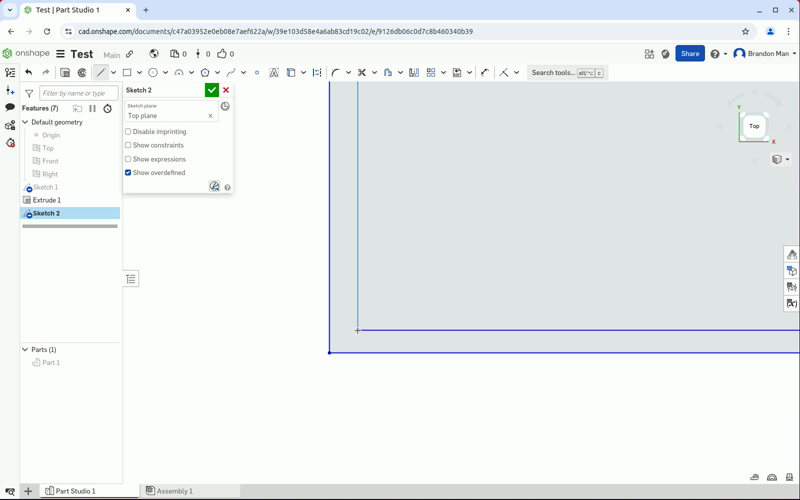
key_up(shift)
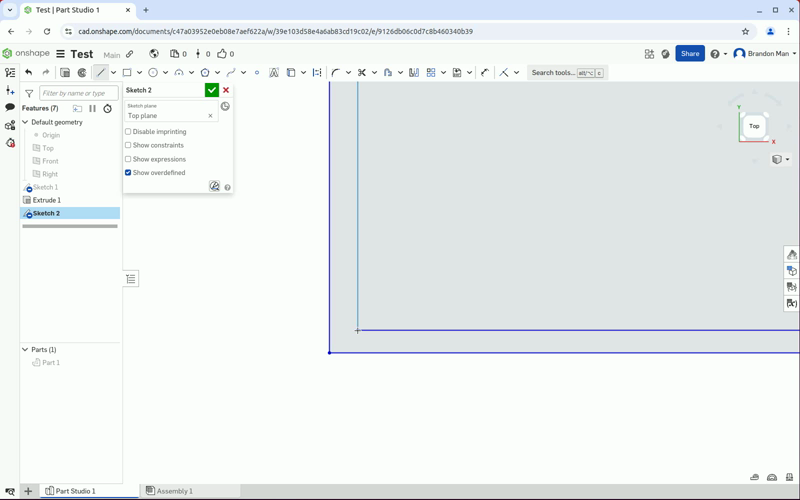
click(357, 330)
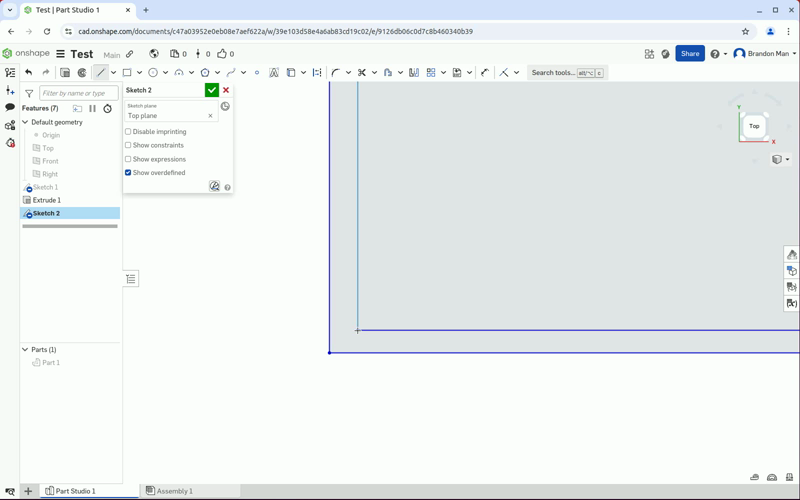
scroll(-6)
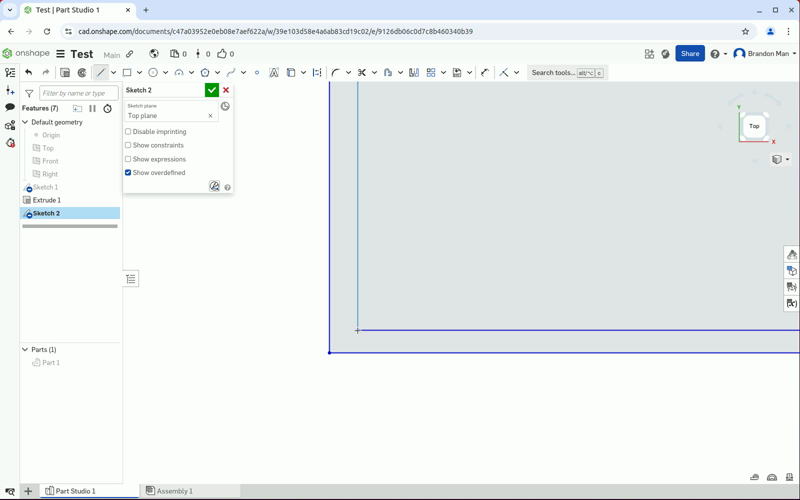
scroll(-6)
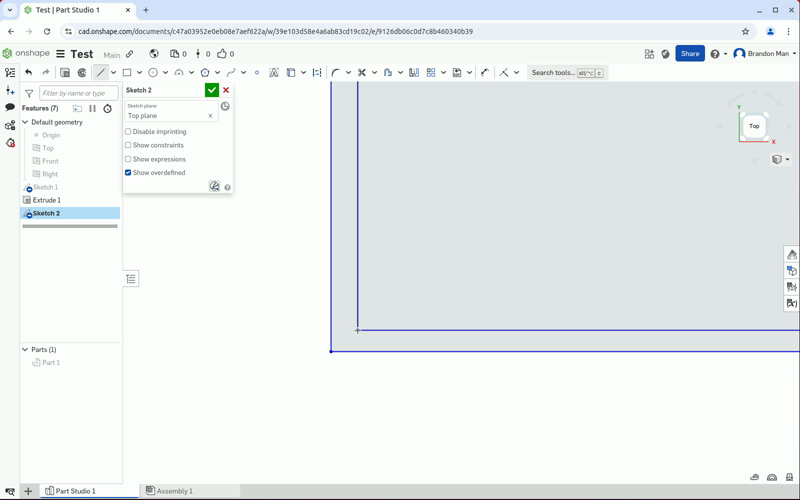
scroll(-6)
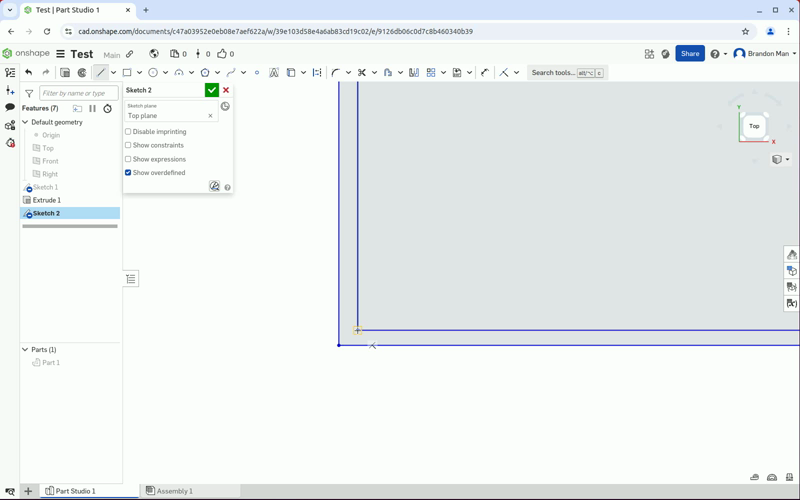
scroll(-6)
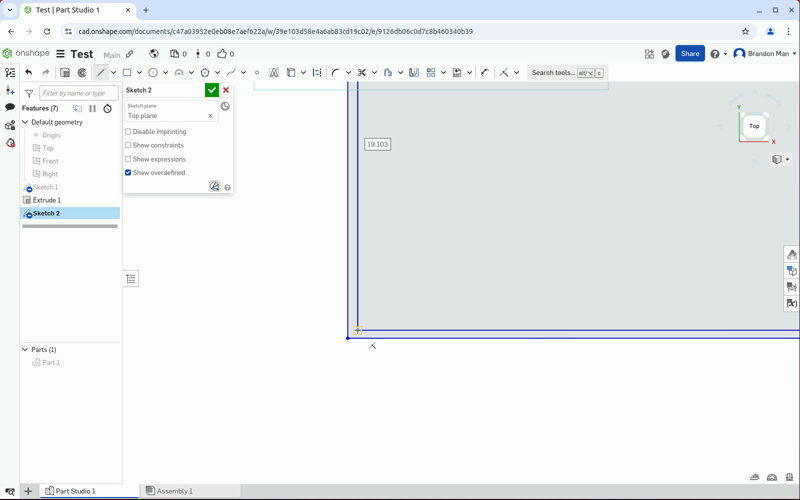
scroll(-6)
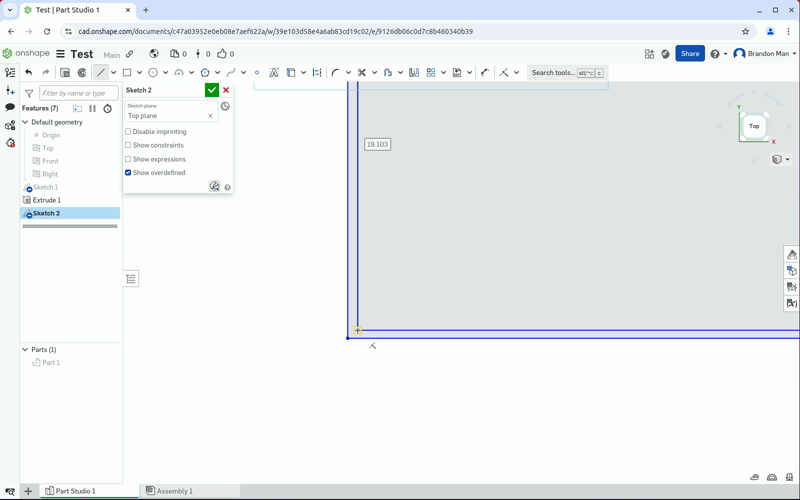
scroll(-6)
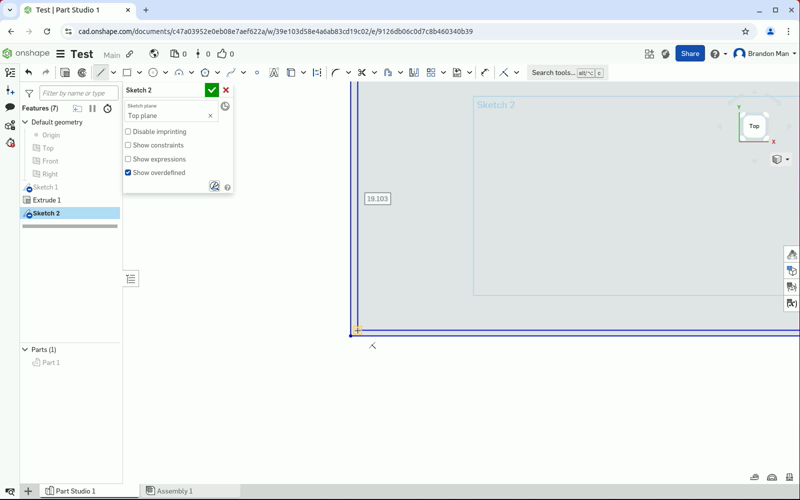
scroll(-6)
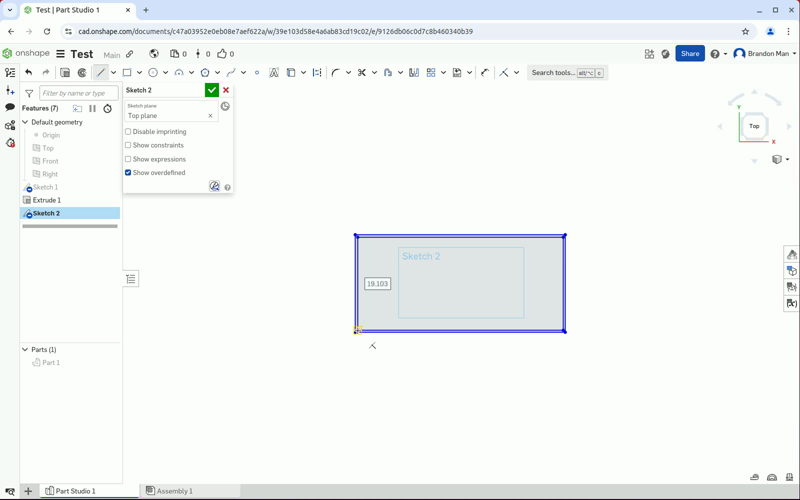
key(esc)
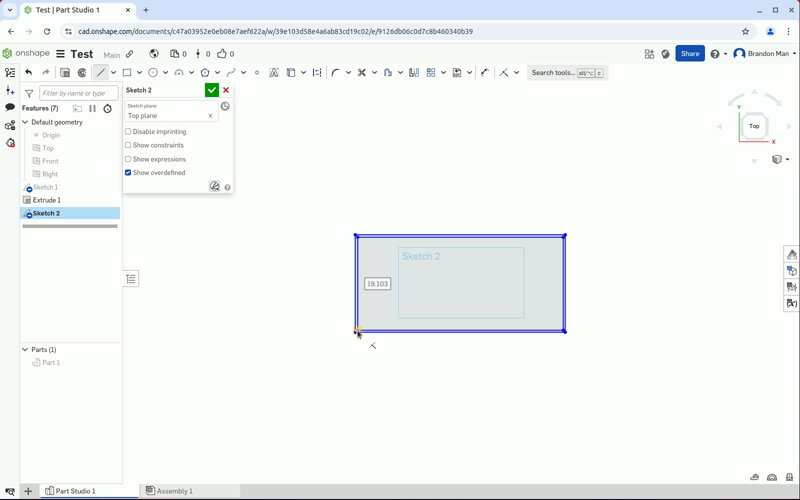
mouse_move(411, 331)
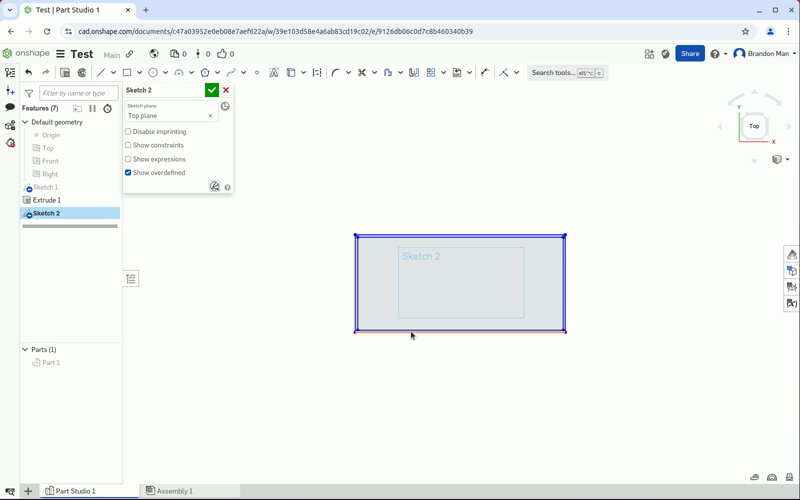
scroll(6)
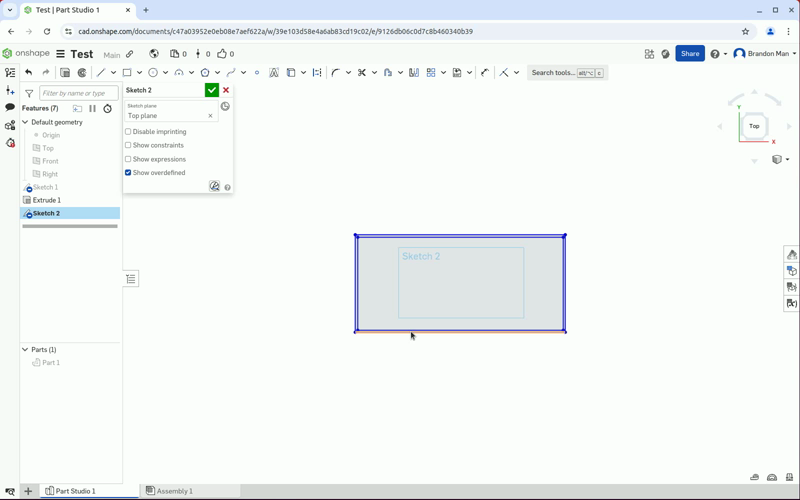
scroll(6)
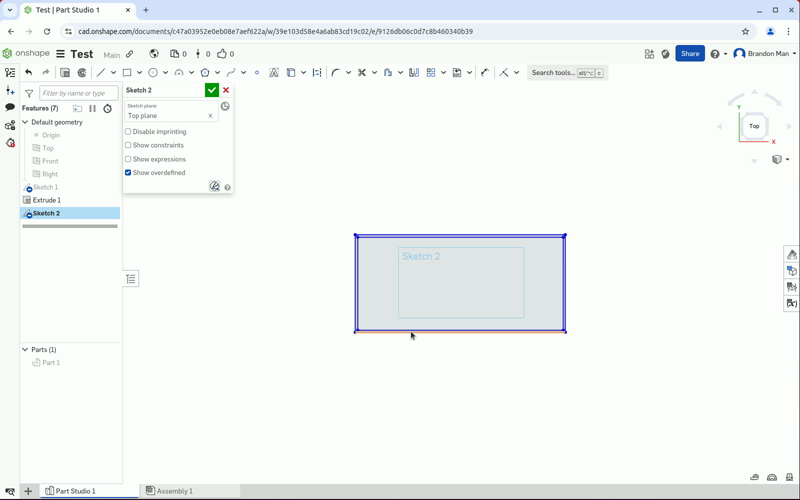
scroll(6)
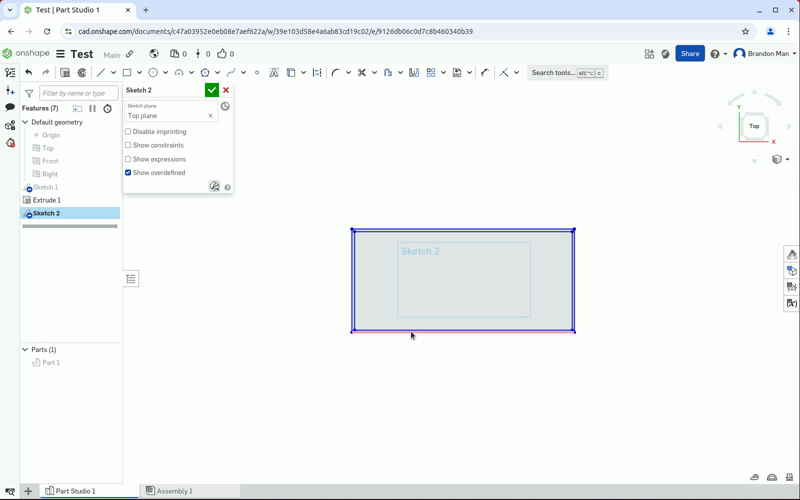
scroll(6)
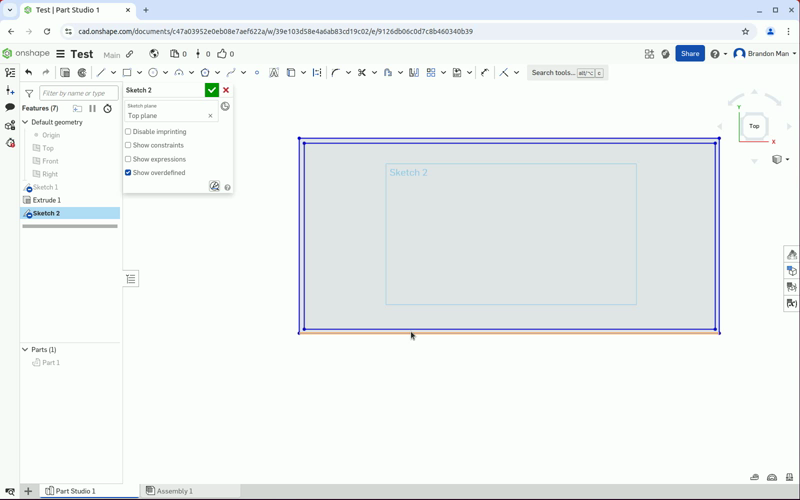
scroll(6)
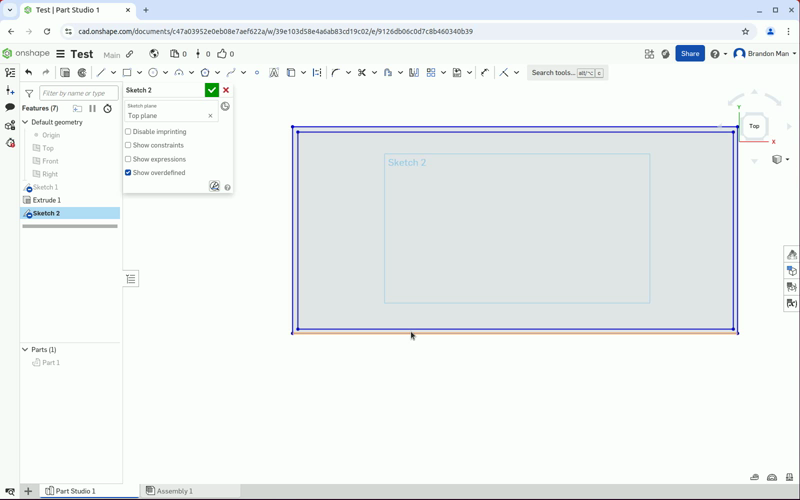
scroll(6)
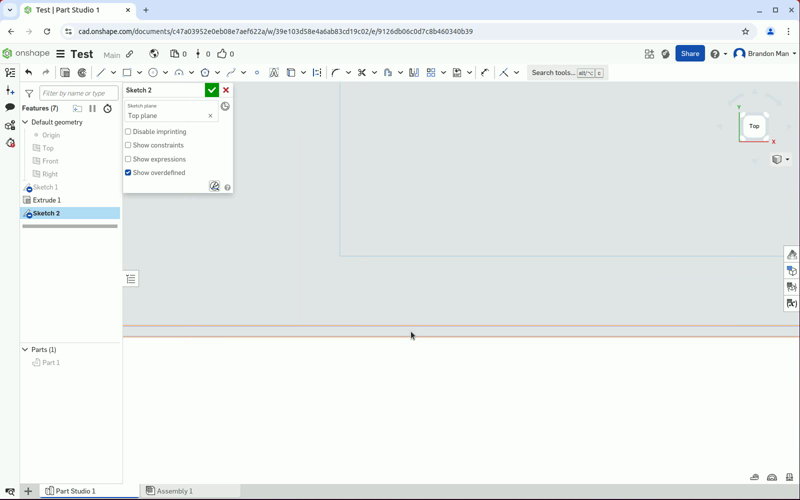
scroll(6)
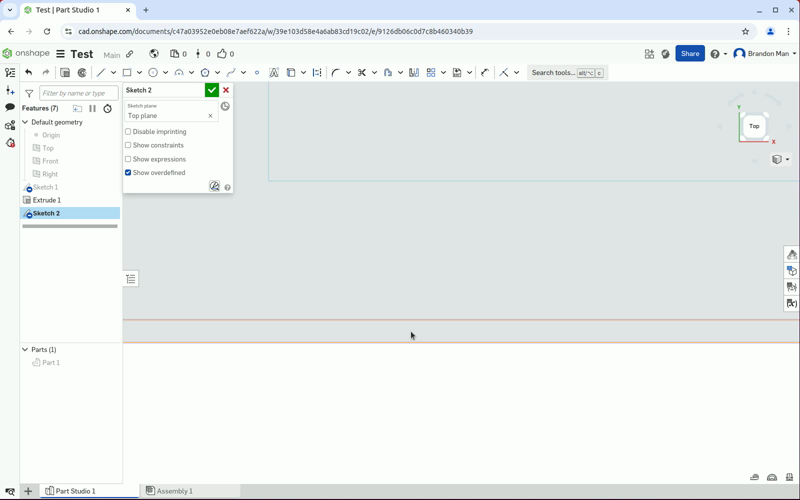
click(411, 331)
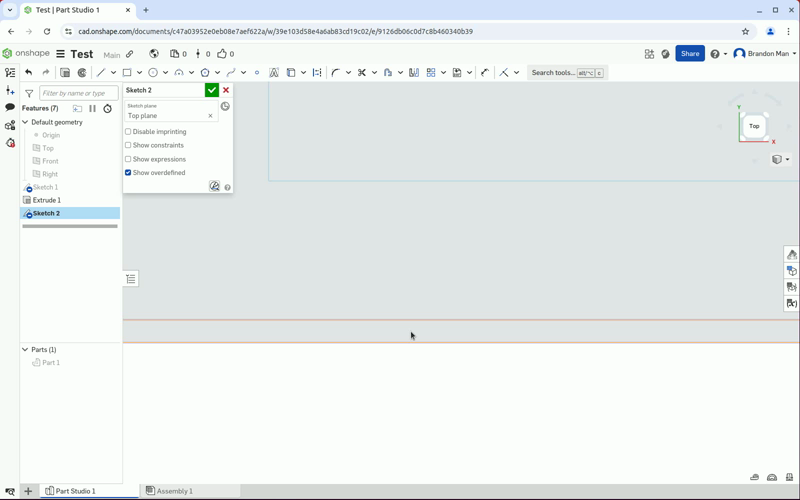
scroll(-6)
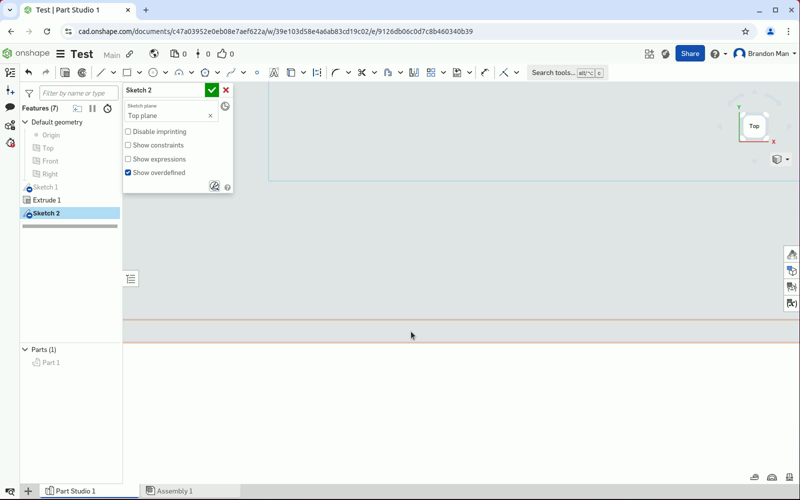
scroll(-6)
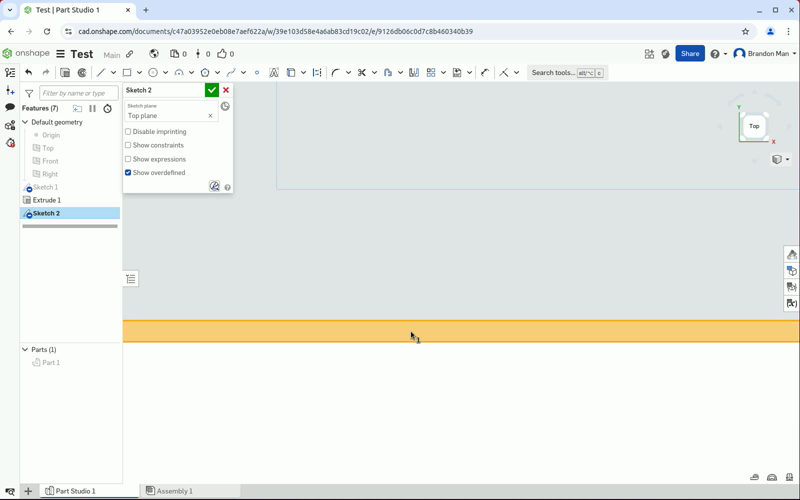
scroll(-6)
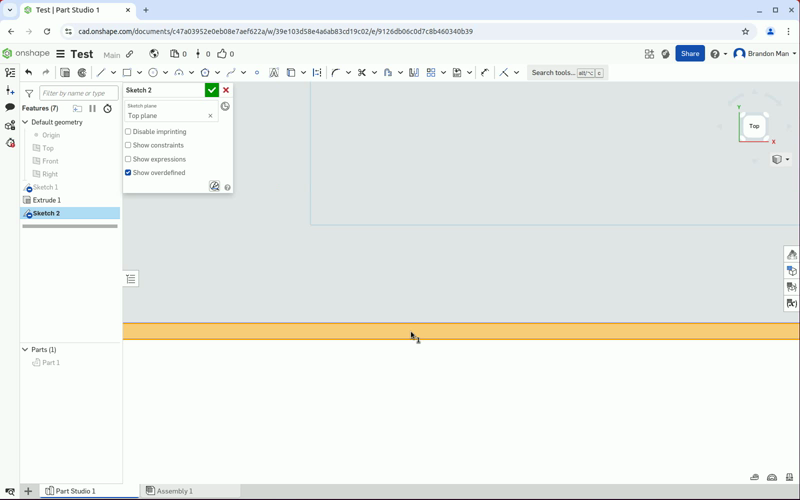
scroll(-6)
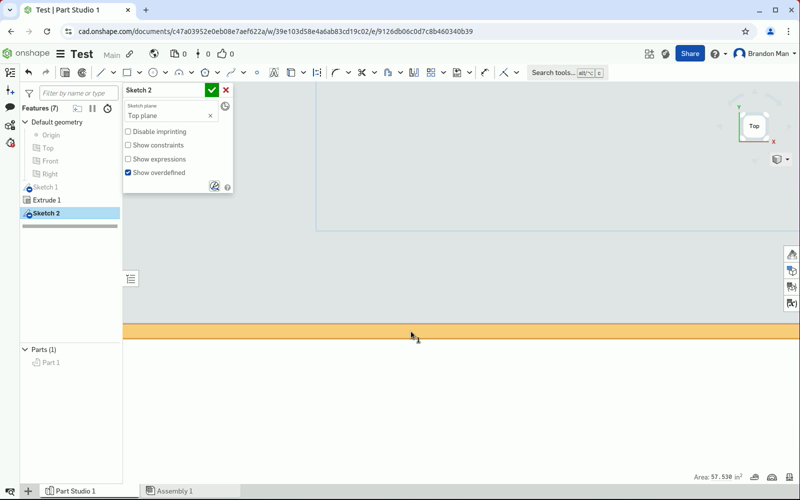
scroll(-6)
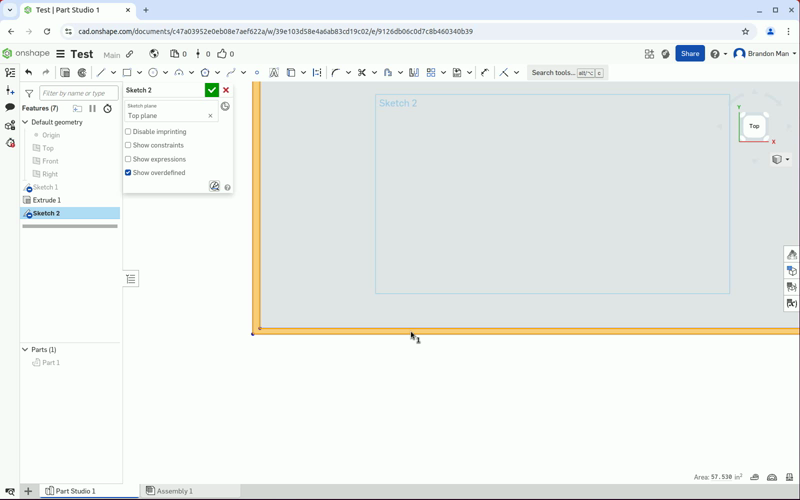
scroll(-6)
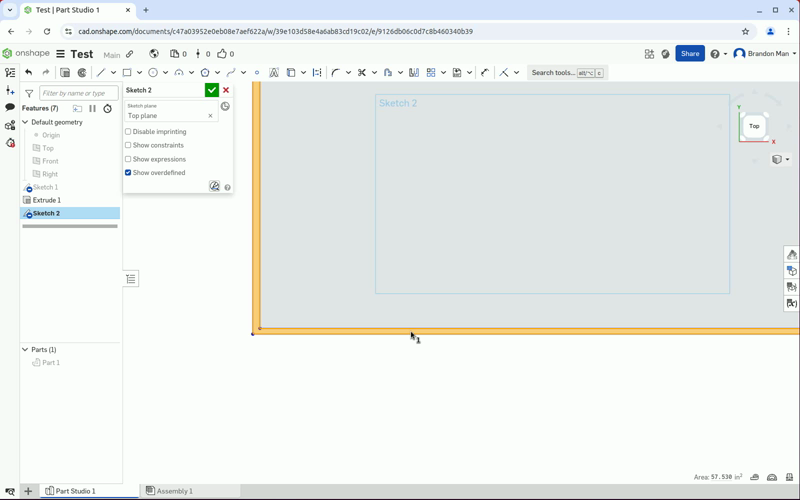
scroll(-6)
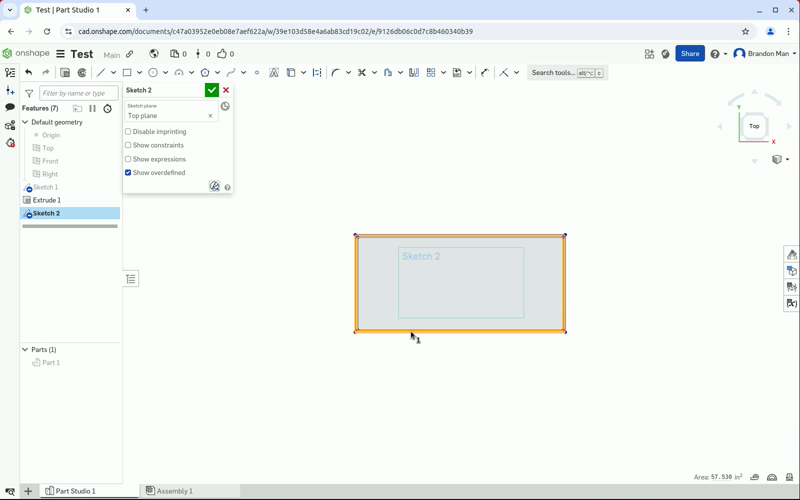
mouse_move(73, 352)
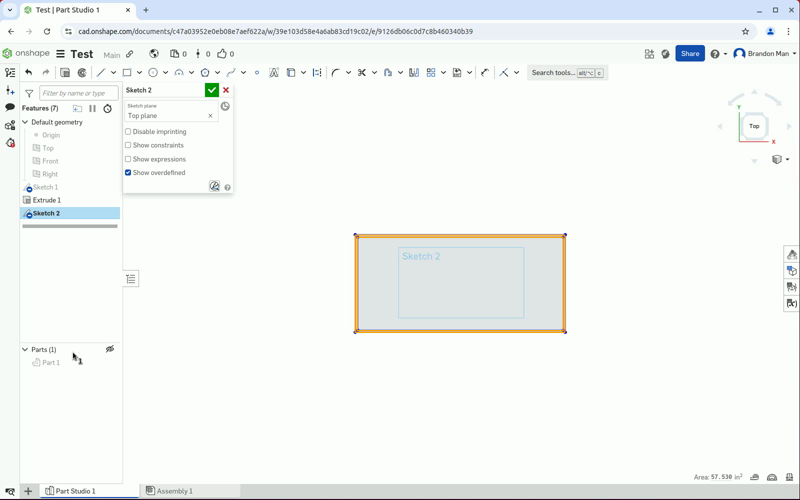
key(shift+y)
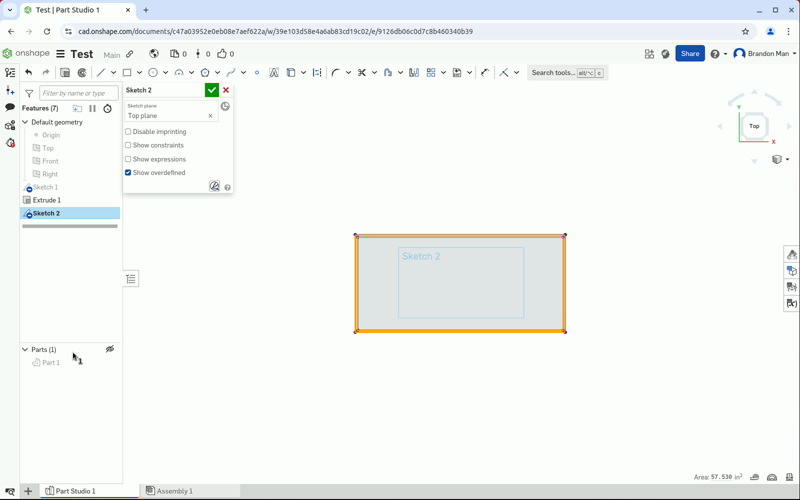
key(shift+e)
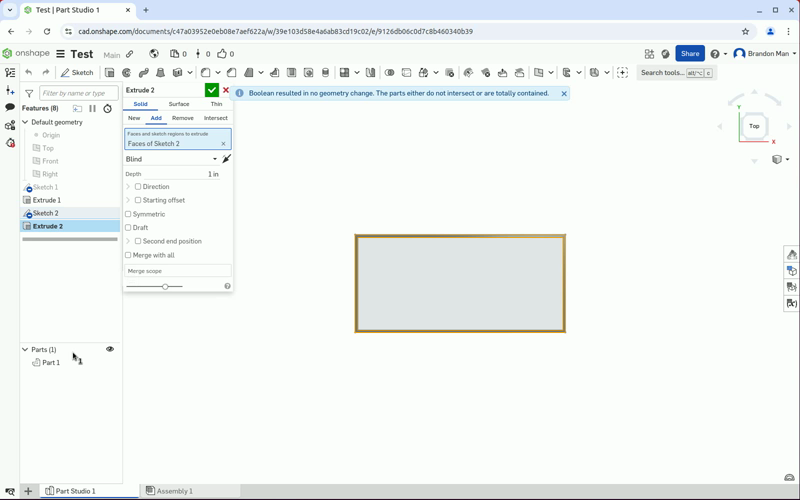
mouse_move(143, 106)
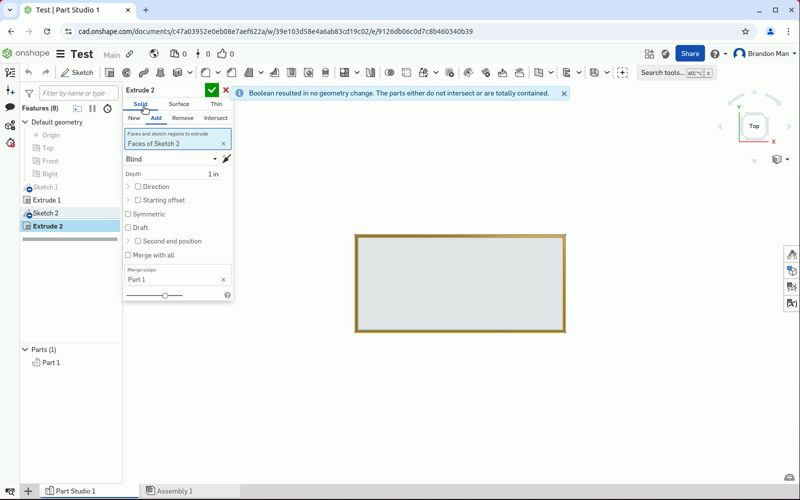
click(143, 106)
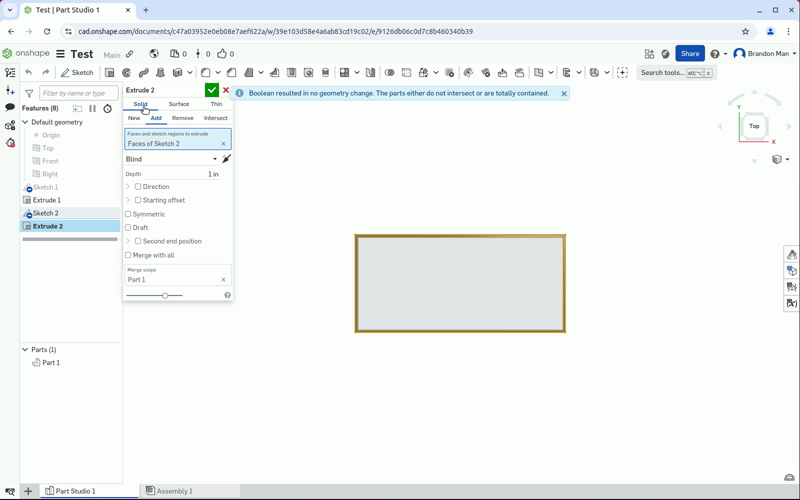
mouse_move(137, 120)
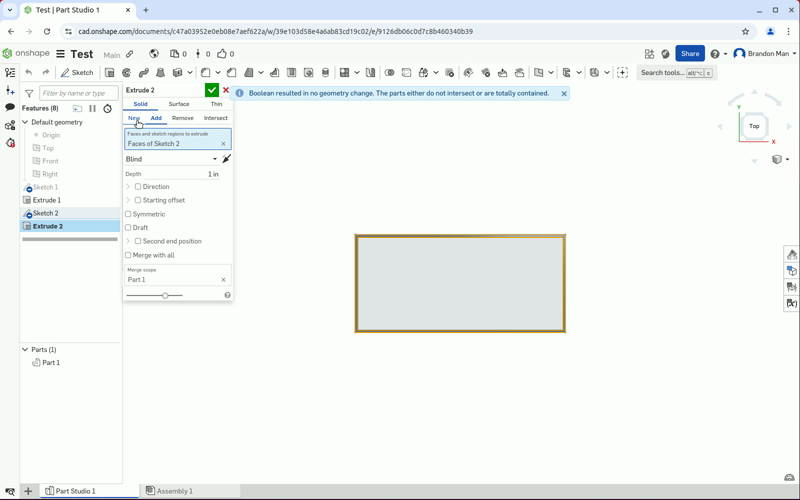
click(137, 120)
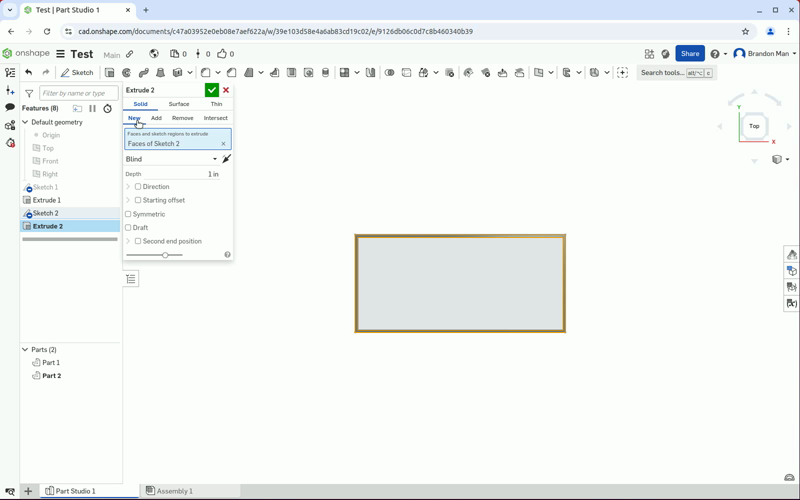
key(tab, 4)
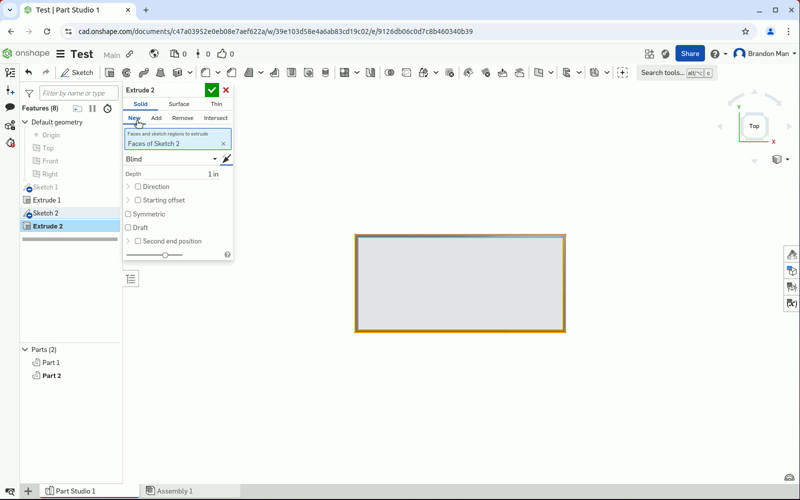
text(-0.481)
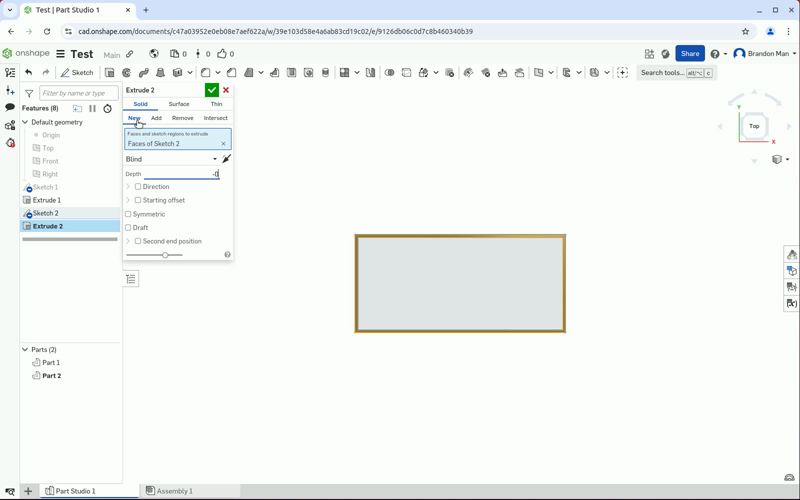
key(enter)
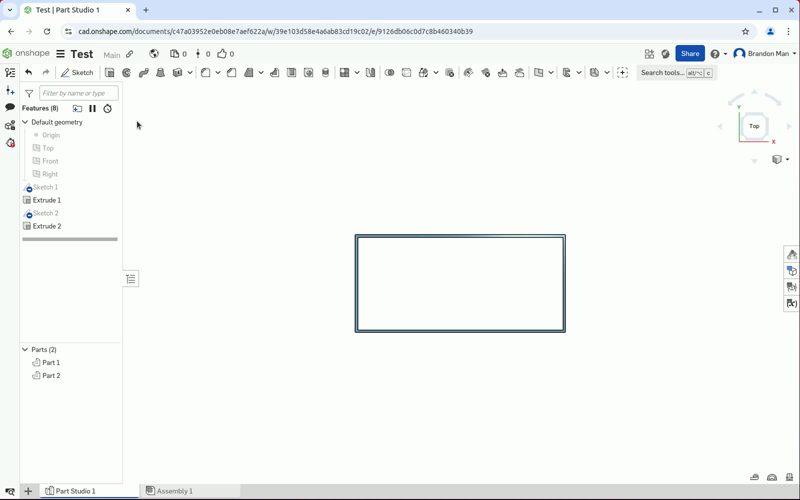
key(shift+h)
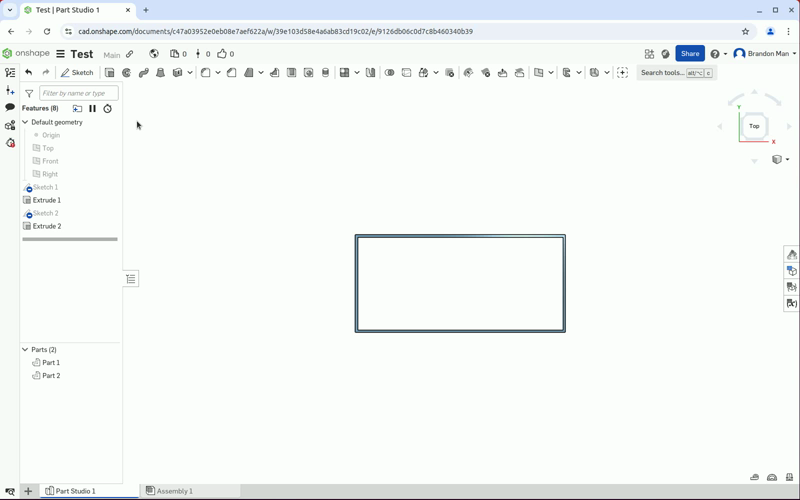
key(shift+h)
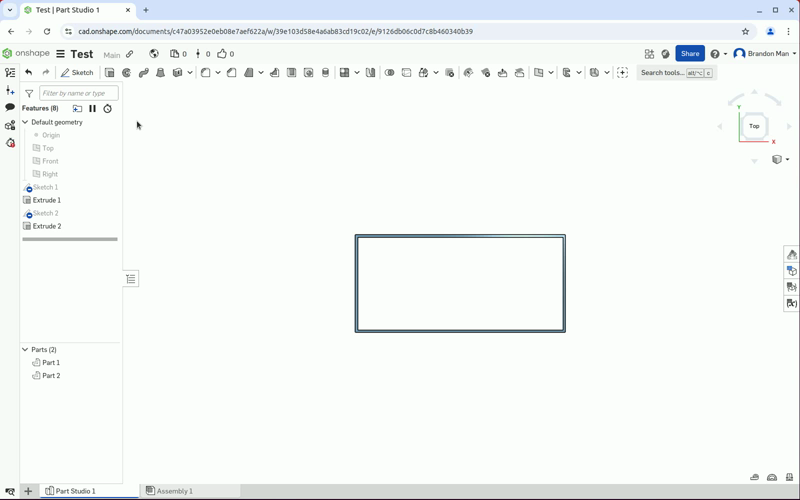
mouse_move(73, 189)
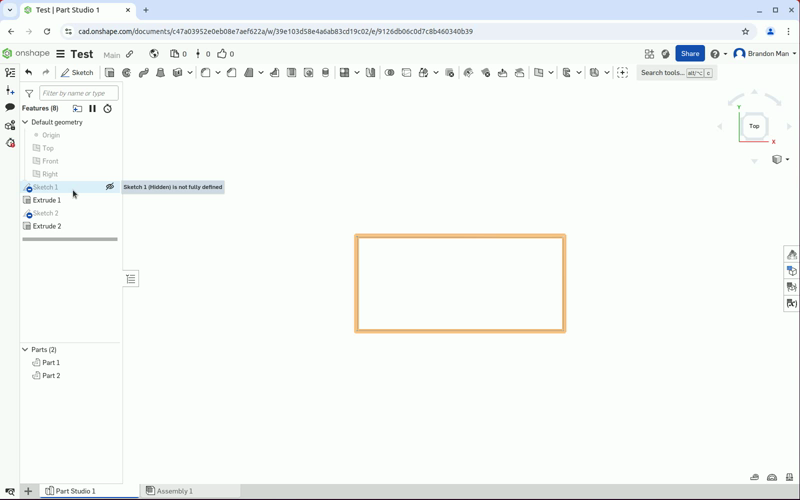
click(73, 189)
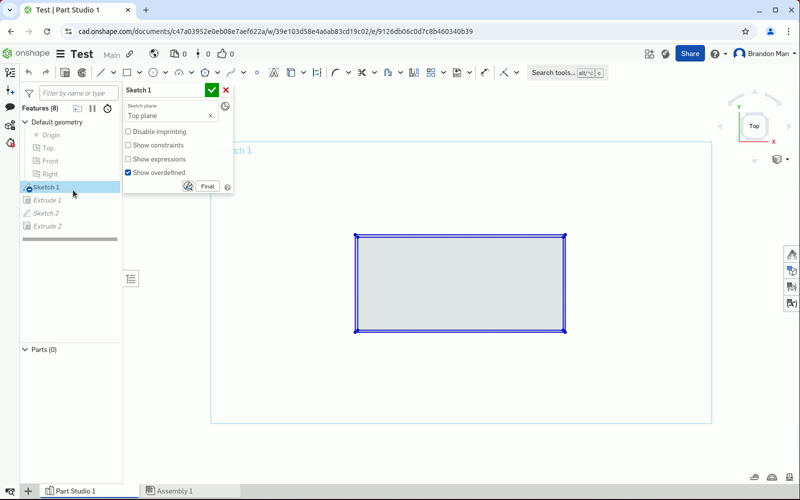
mouse_move(229, 92)
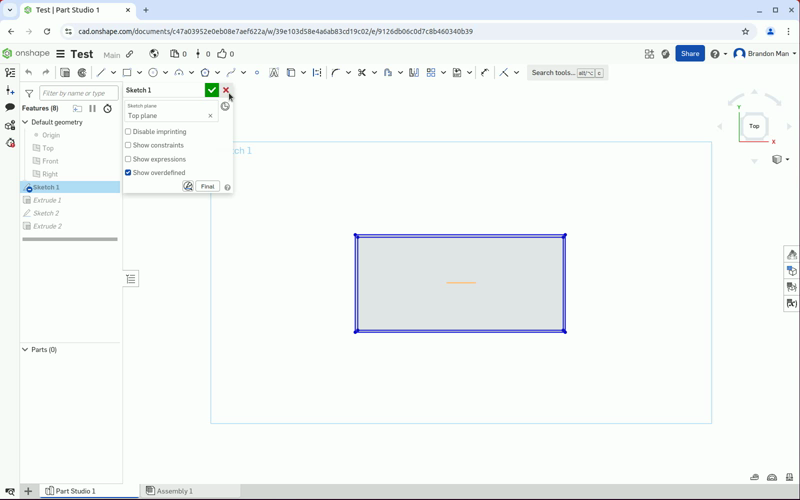
click(229, 92)
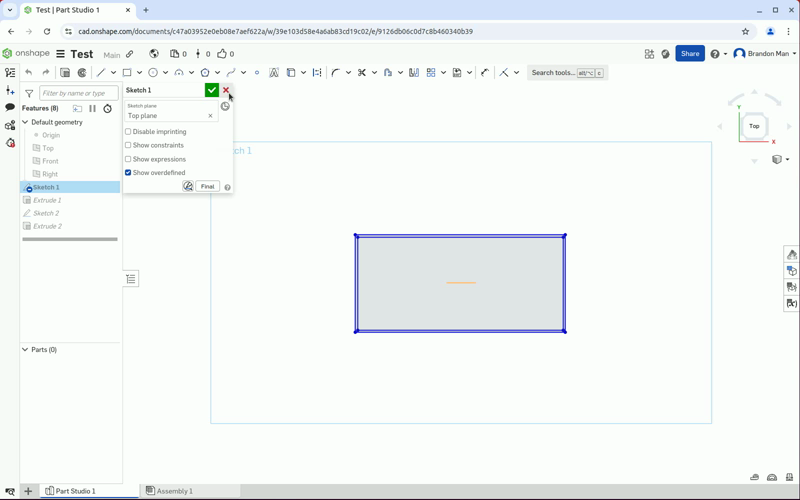
key(shift+s)
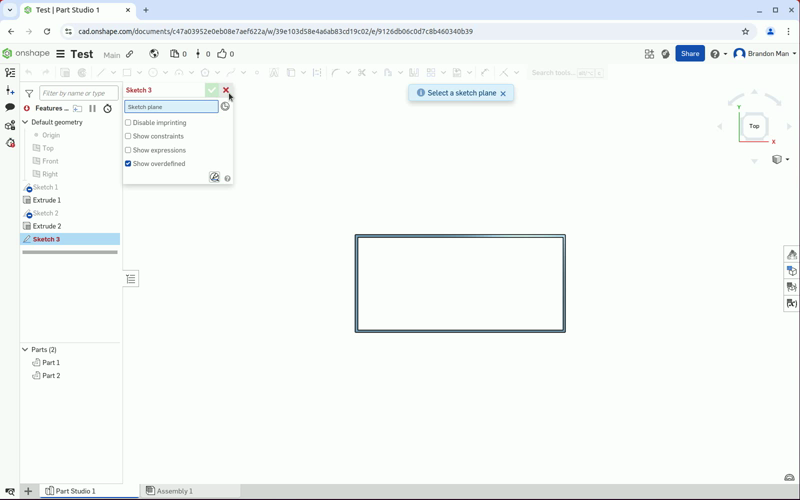
mouse_move(73, 150)
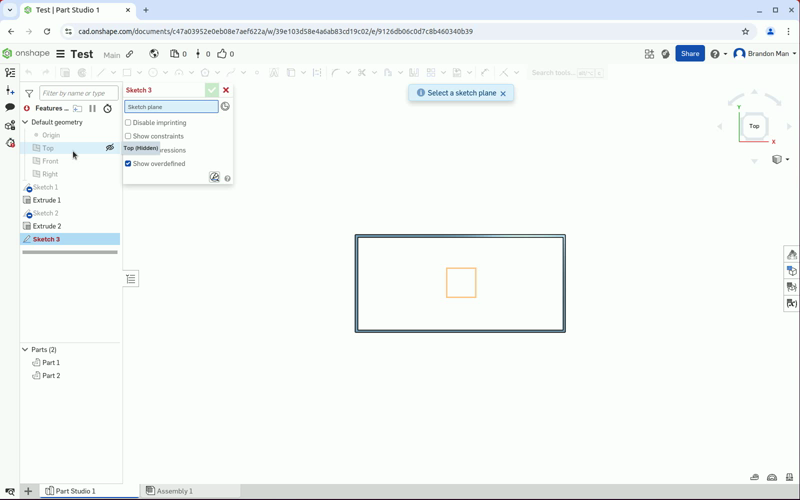
click(73, 150)
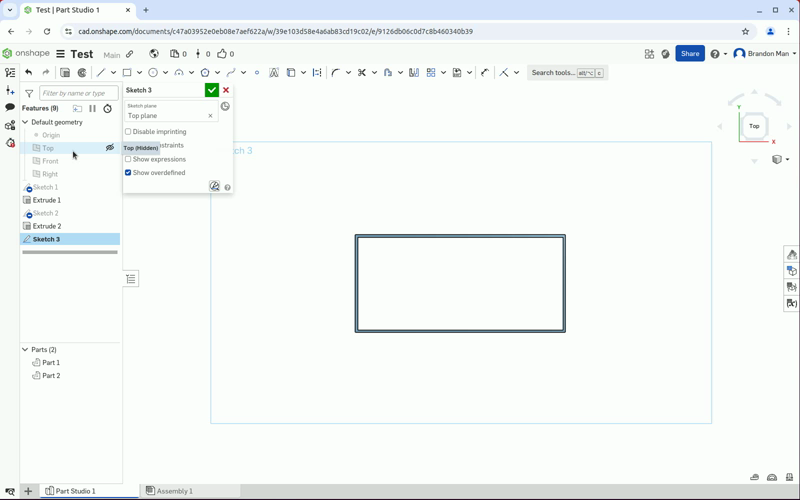
mouse_move(73, 352)
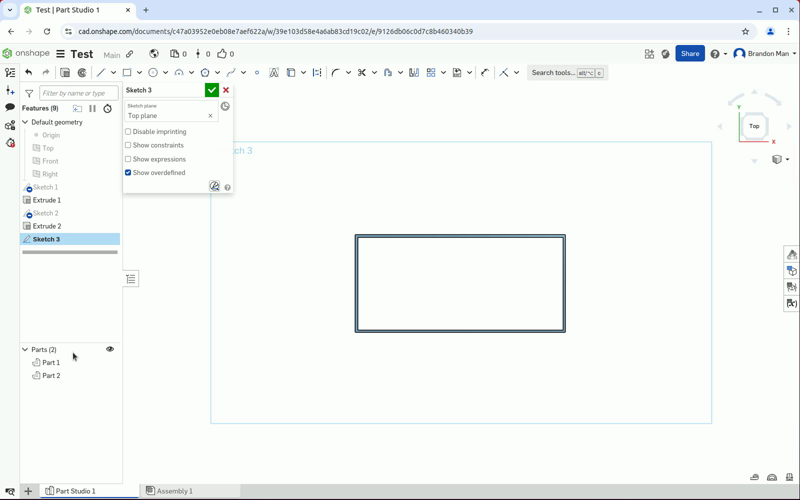
key(y)
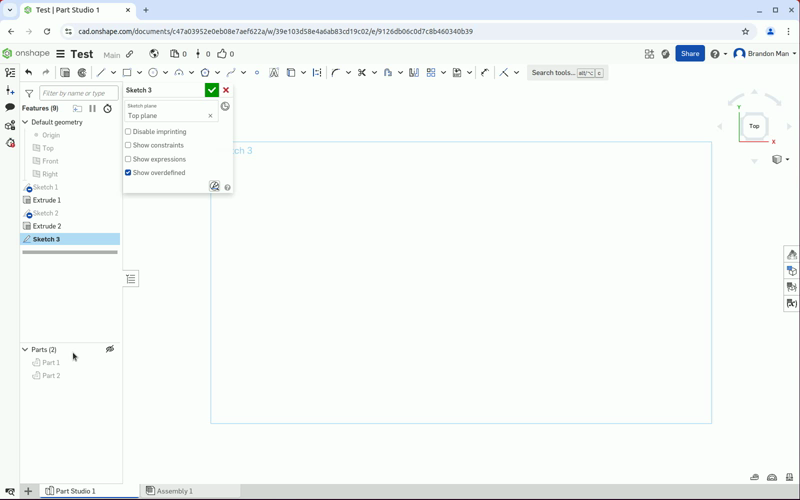
key(l)
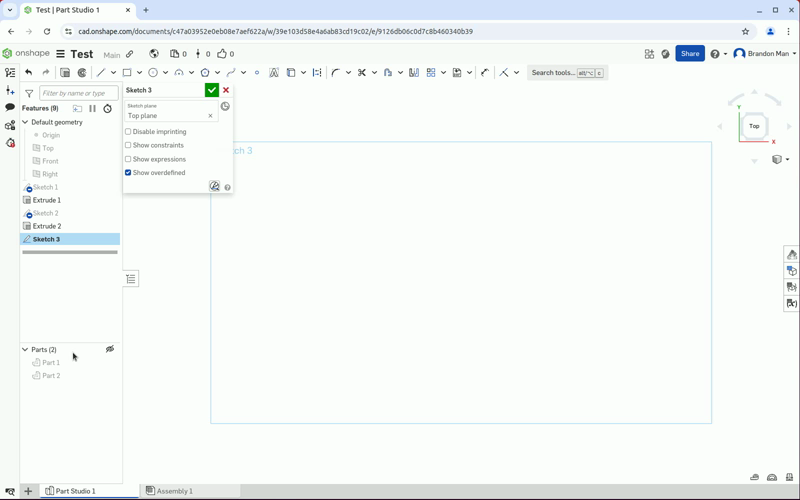
key_down(shift)
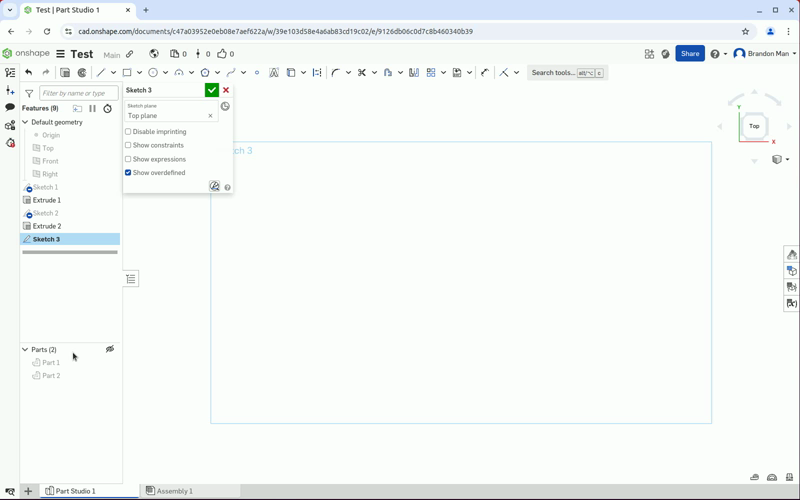
mouse_move(357, 329)
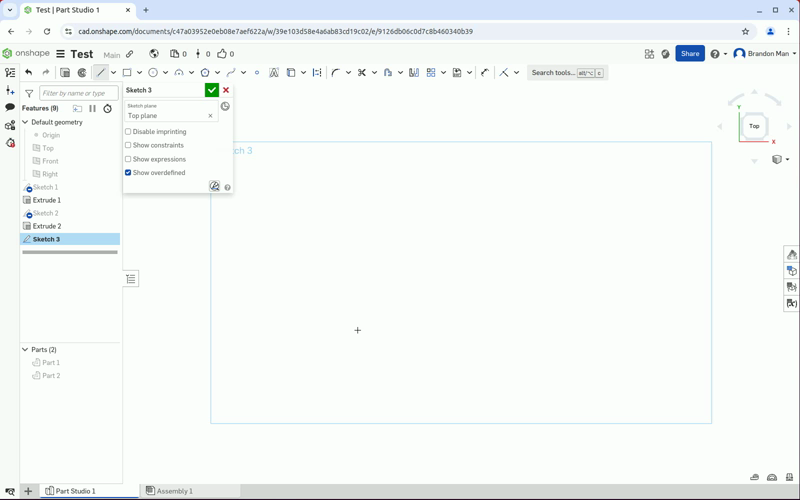
click(357, 329)
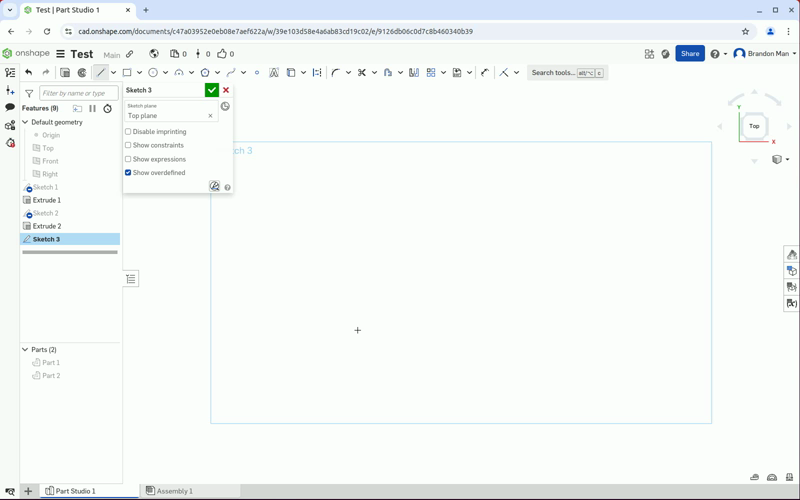
key_up(shift)
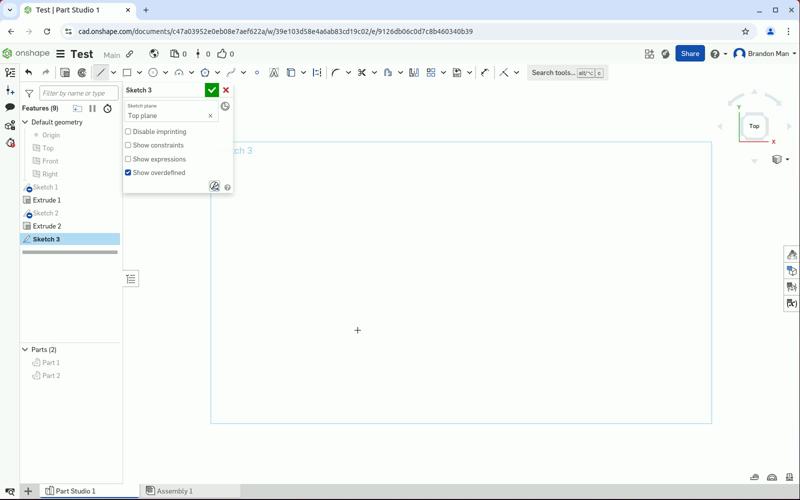
key_down(shift)
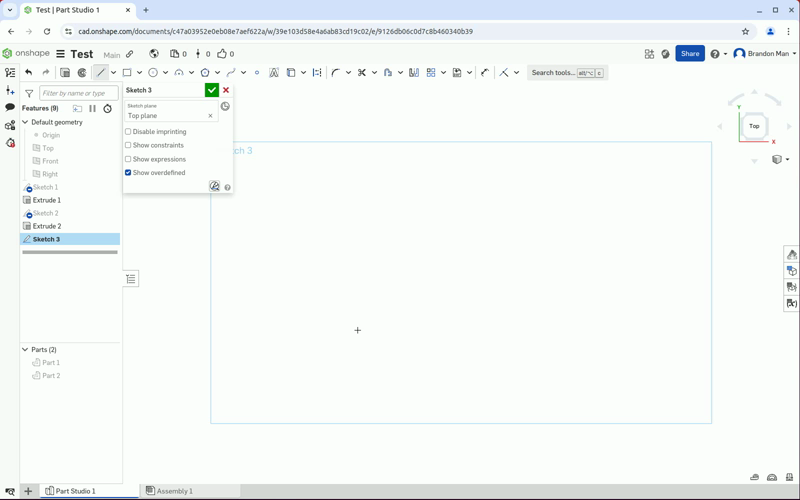
mouse_move(562, 329)
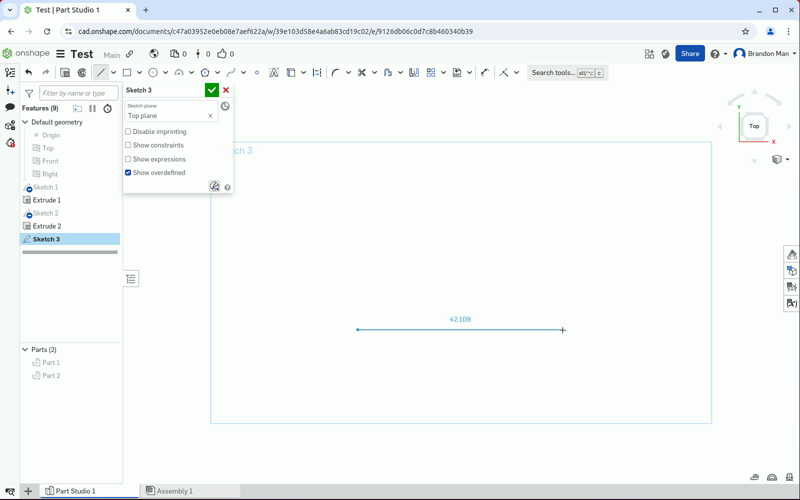
click(562, 329)
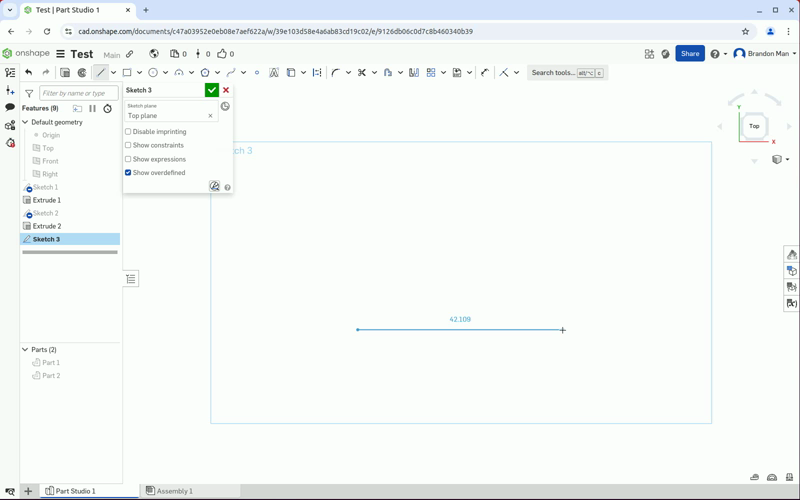
key_up(shift)
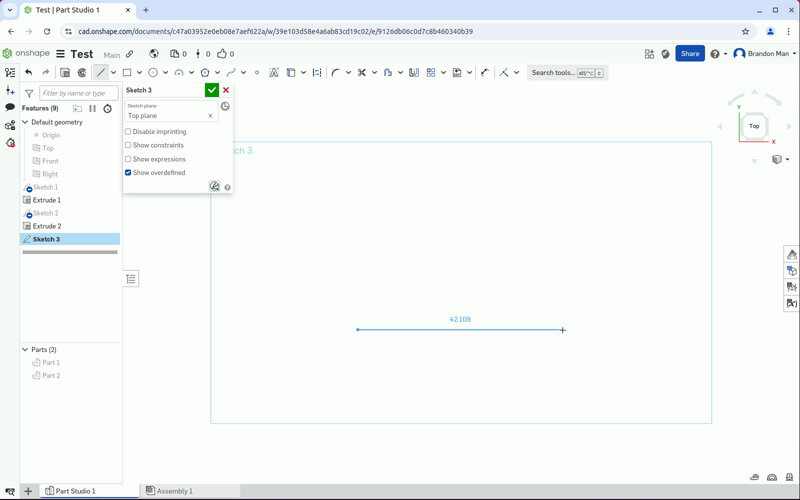
key_down(shift)
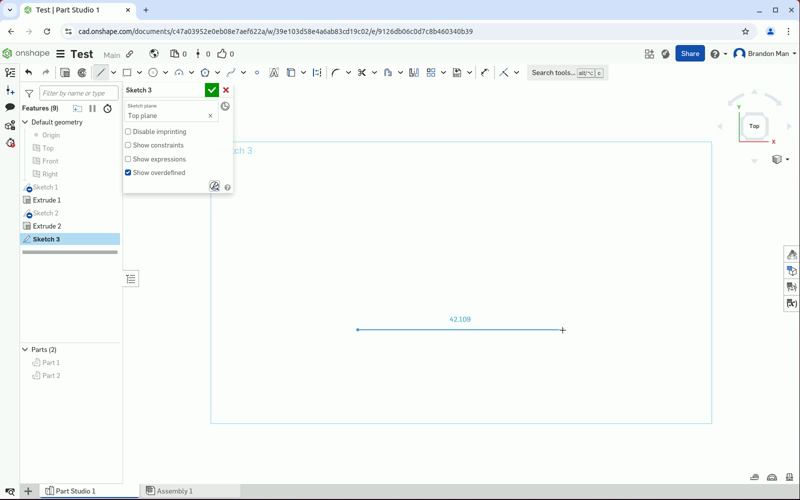
mouse_move(562, 236)
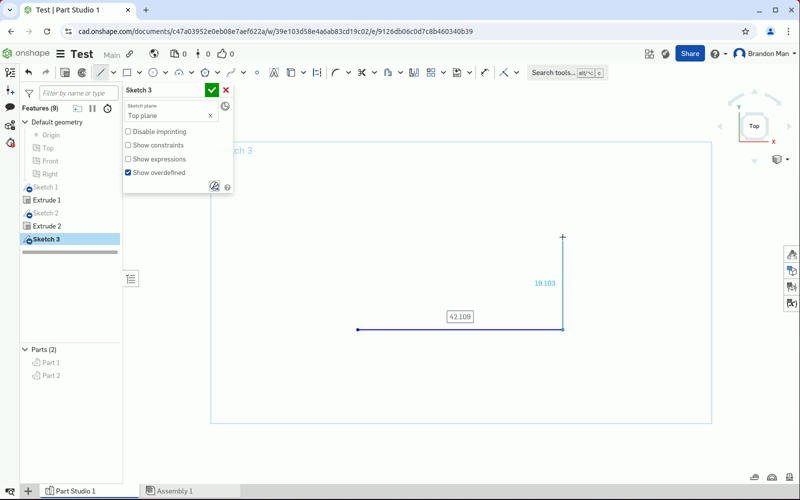
click(562, 236)
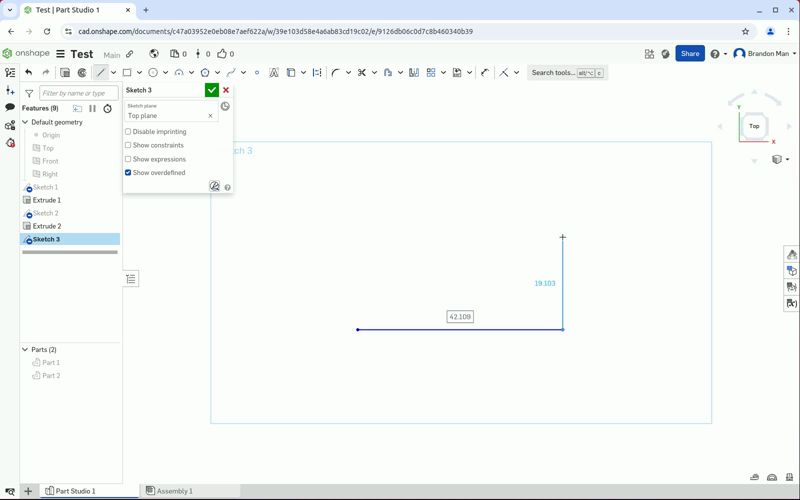
key_up(shift)
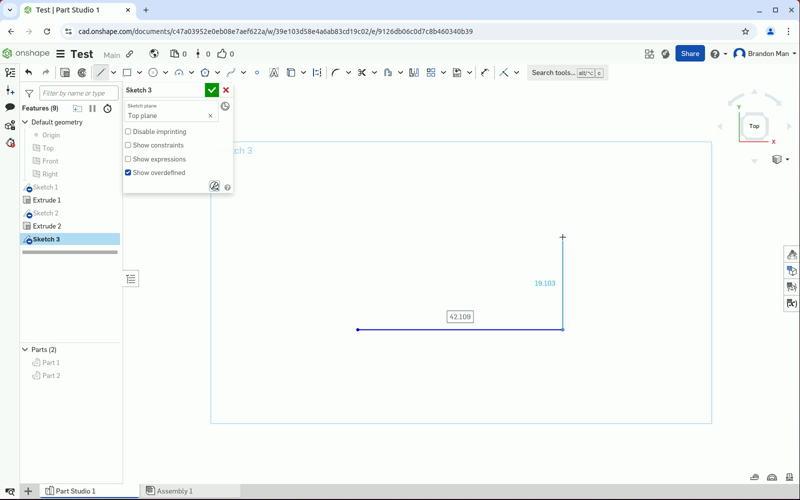
key_down(shift)
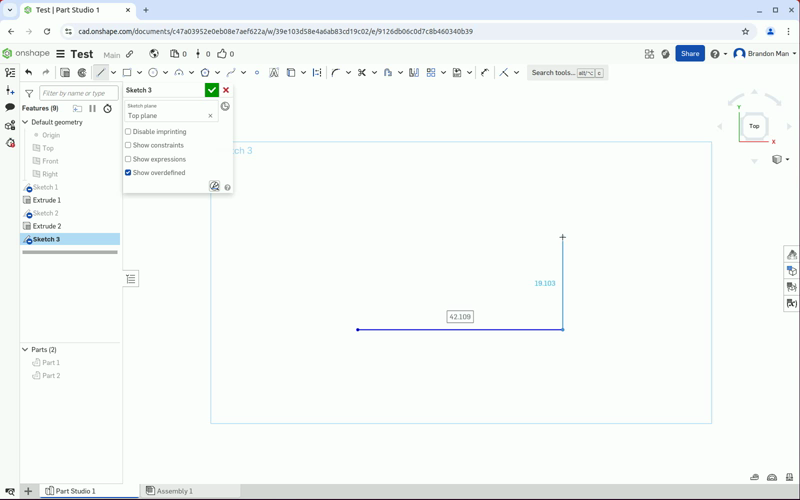
mouse_move(357, 236)
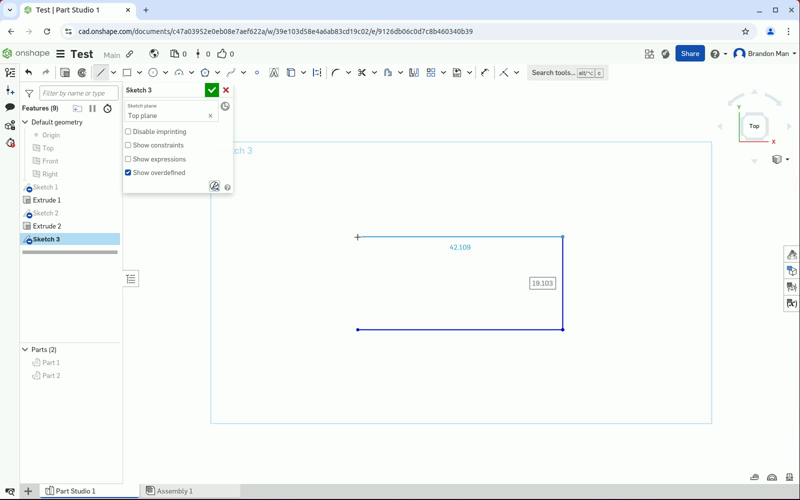
click(357, 236)
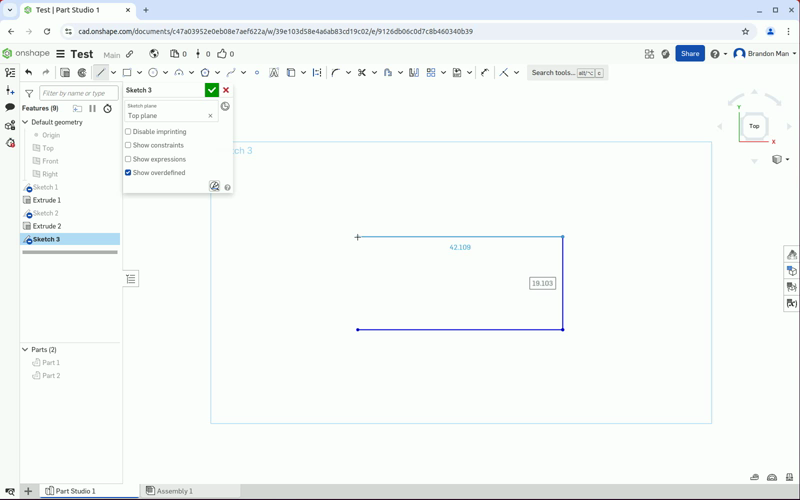
key_up(shift)
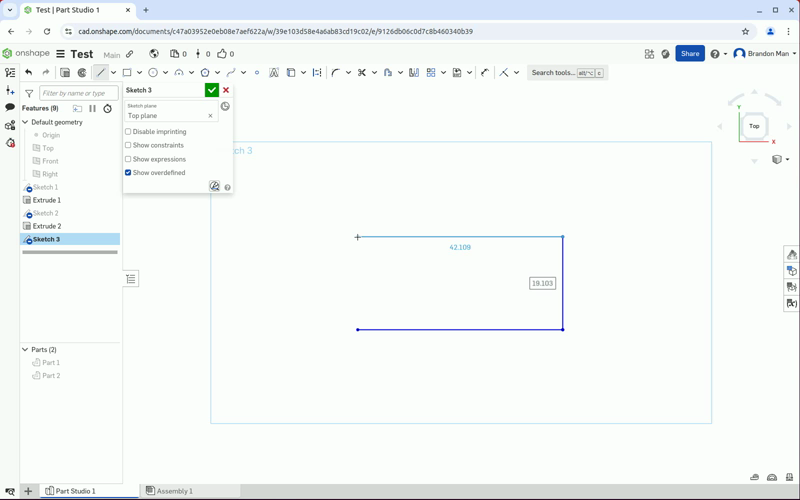
key_down(shift)
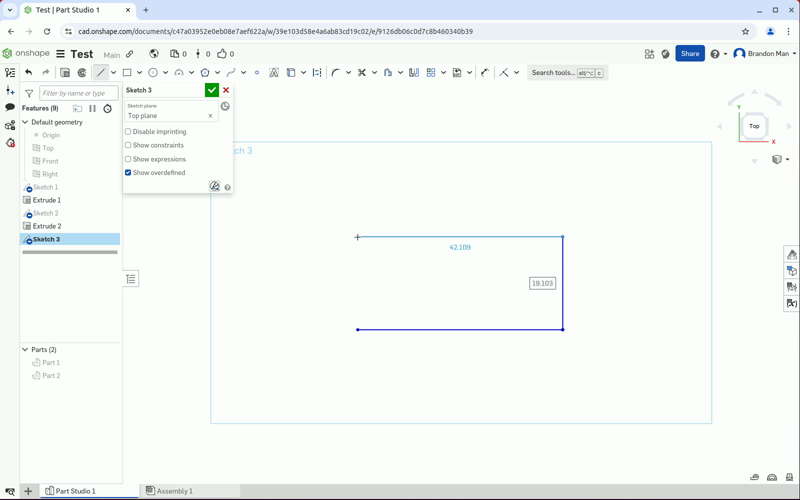
mouse_move(357, 329)
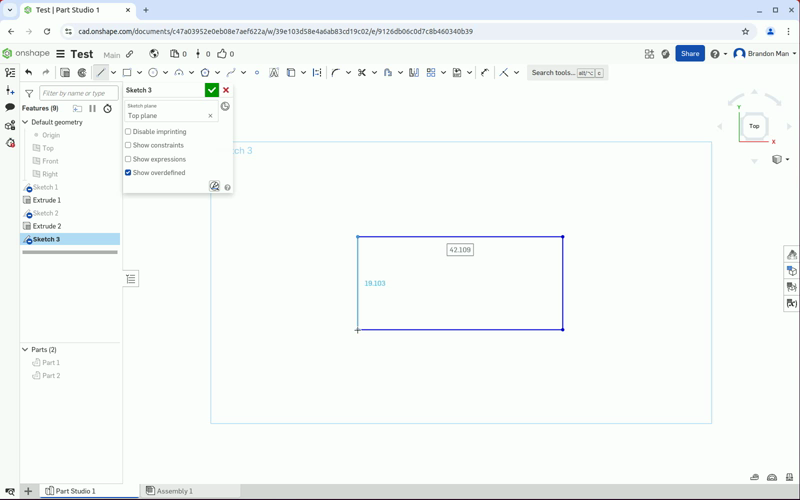
key_up(shift)
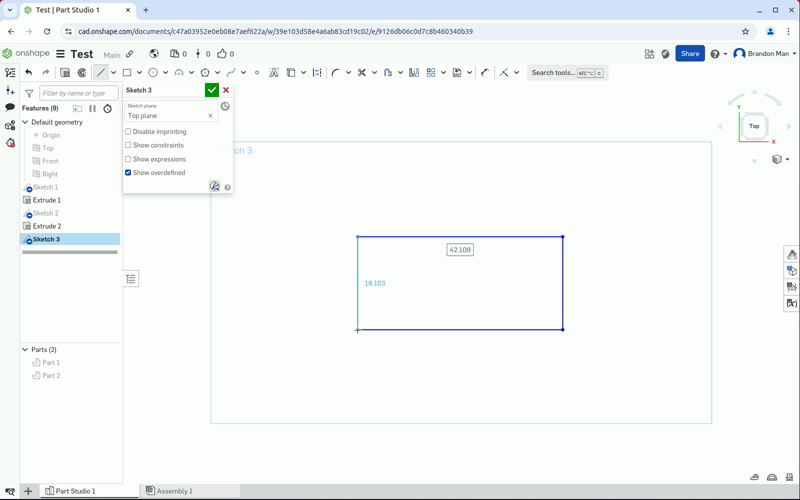
click(357, 329)
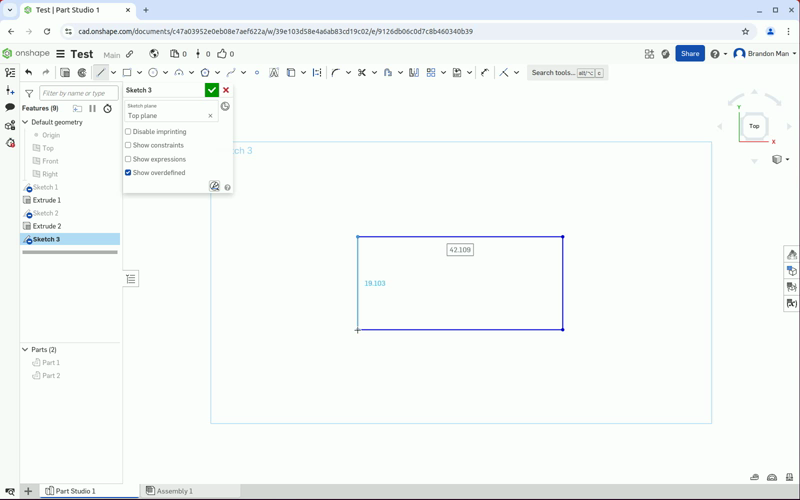
key(esc)
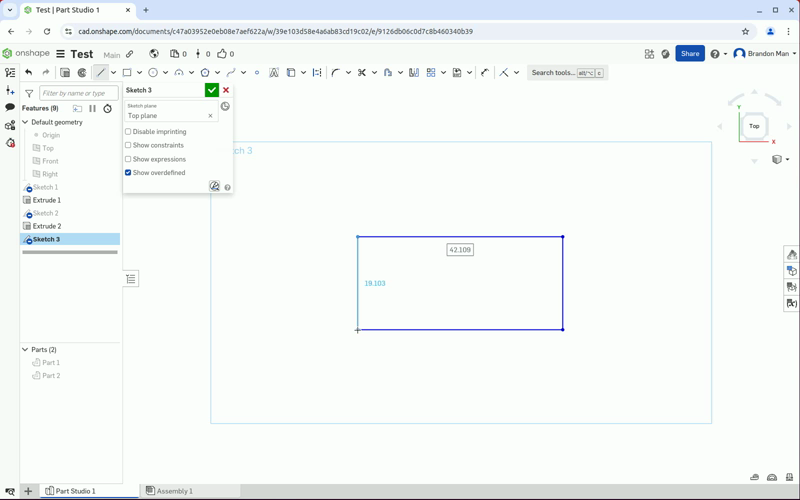
mouse_move(457, 259)
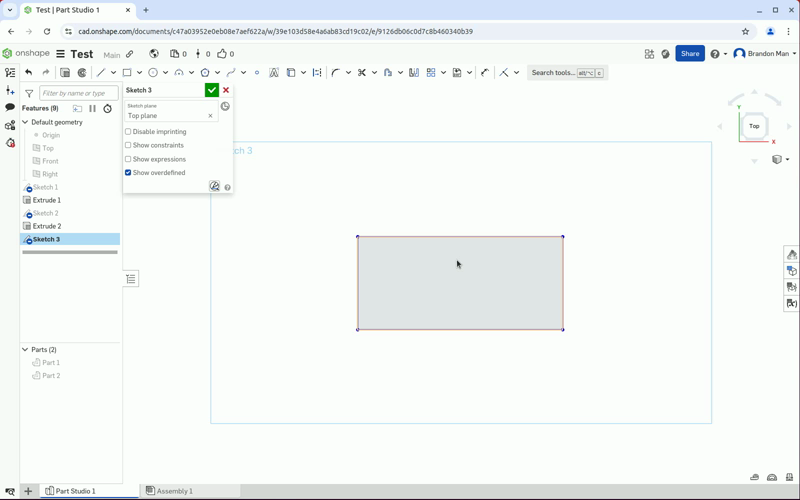
click(457, 259)
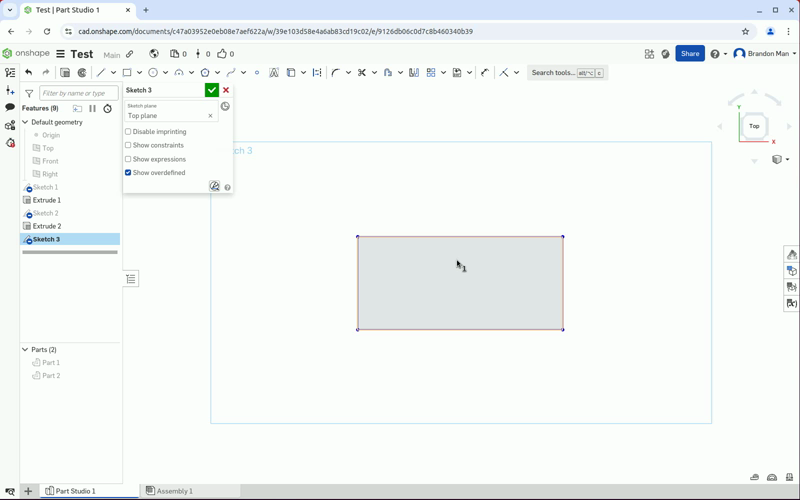
mouse_move(73, 352)
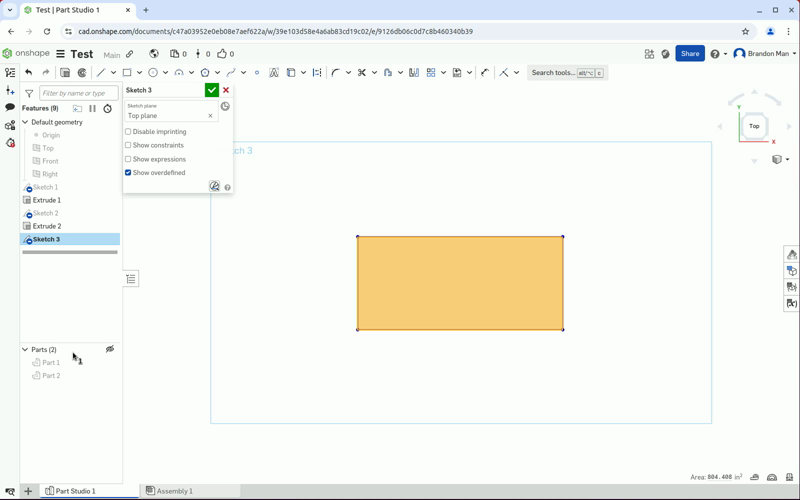
key(shift+y)
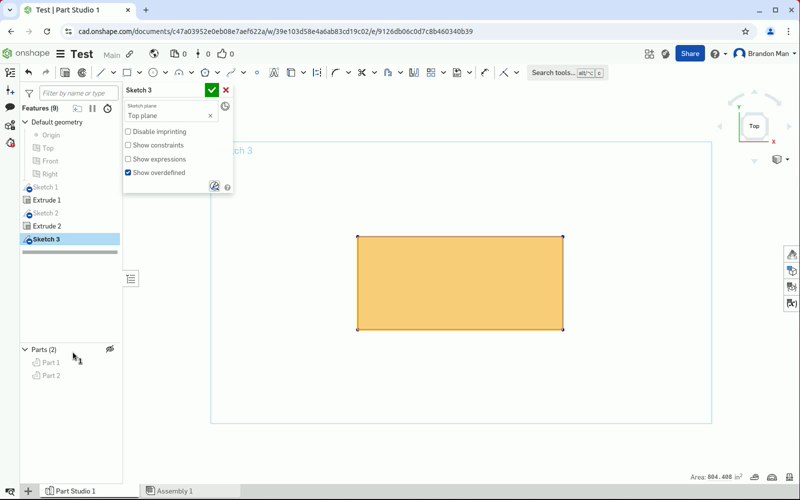
key(shift+e)
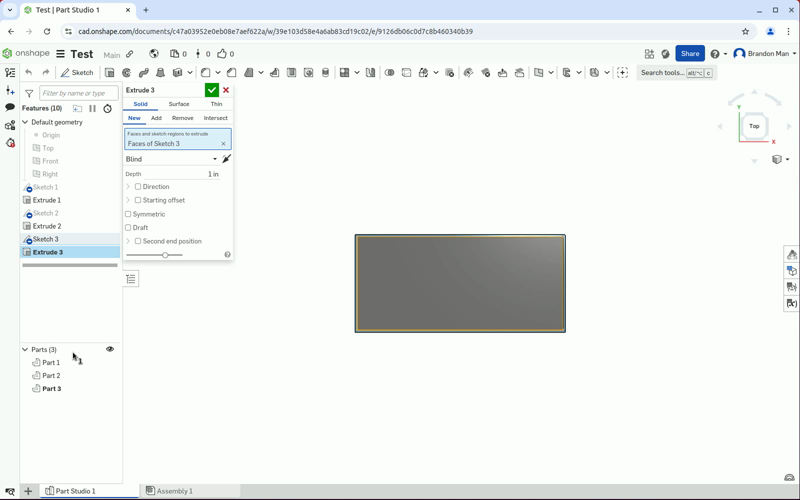
mouse_move(143, 106)
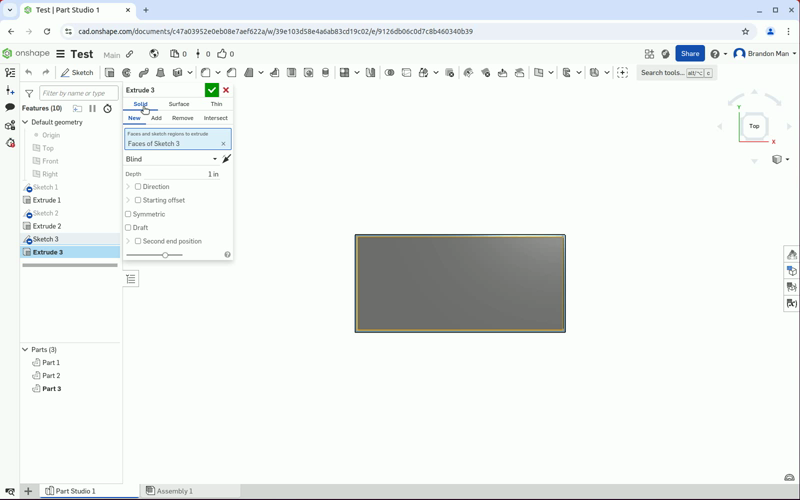
click(143, 106)
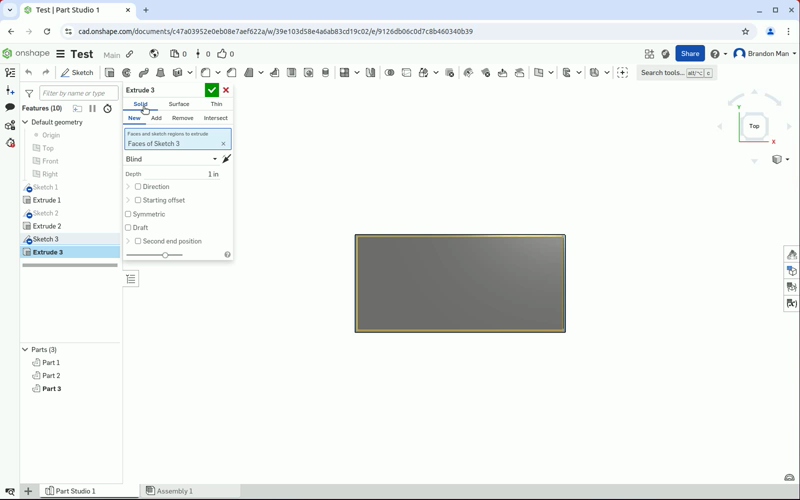
mouse_move(137, 120)
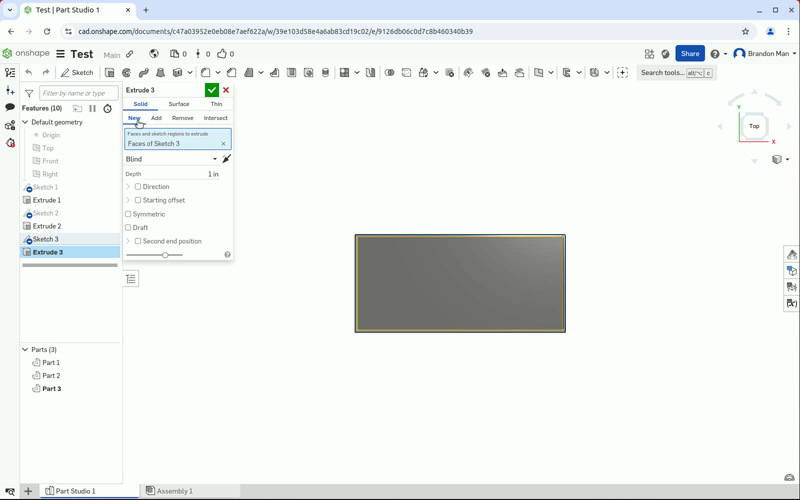
click(137, 120)
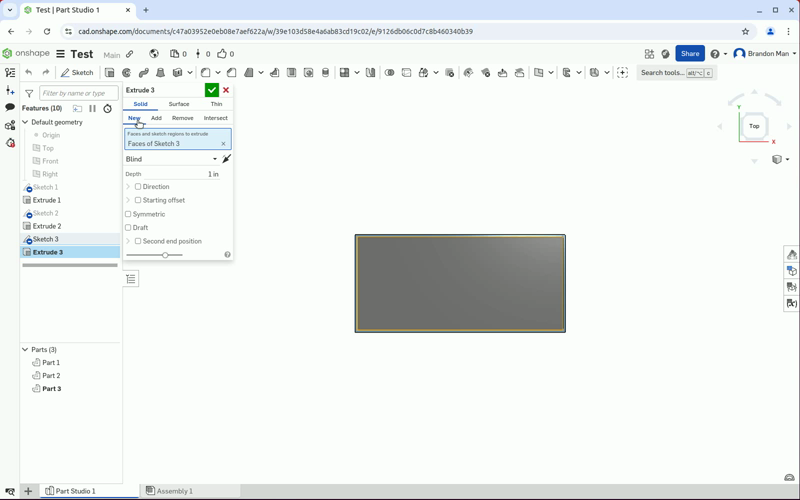
key(tab, 4)
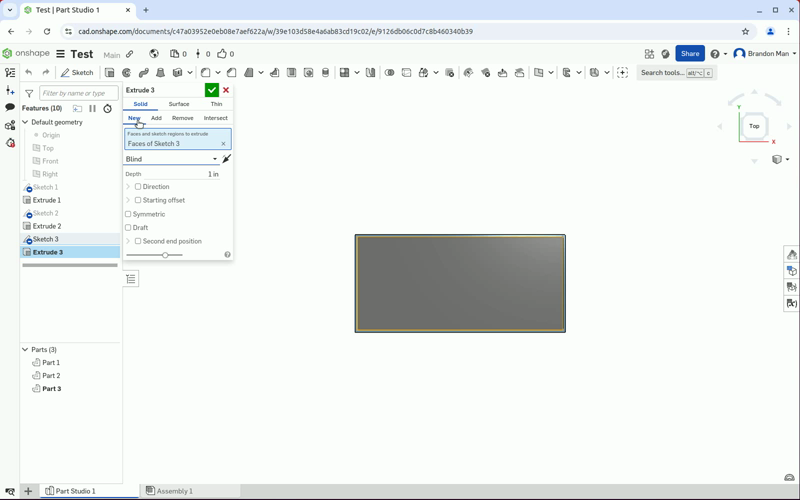
text(-0.481)
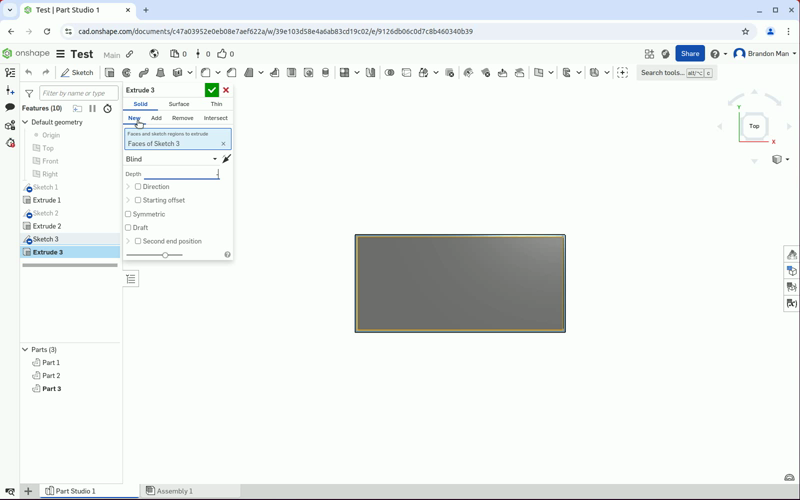
key(enter)
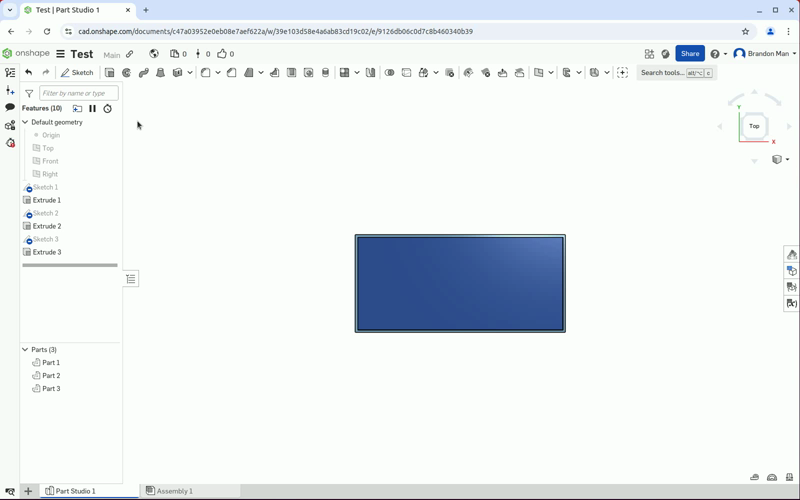
key(shift+h)
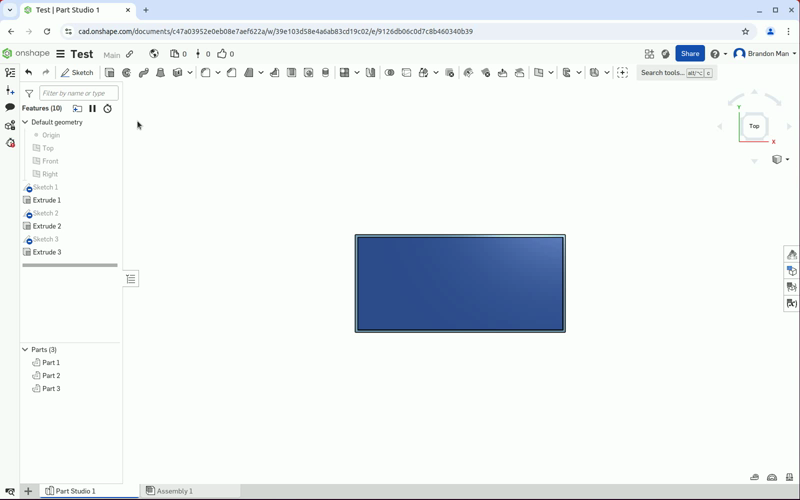
key(shift+h)
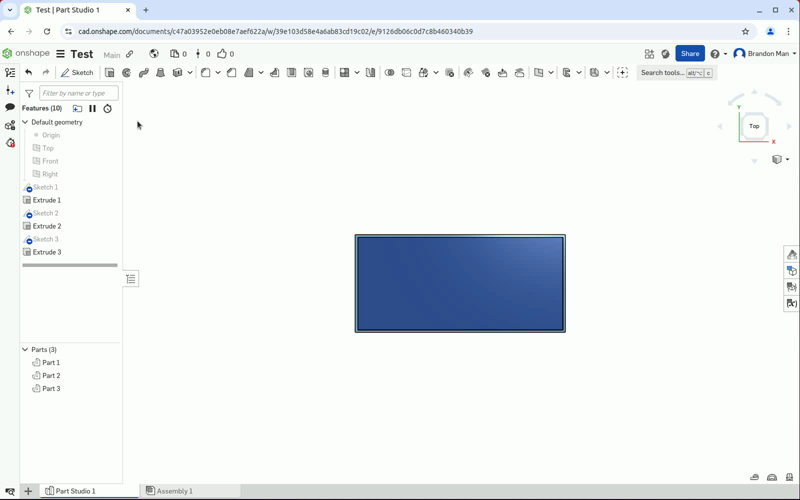
key(shift+7)
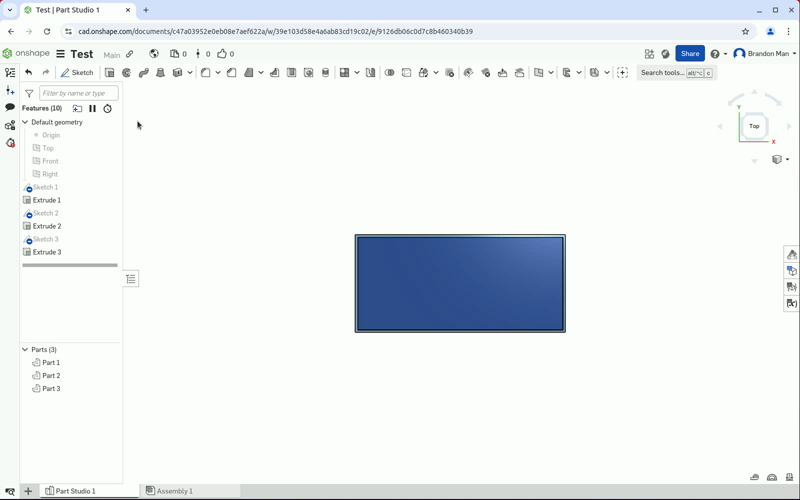
key(up, 3)
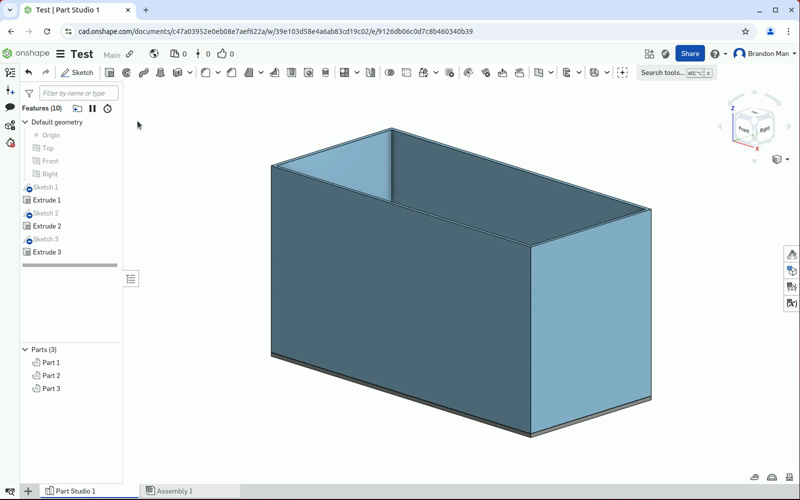
key(left, 3)
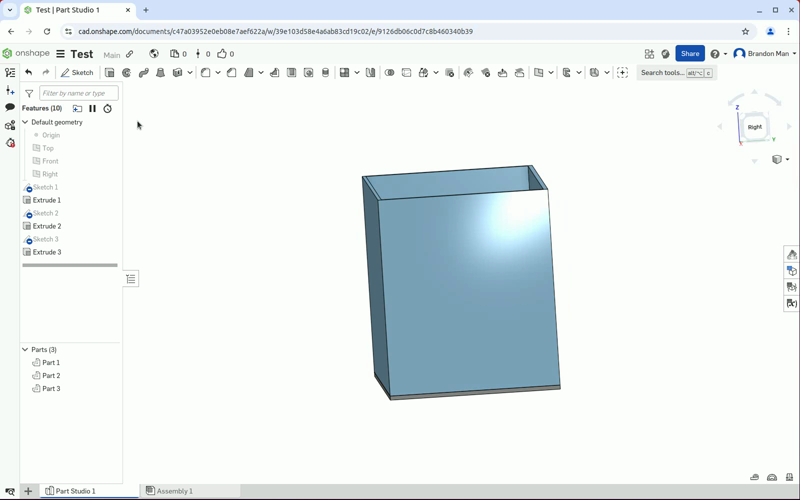
key(right, 3)
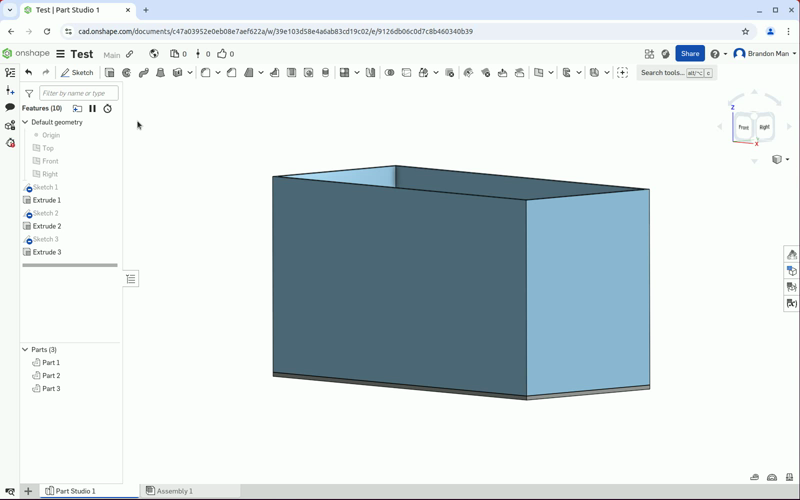
key(down, 3)
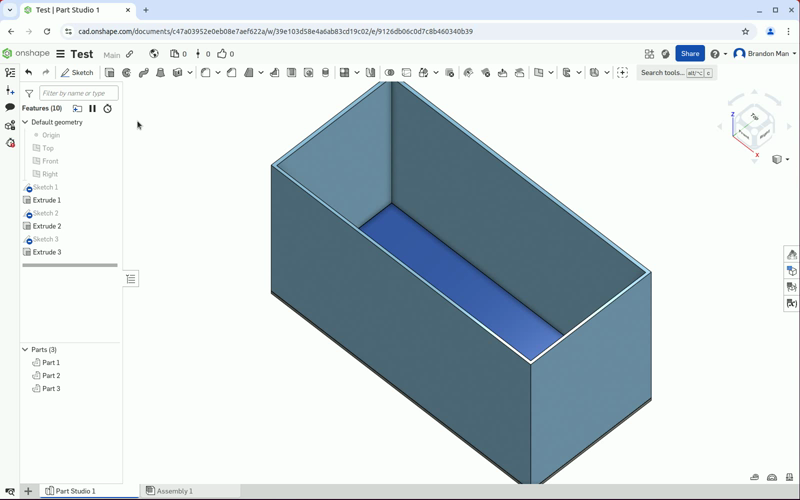
mouse_move(73, 189)
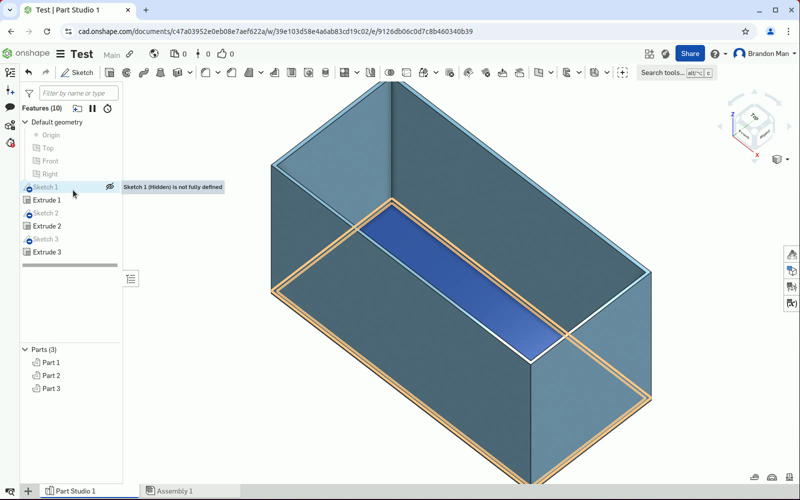
click(73, 189)